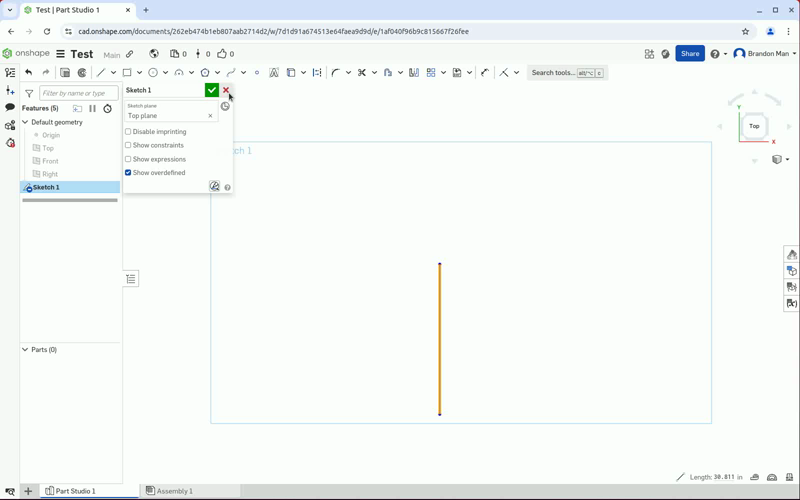
key(shift+h)
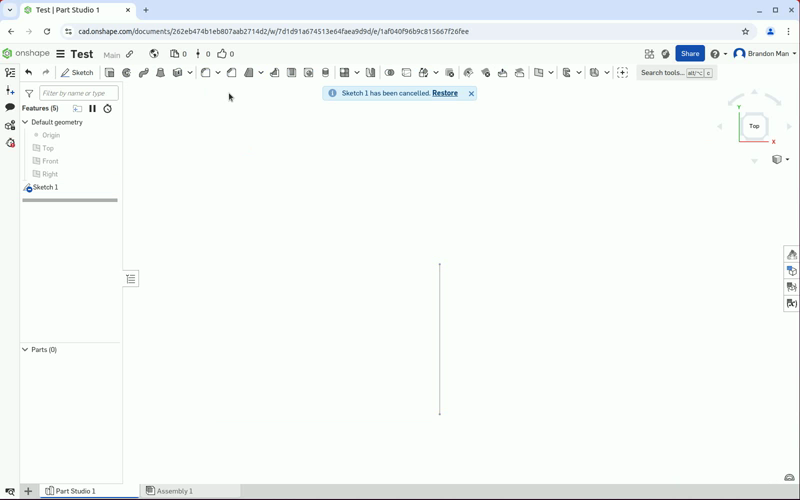
key(shift+s)
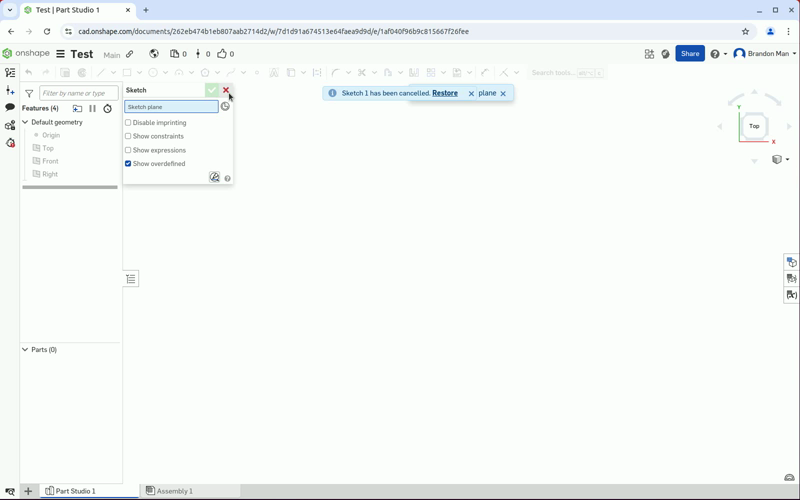
mouse_move(73, 150)
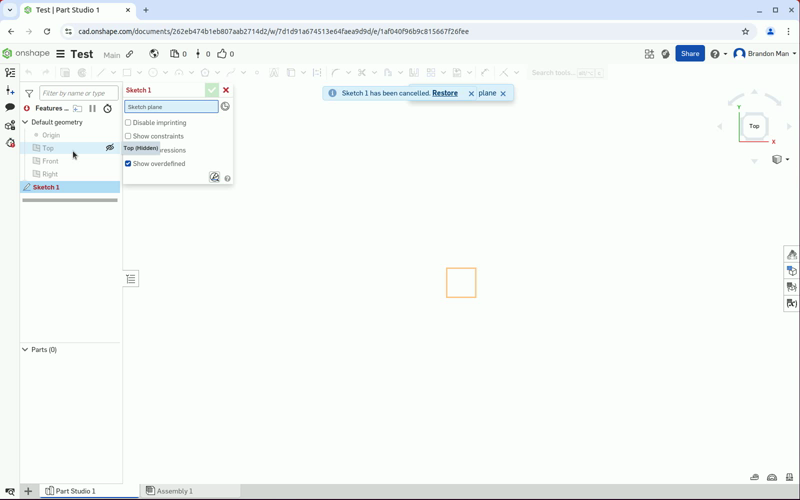
click(73, 150)
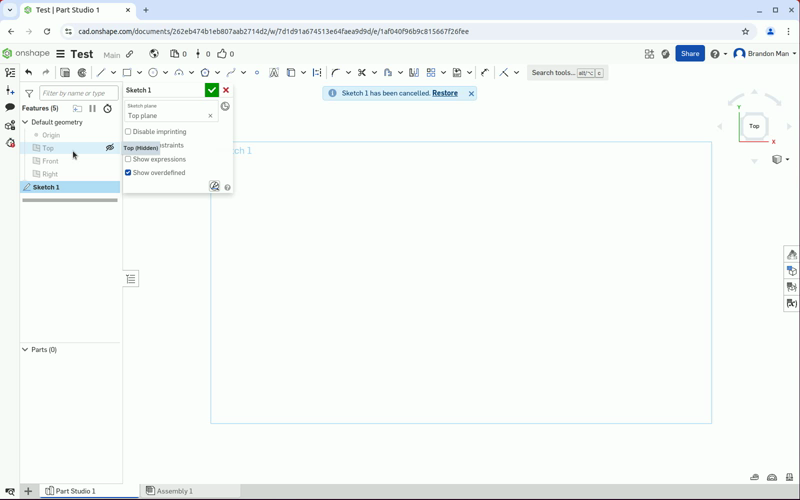
mouse_move(73, 352)
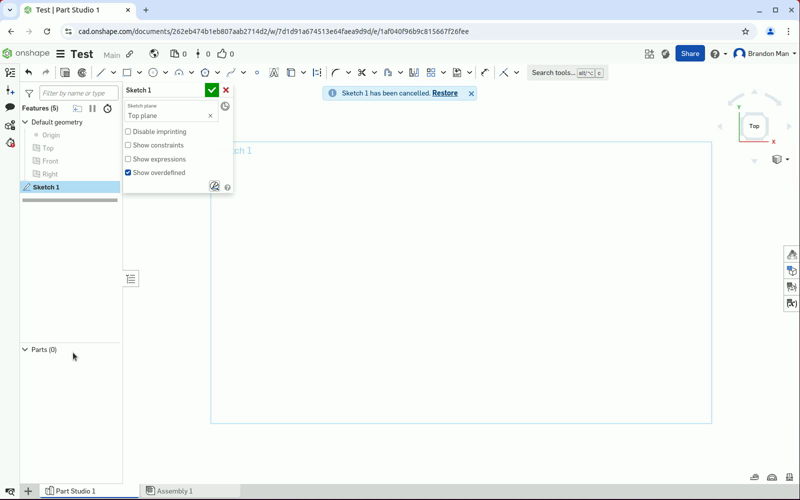
key(y)
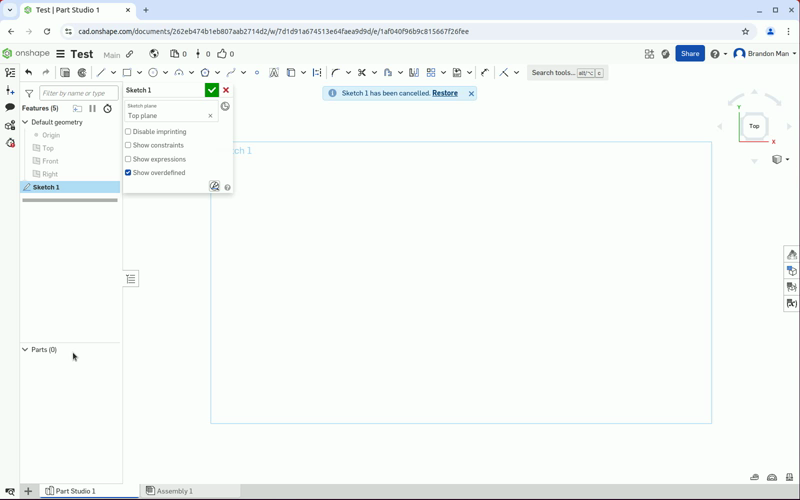
key(c)
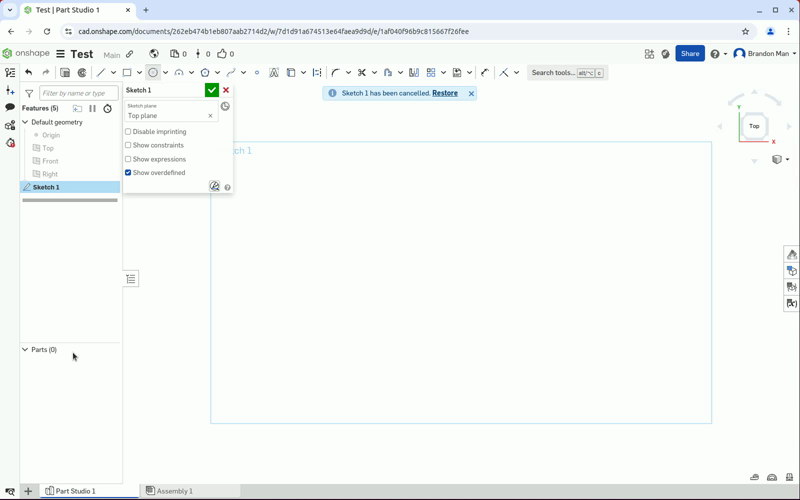
key_down(shift)
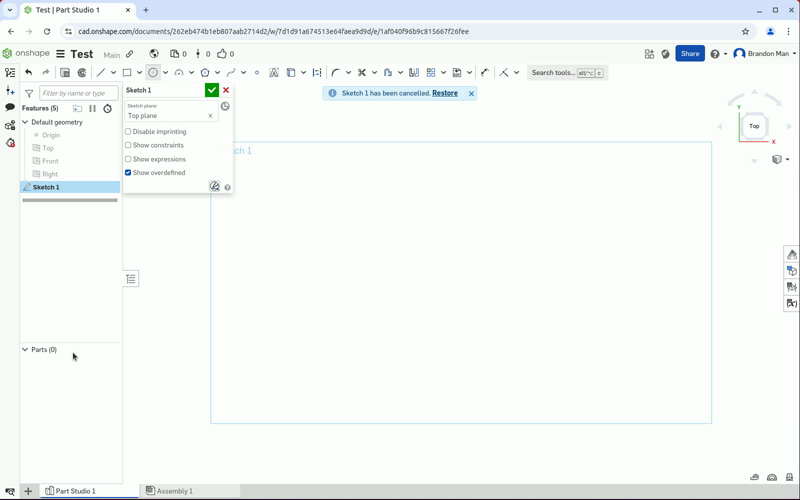
mouse_move(461, 282)
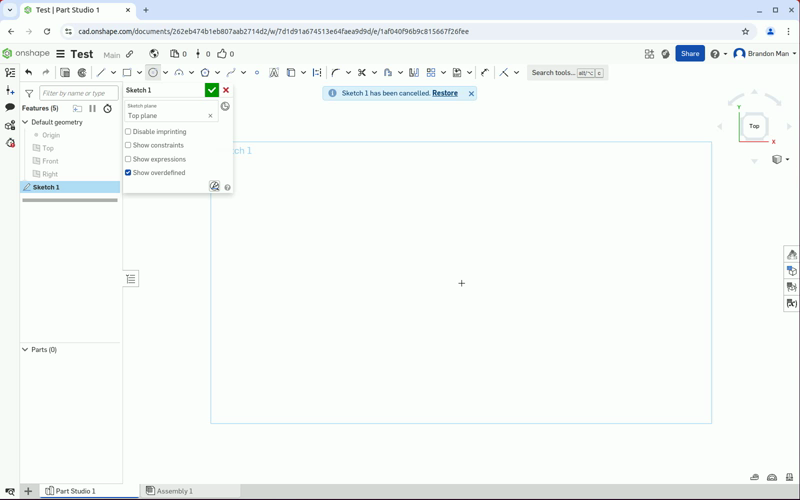
click(461, 282)
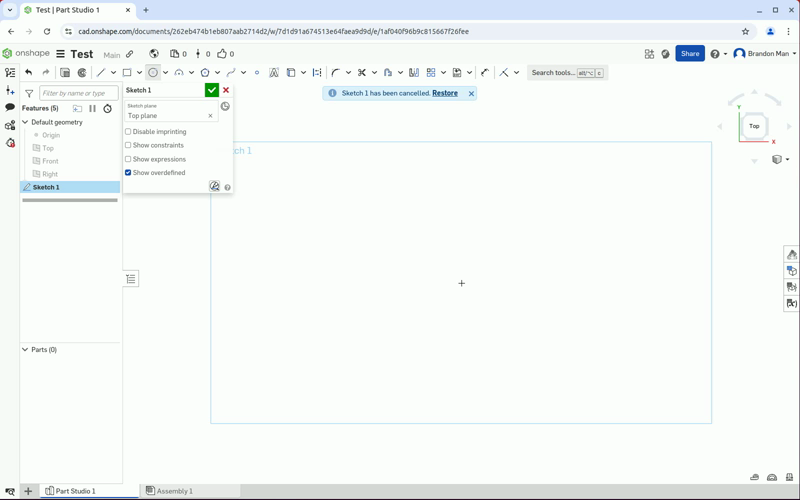
key_up(shift)
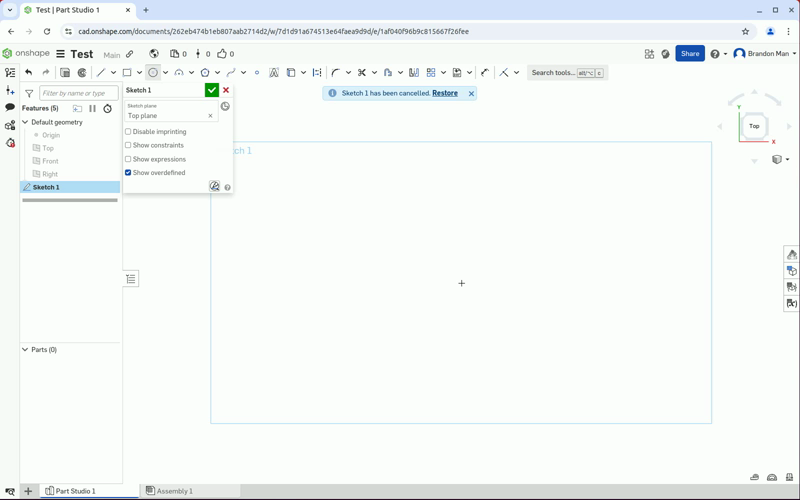
mouse_move(464, 282)
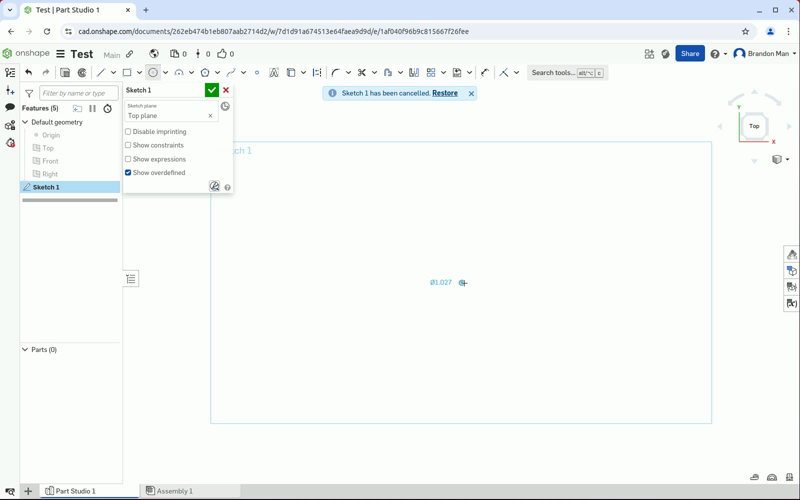
scroll(6)
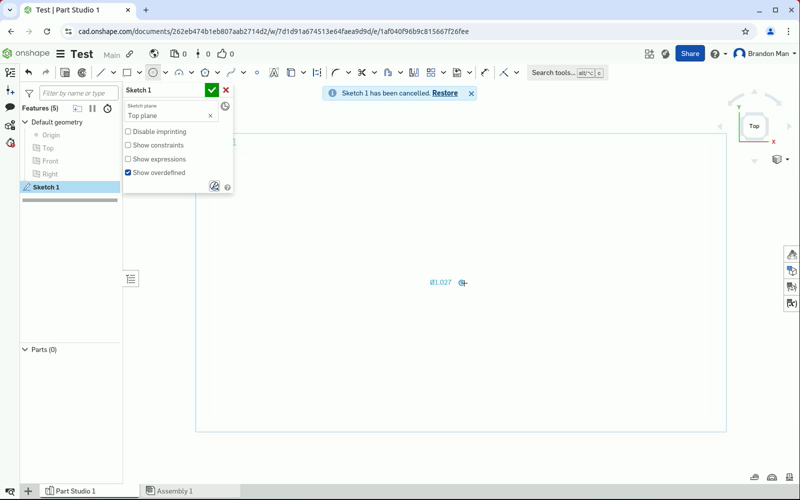
scroll(6)
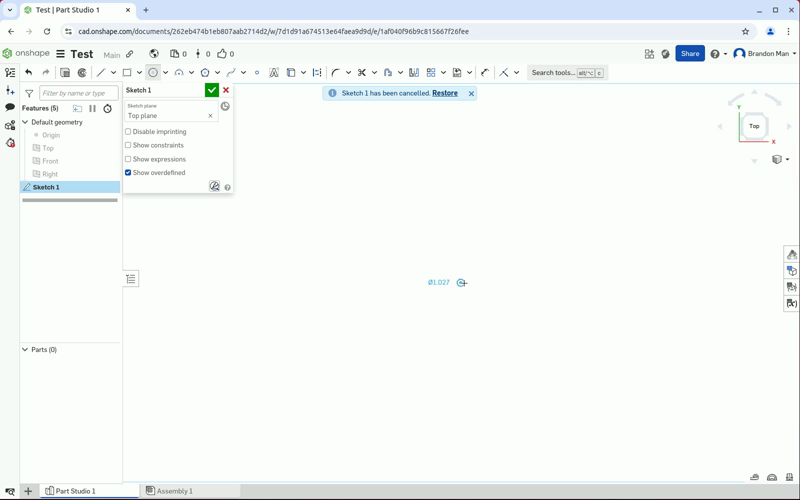
scroll(6)
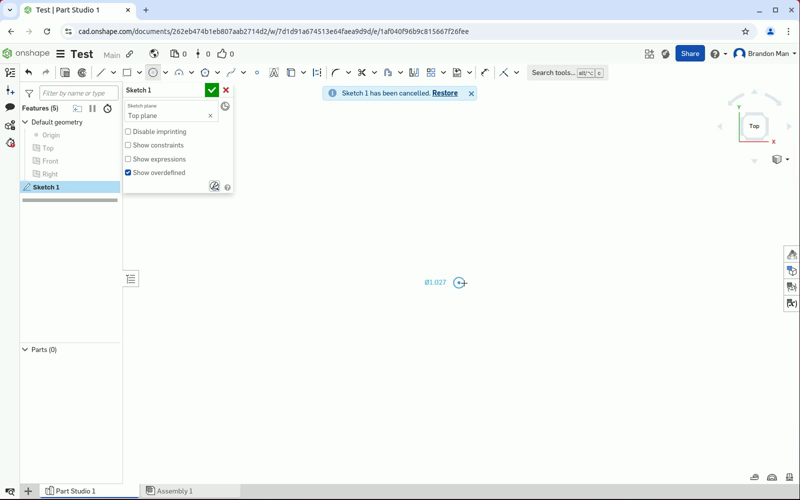
scroll(6)
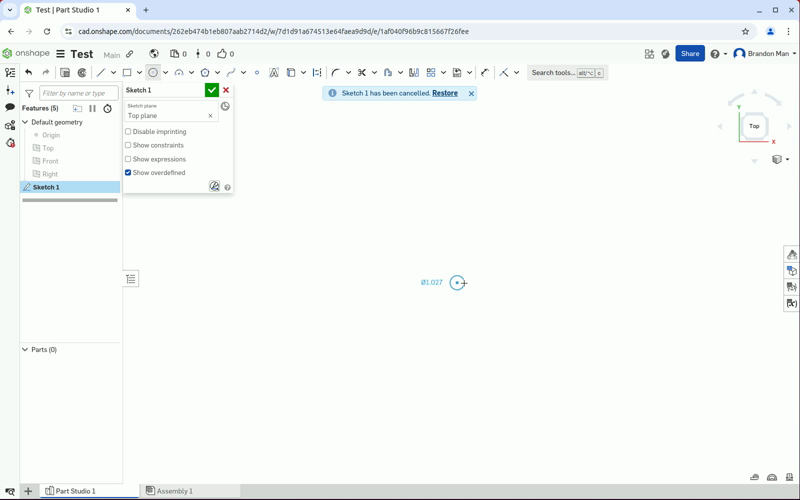
scroll(6)
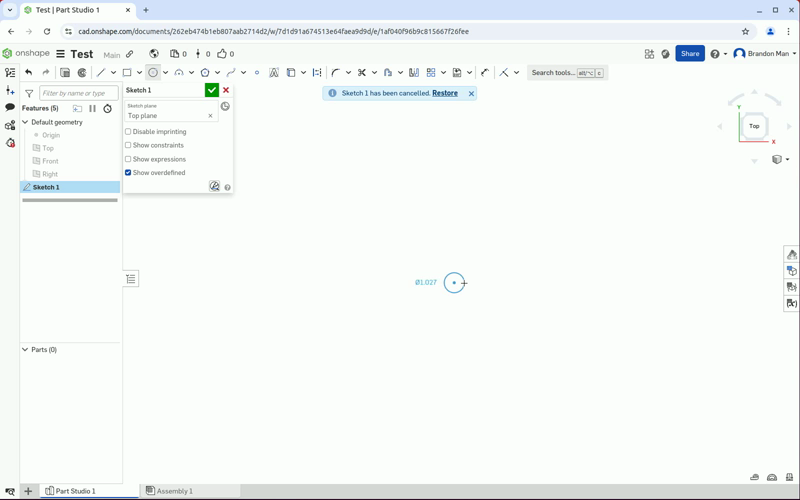
scroll(6)
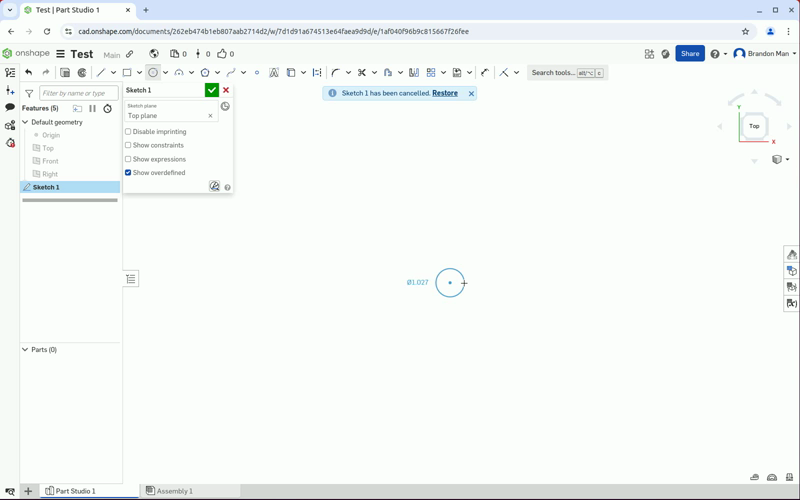
scroll(6)
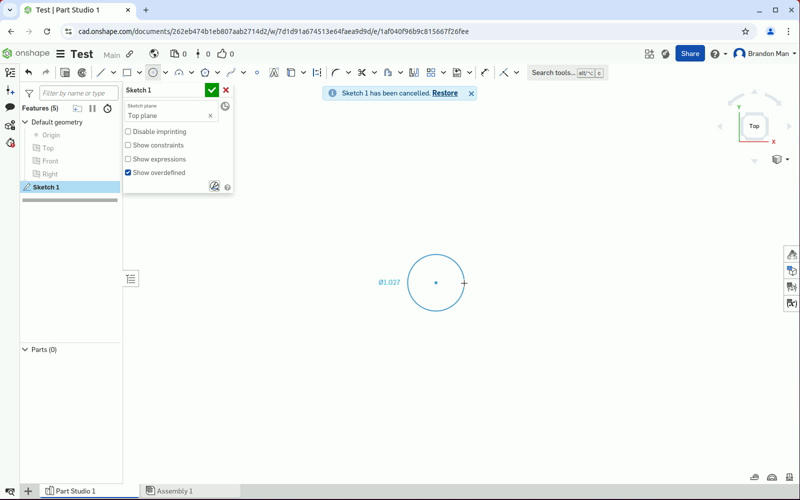
click(464, 282)
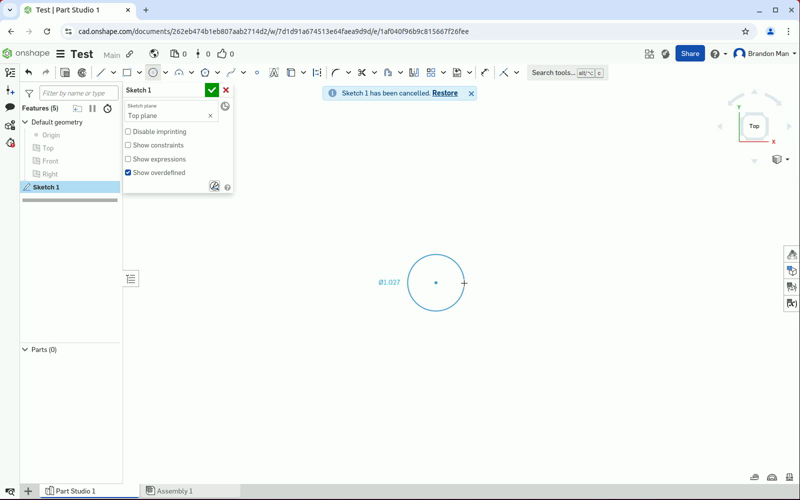
scroll(-6)
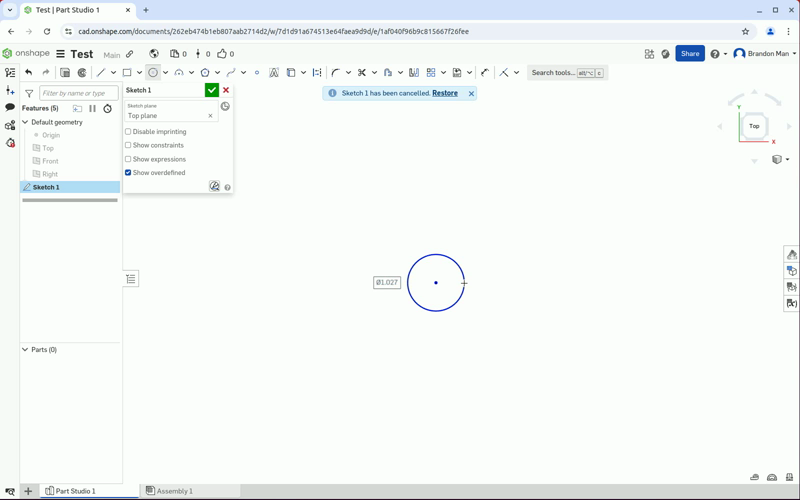
scroll(-6)
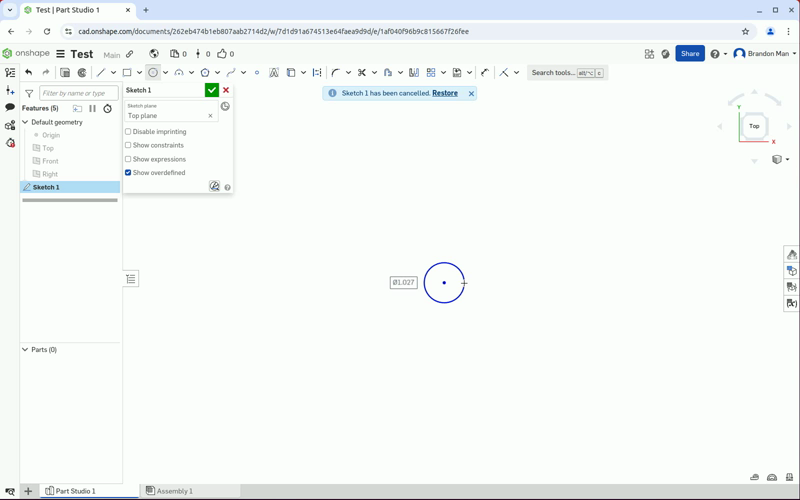
scroll(-6)
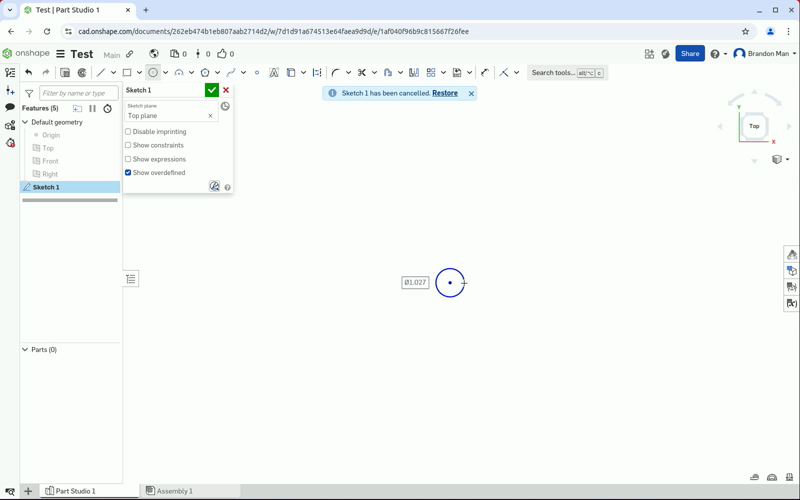
scroll(-6)
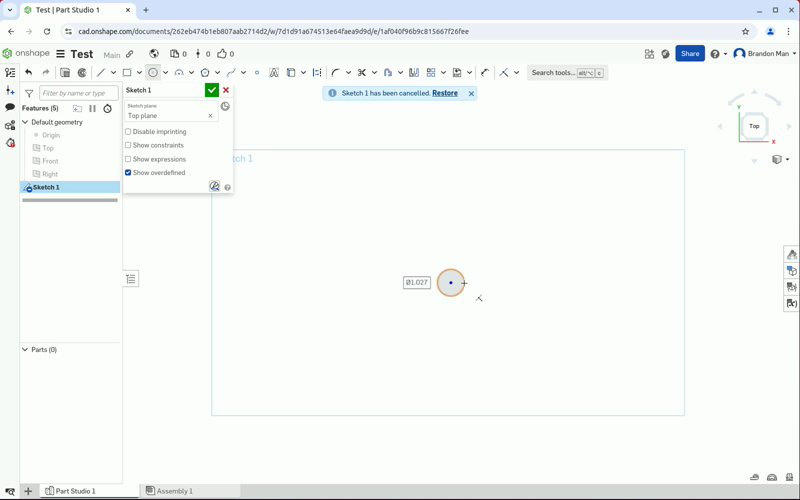
scroll(-6)
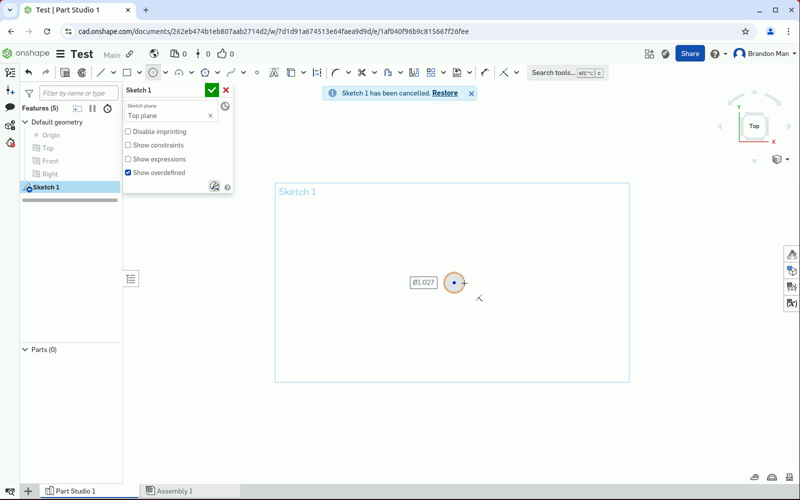
scroll(-6)
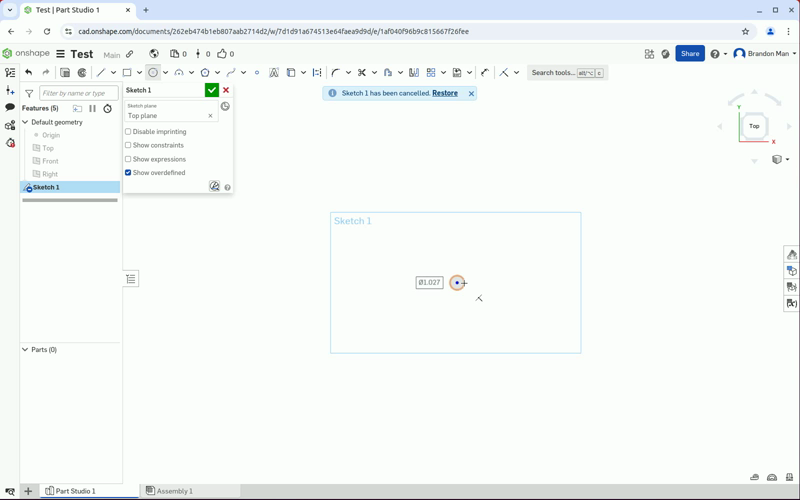
scroll(-6)
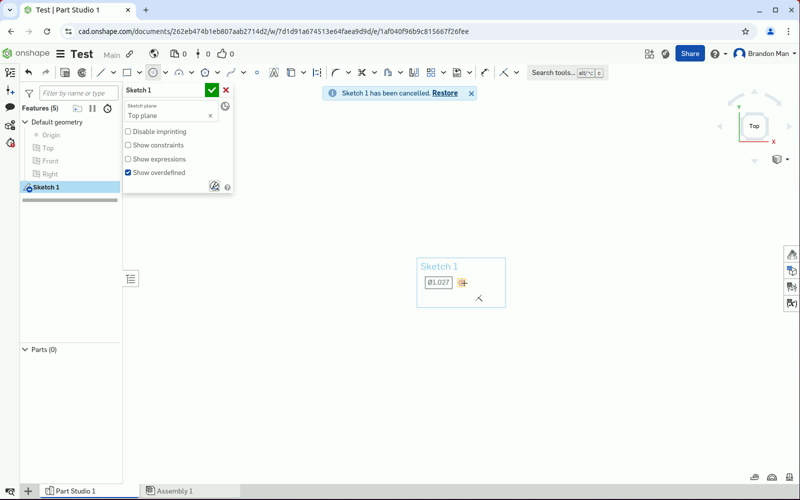
key(esc)
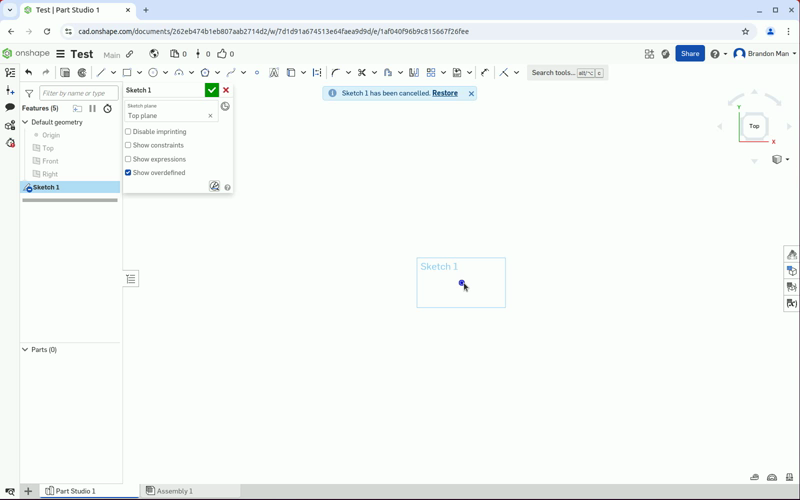
mouse_move(464, 282)
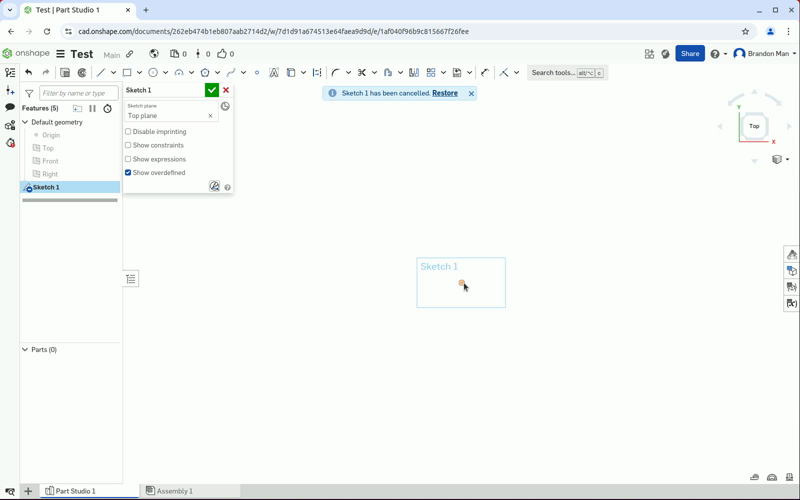
scroll(6)
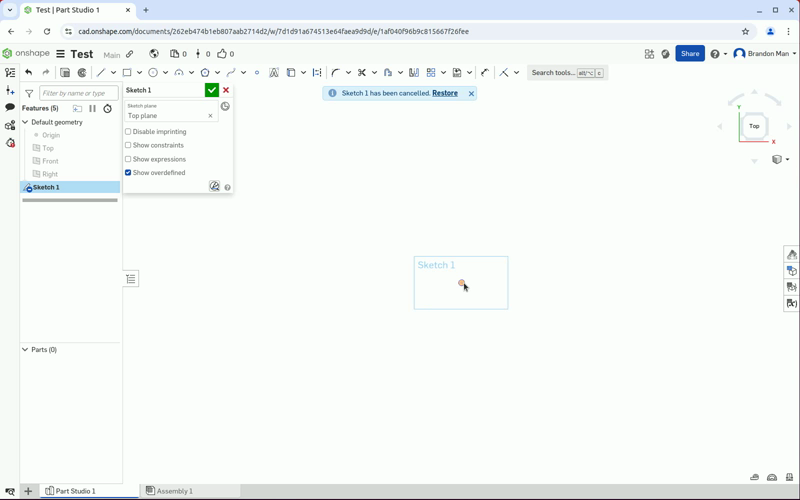
scroll(6)
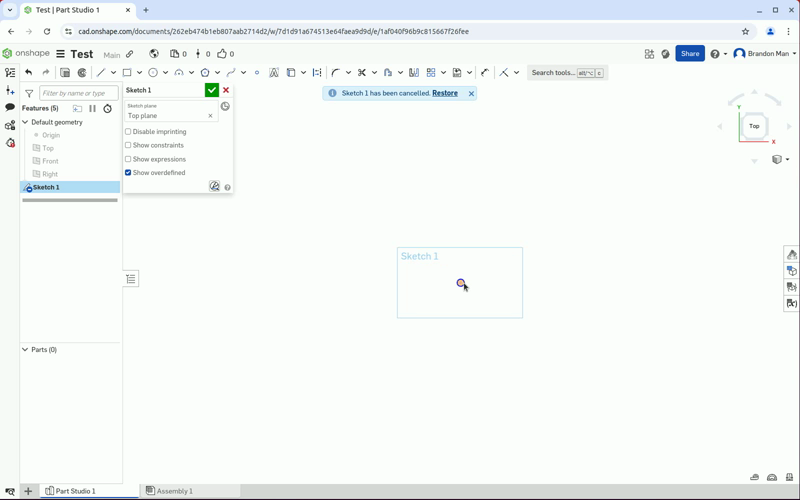
scroll(6)
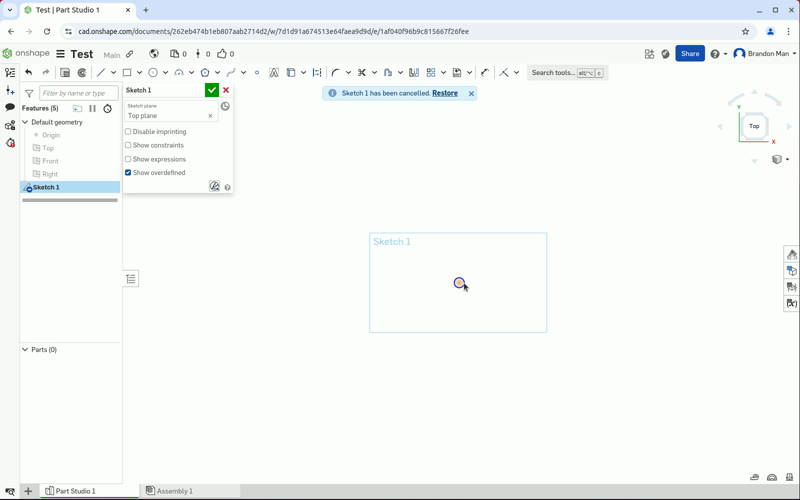
scroll(6)
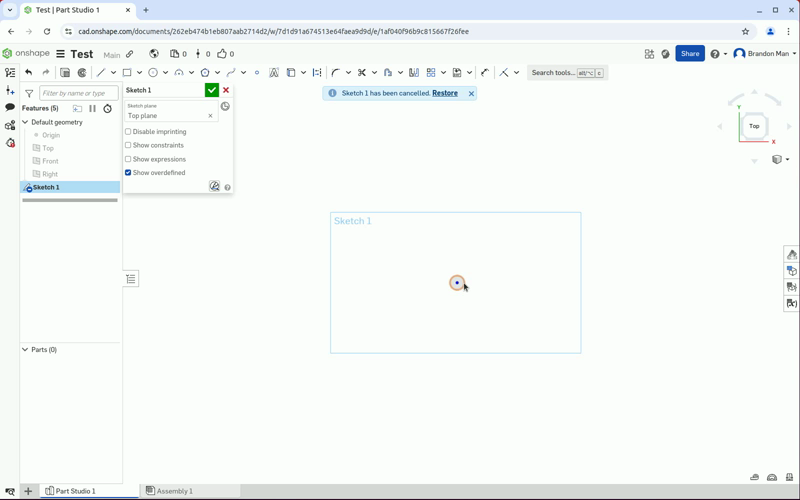
scroll(6)
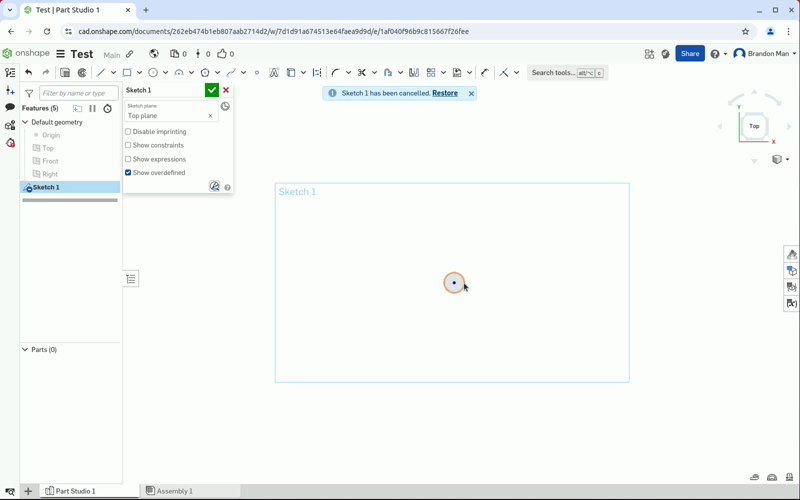
scroll(6)
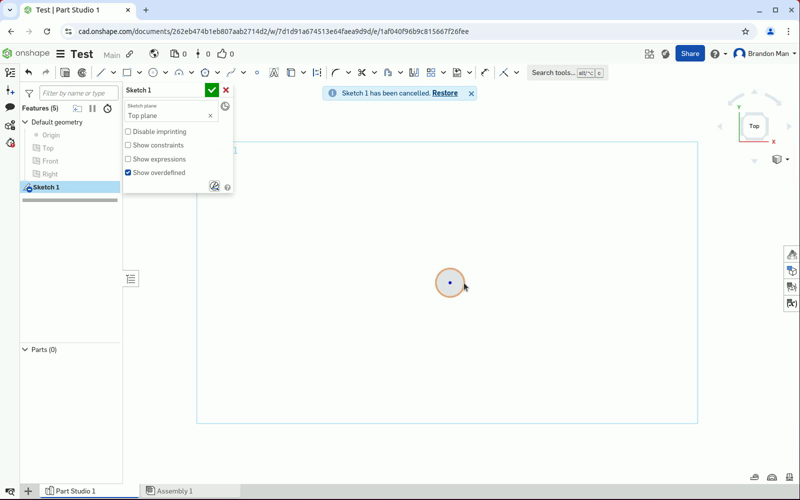
scroll(6)
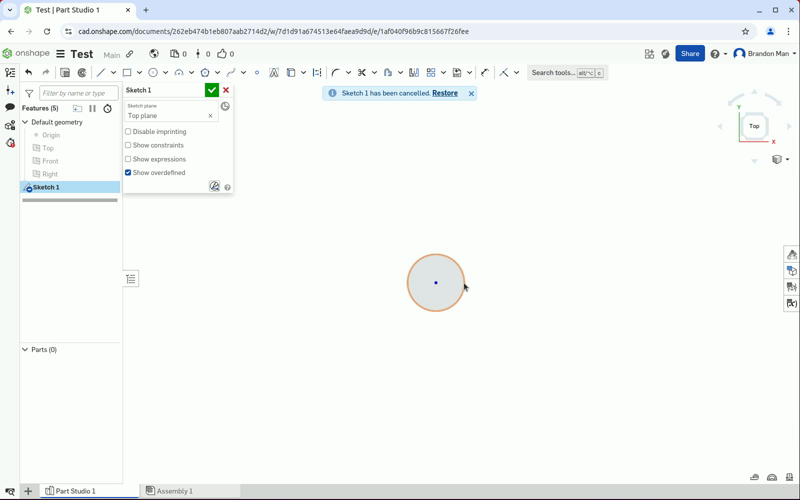
click(464, 282)
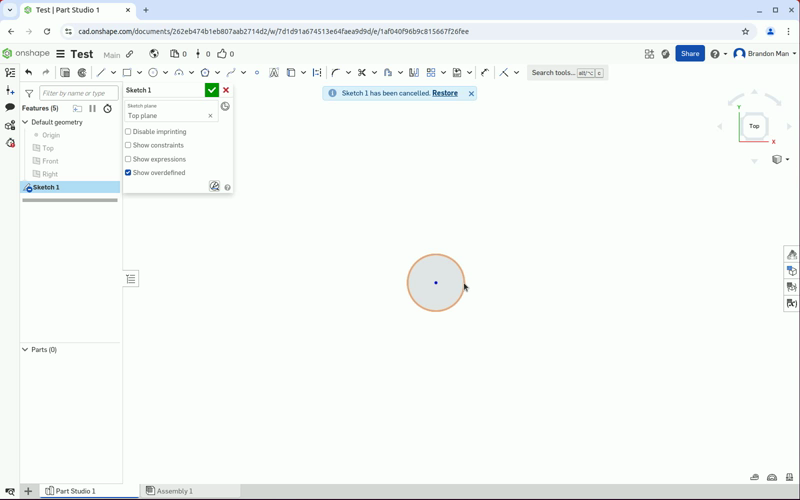
scroll(-6)
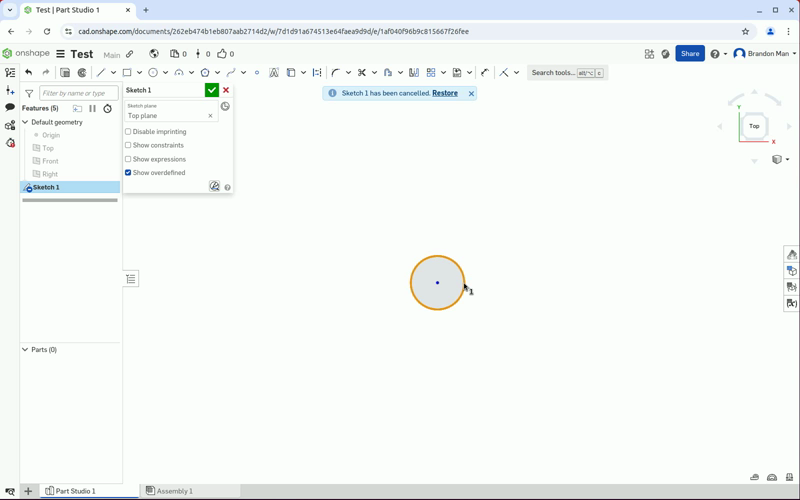
scroll(-6)
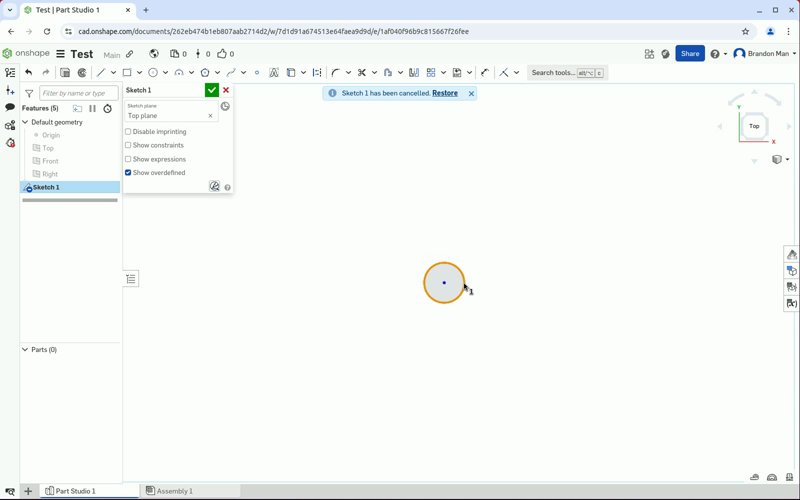
scroll(-6)
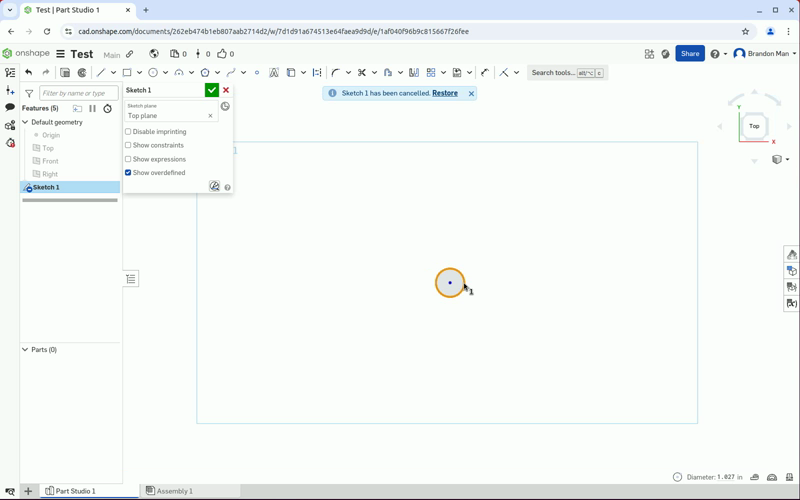
scroll(-6)
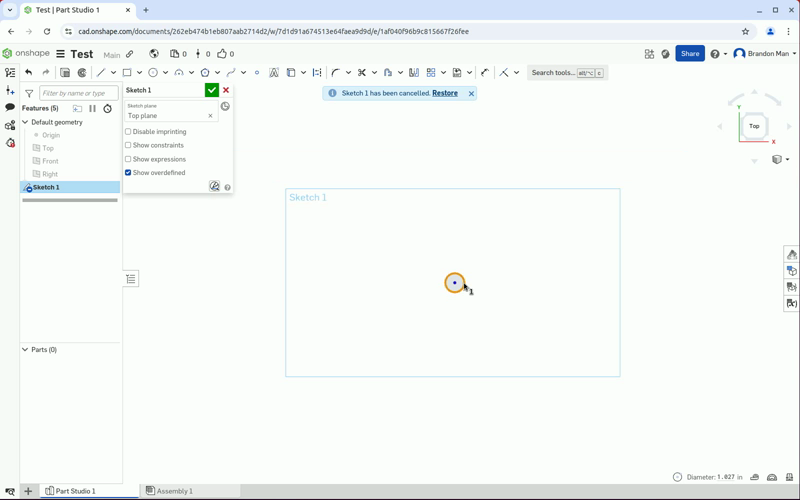
scroll(-6)
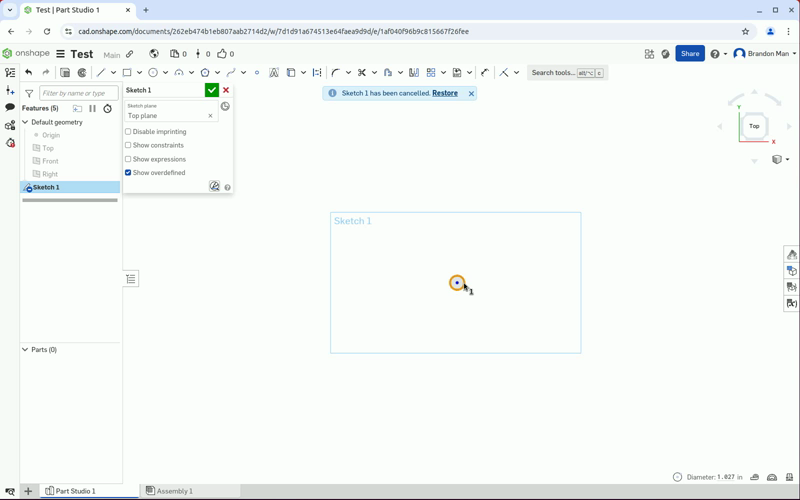
scroll(-6)
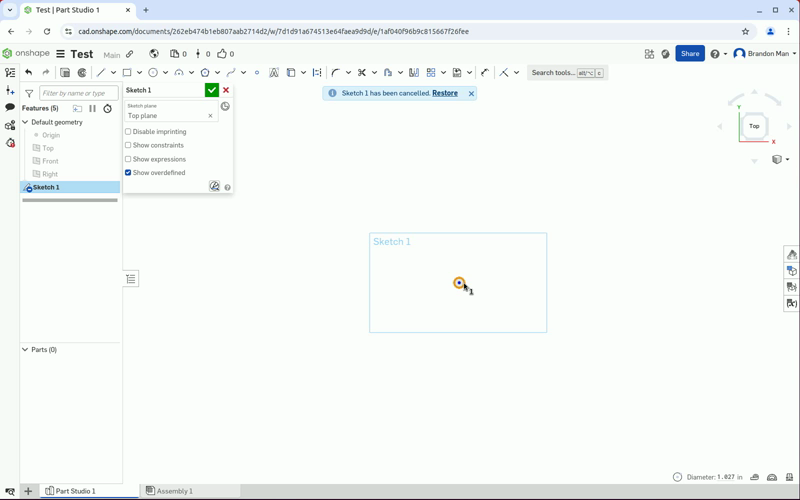
scroll(-6)
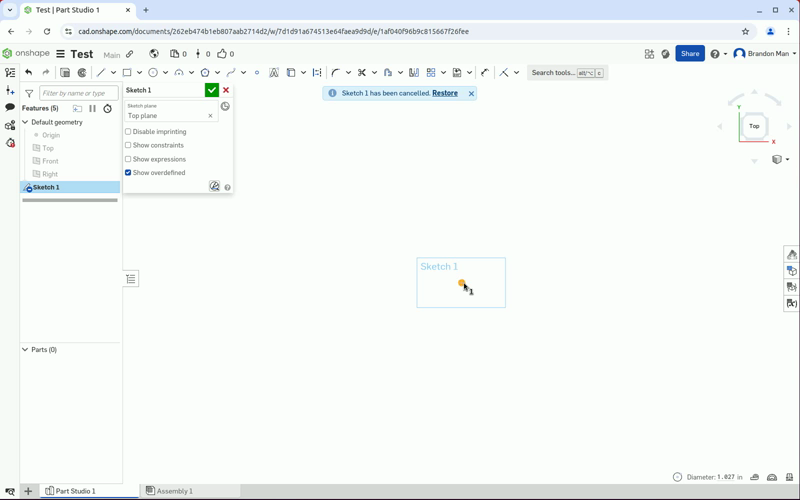
mouse_move(73, 352)
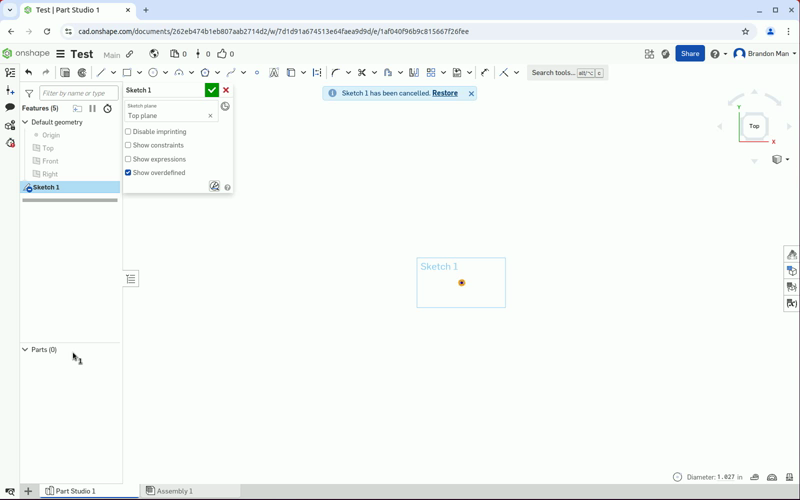
key(shift+y)
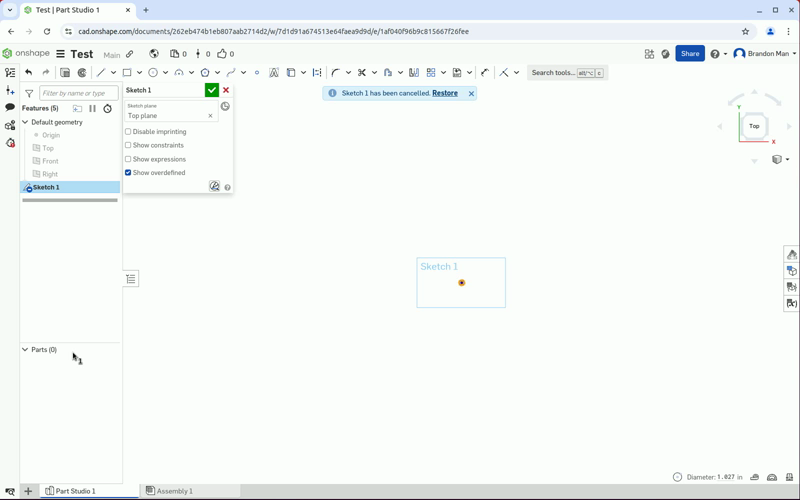
key(shift+e)
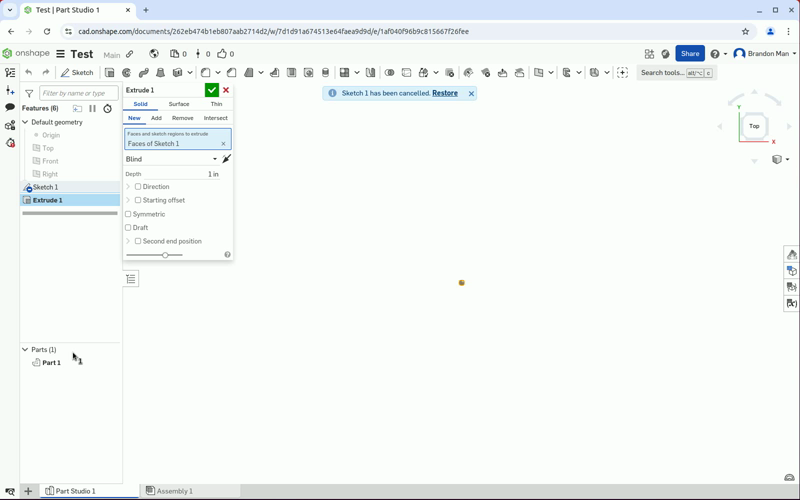
mouse_move(143, 106)
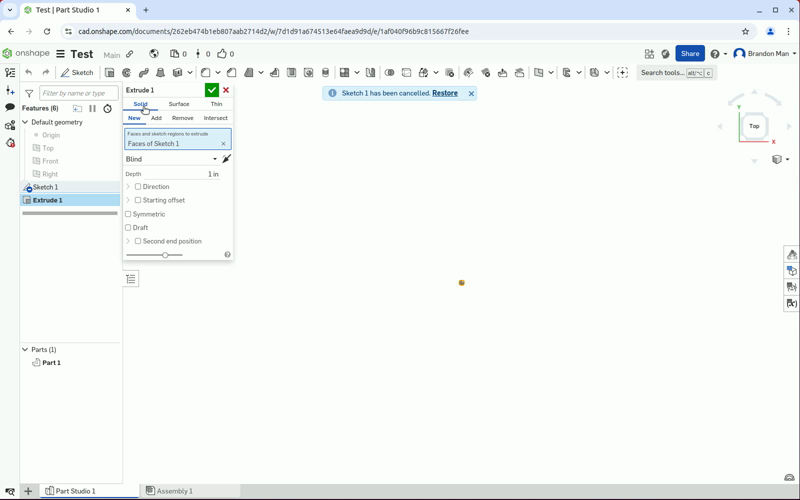
click(143, 106)
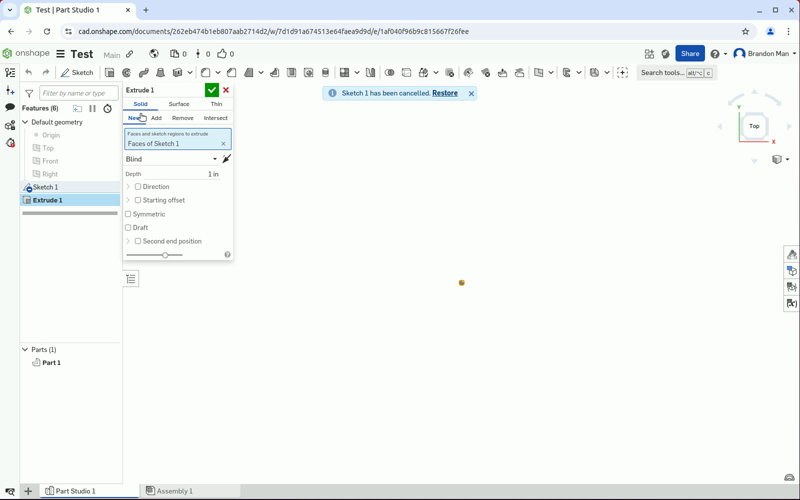
mouse_move(137, 120)
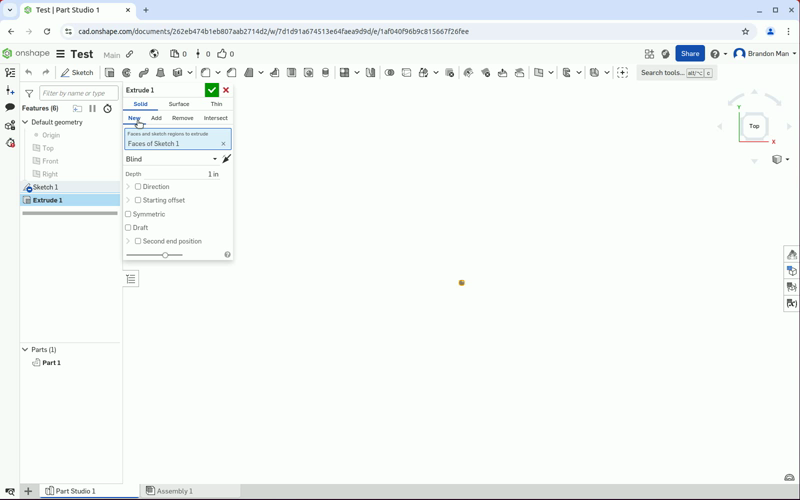
click(137, 120)
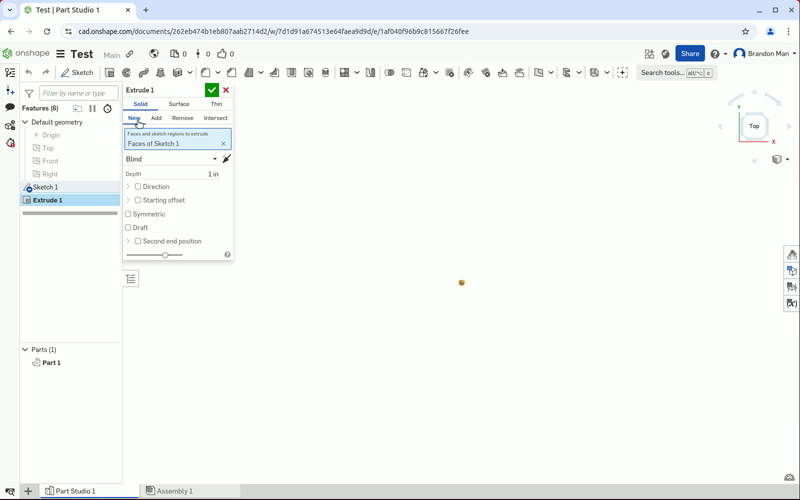
key(tab, 4)
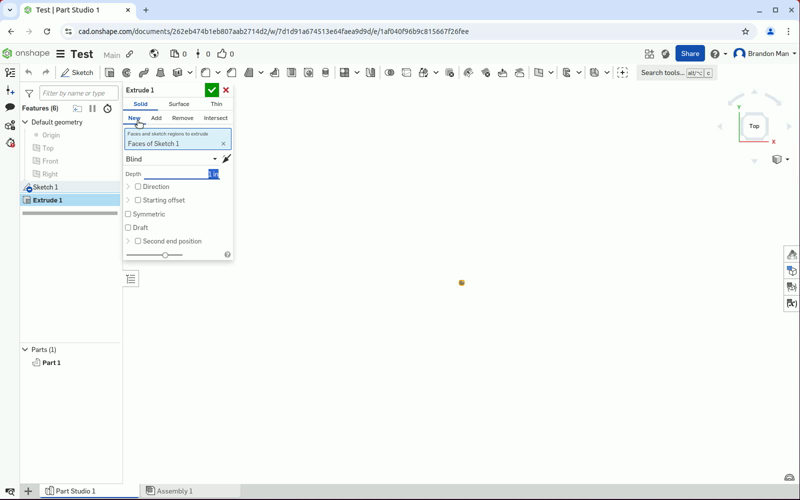
text(23.108)
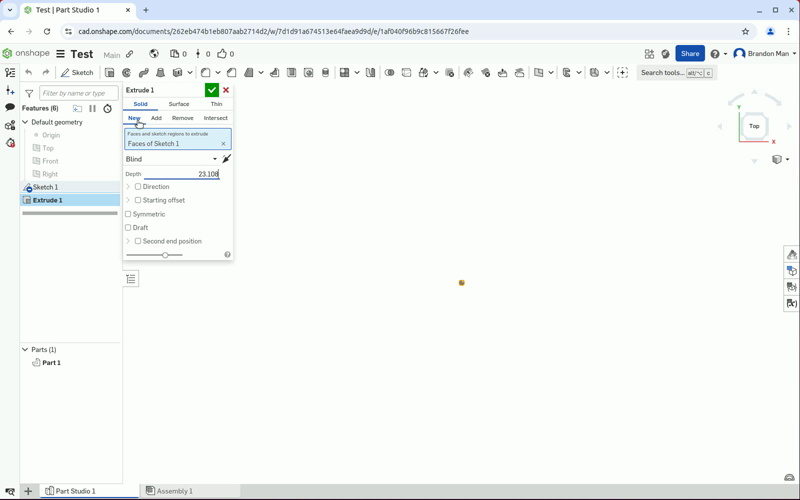
key(enter)
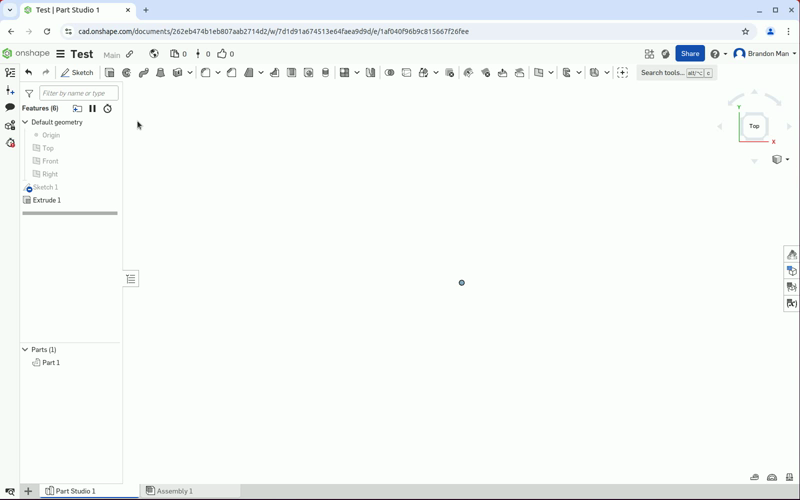
key(shift+h)
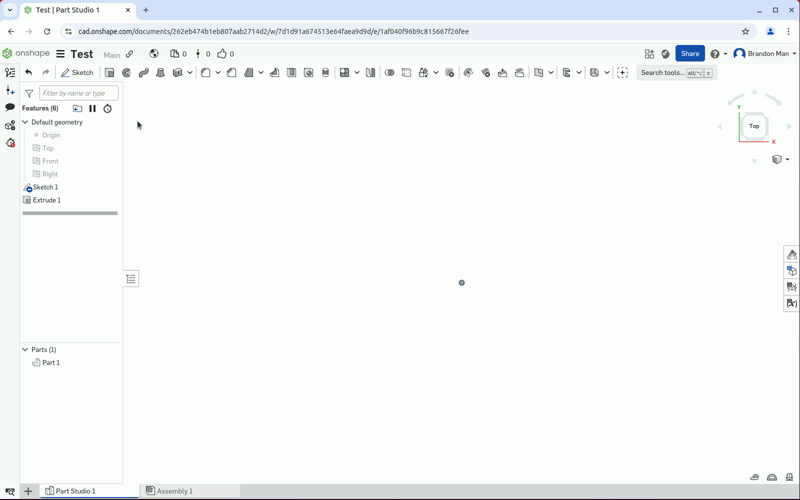
key(shift+h)
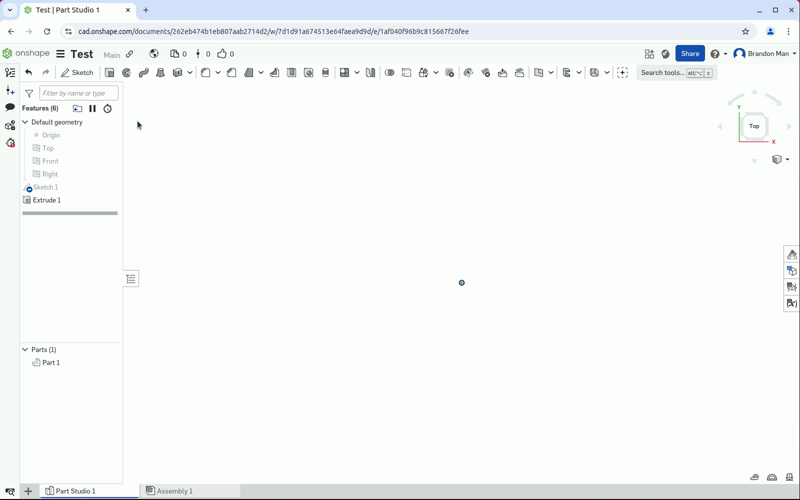
mouse_move(73, 189)
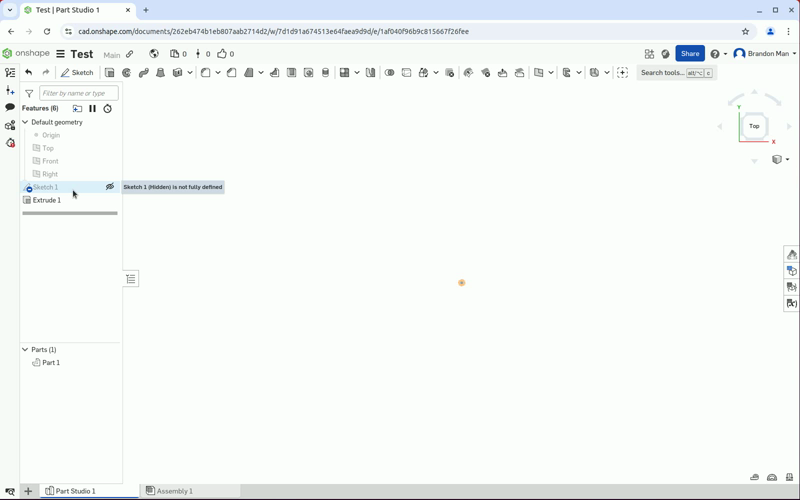
click(73, 189)
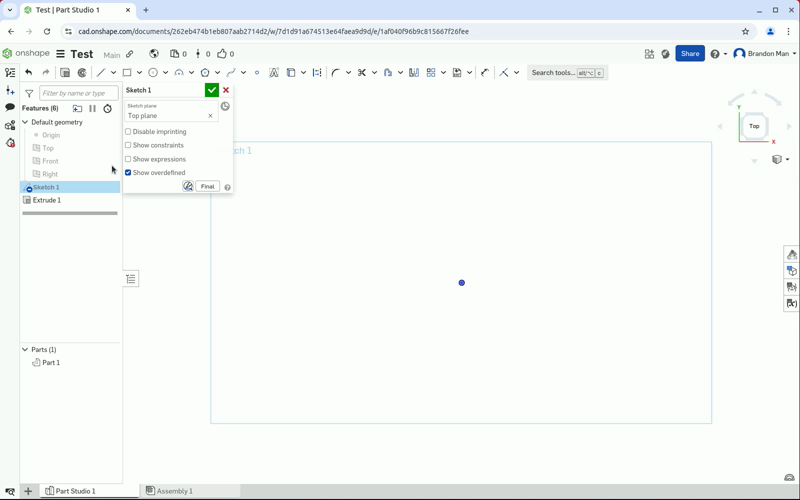
mouse_move(229, 92)
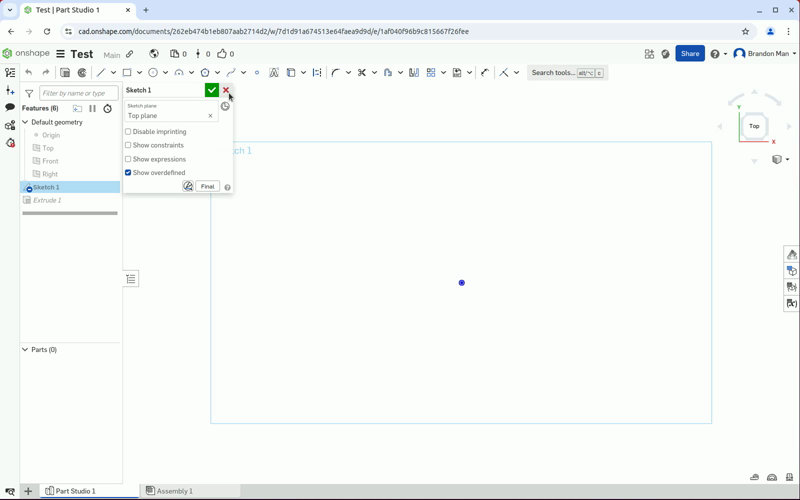
click(229, 92)
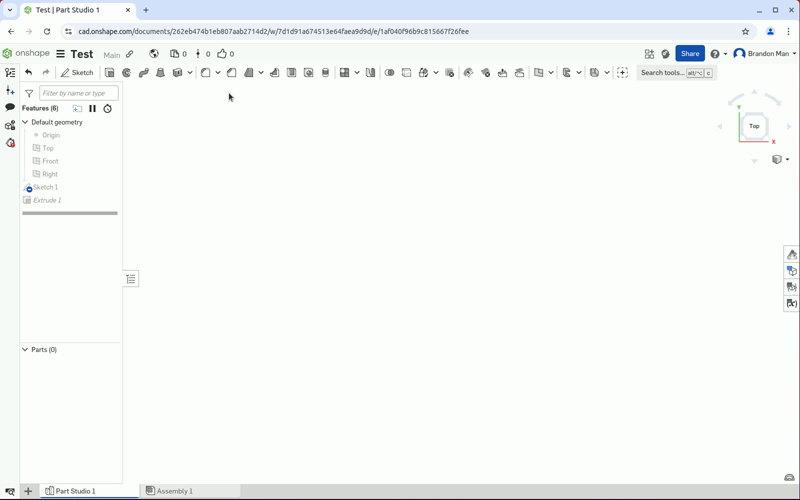
mouse_move(73, 352)
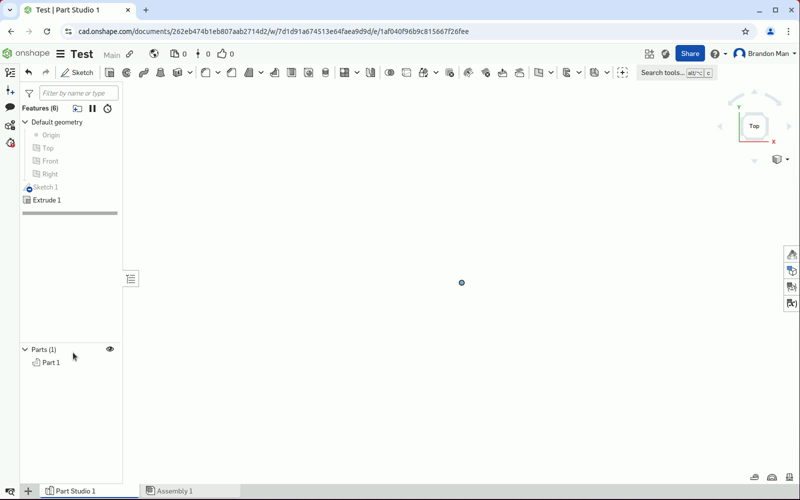
key(y)
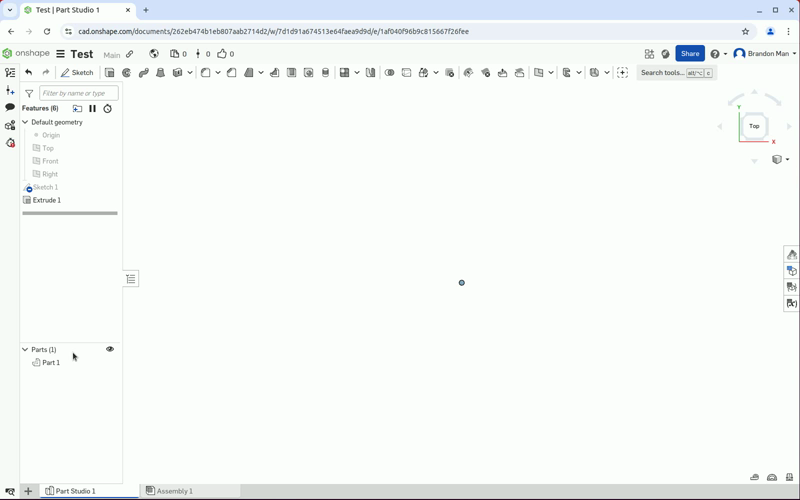
key(shift+p)
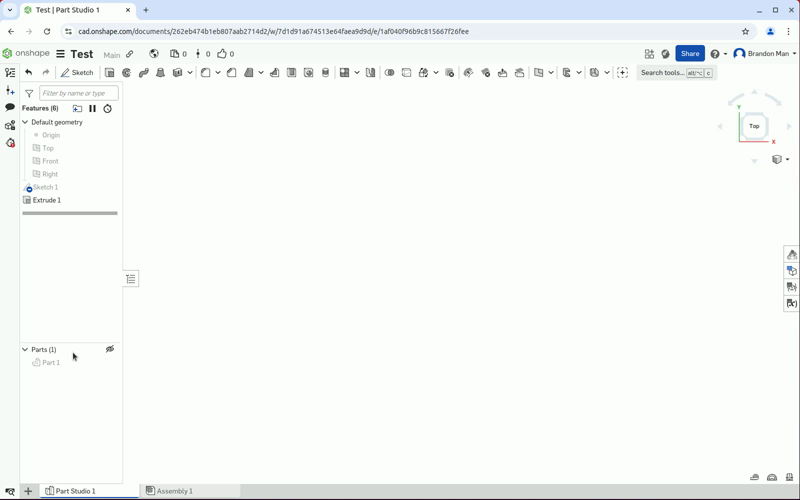
key(space)
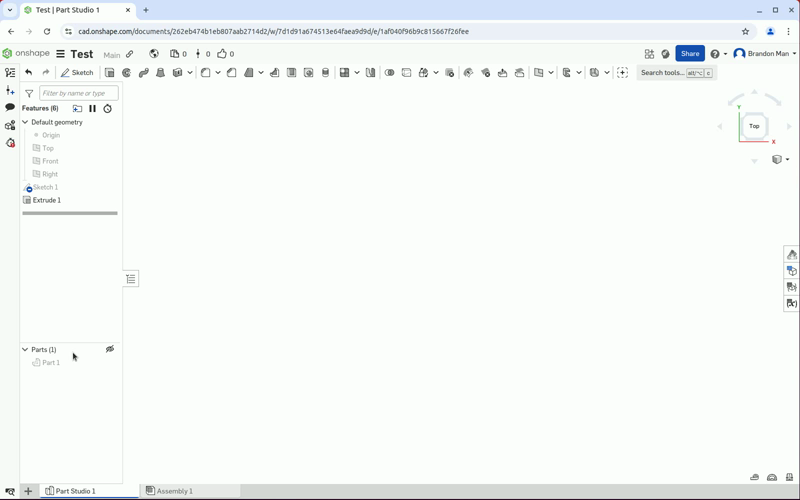
key_down(shift)
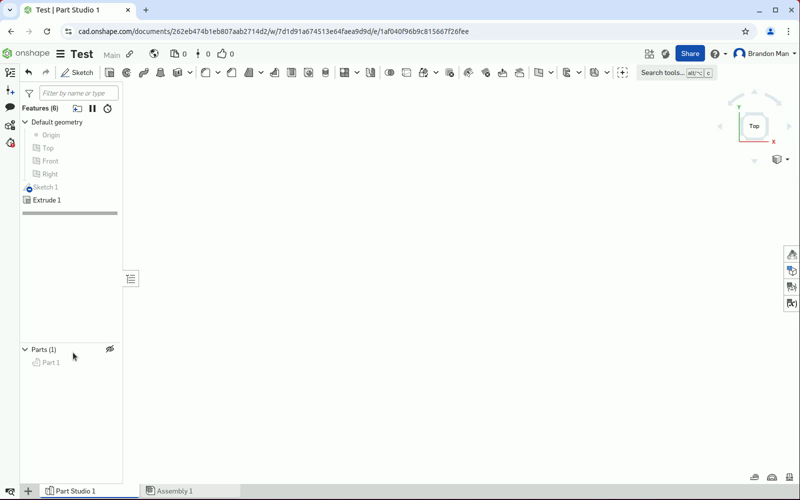
key(up)
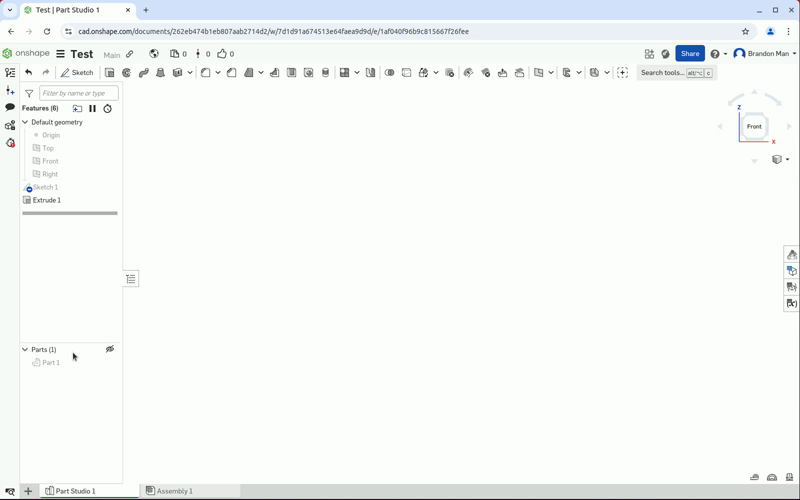
key_up(shift)
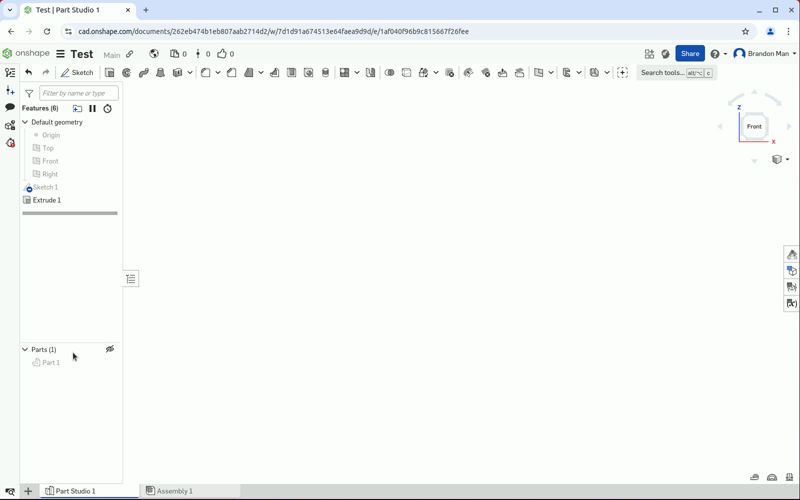
mouse_move(73, 352)
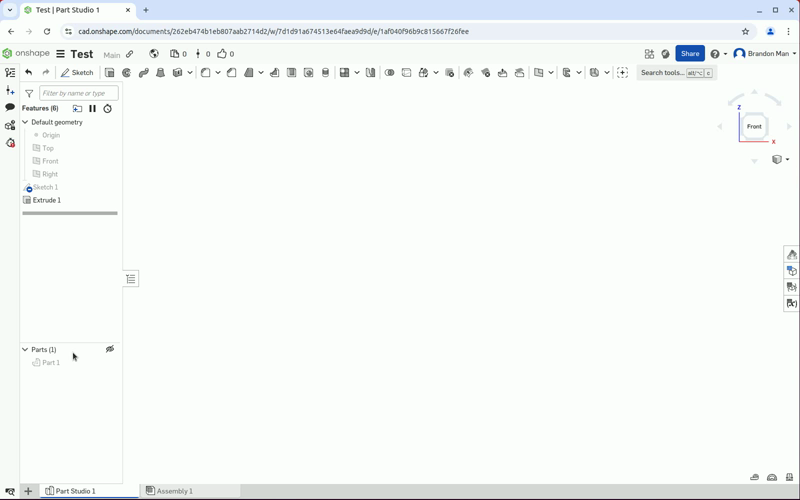
key(shift+y)
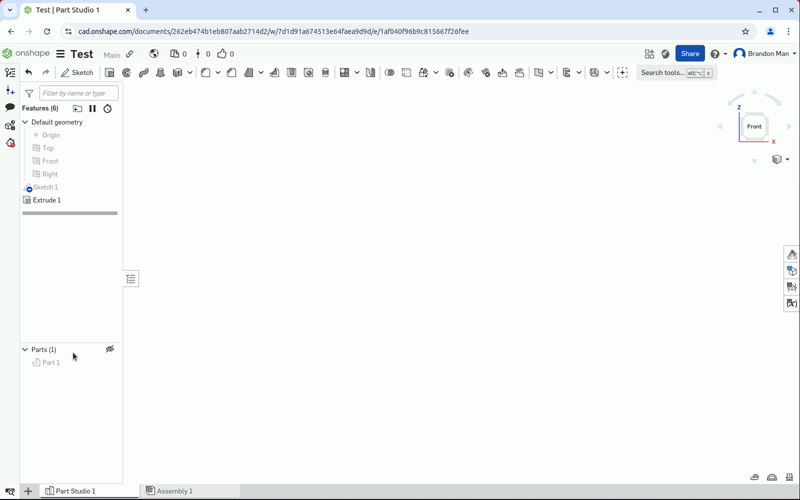
key(shift+s)
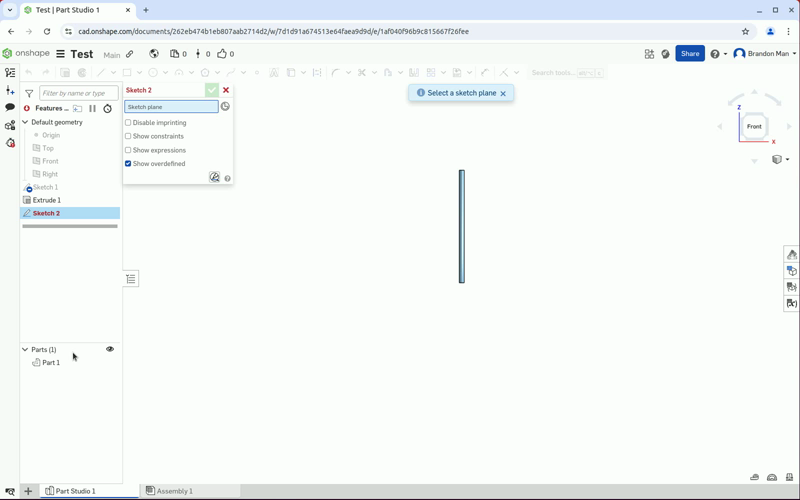
mouse_move(73, 163)
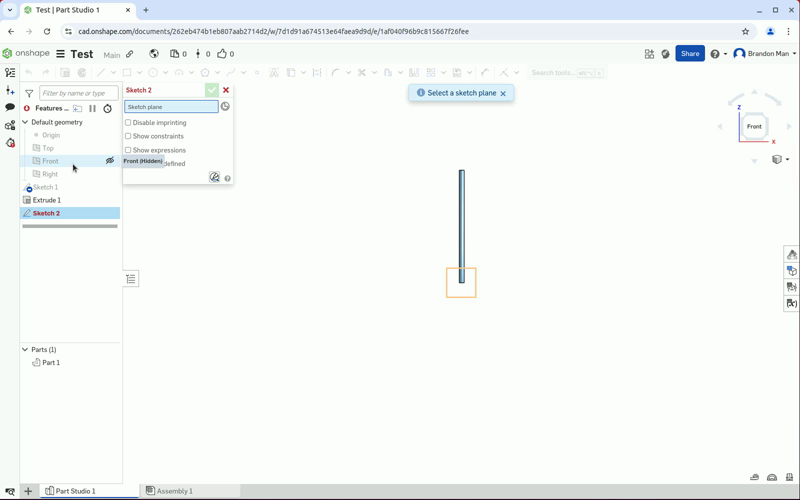
click(73, 163)
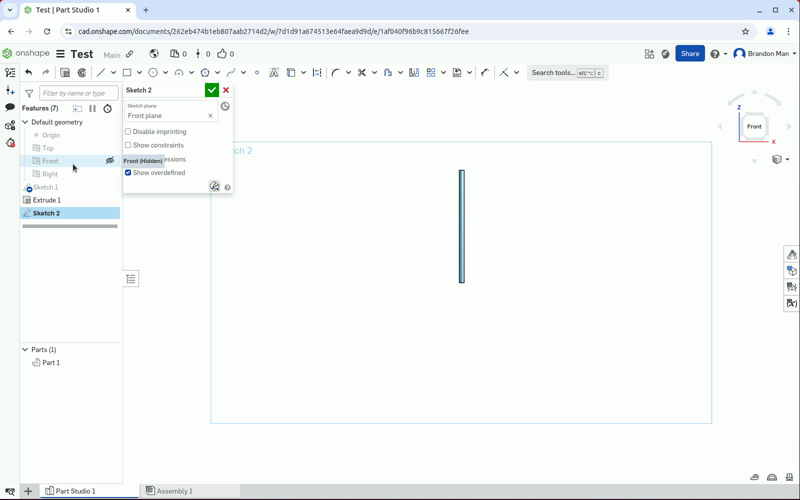
mouse_move(73, 352)
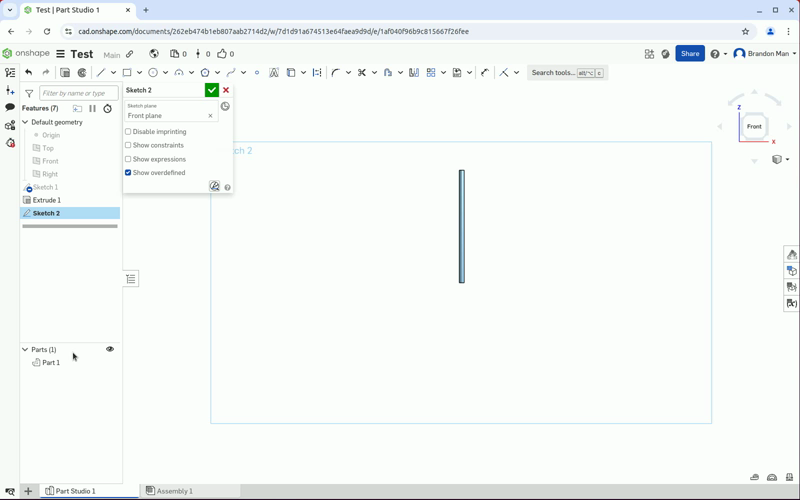
key(y)
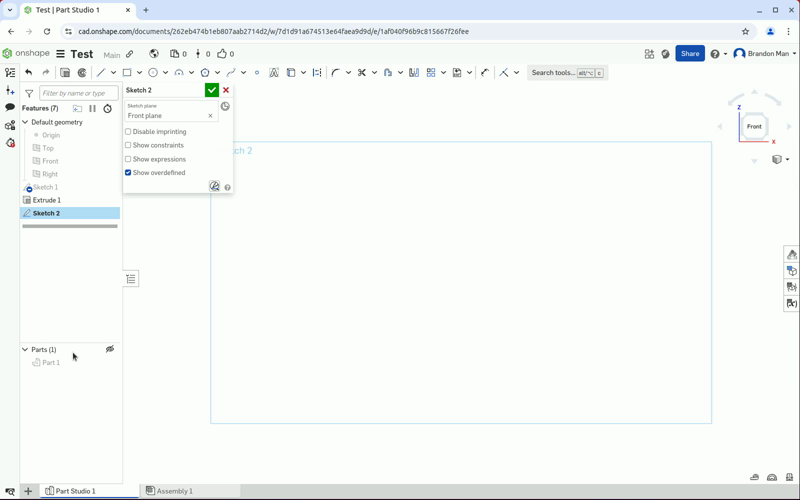
key(l)
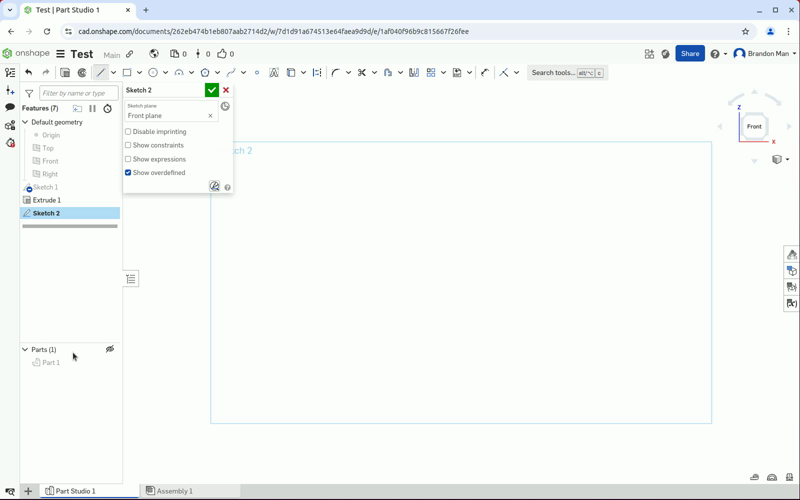
key_down(shift)
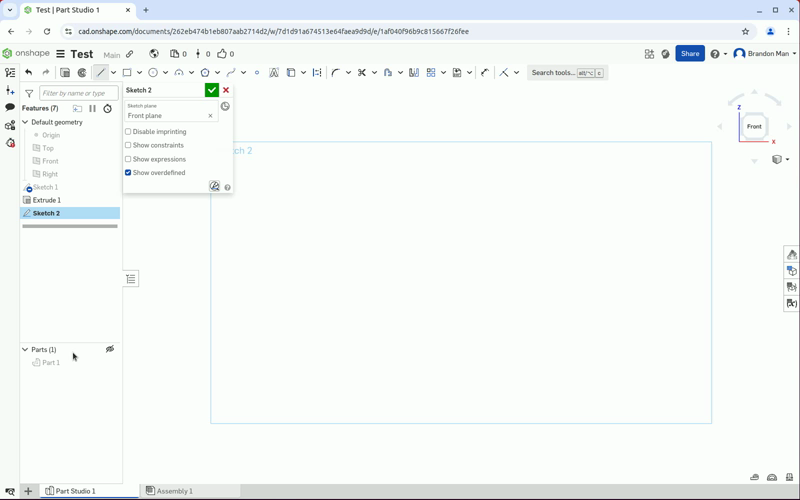
mouse_move(460, 282)
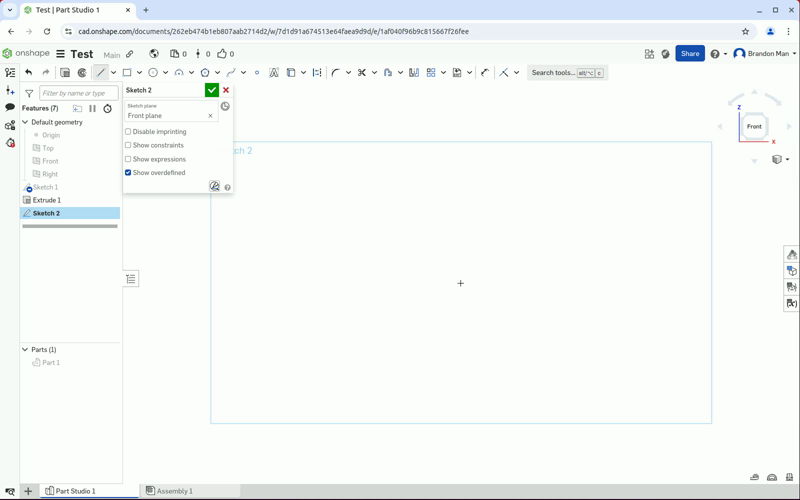
click(460, 282)
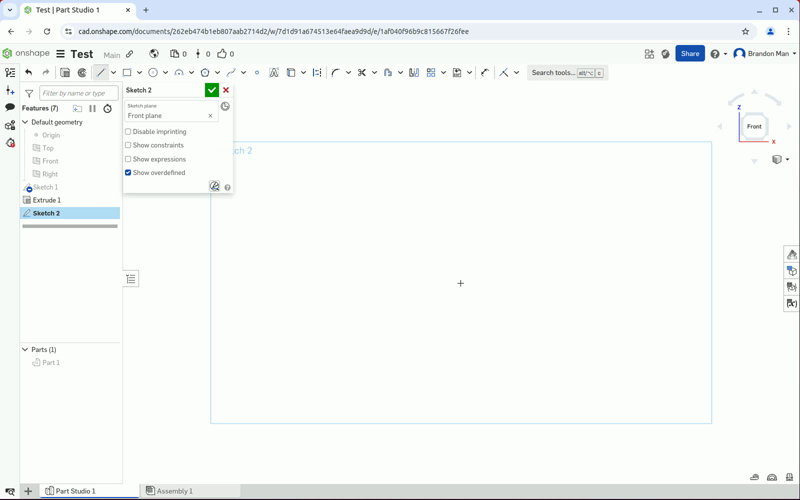
key_up(shift)
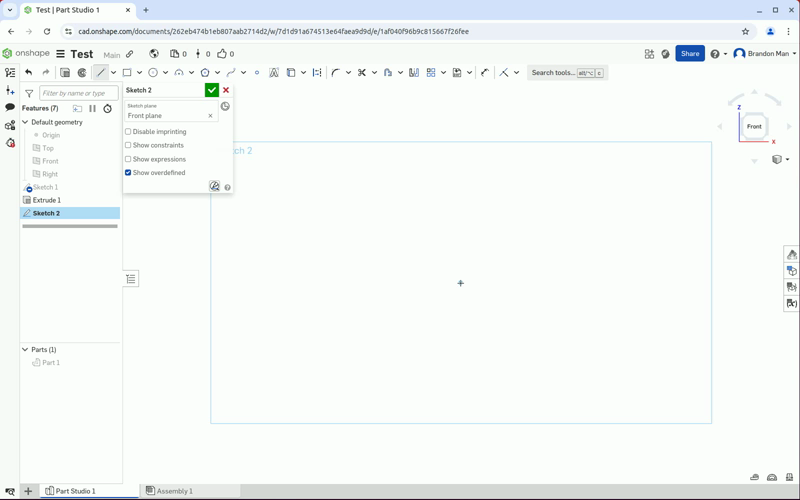
key_down(shift)
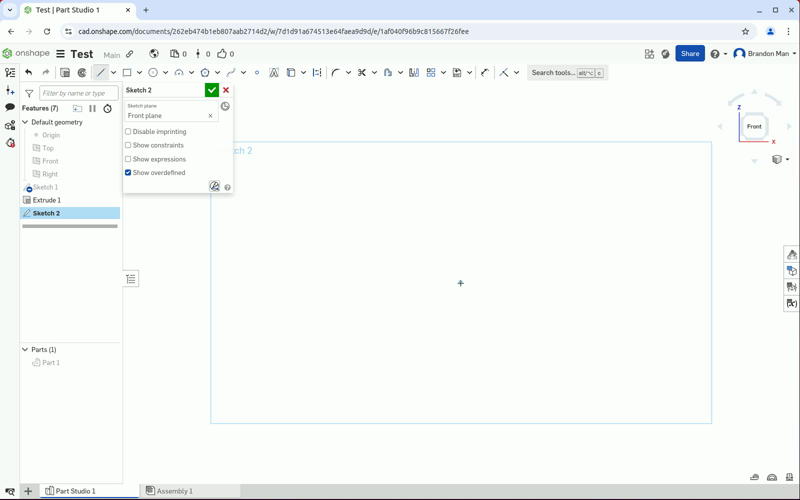
mouse_move(490, 282)
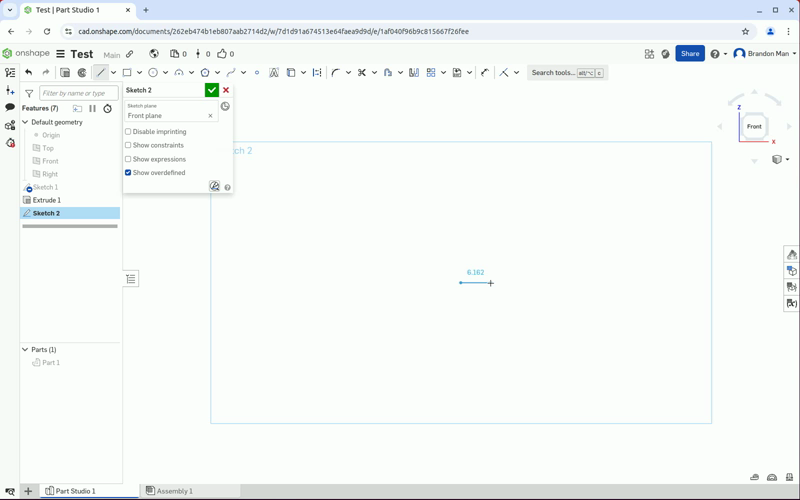
mouse_move(462, 282)
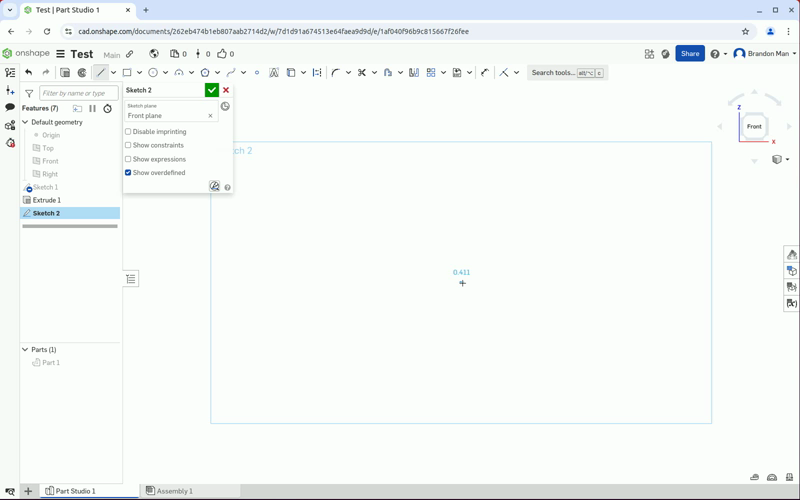
scroll(6)
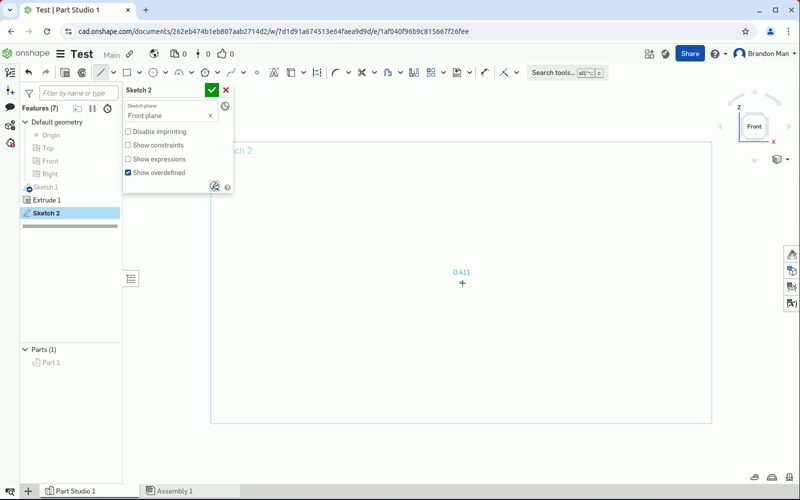
scroll(6)
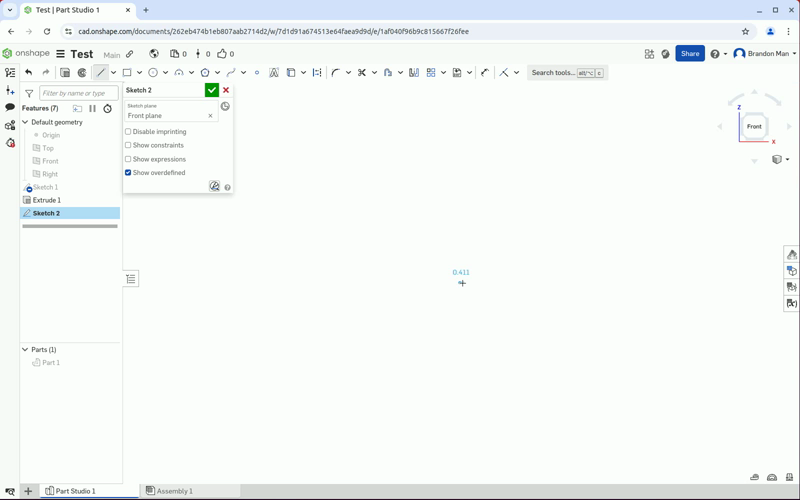
scroll(6)
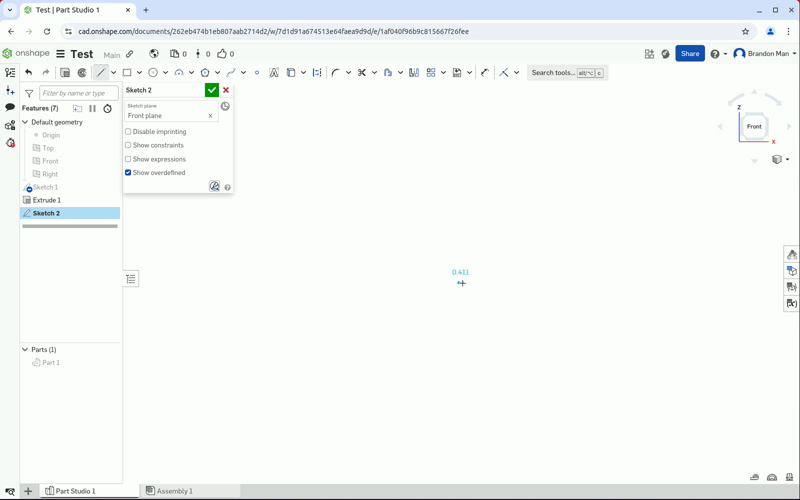
scroll(6)
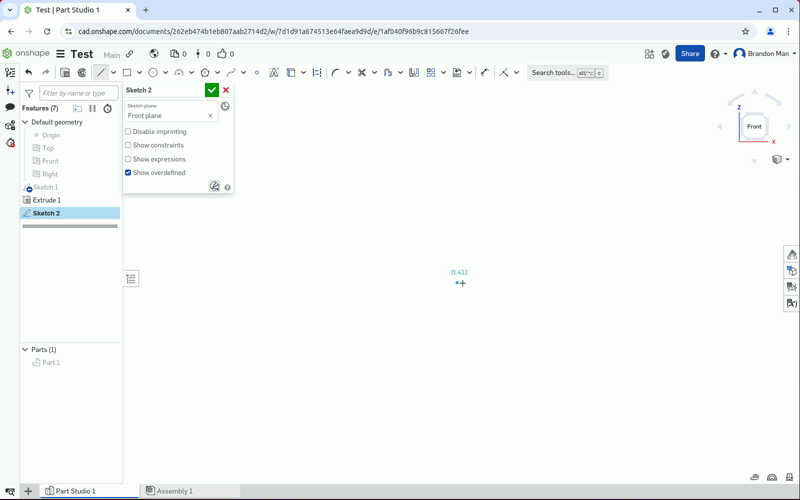
scroll(6)
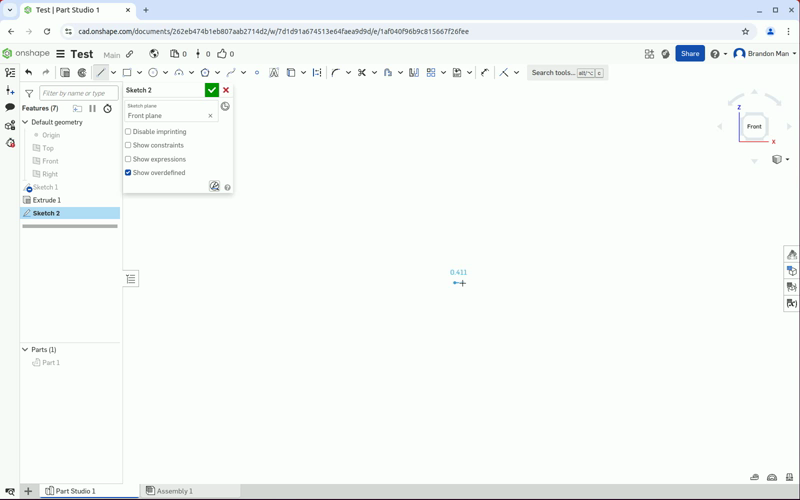
scroll(6)
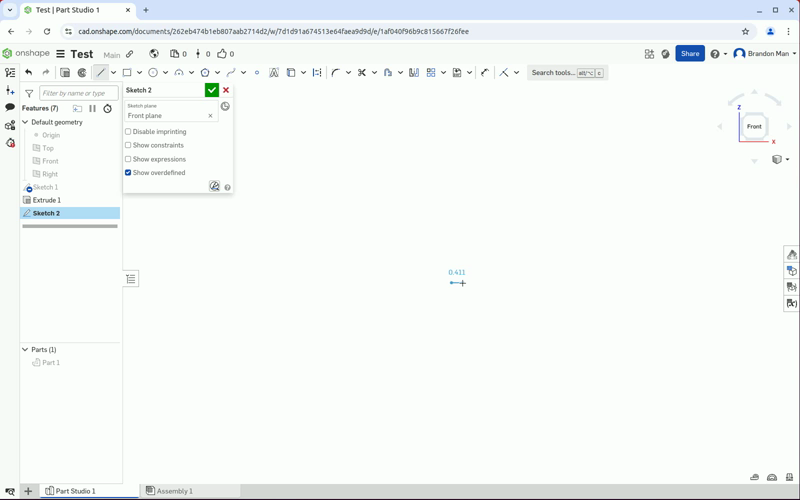
scroll(6)
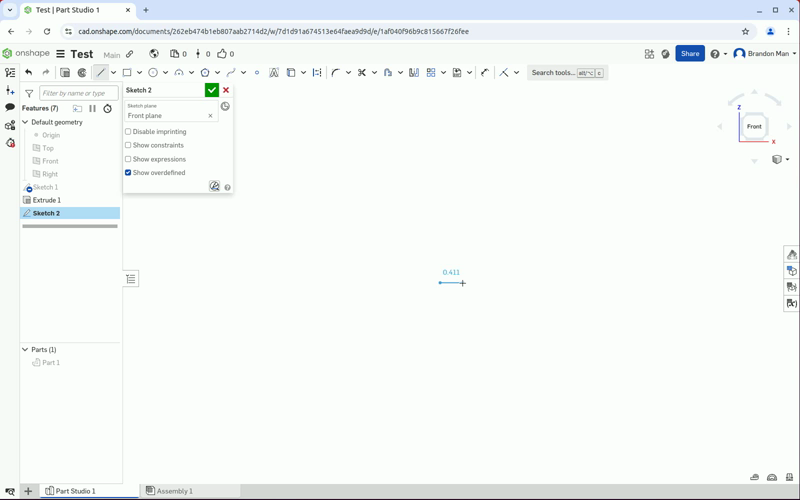
click(462, 282)
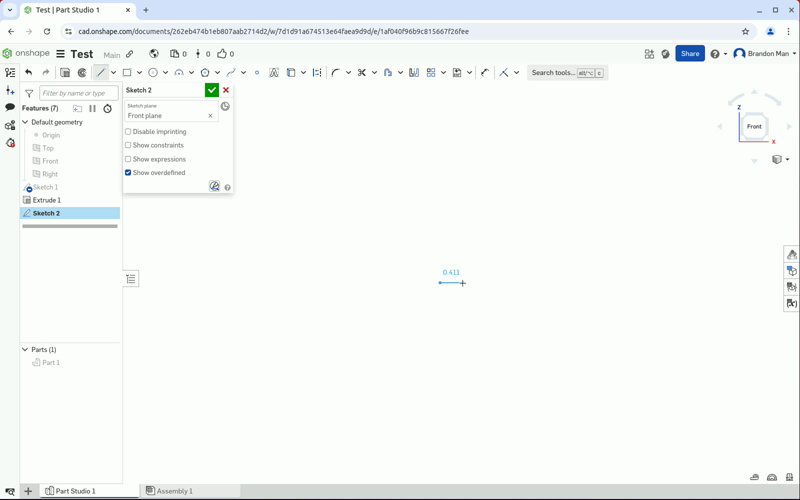
scroll(-6)
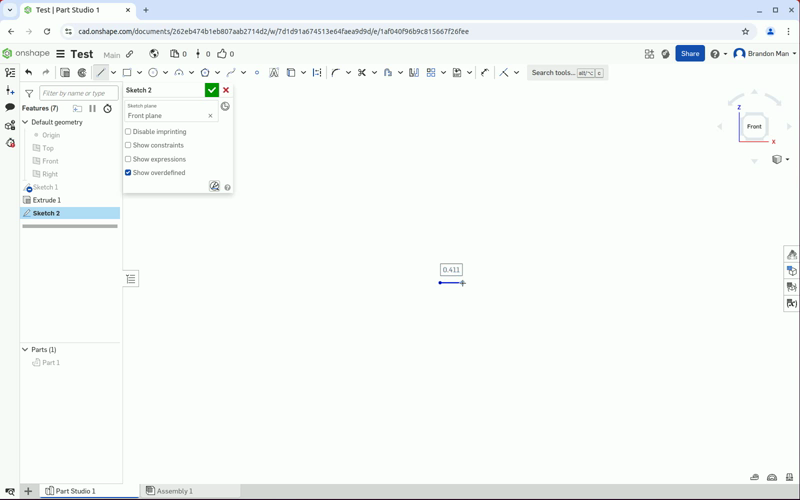
scroll(-6)
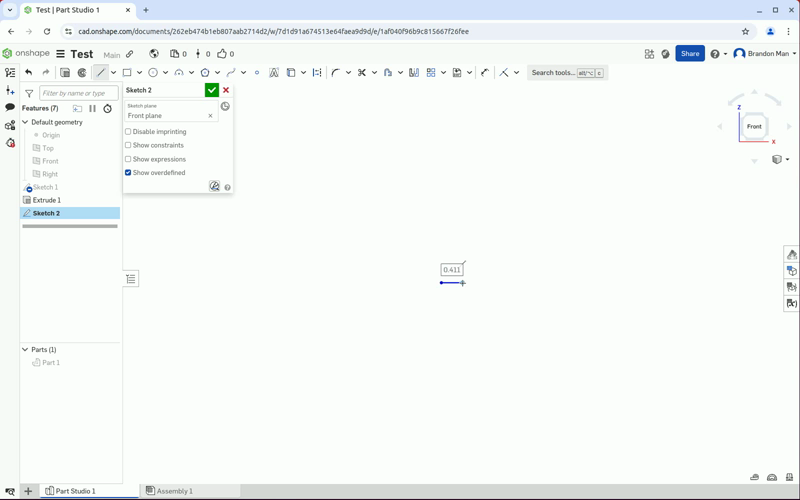
scroll(-6)
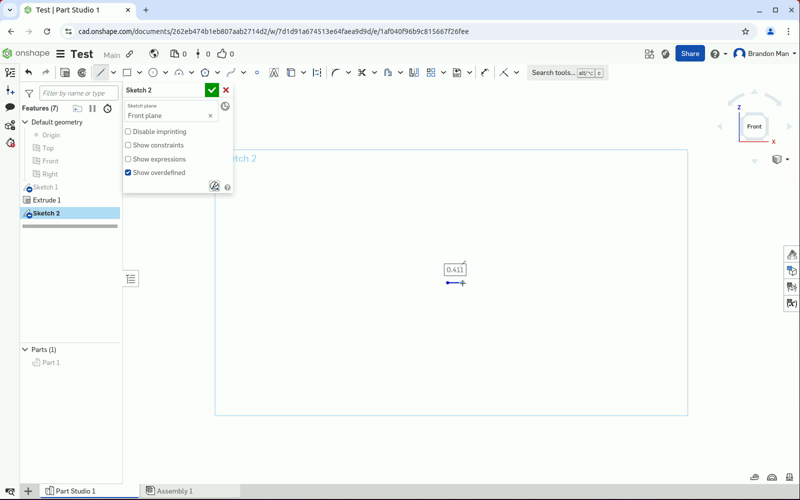
scroll(-6)
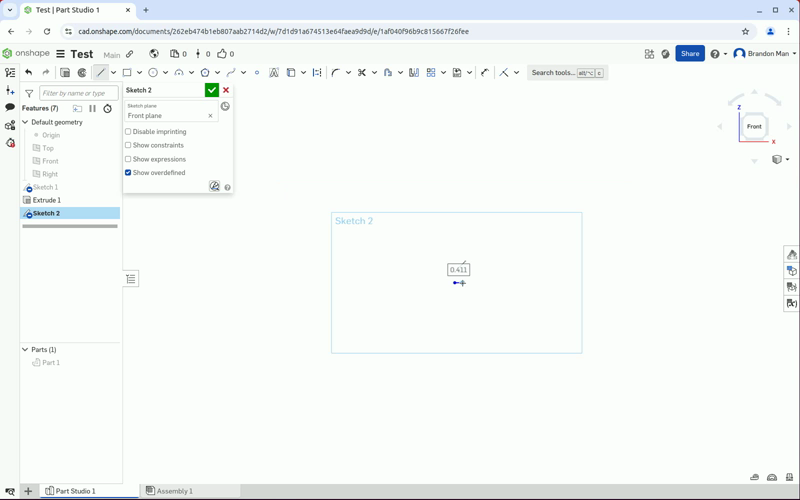
scroll(-6)
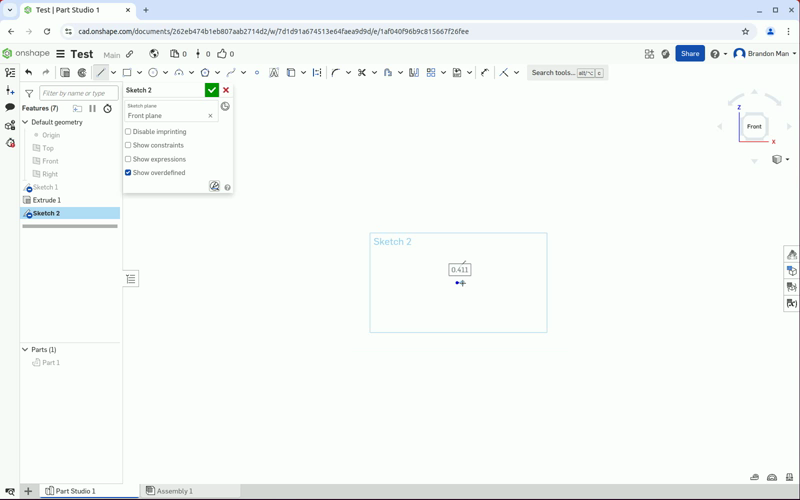
scroll(-6)
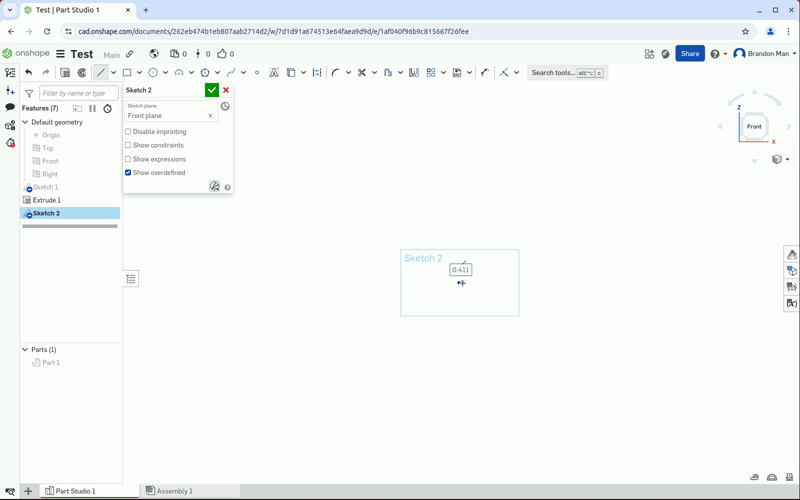
scroll(-6)
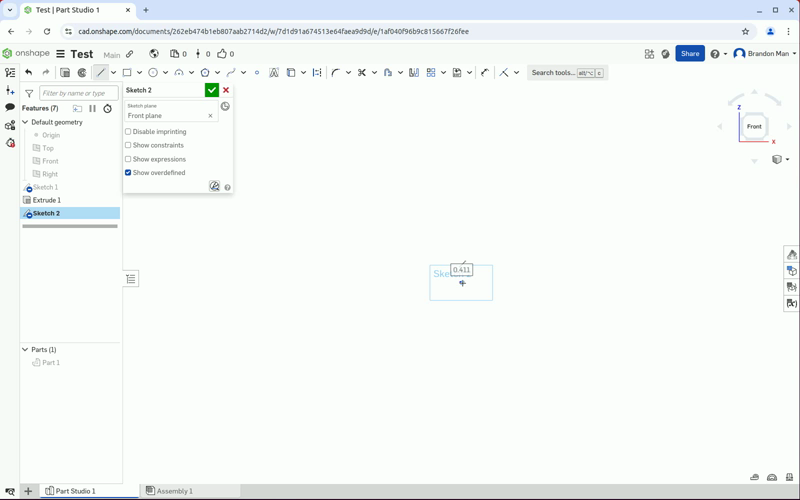
key_up(shift)
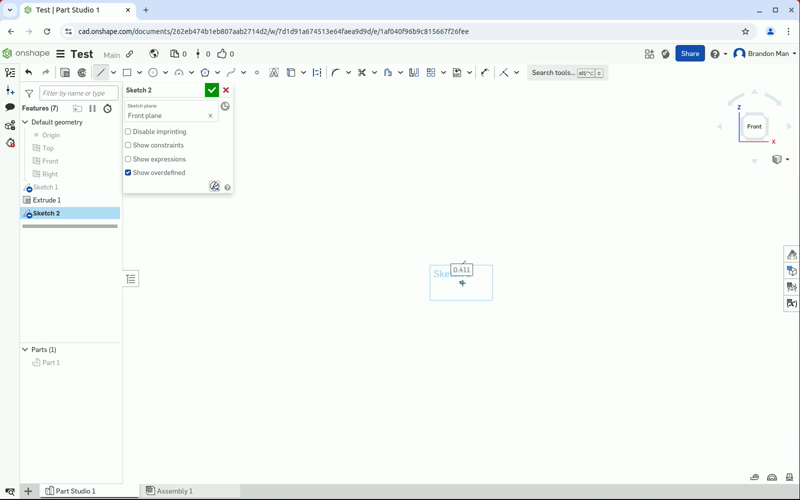
key_down(shift)
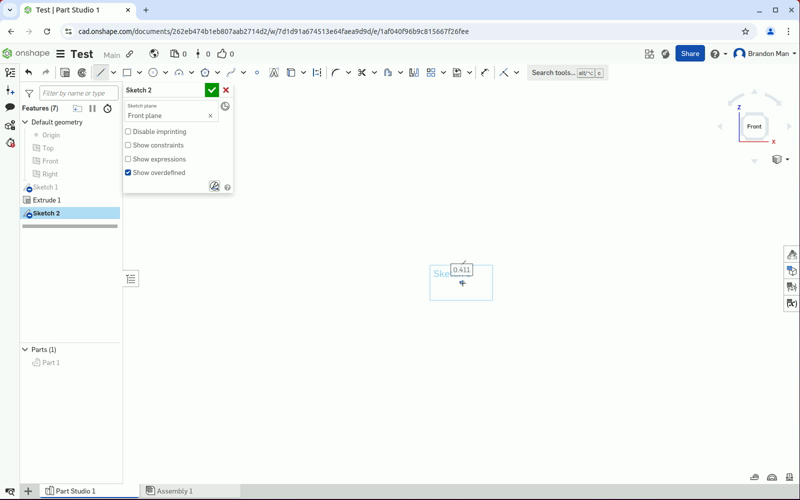
mouse_move(492, 282)
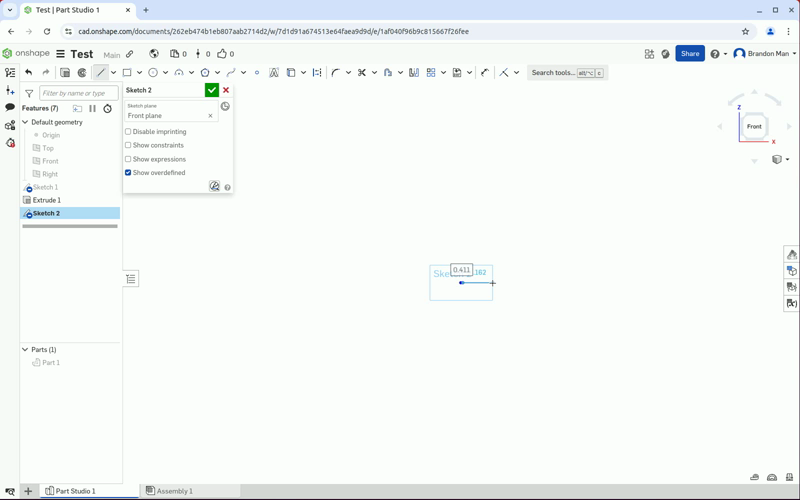
mouse_move(462, 277)
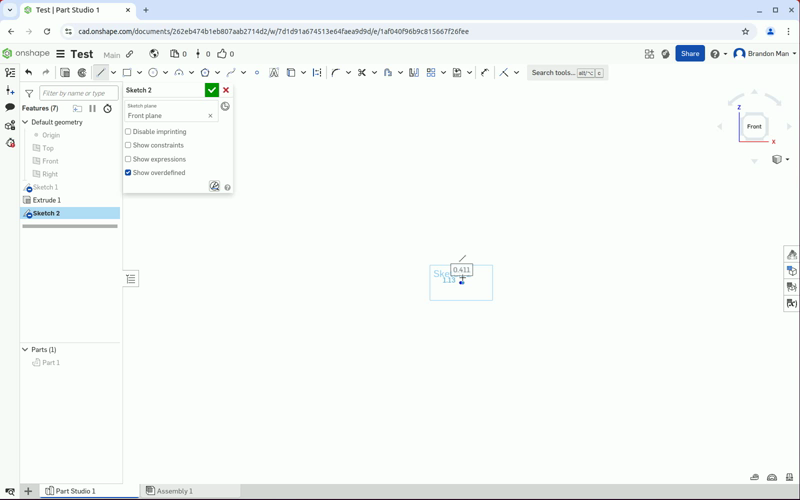
scroll(6)
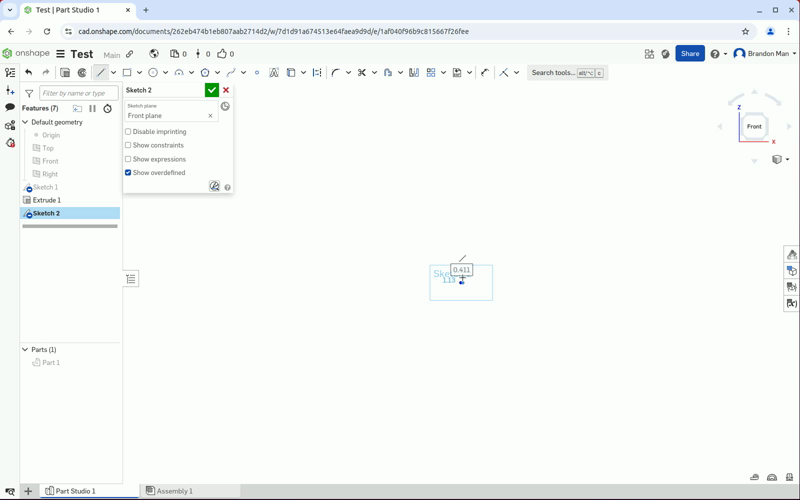
scroll(6)
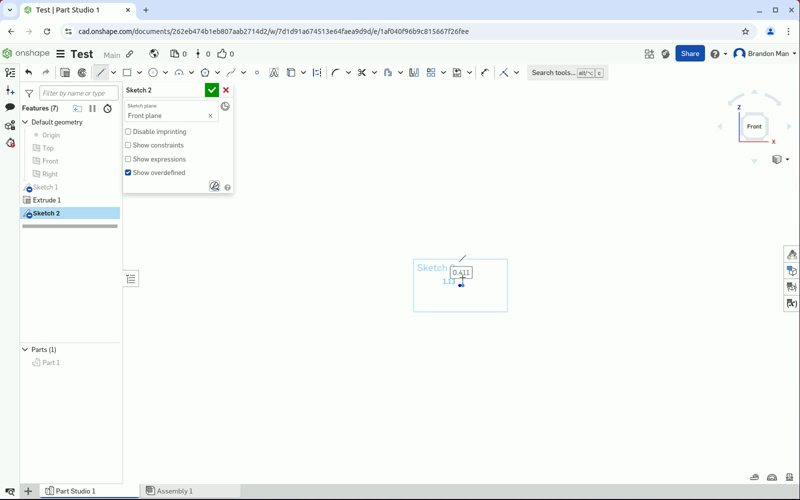
scroll(6)
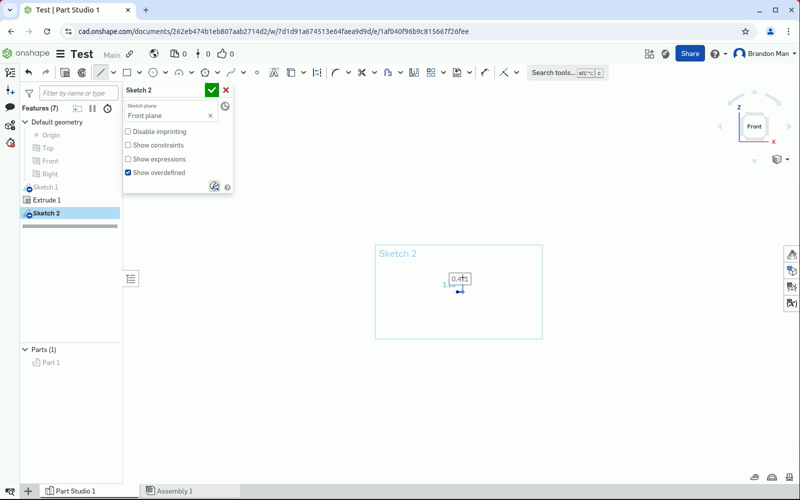
scroll(6)
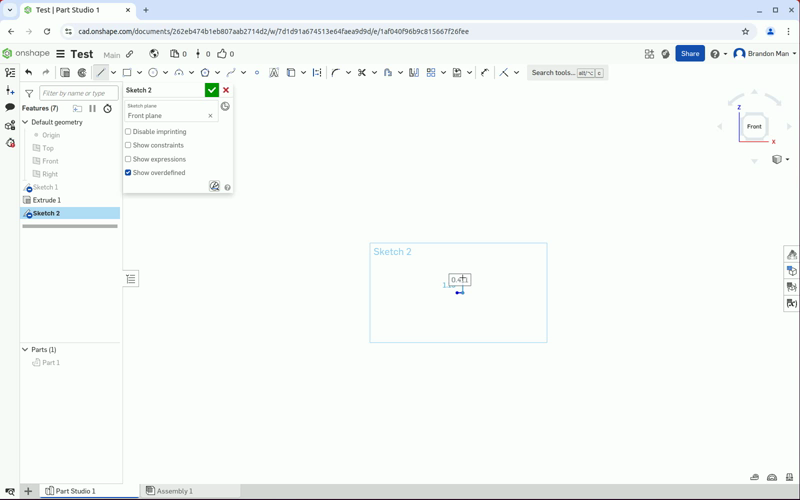
scroll(6)
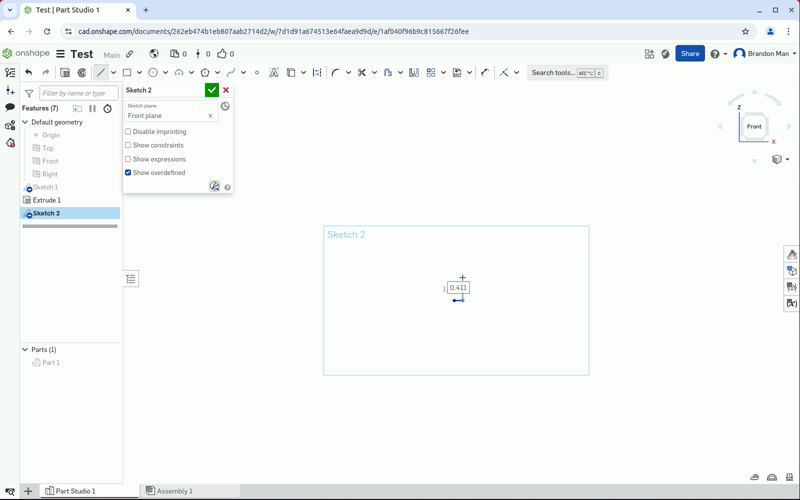
scroll(6)
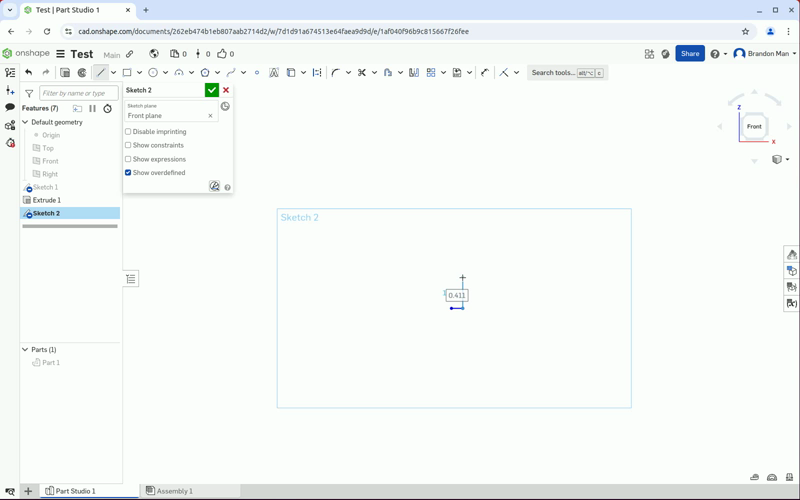
scroll(6)
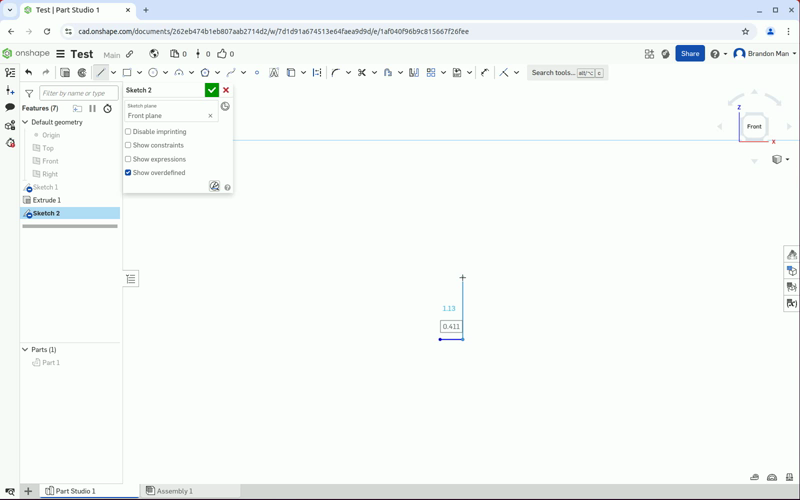
click(462, 277)
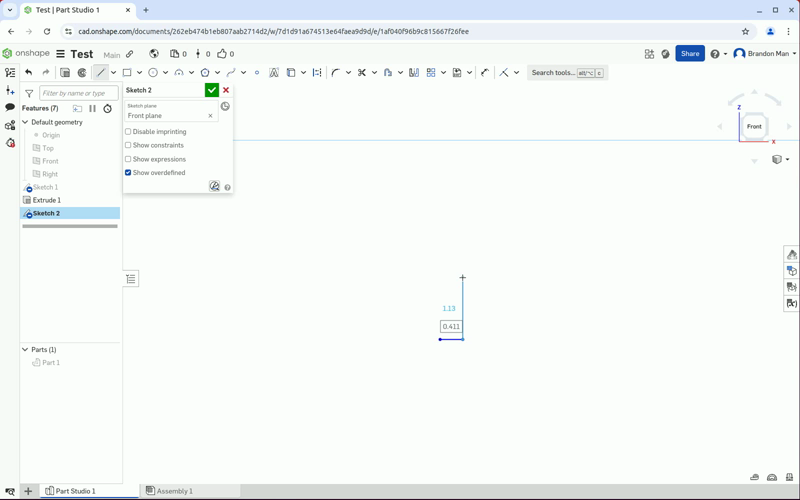
scroll(-6)
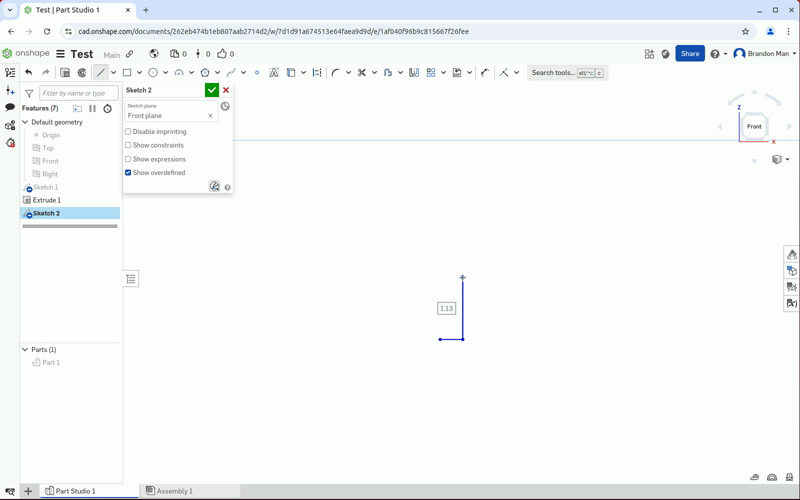
scroll(-6)
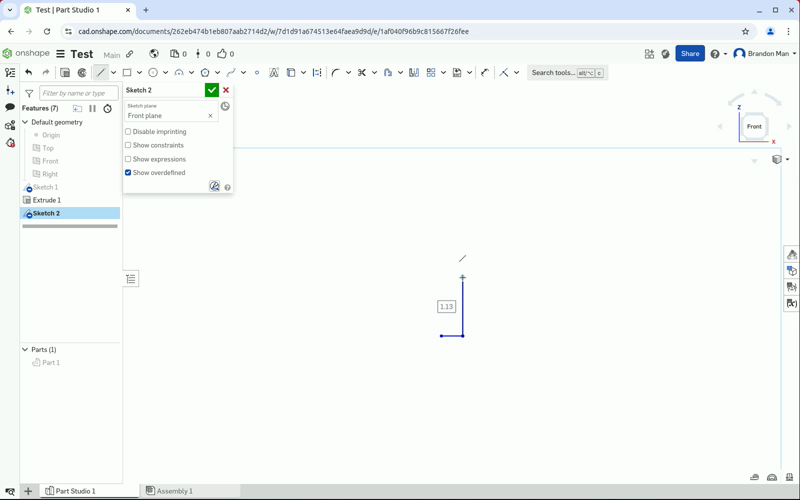
scroll(-6)
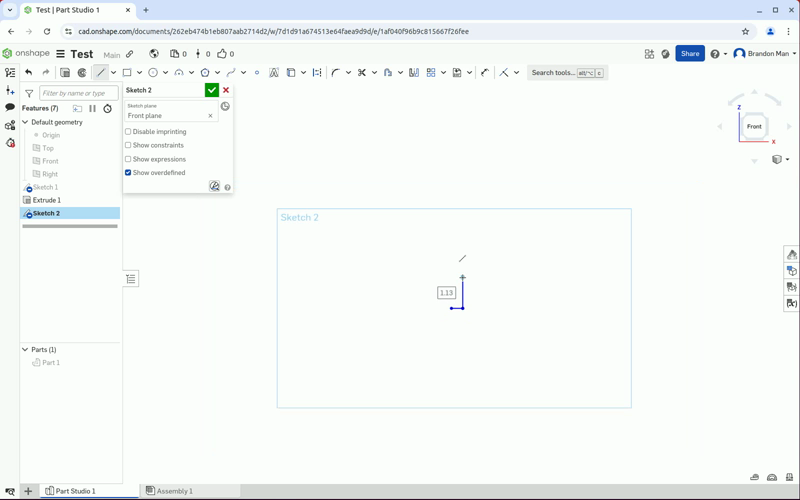
scroll(-6)
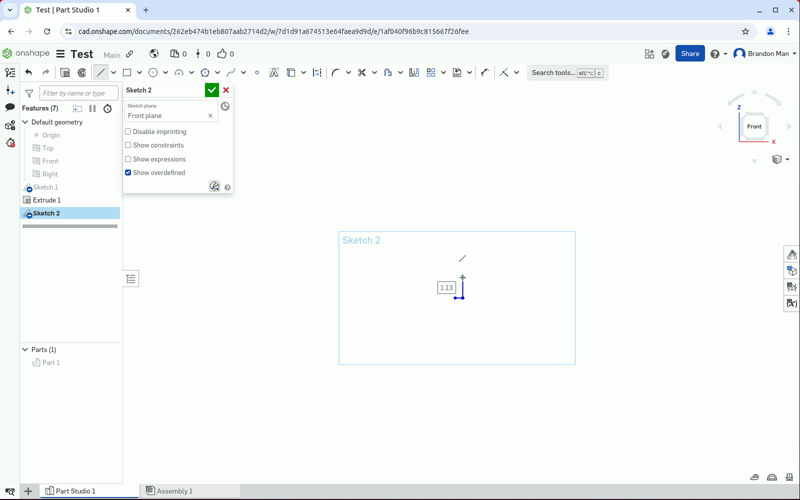
scroll(-6)
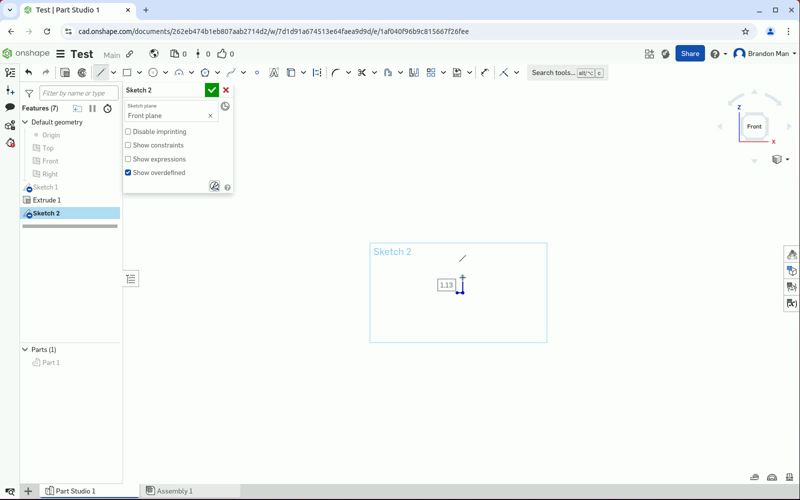
scroll(-6)
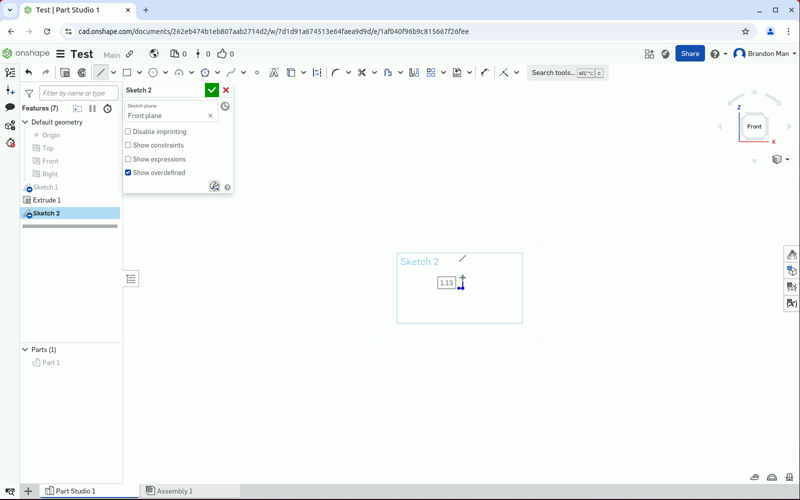
scroll(-6)
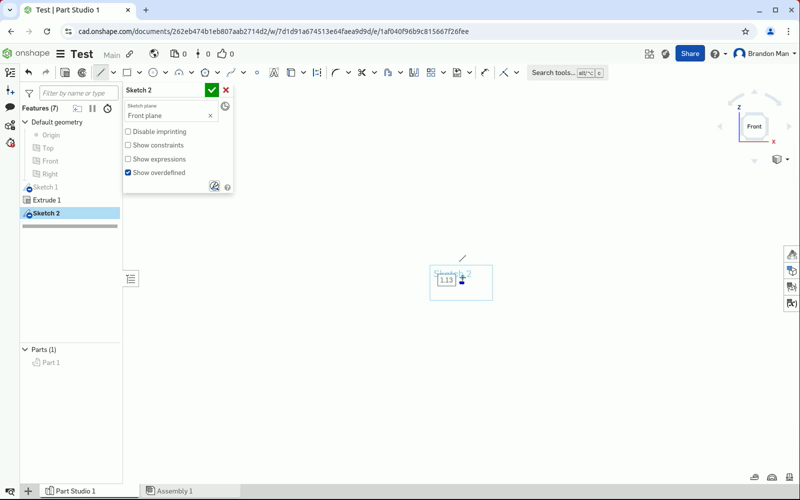
key_up(shift)
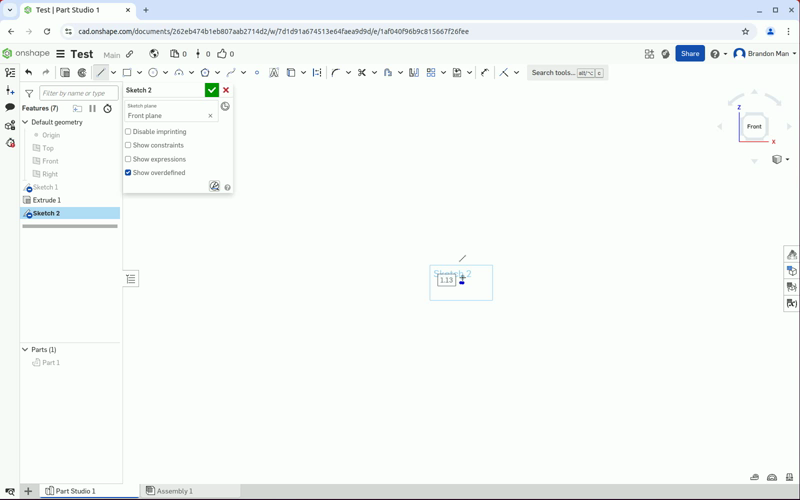
mouse_move(492, 277)
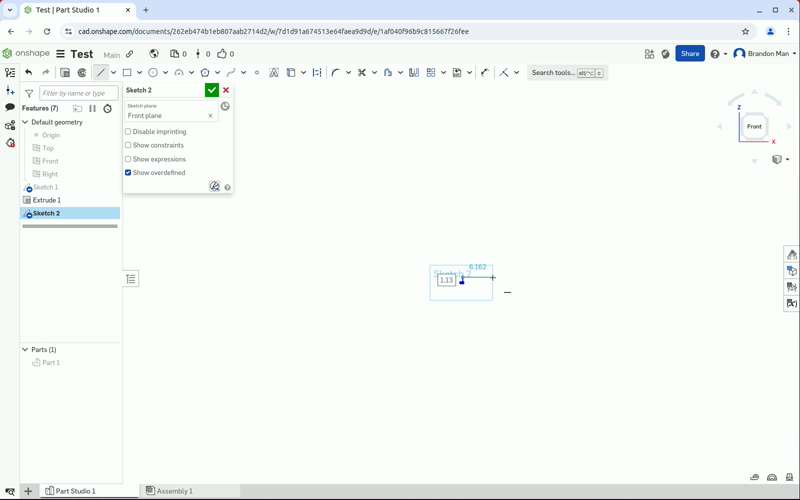
key_down(shift)
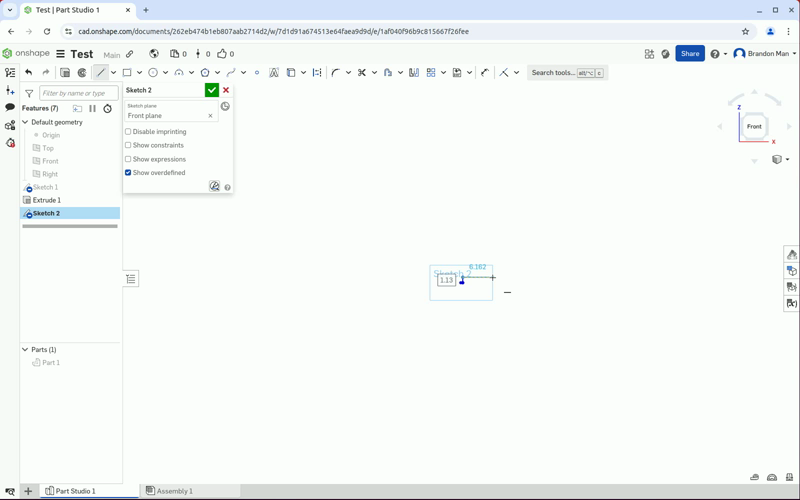
mouse_move(460, 282)
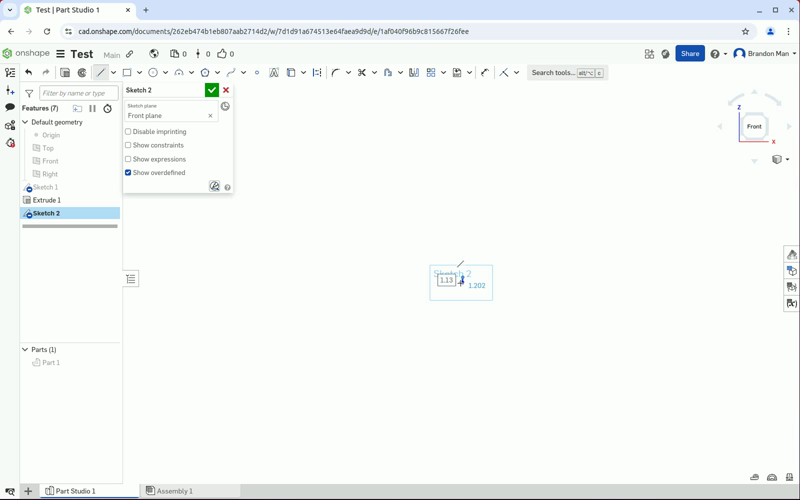
scroll(6)
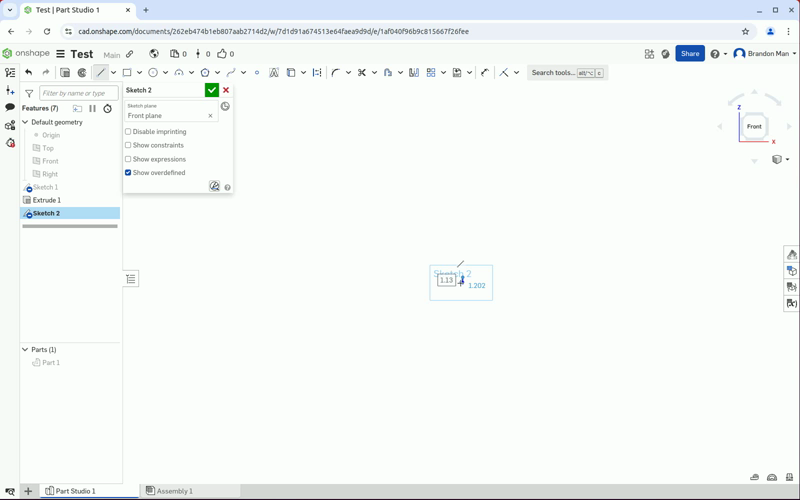
scroll(6)
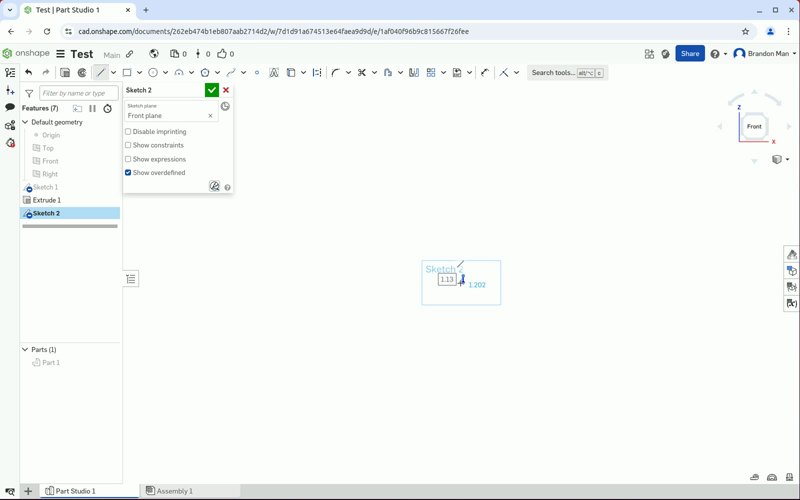
scroll(6)
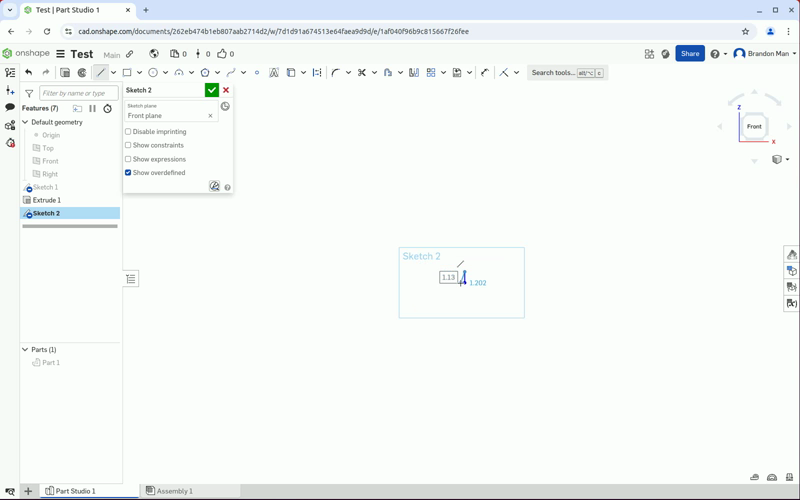
scroll(6)
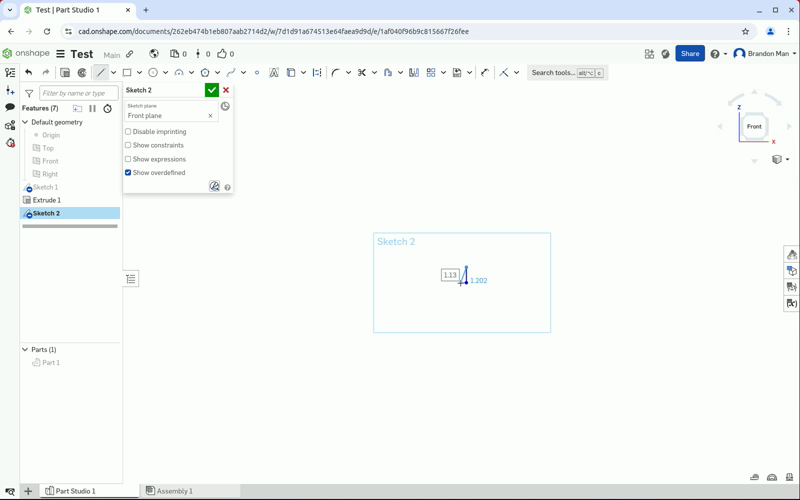
scroll(6)
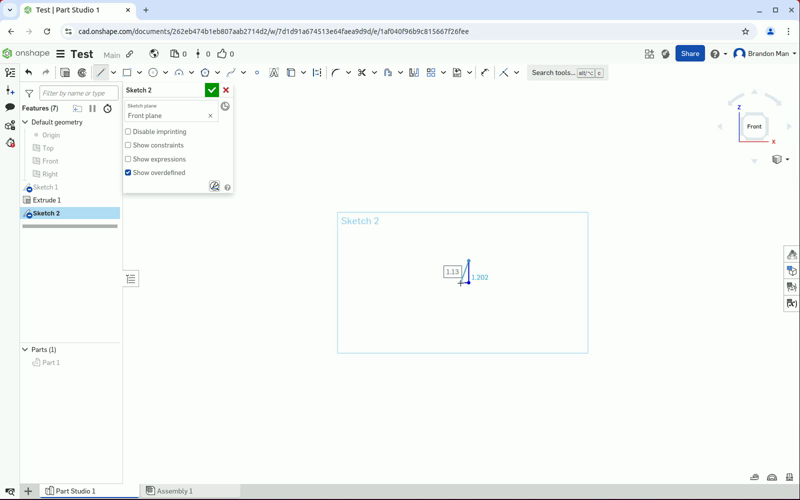
scroll(6)
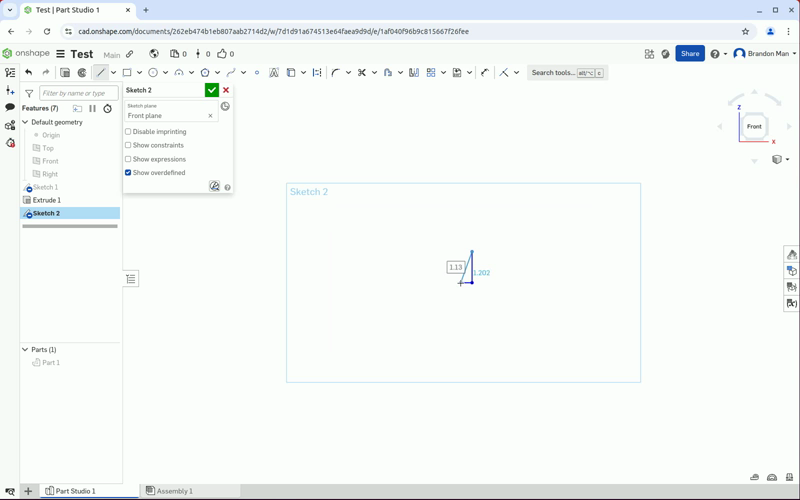
scroll(6)
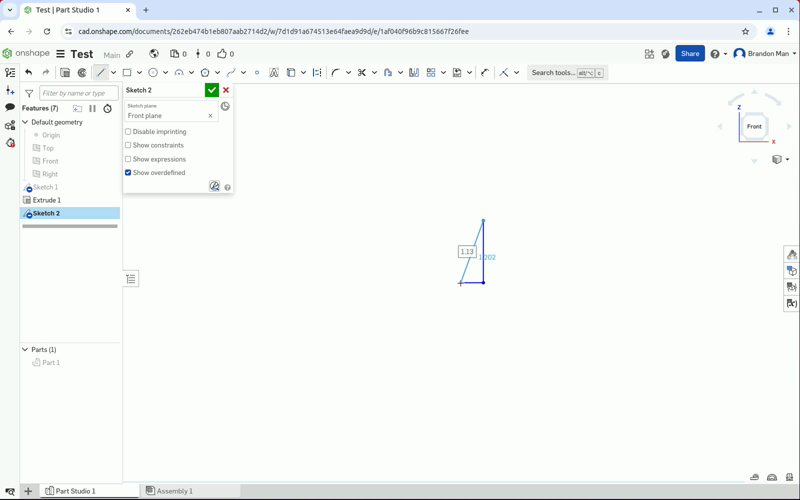
key_up(shift)
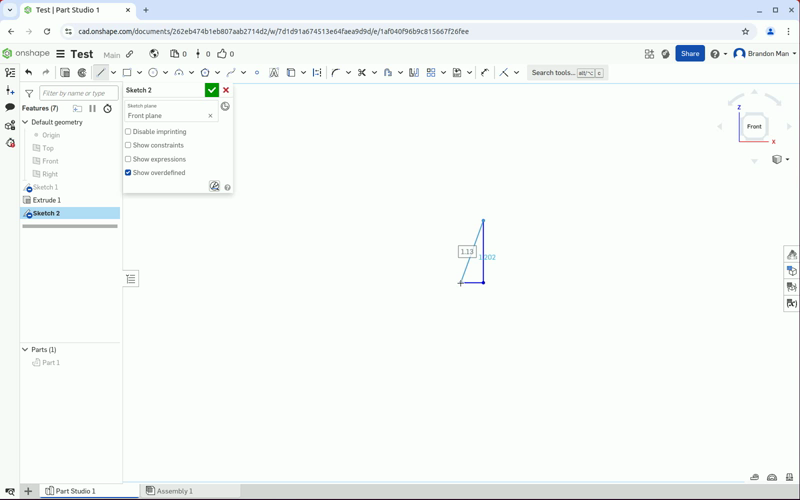
click(460, 282)
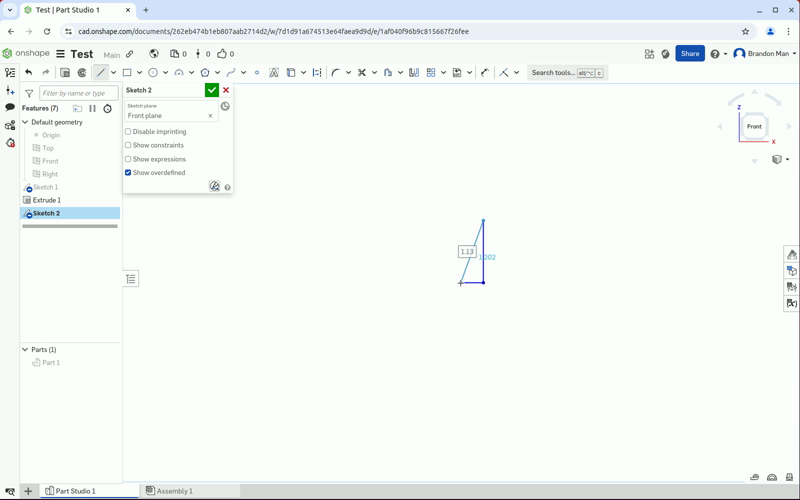
scroll(-6)
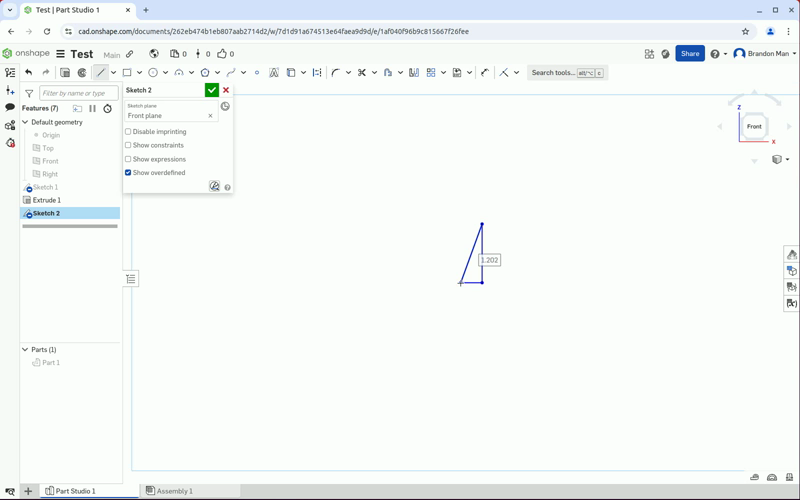
scroll(-6)
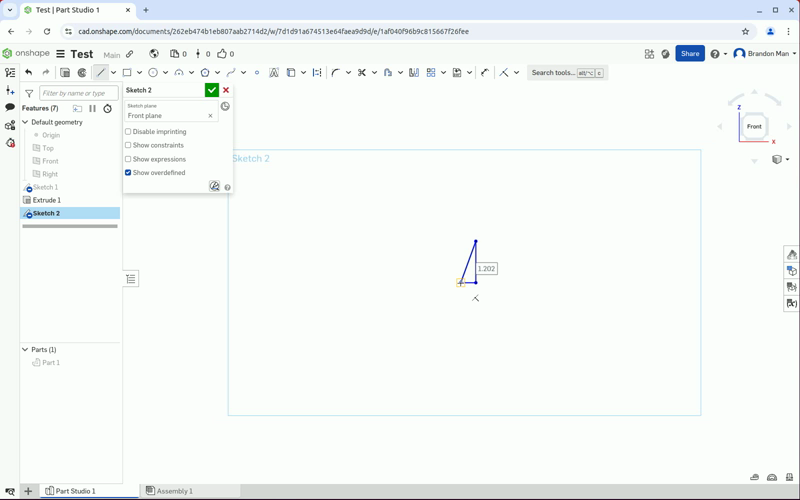
scroll(-6)
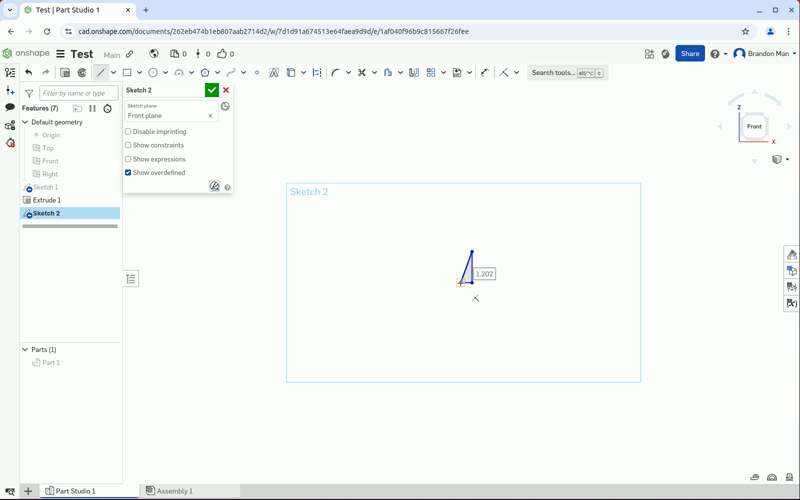
scroll(-6)
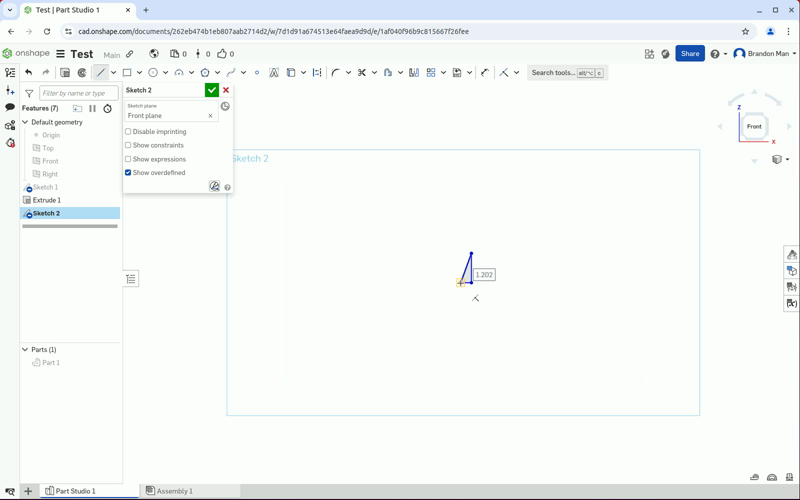
scroll(-6)
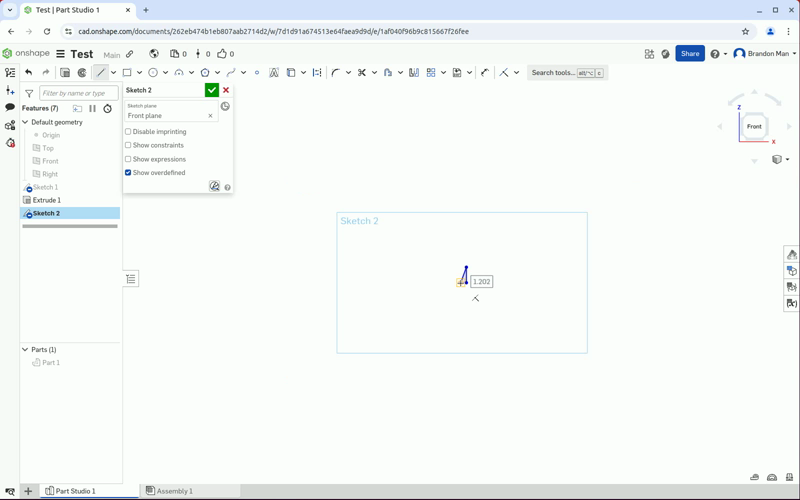
scroll(-6)
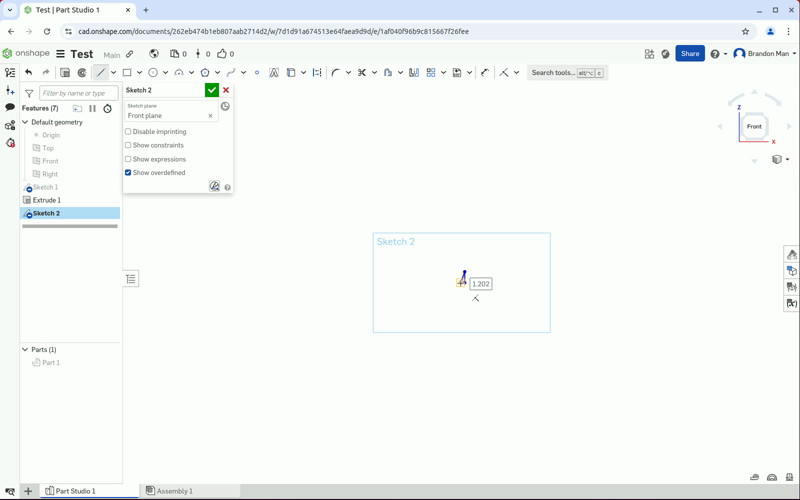
scroll(-6)
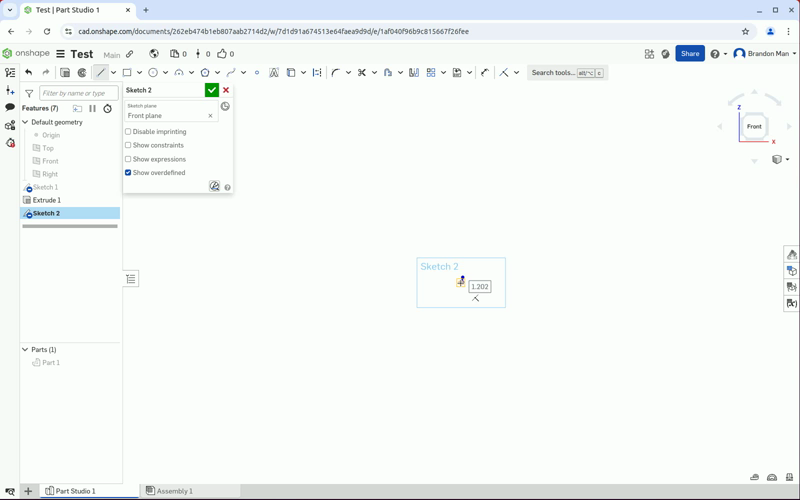
key(esc)
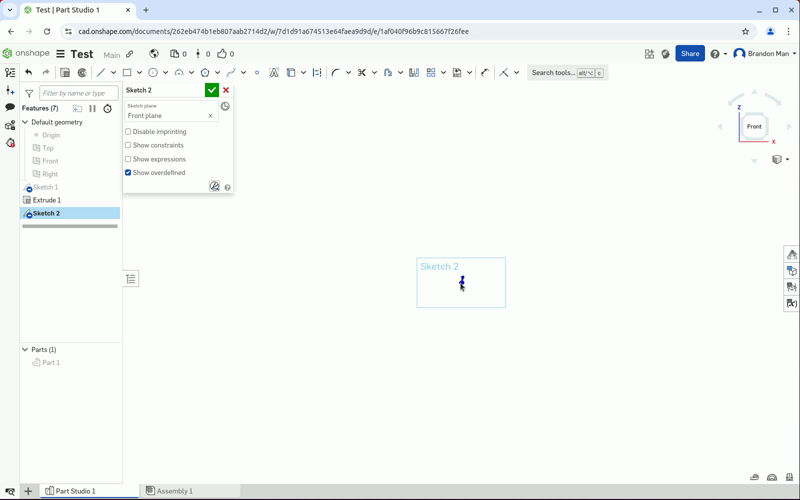
mouse_move(461, 281)
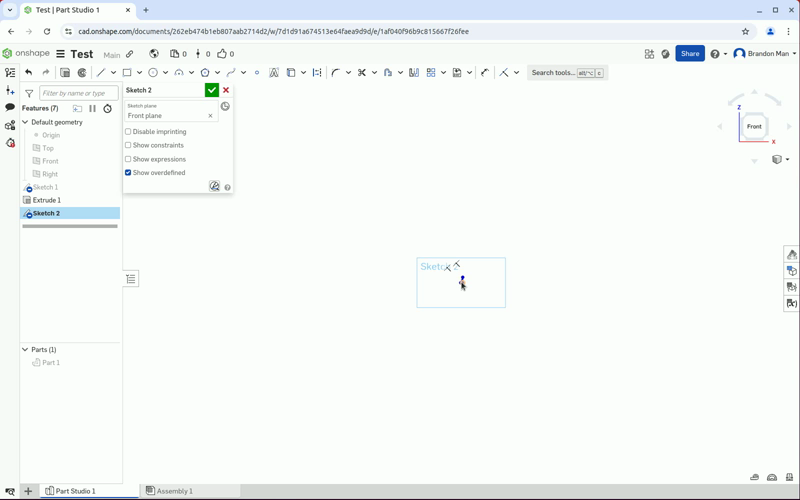
scroll(6)
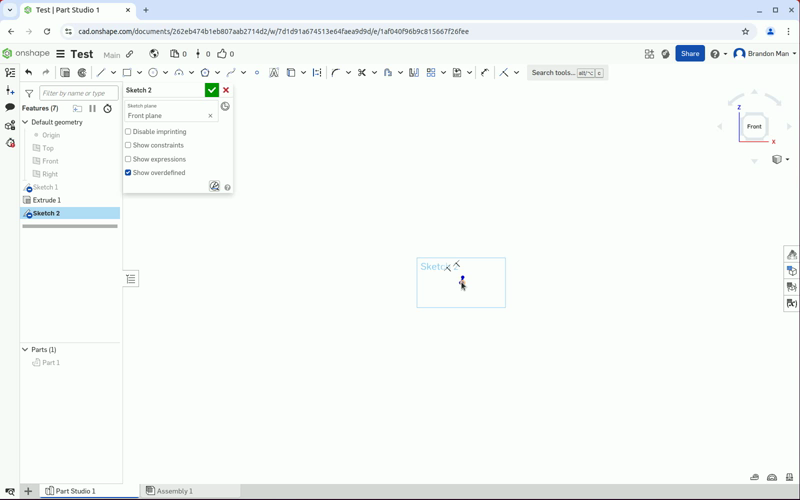
scroll(6)
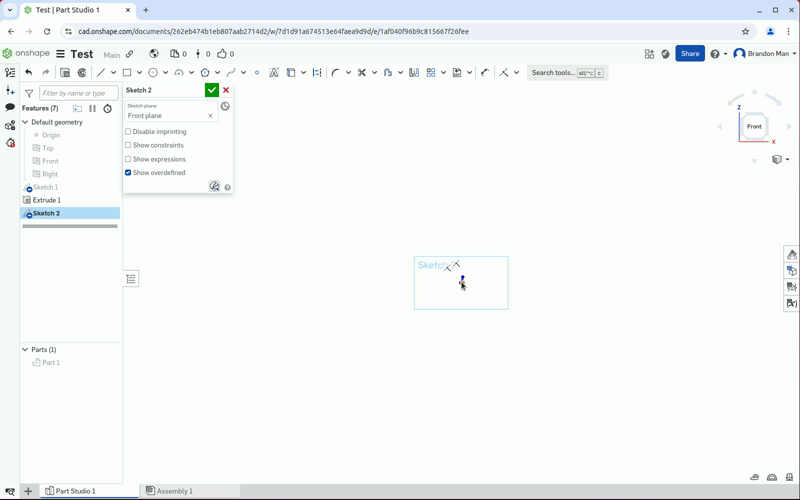
scroll(6)
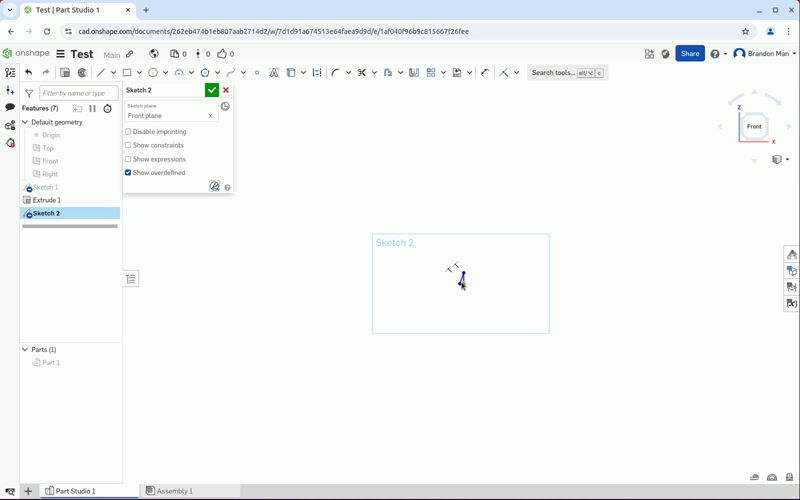
scroll(6)
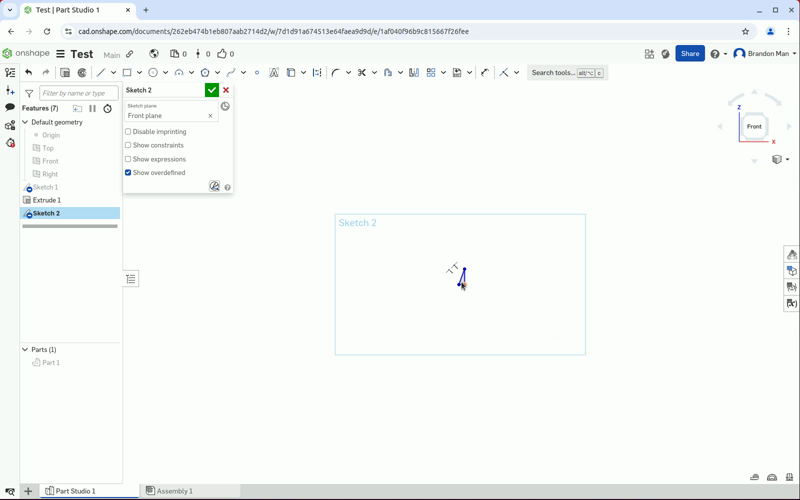
scroll(6)
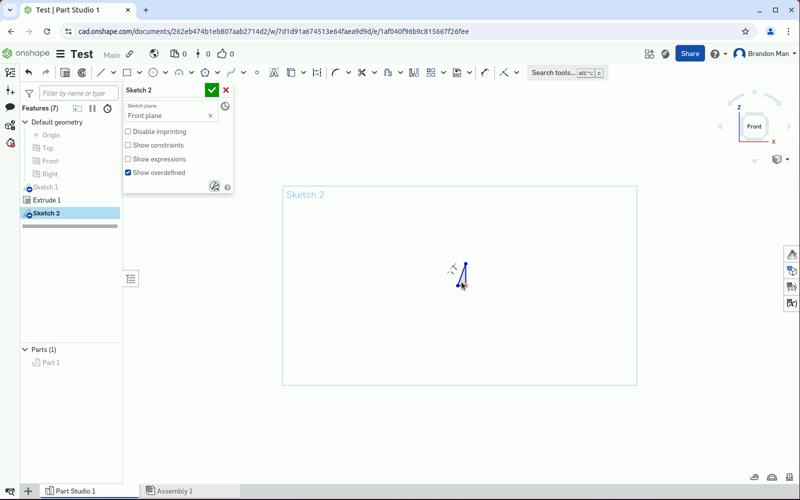
scroll(6)
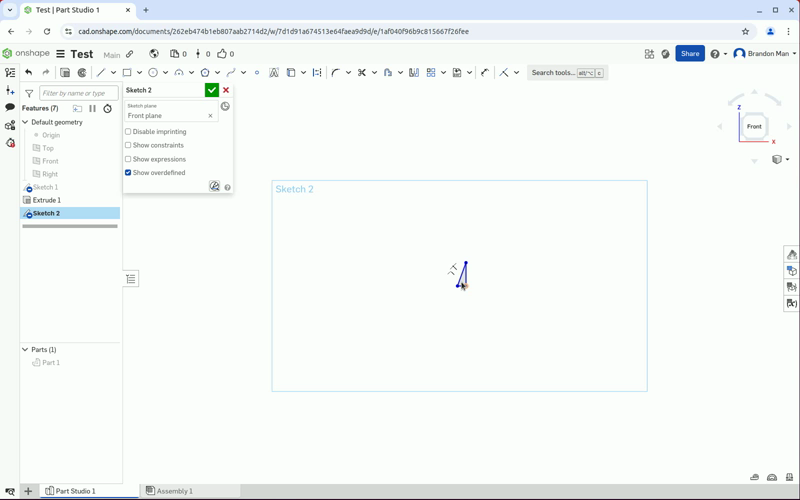
scroll(6)
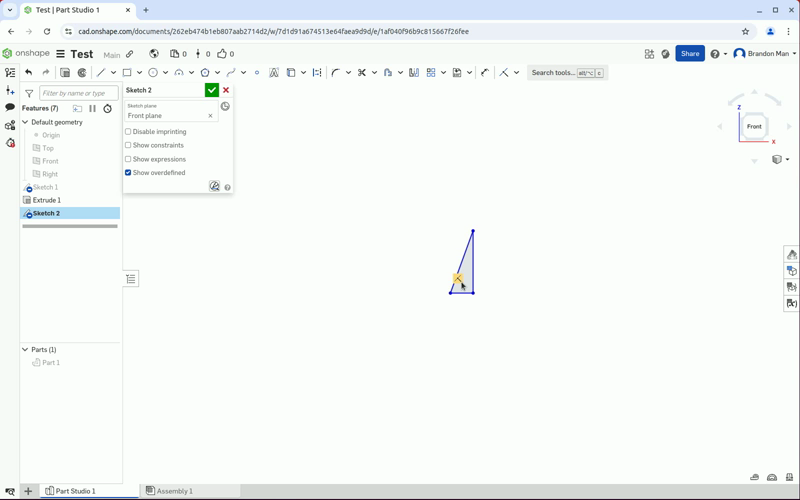
click(461, 281)
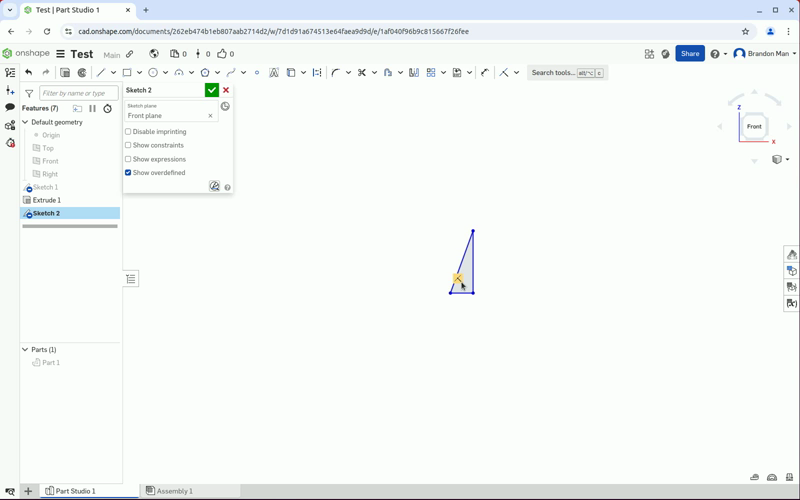
scroll(-6)
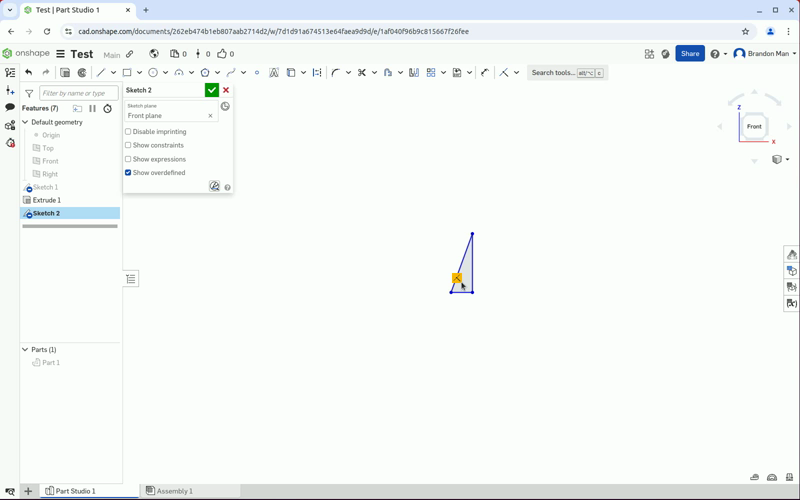
scroll(-6)
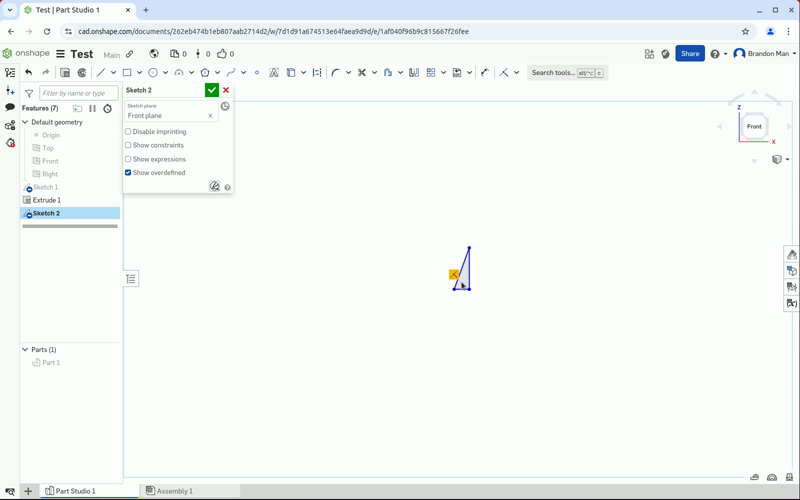
scroll(-6)
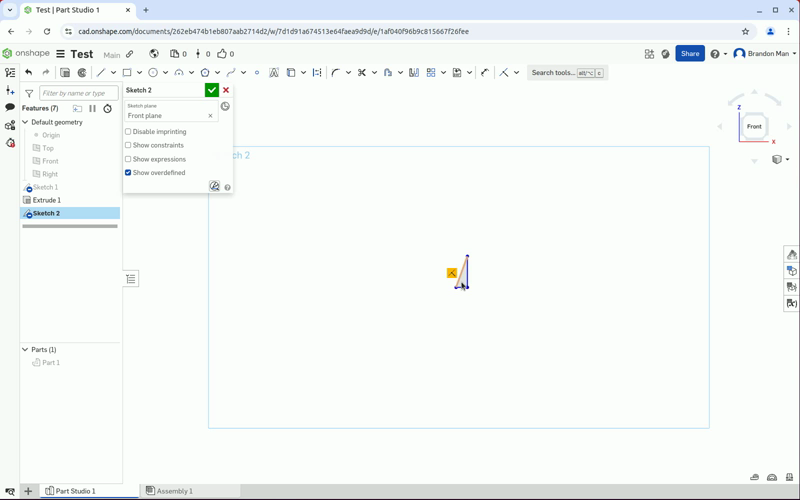
scroll(-6)
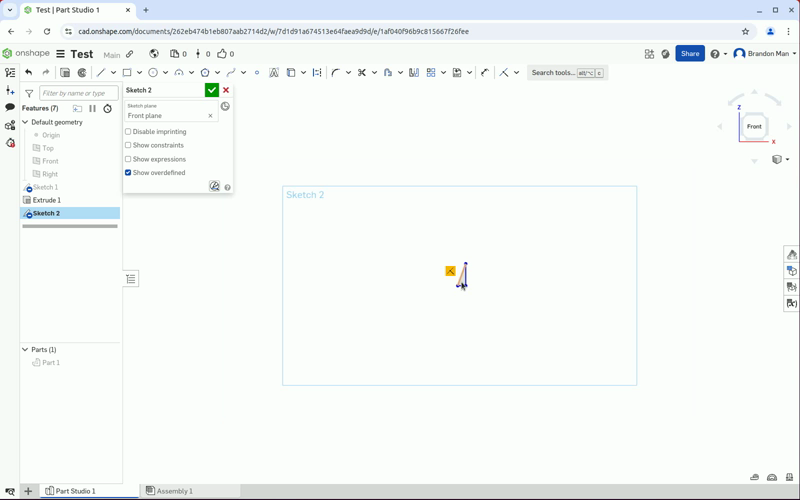
scroll(-6)
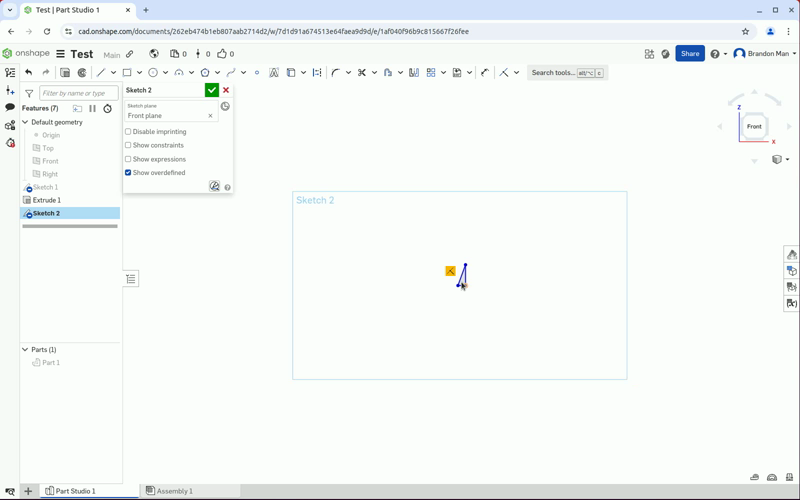
scroll(-6)
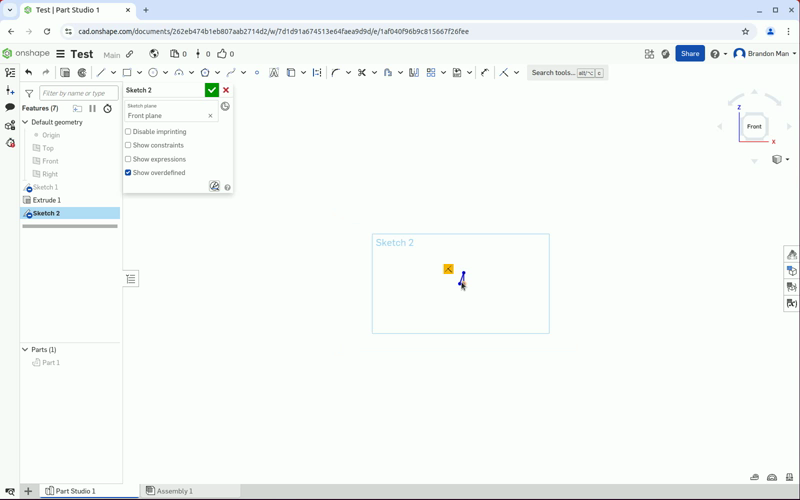
scroll(-6)
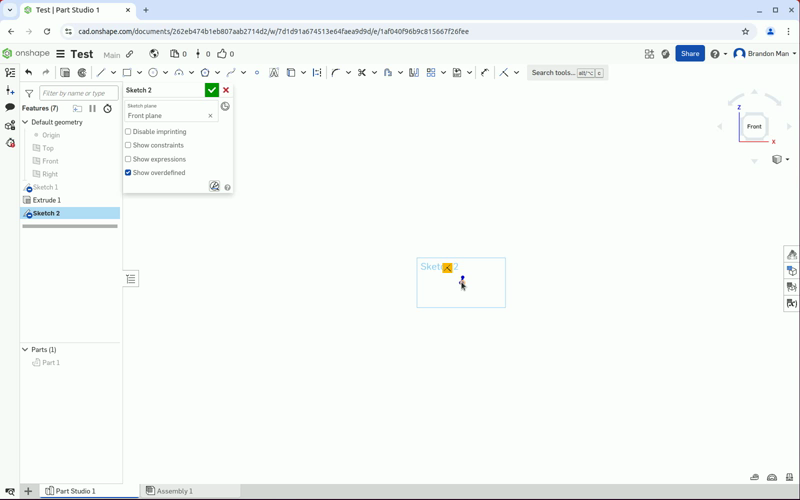
mouse_move(73, 352)
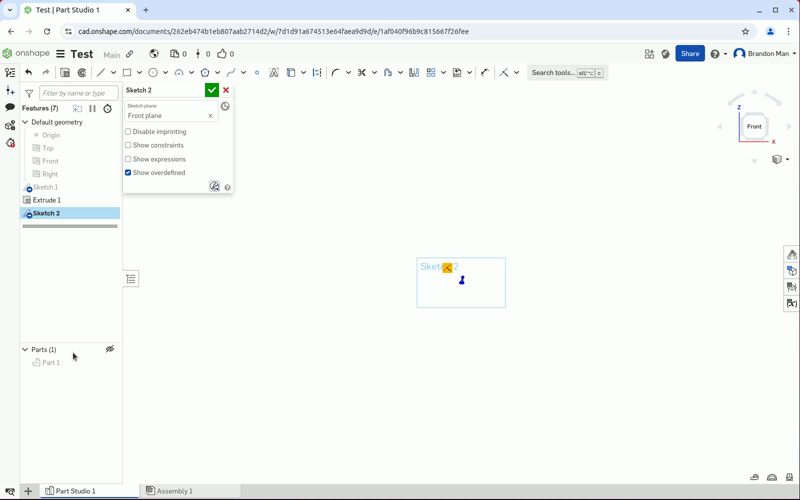
key(shift+y)
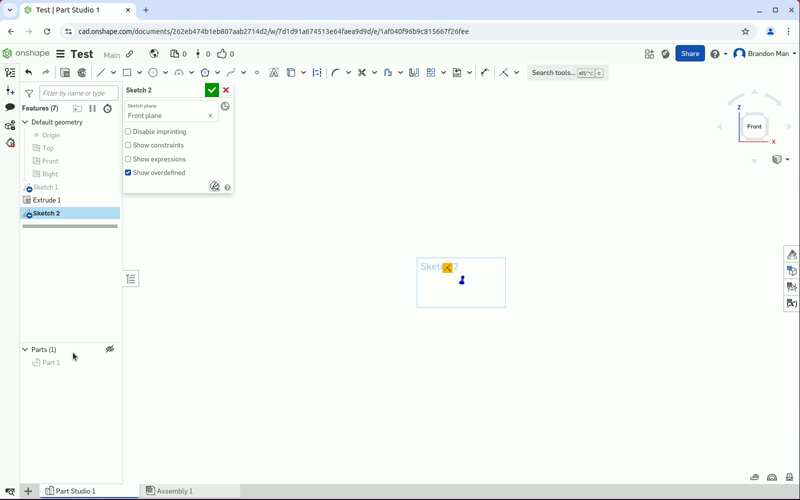
key(shift+e)
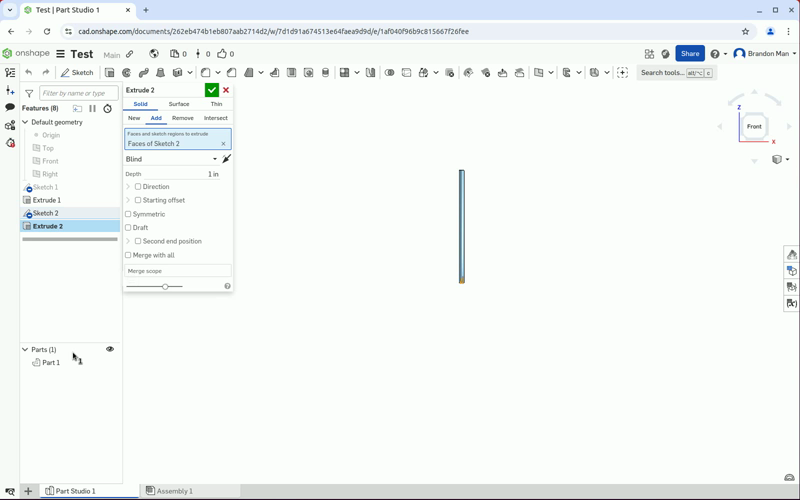
mouse_move(143, 106)
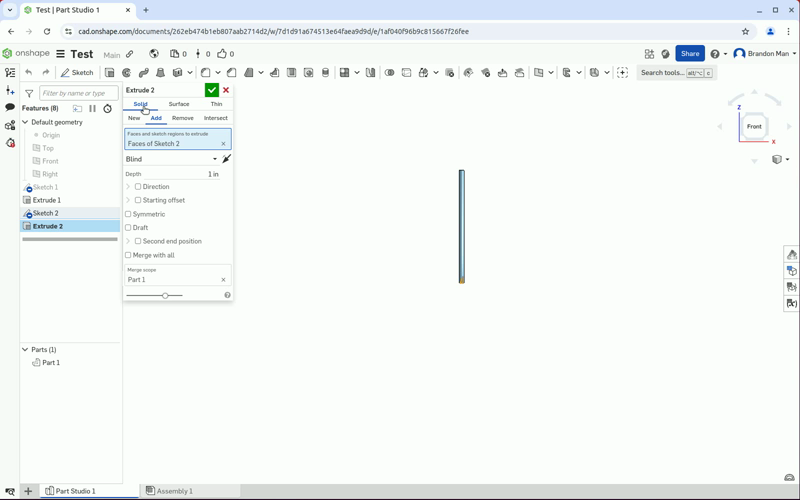
click(143, 106)
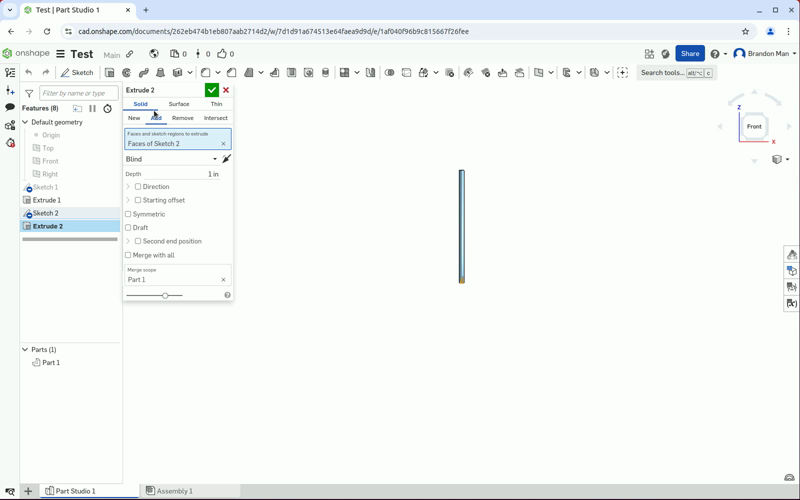
mouse_move(186, 120)
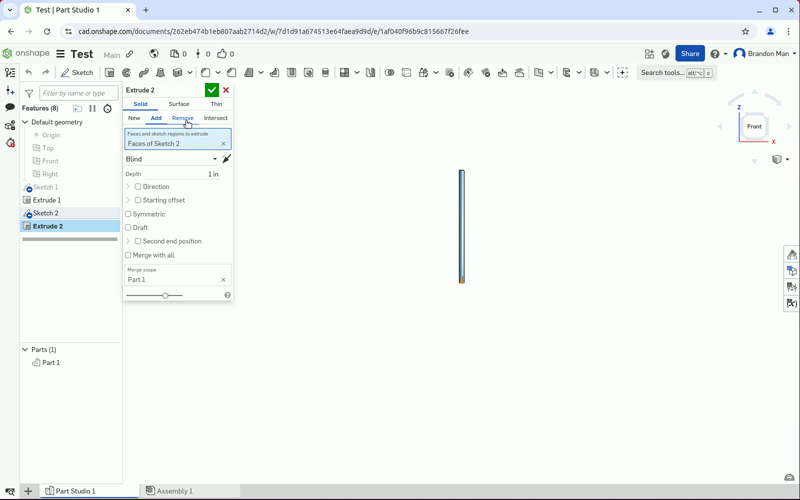
click(186, 120)
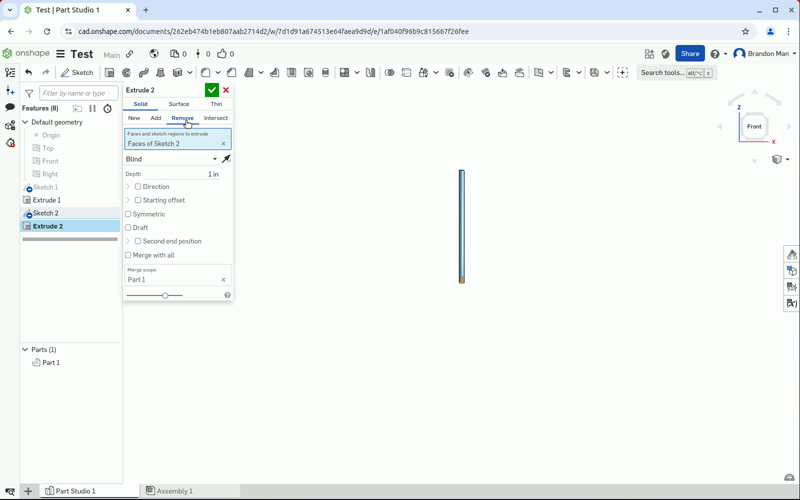
key(tab, 4)
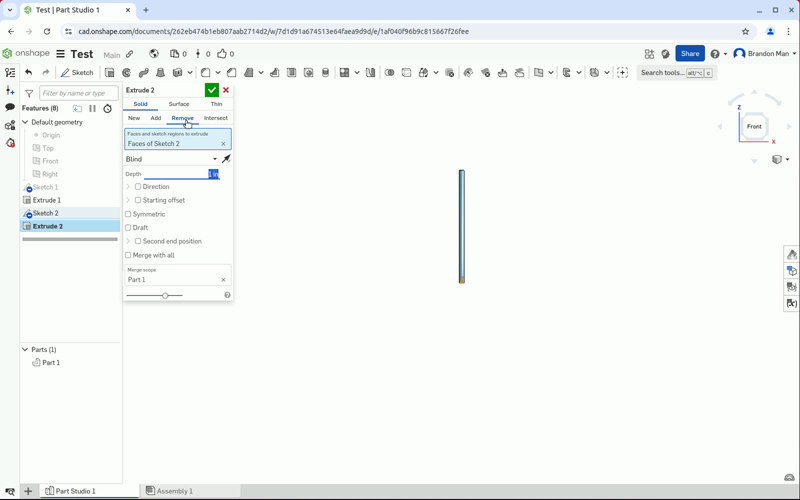
text(8.184)
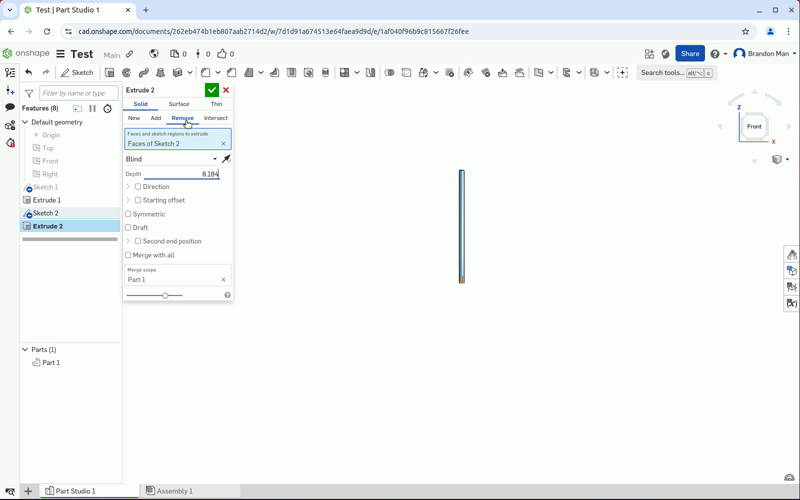
key(tab, 3)
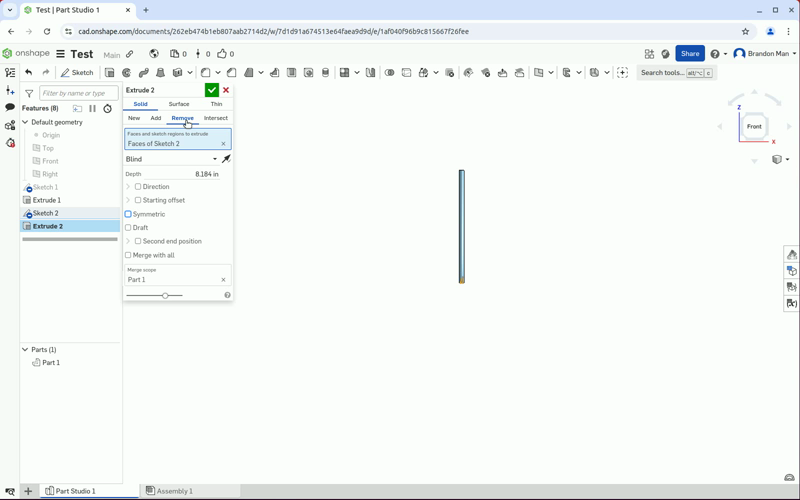
key(space)
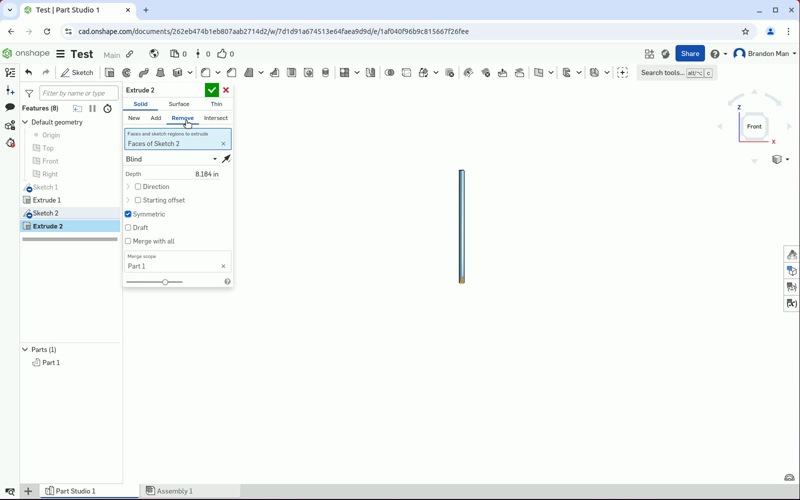
key(tab, 2)
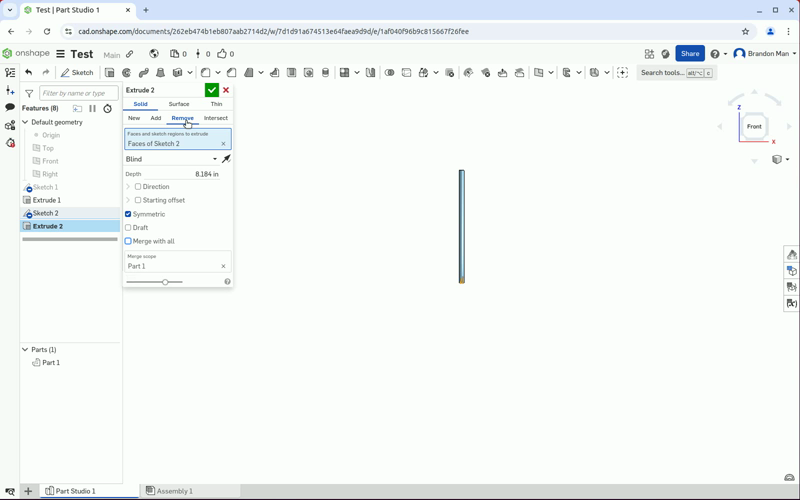
key(space)
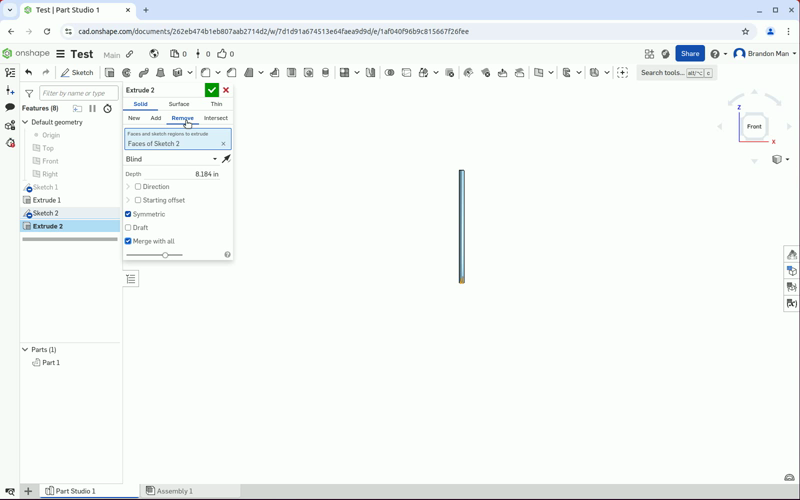
key(enter)
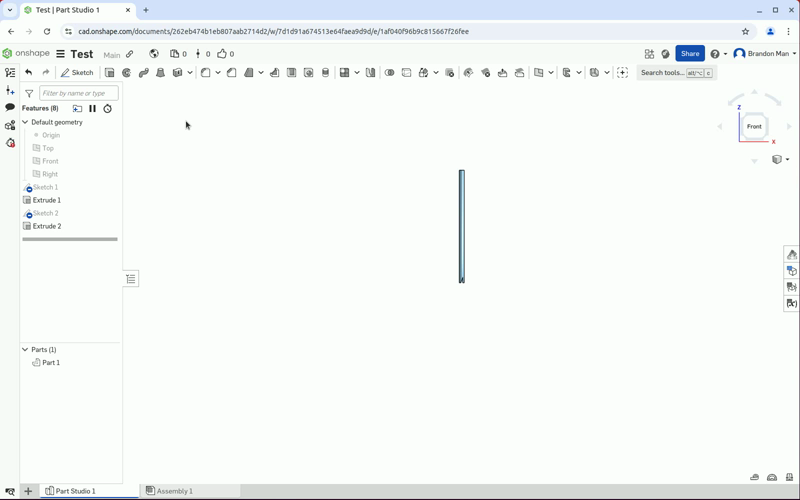
key(shift+h)
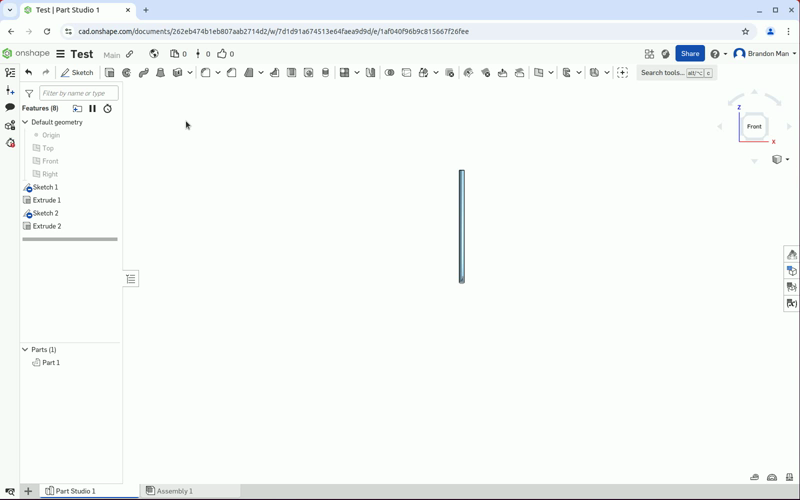
key(shift+h)
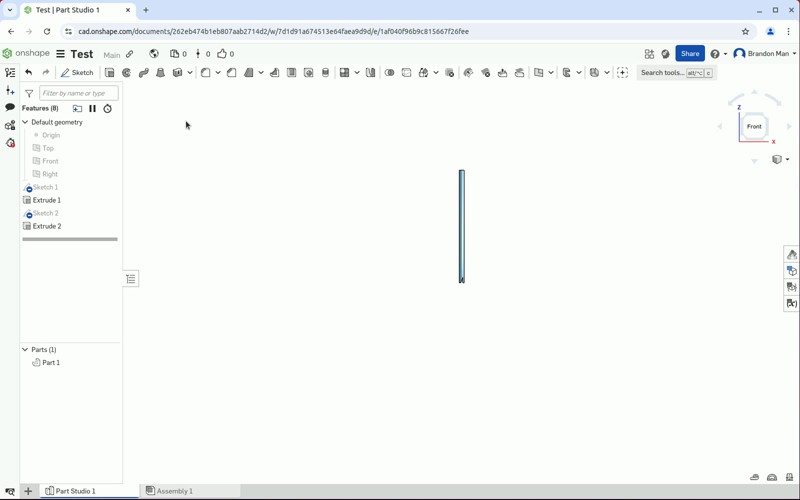
mouse_move(73, 189)
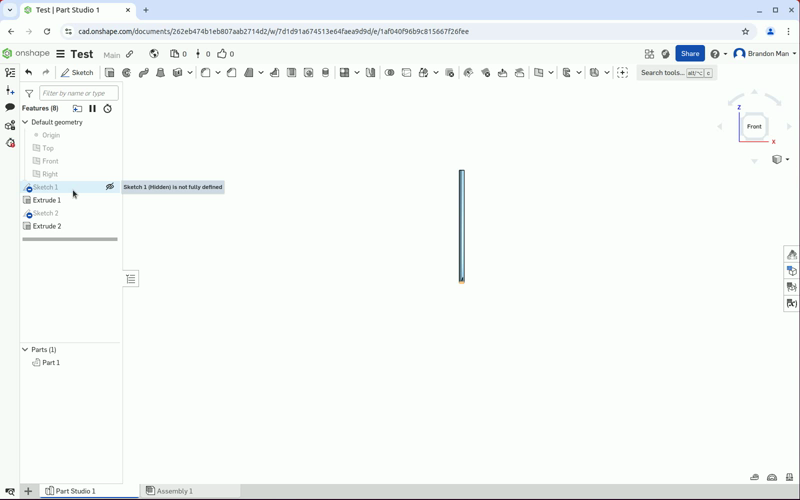
click(73, 189)
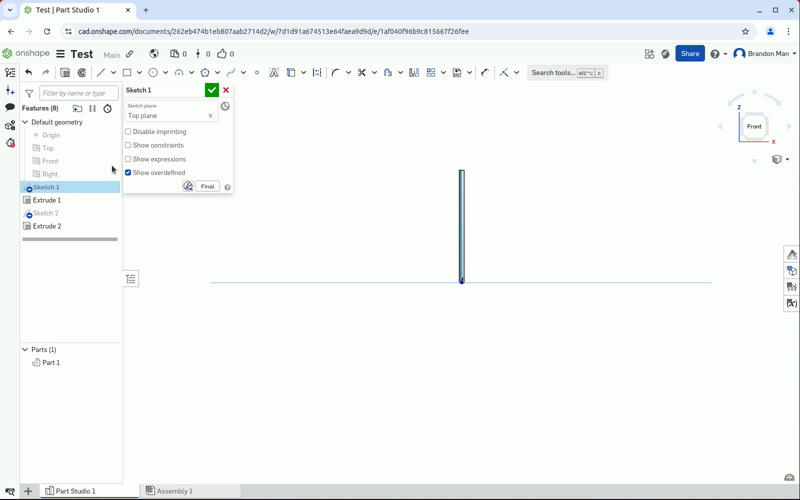
mouse_move(229, 92)
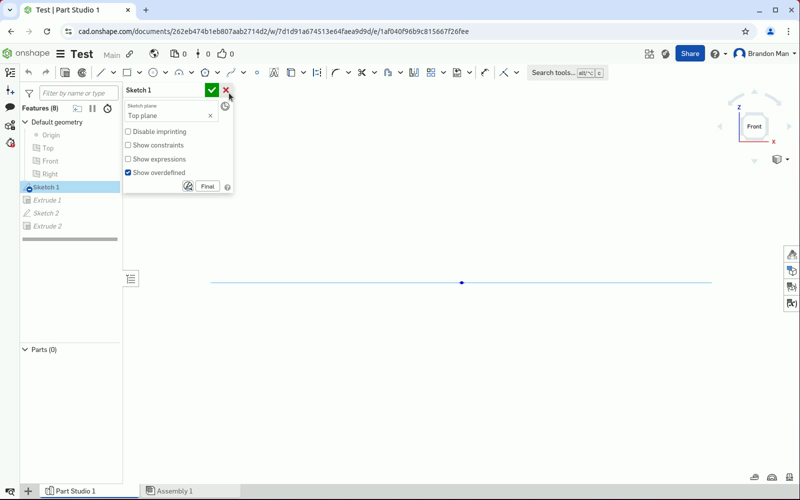
click(229, 92)
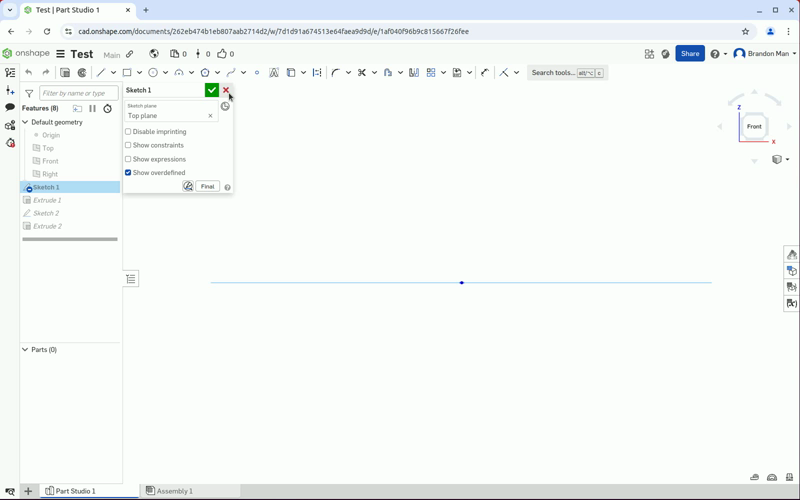
key(shift+s)
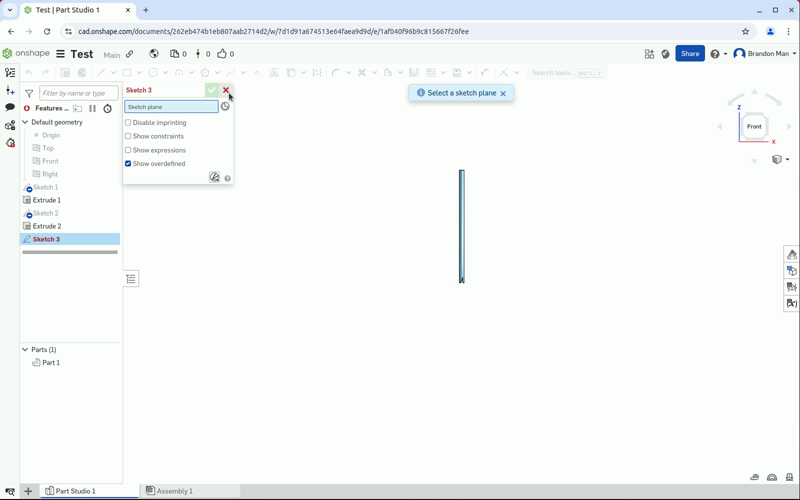
mouse_move(73, 163)
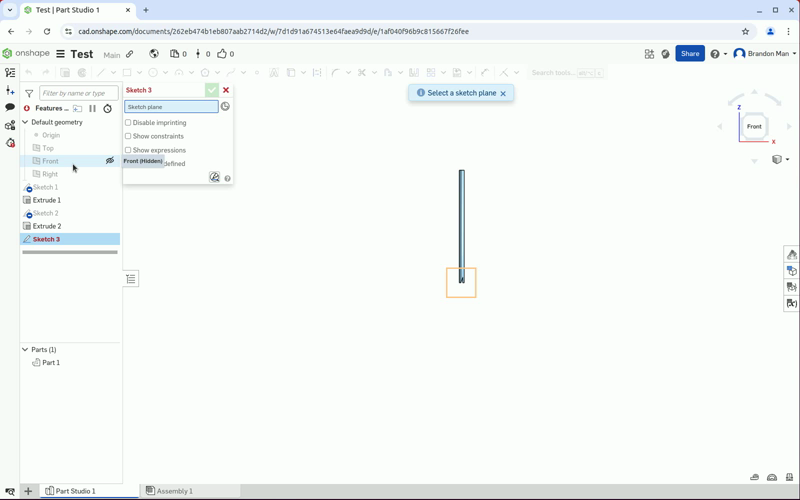
click(73, 163)
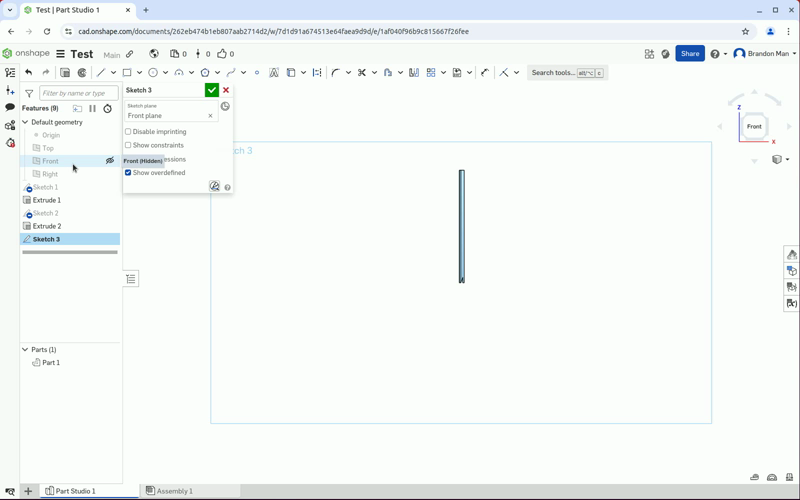
mouse_move(73, 352)
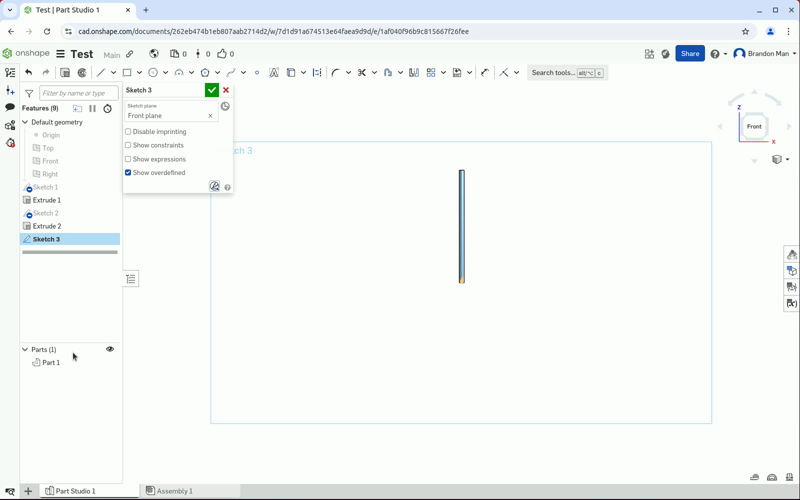
key(y)
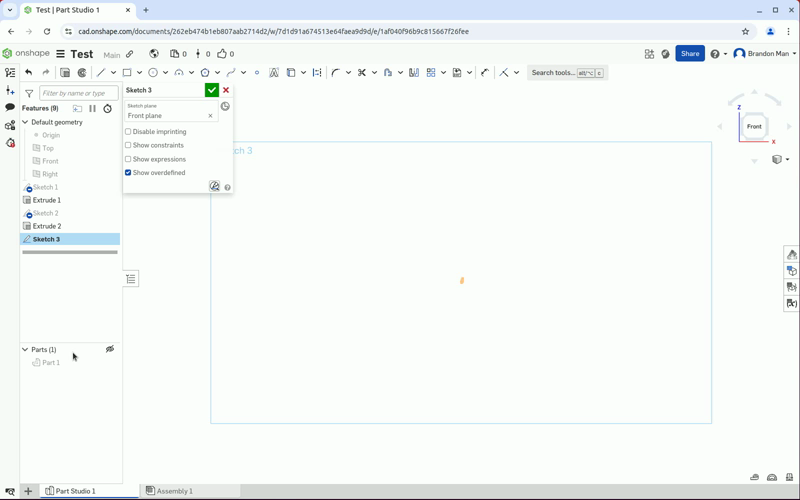
key(l)
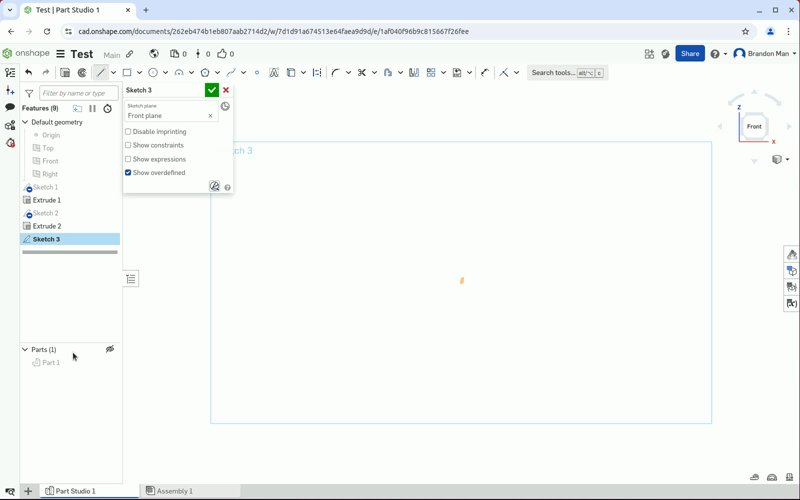
key_down(shift)
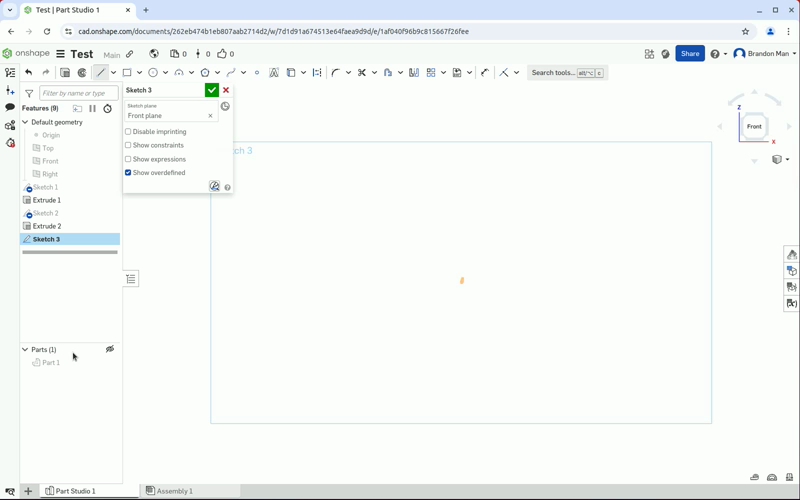
mouse_move(458, 282)
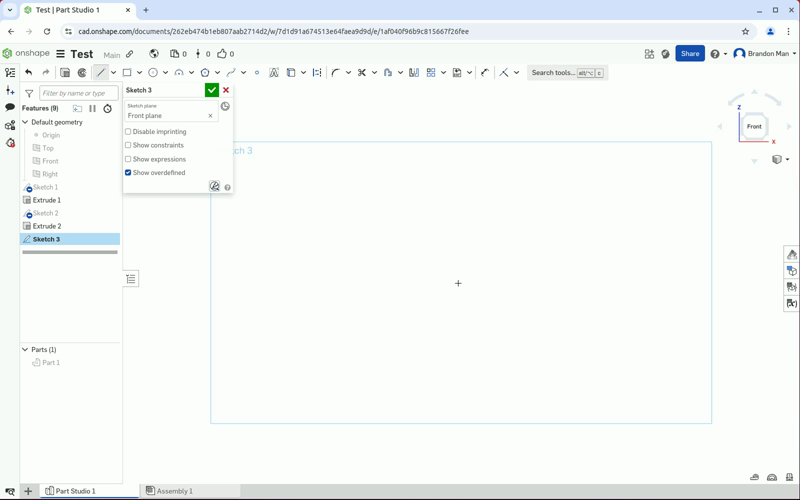
click(458, 282)
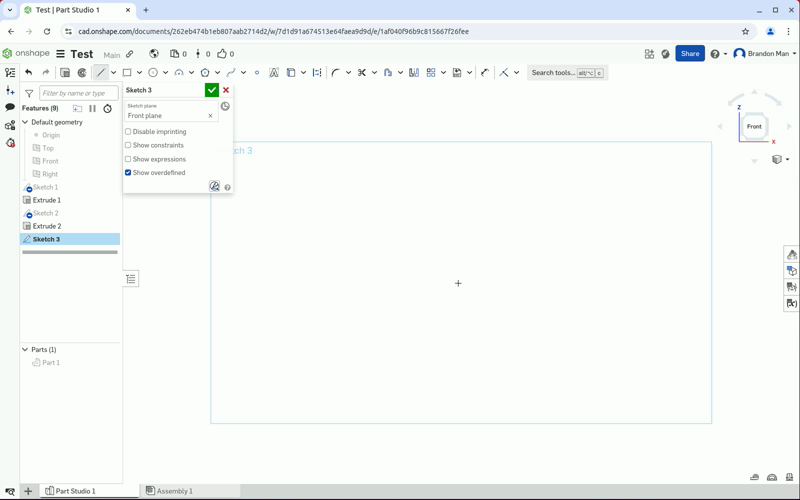
key_up(shift)
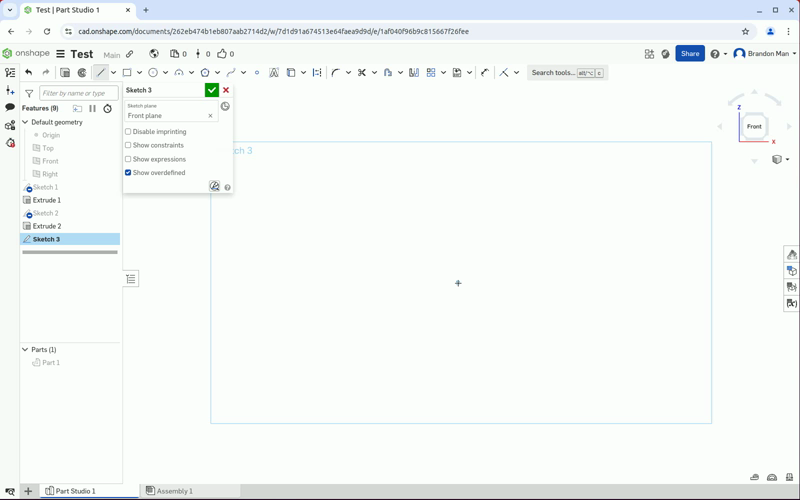
key_down(shift)
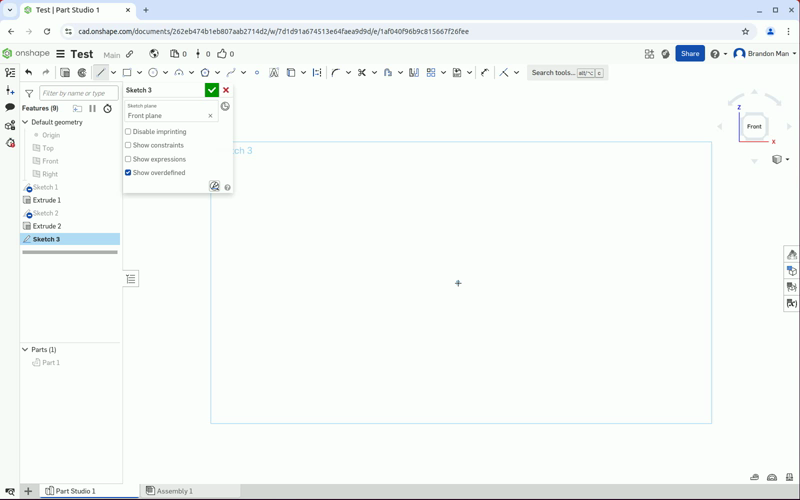
mouse_move(488, 282)
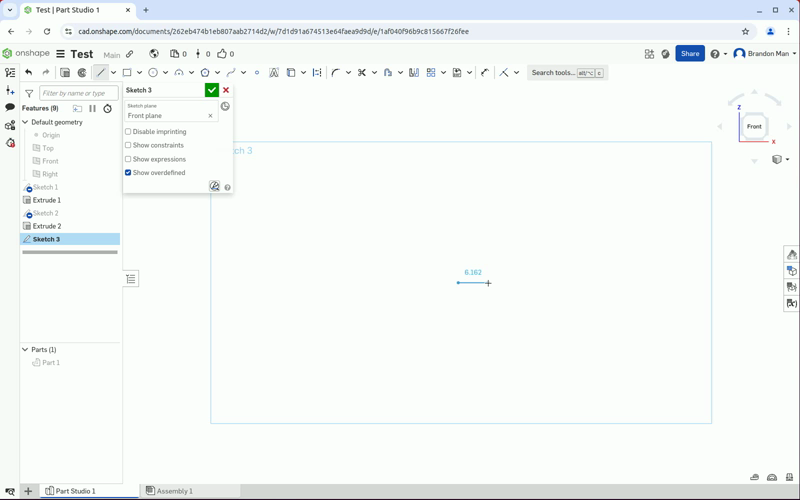
mouse_move(460, 282)
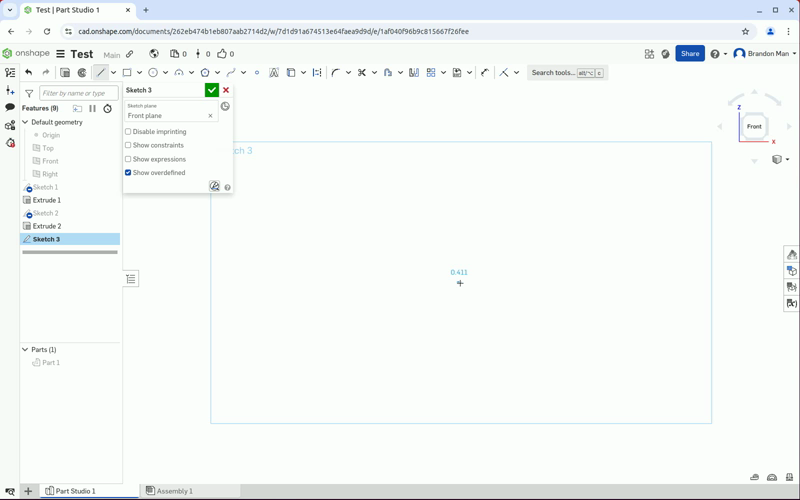
scroll(6)
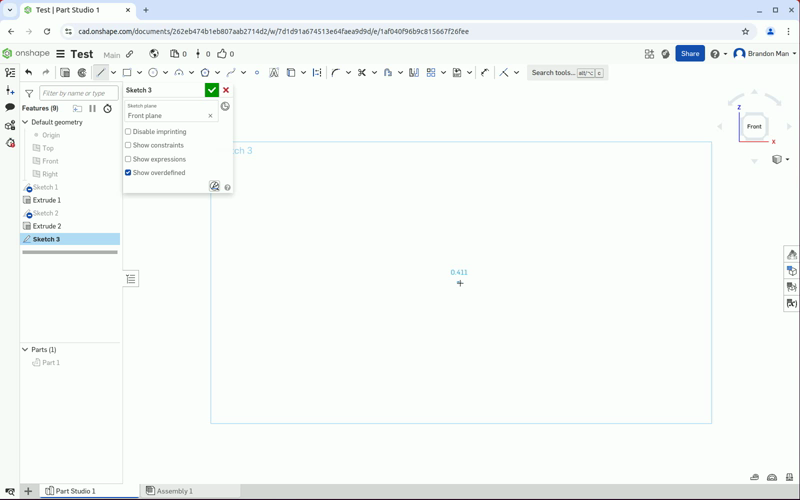
scroll(6)
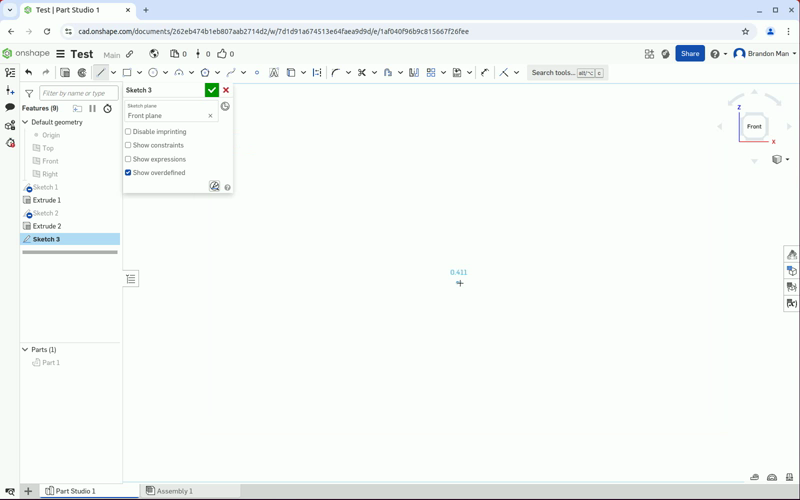
scroll(6)
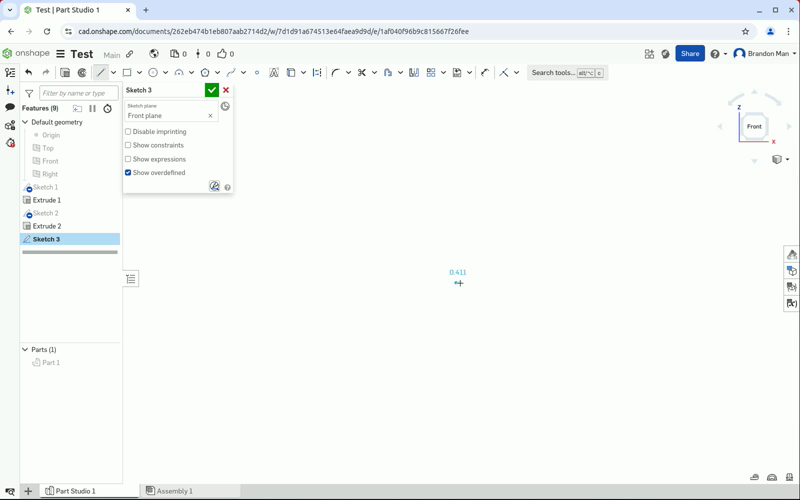
scroll(6)
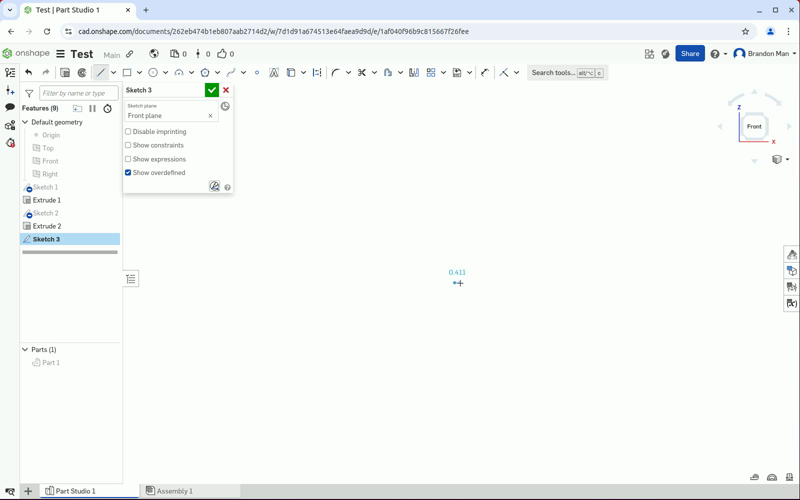
scroll(6)
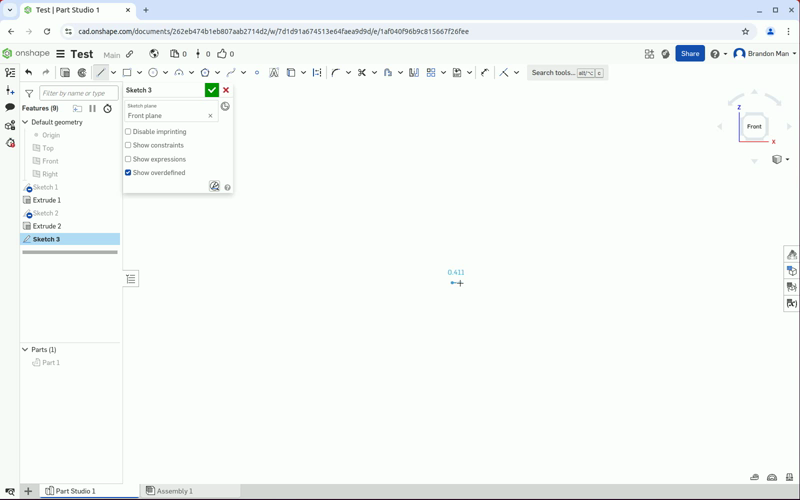
scroll(6)
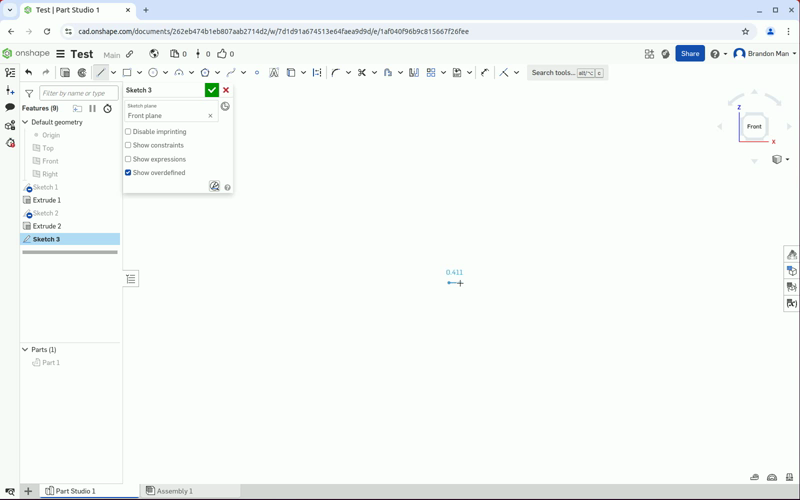
scroll(6)
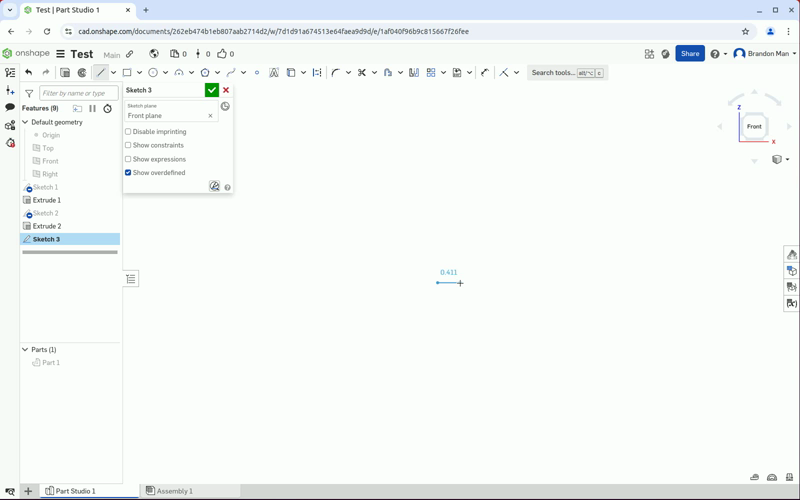
click(460, 282)
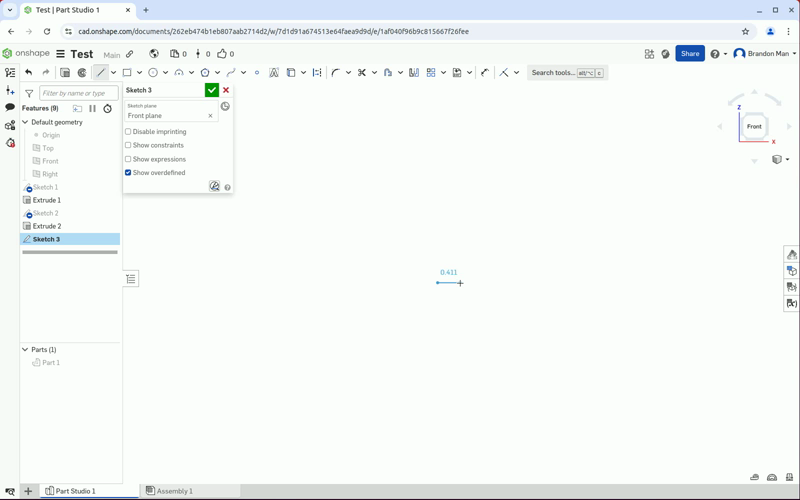
scroll(-6)
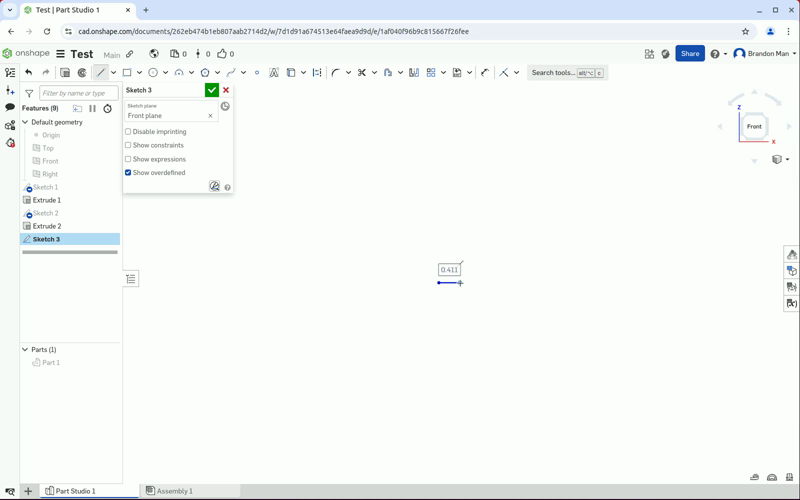
scroll(-6)
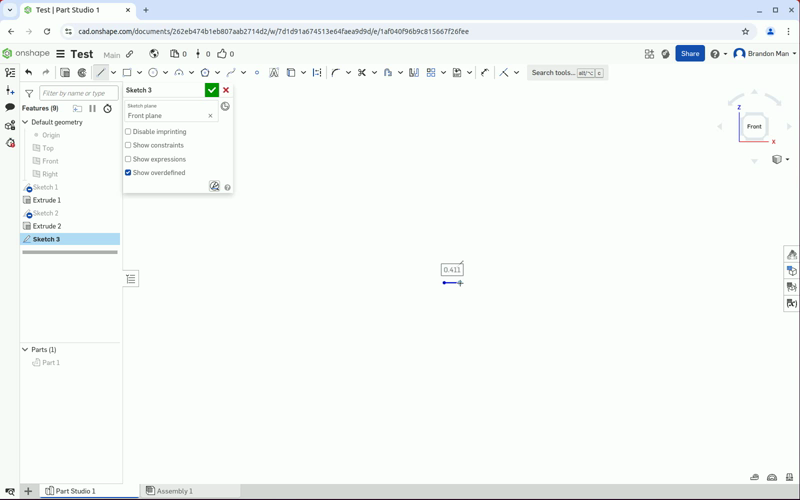
scroll(-6)
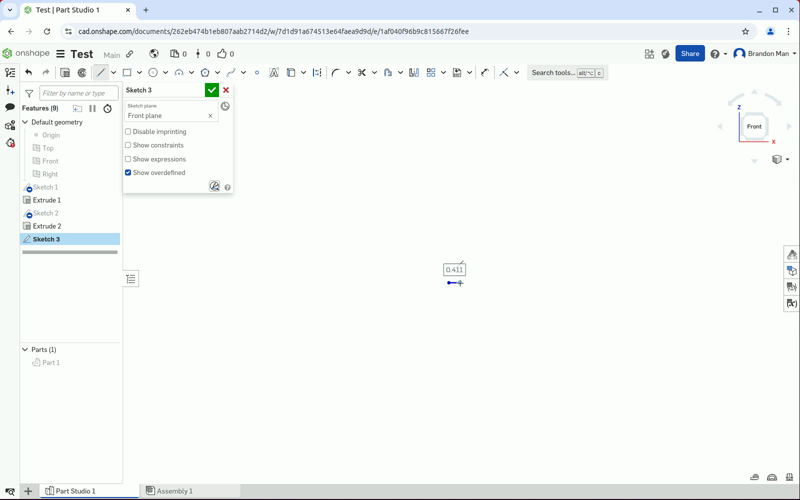
scroll(-6)
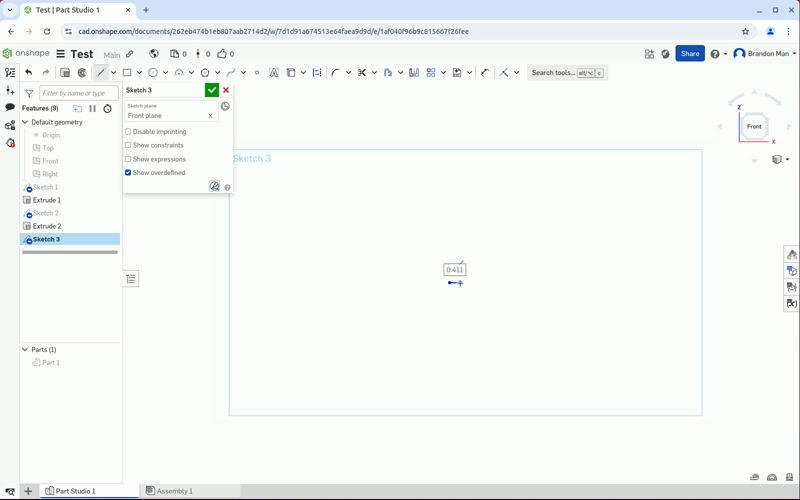
scroll(-6)
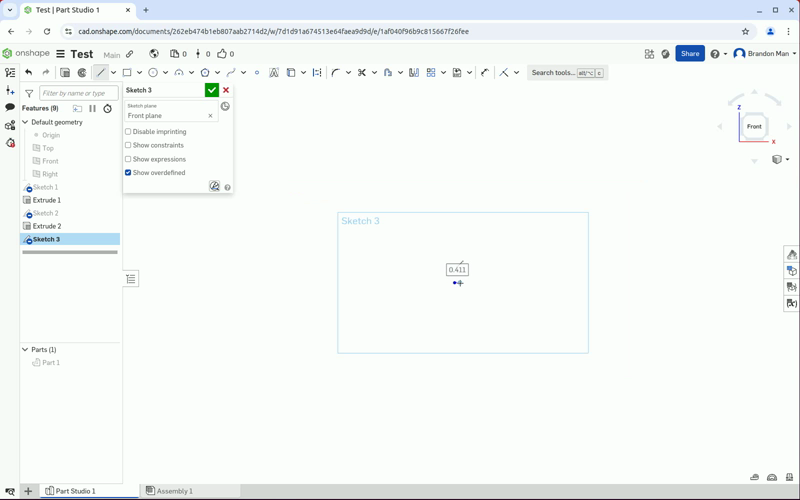
scroll(-6)
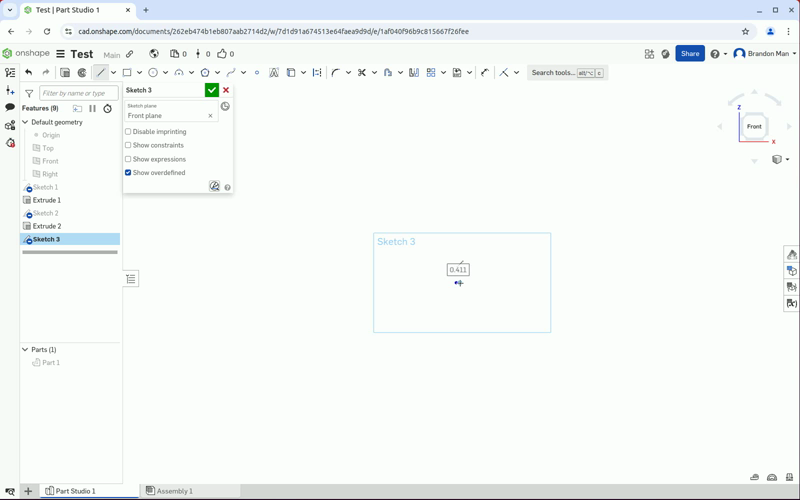
scroll(-6)
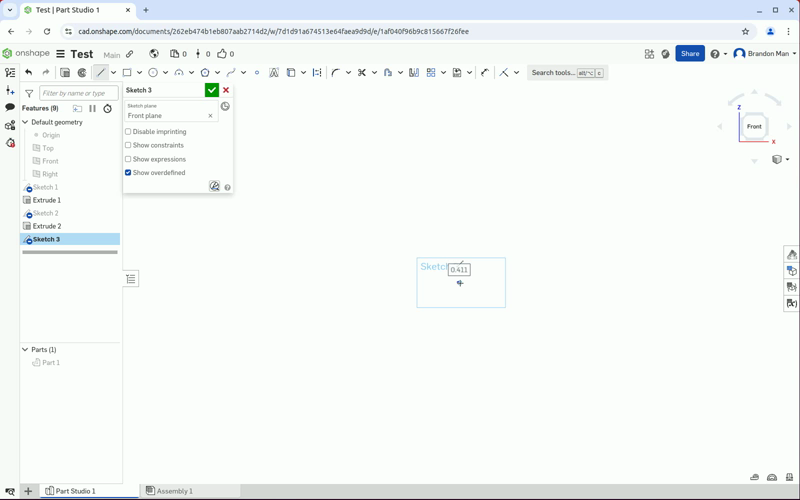
key_up(shift)
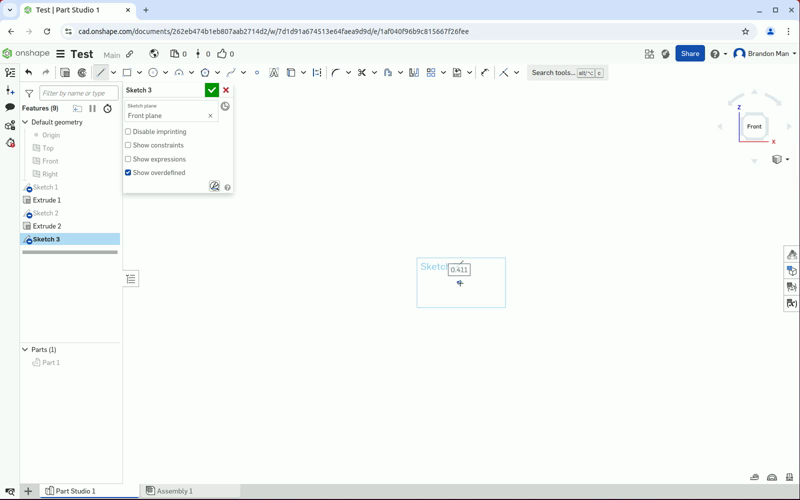
key_down(shift)
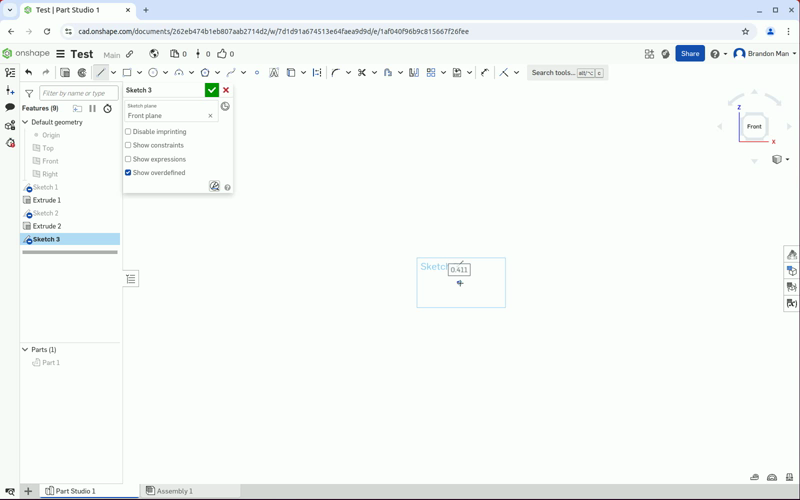
mouse_move(490, 282)
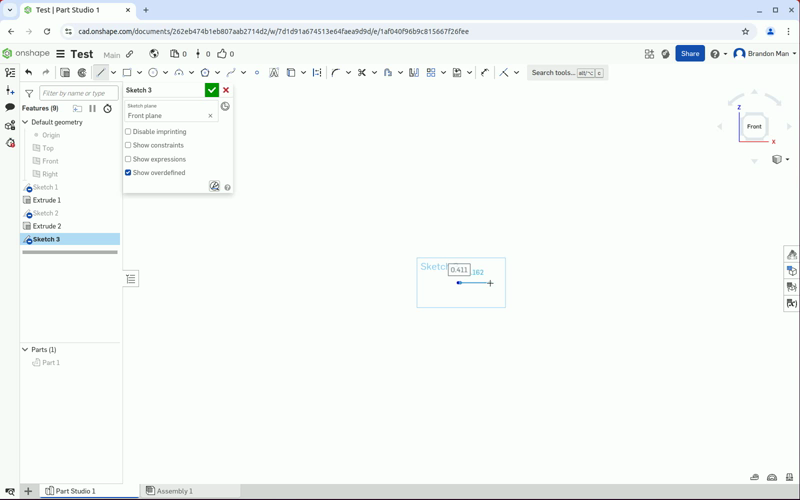
mouse_move(458, 277)
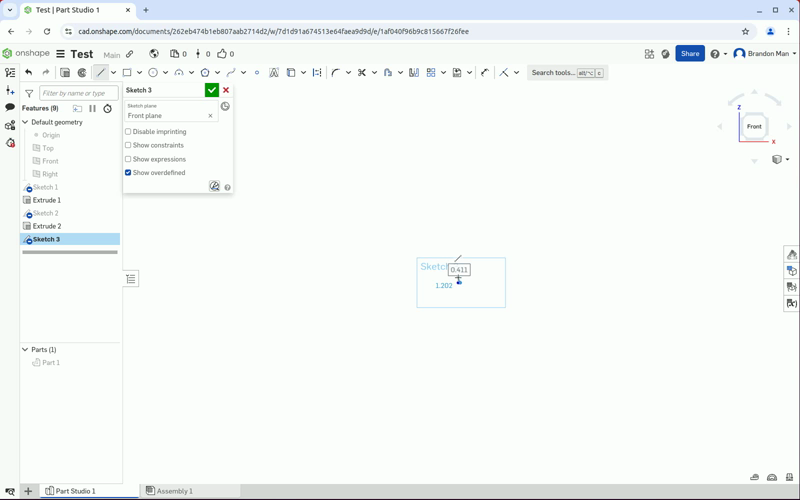
scroll(6)
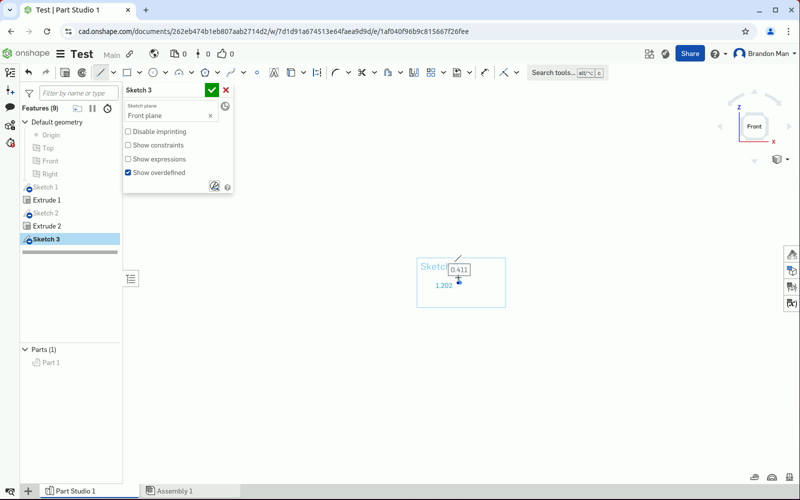
scroll(6)
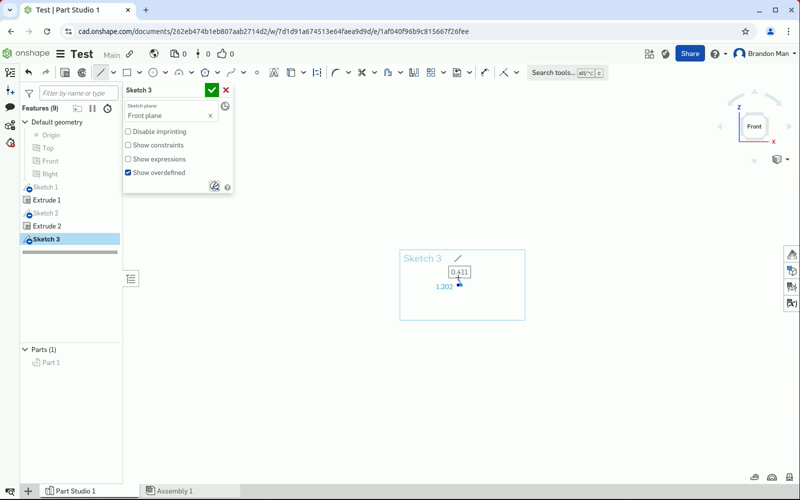
scroll(6)
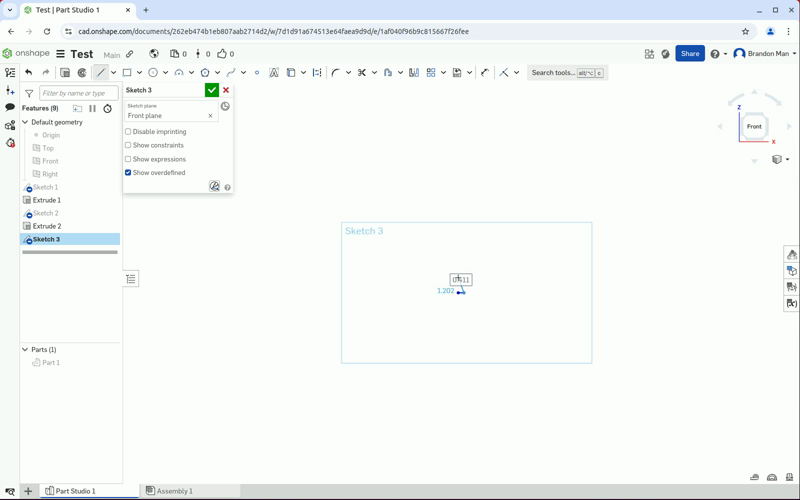
scroll(6)
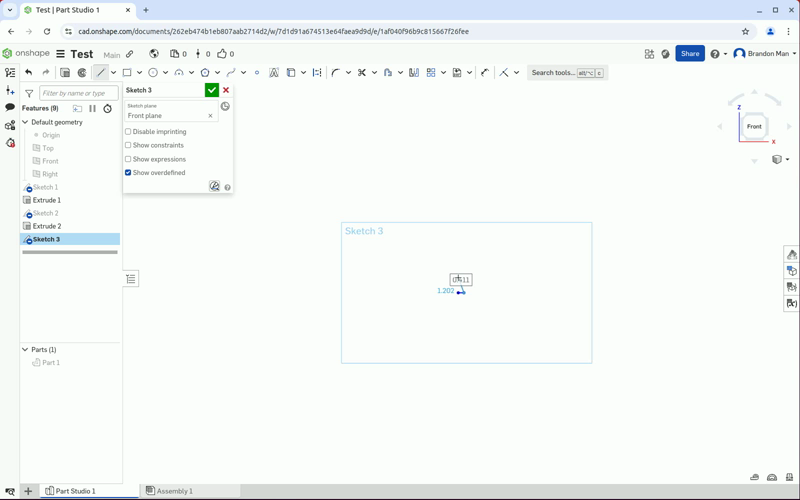
scroll(6)
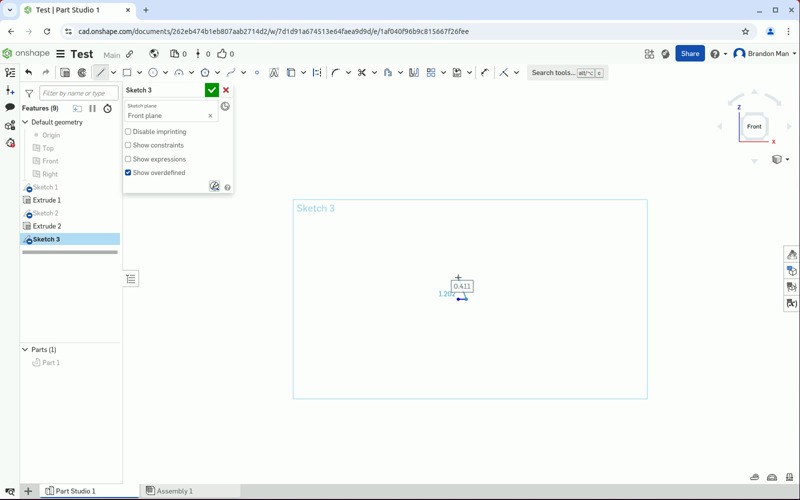
scroll(6)
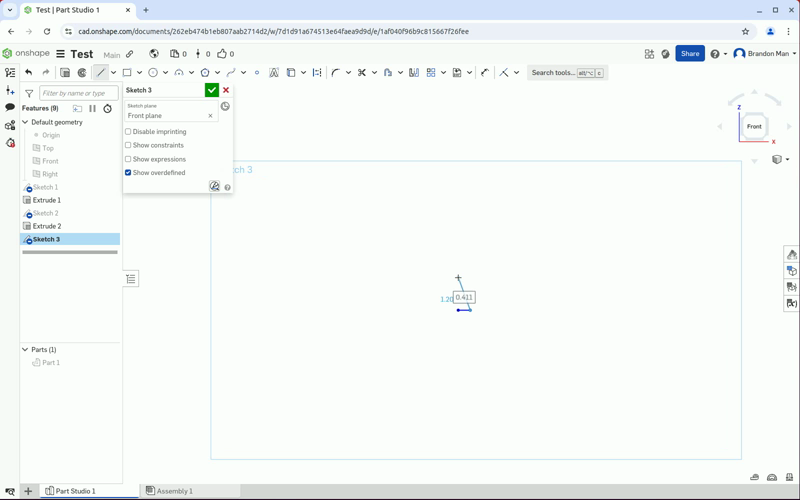
scroll(6)
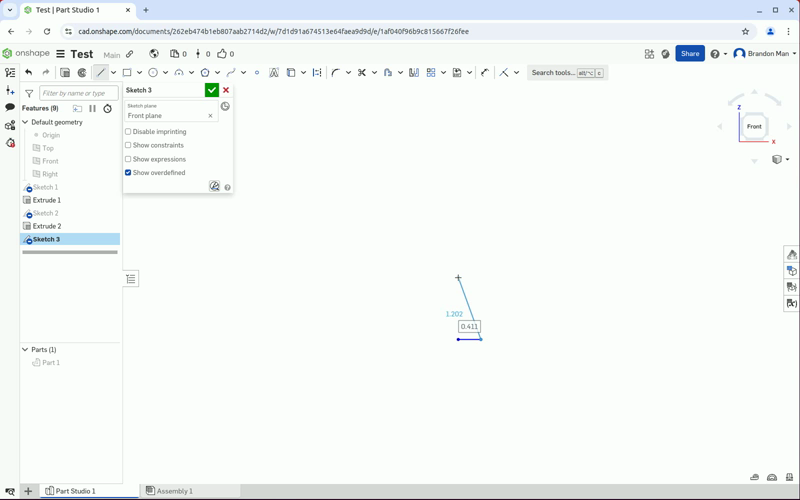
click(458, 277)
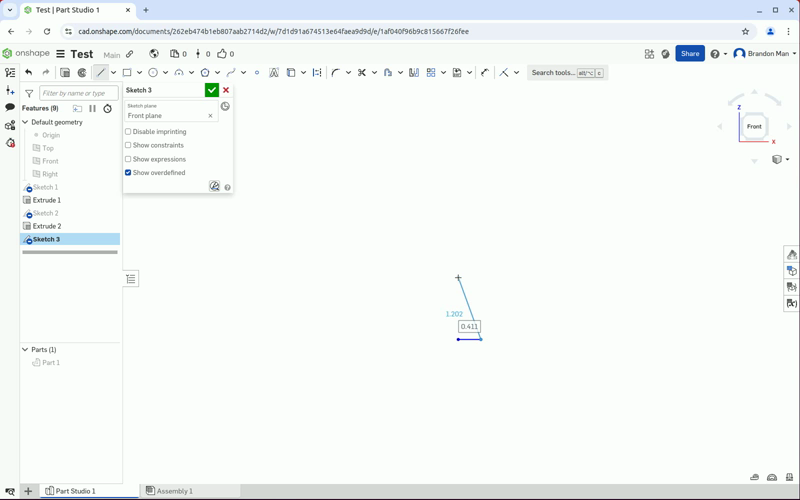
scroll(-6)
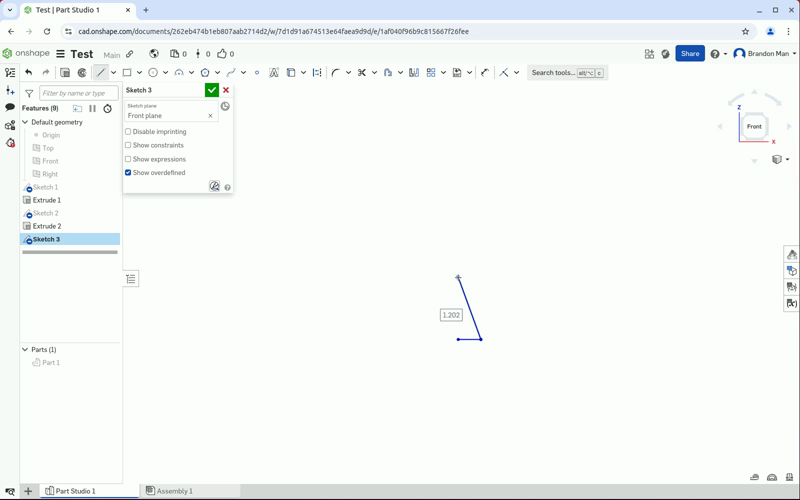
scroll(-6)
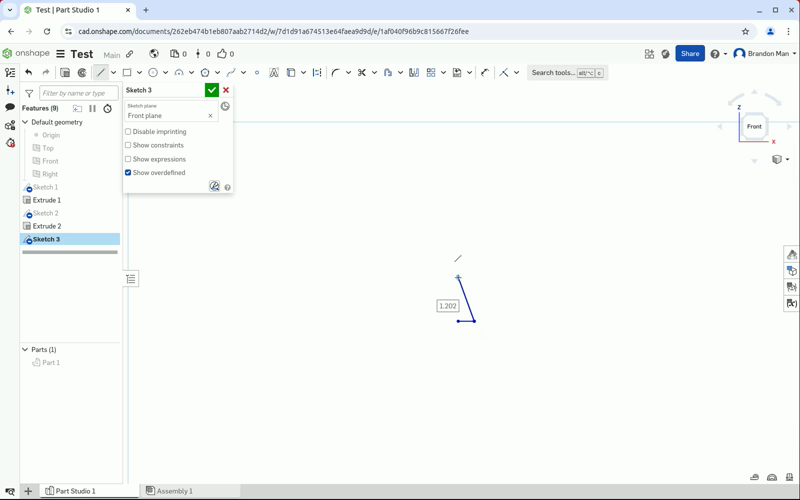
scroll(-6)
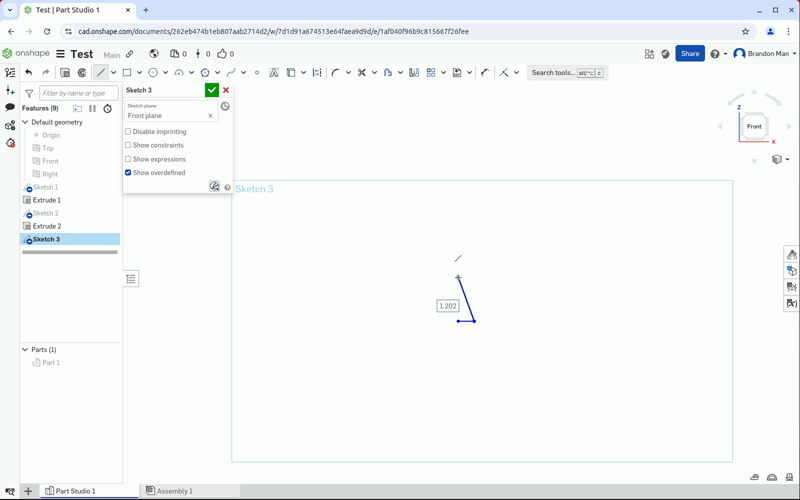
scroll(-6)
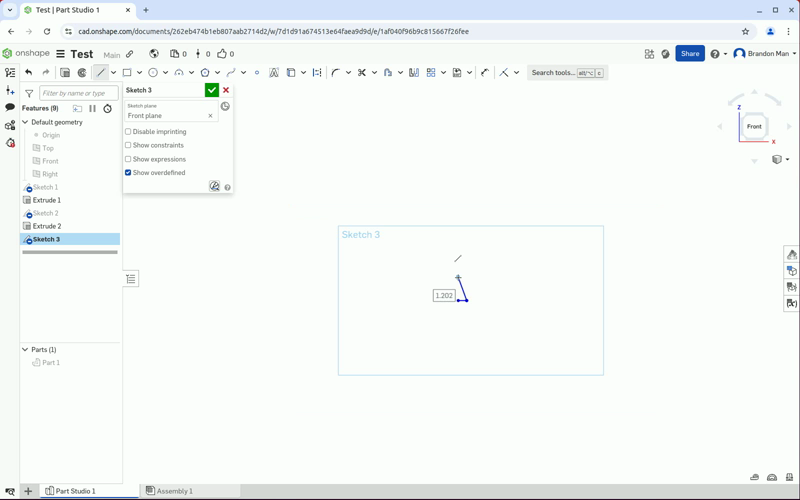
scroll(-6)
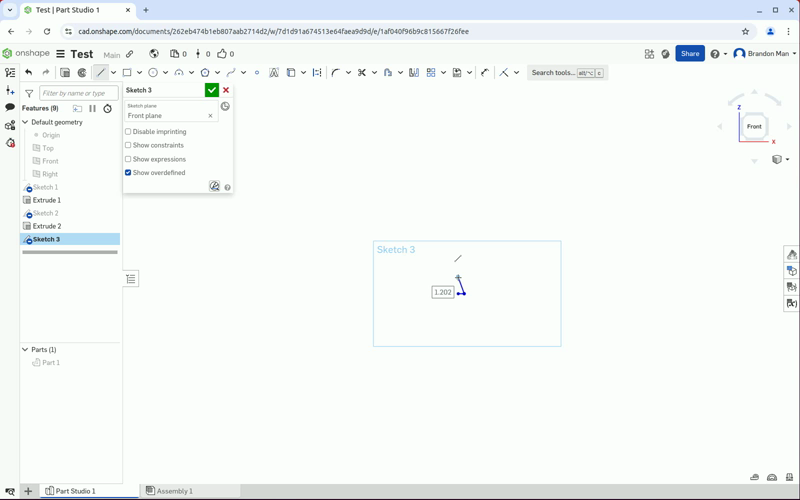
scroll(-6)
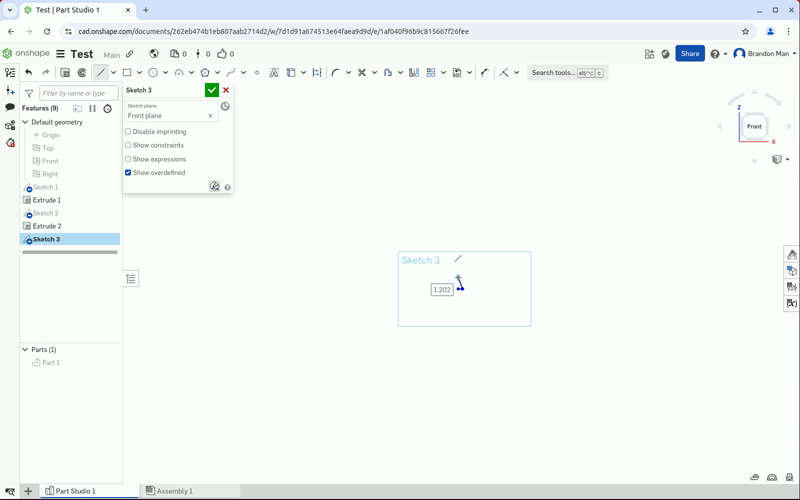
scroll(-6)
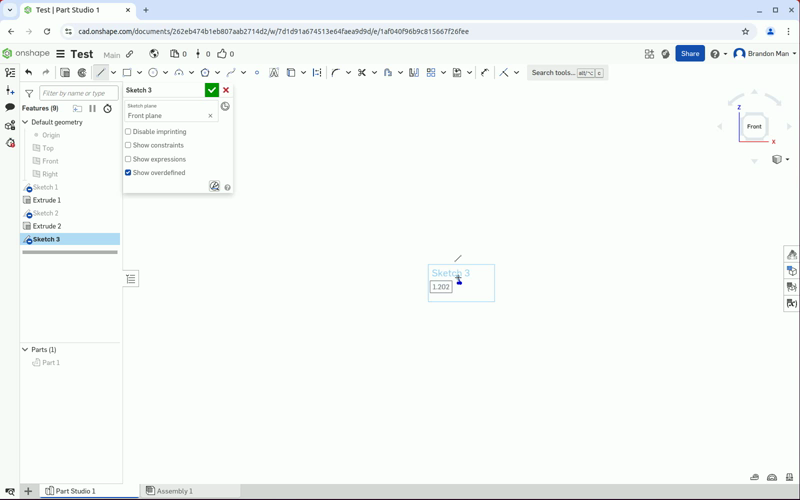
key_up(shift)
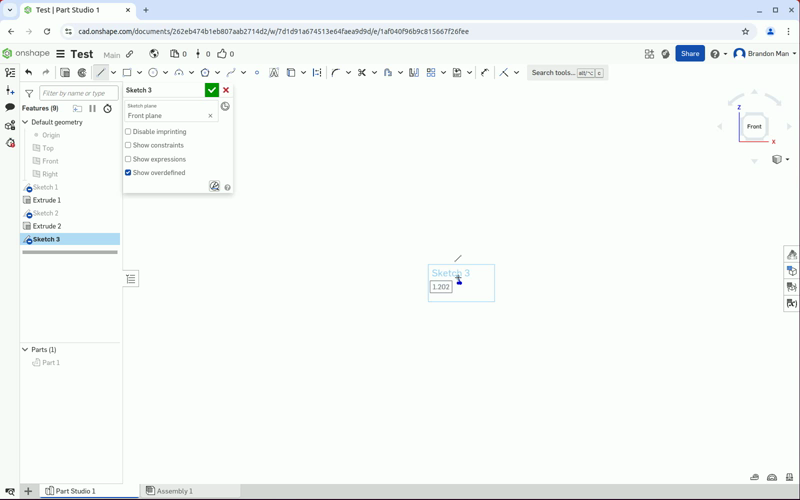
mouse_move(488, 277)
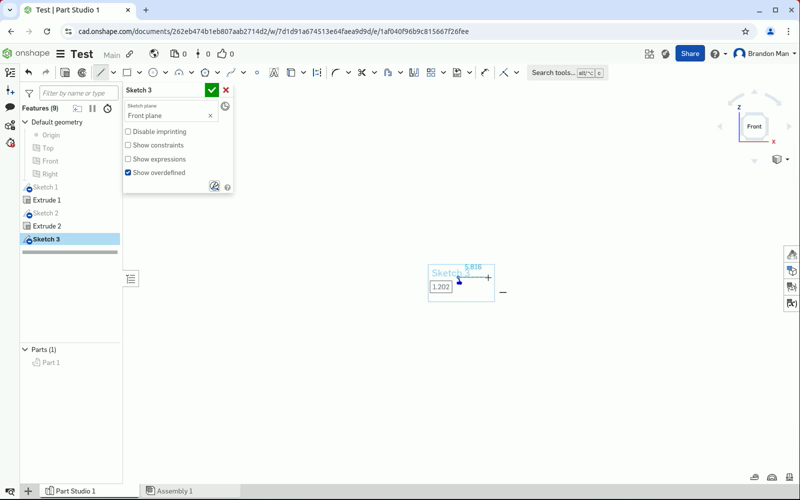
key_down(shift)
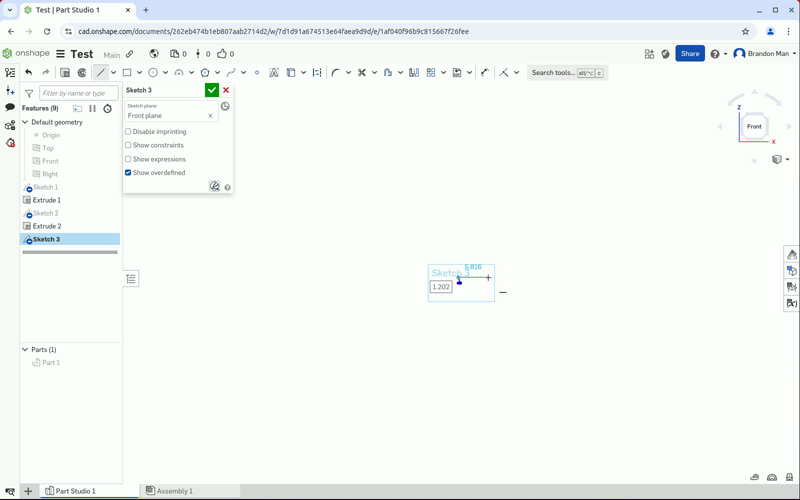
mouse_move(458, 282)
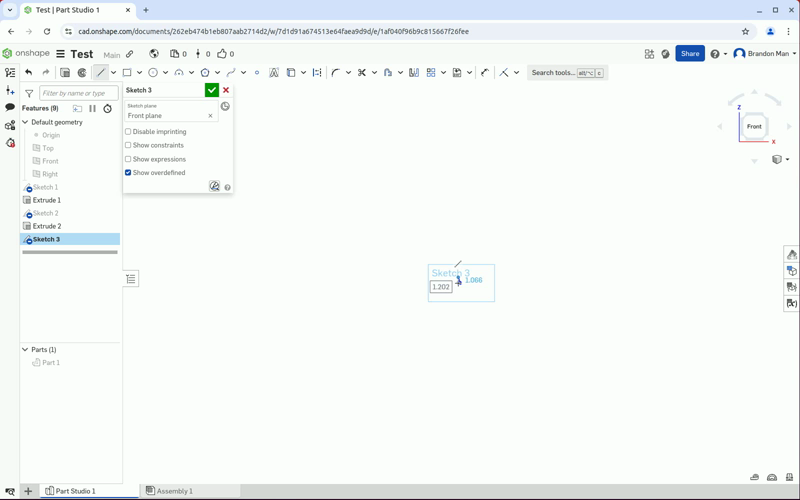
scroll(6)
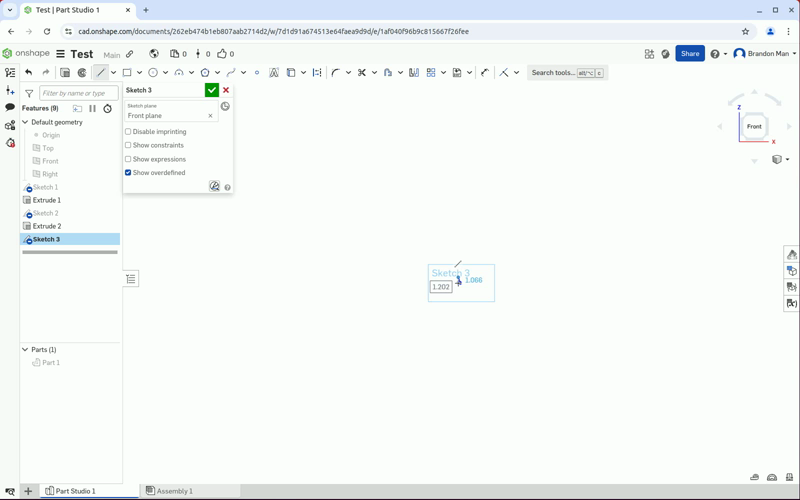
scroll(6)
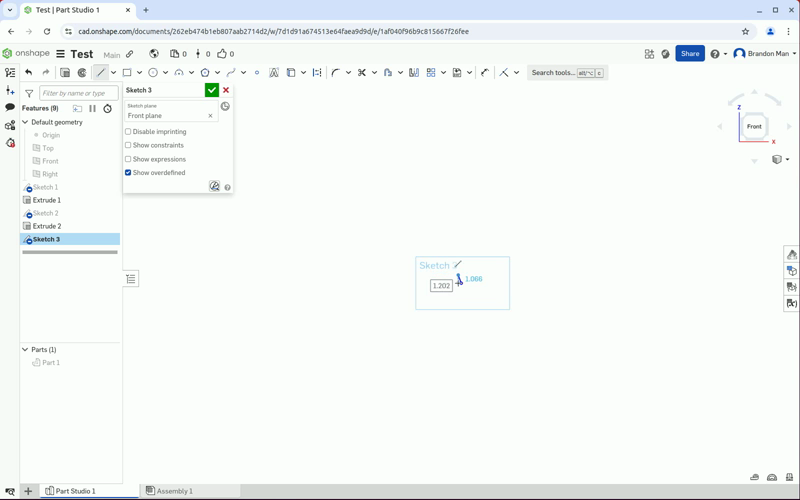
scroll(6)
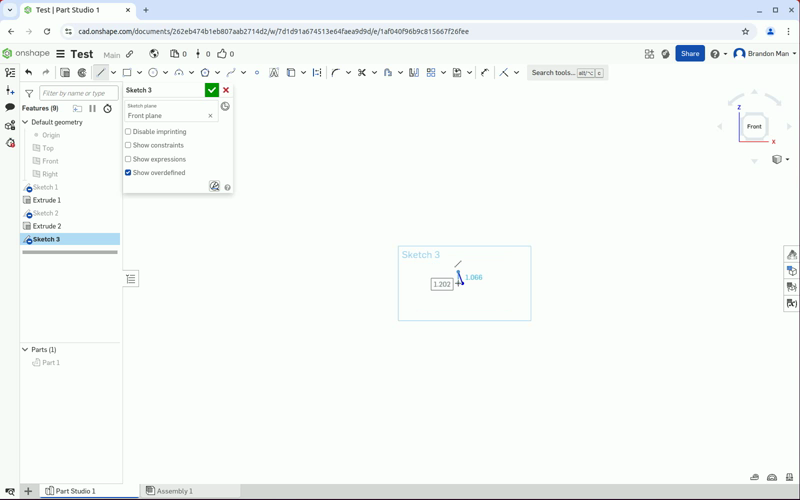
scroll(6)
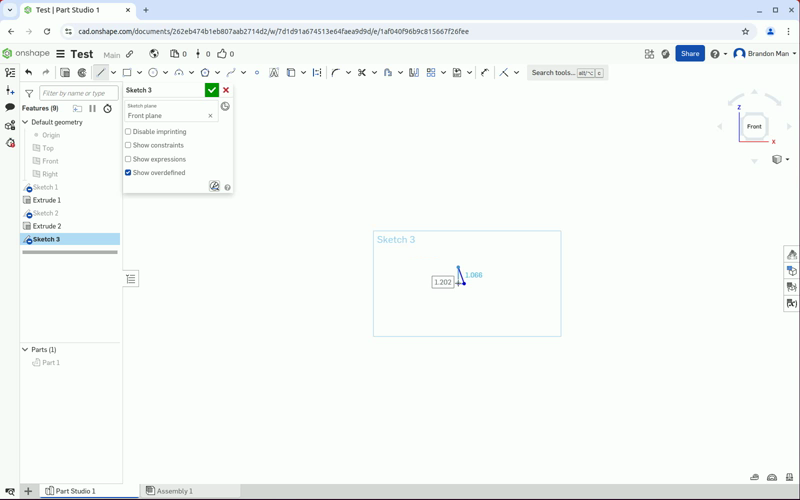
scroll(6)
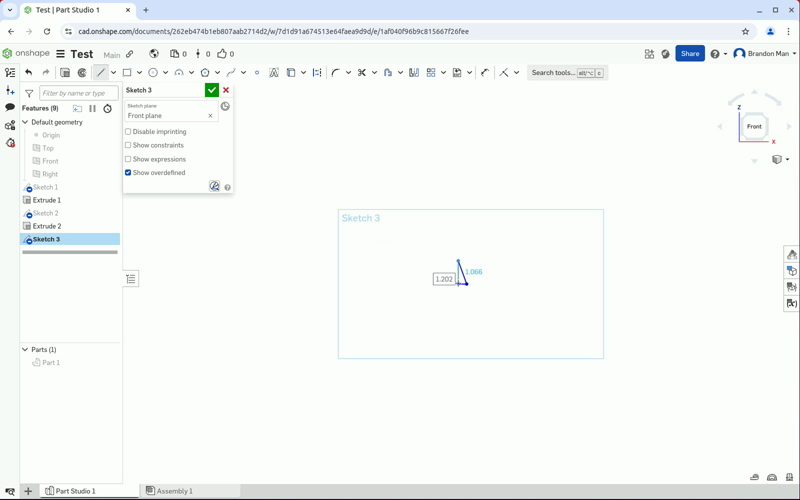
scroll(6)
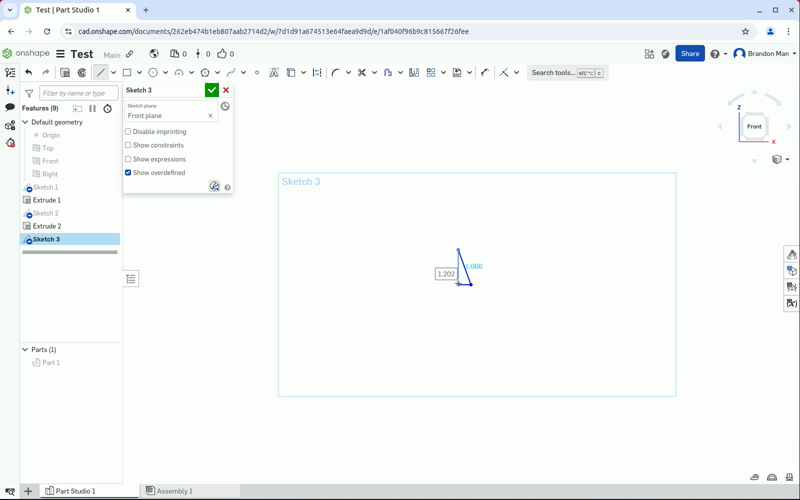
scroll(6)
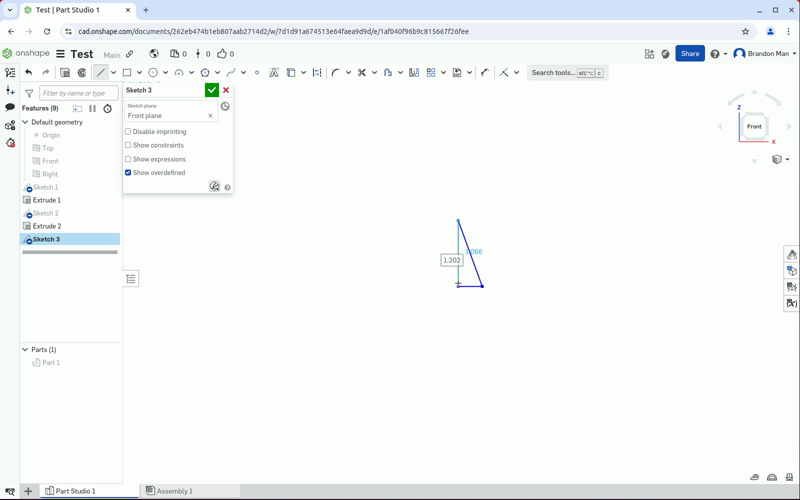
key_up(shift)
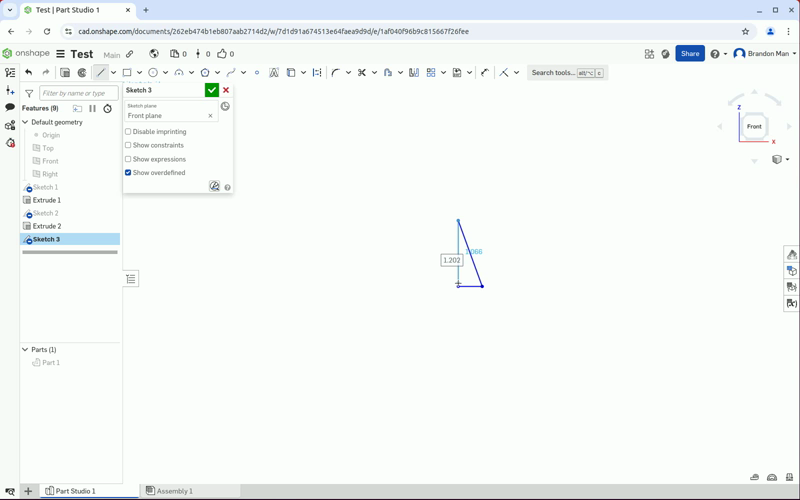
click(458, 282)
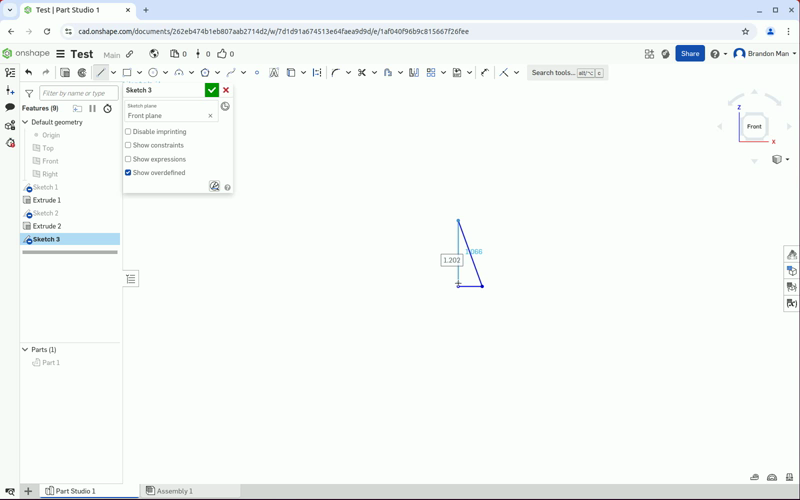
scroll(-6)
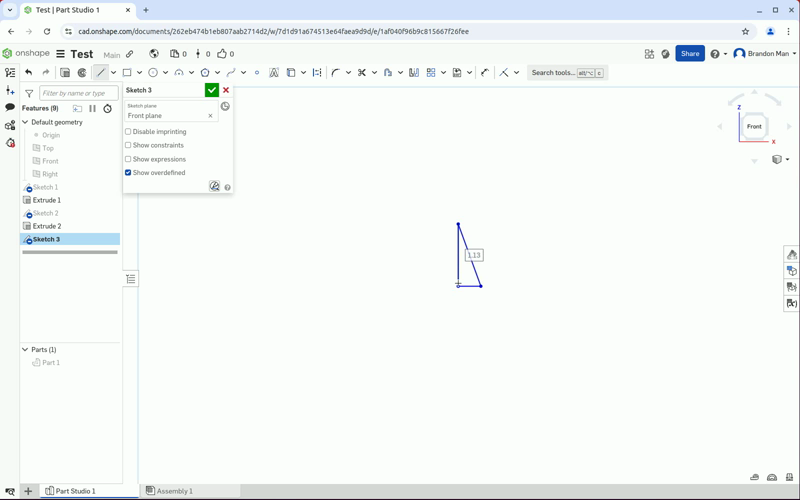
scroll(-6)
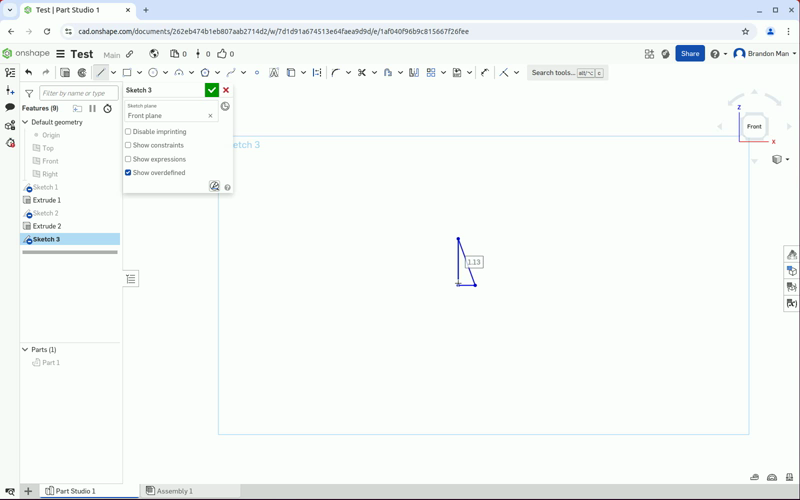
scroll(-6)
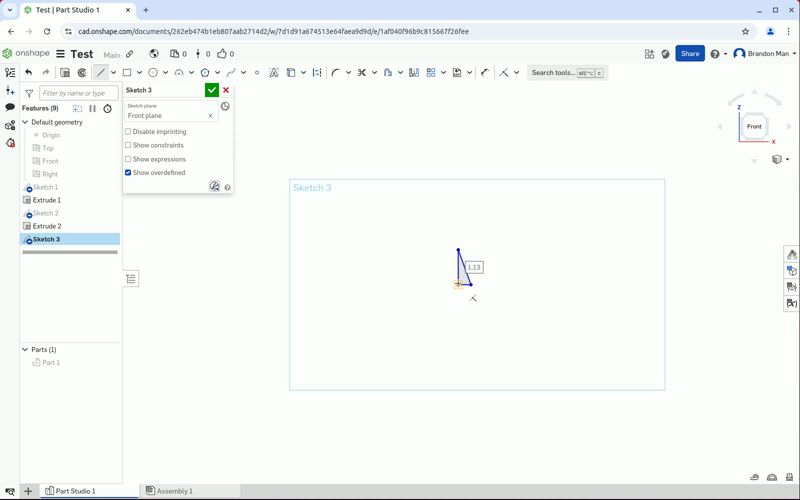
scroll(-6)
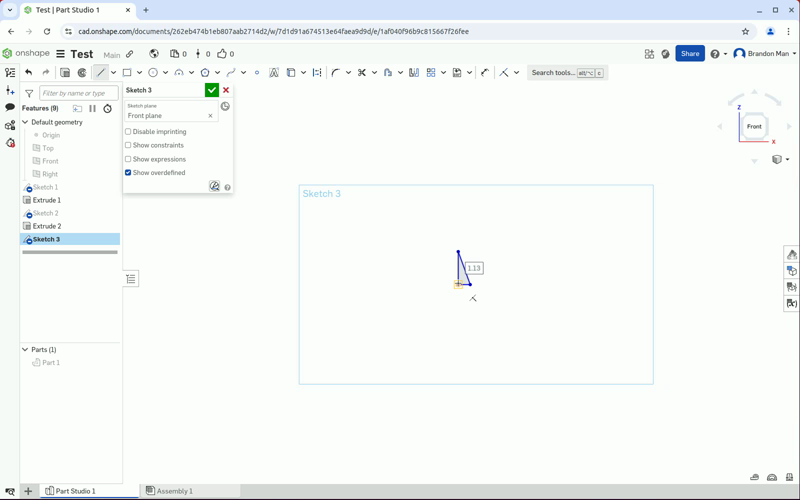
scroll(-6)
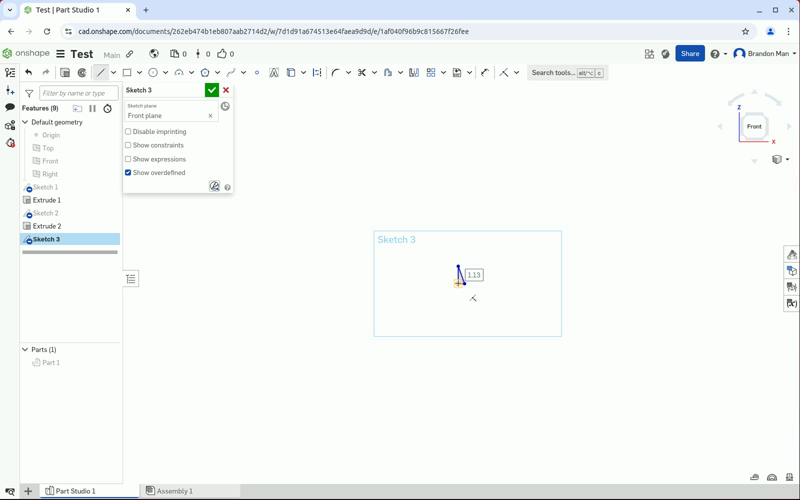
scroll(-6)
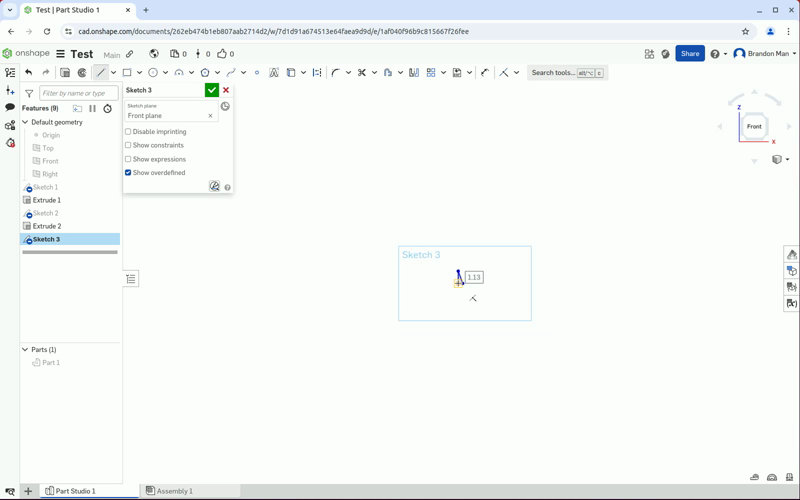
scroll(-6)
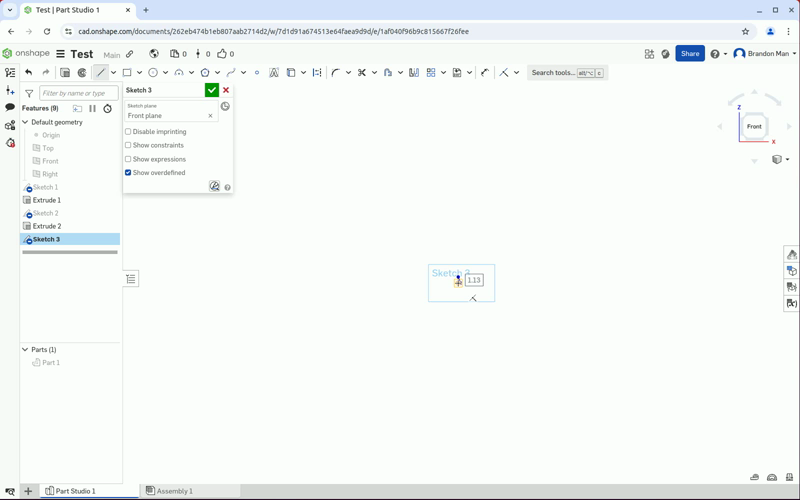
key(esc)
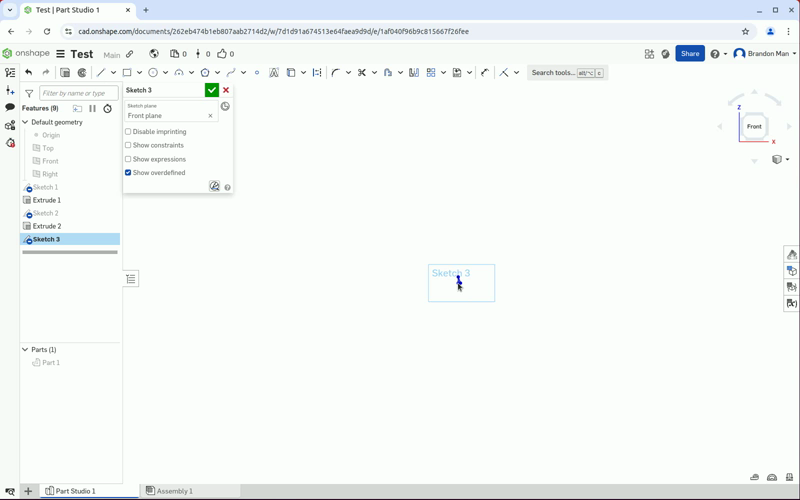
mouse_move(458, 279)
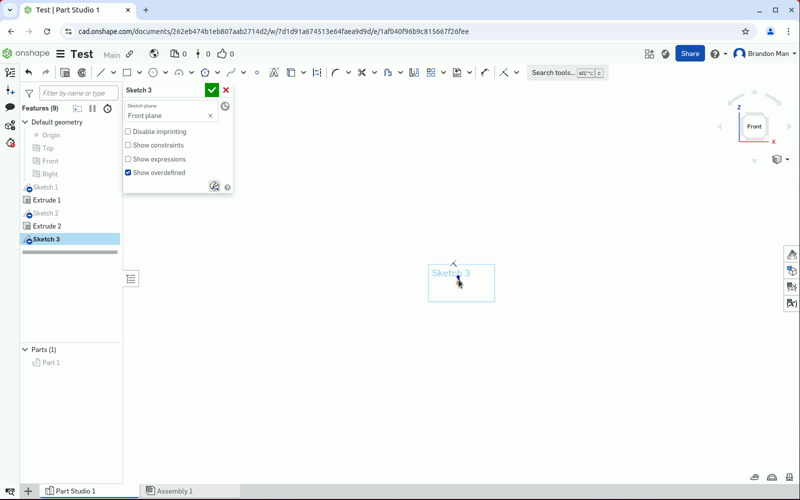
scroll(6)
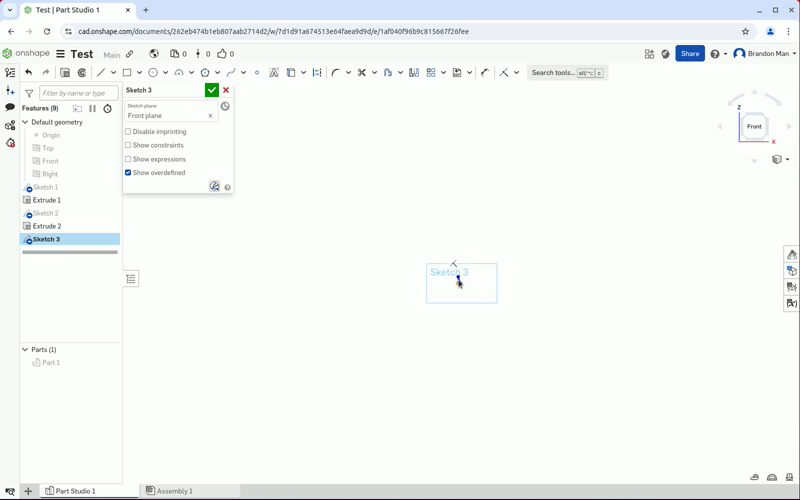
scroll(6)
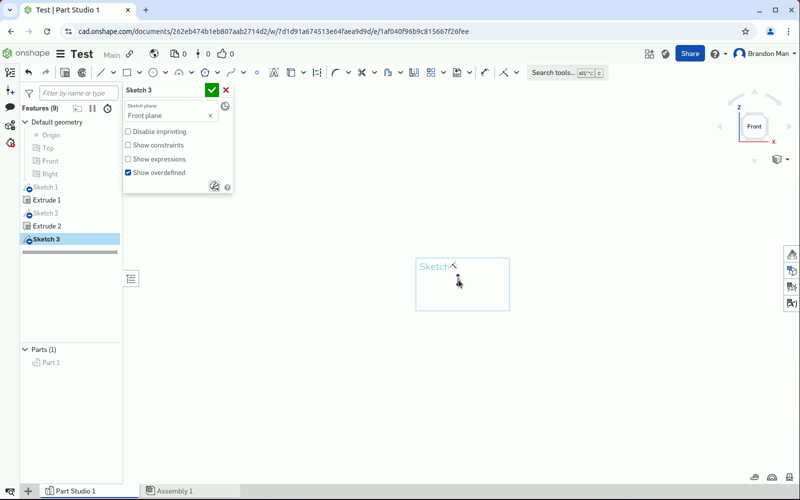
scroll(6)
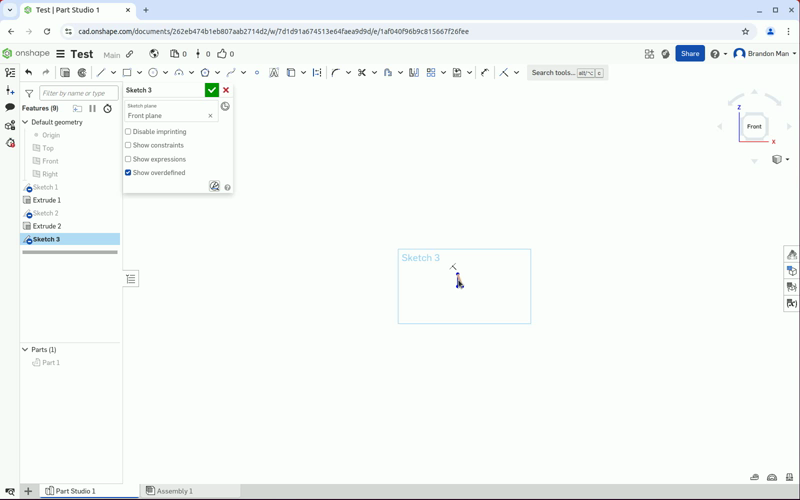
scroll(6)
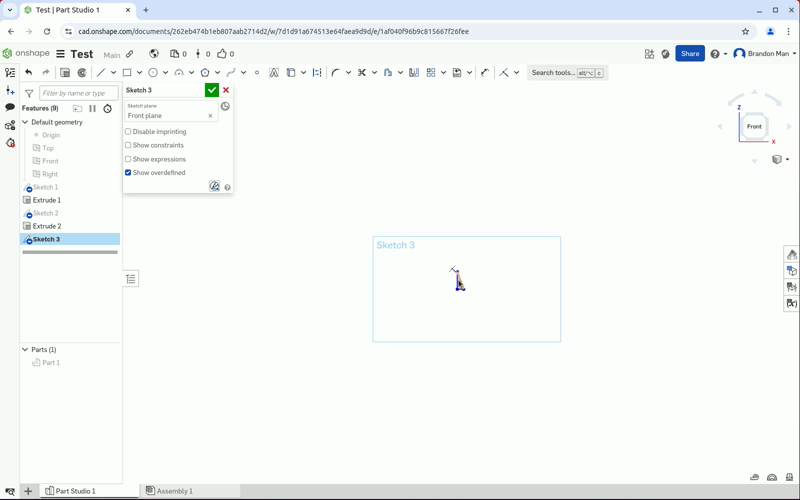
scroll(6)
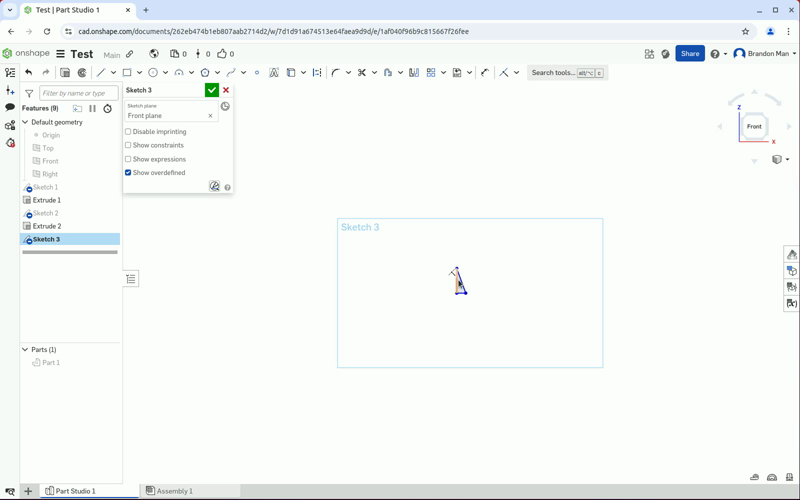
scroll(6)
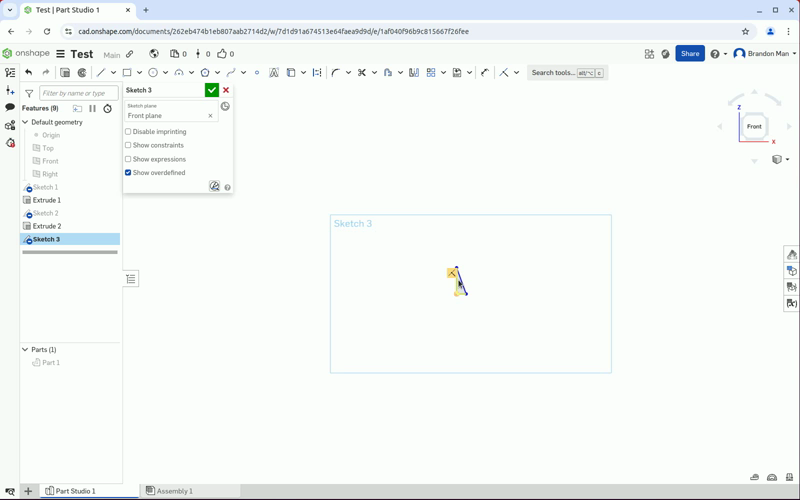
scroll(6)
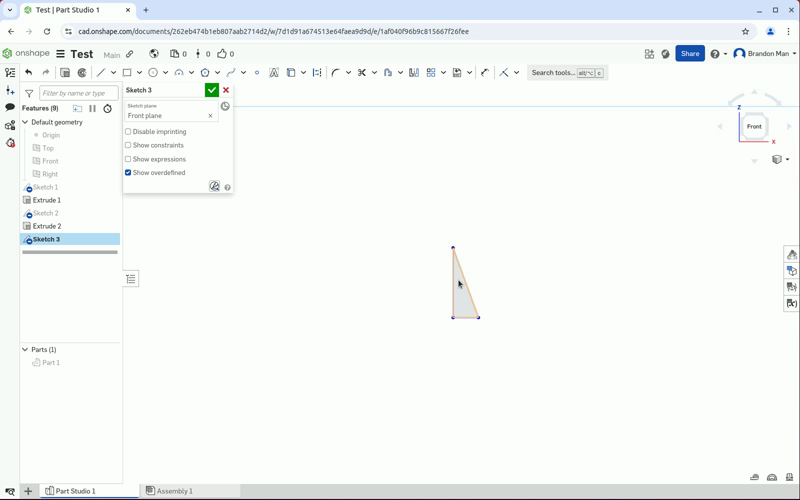
click(458, 279)
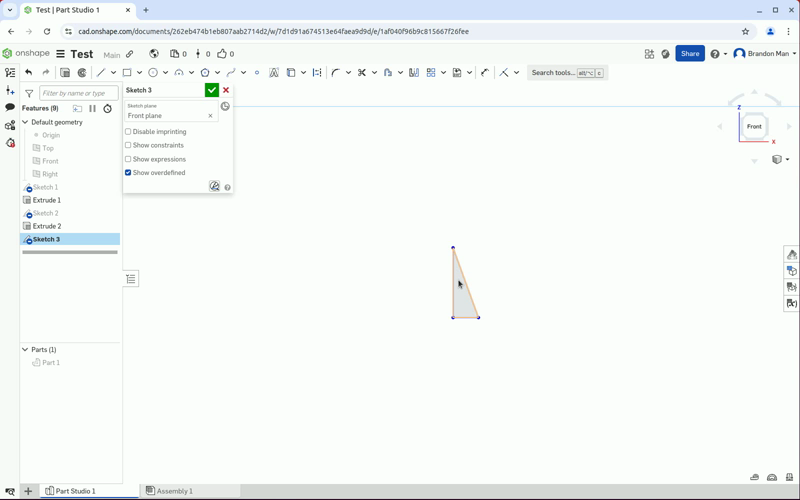
scroll(-6)
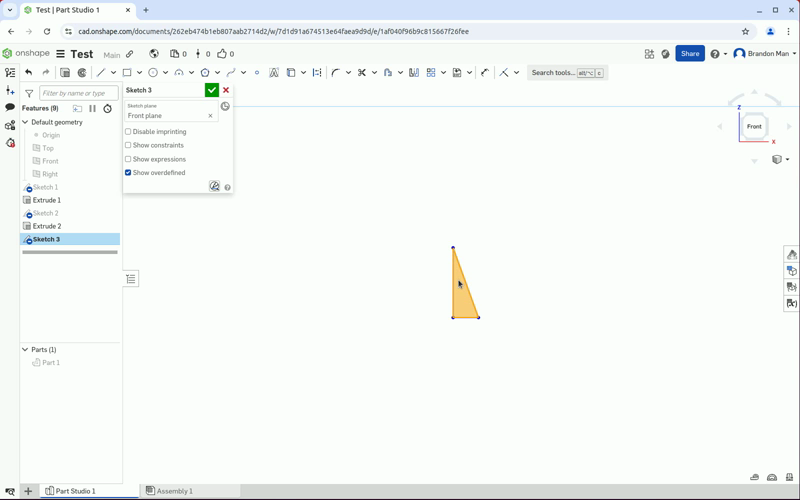
scroll(-6)
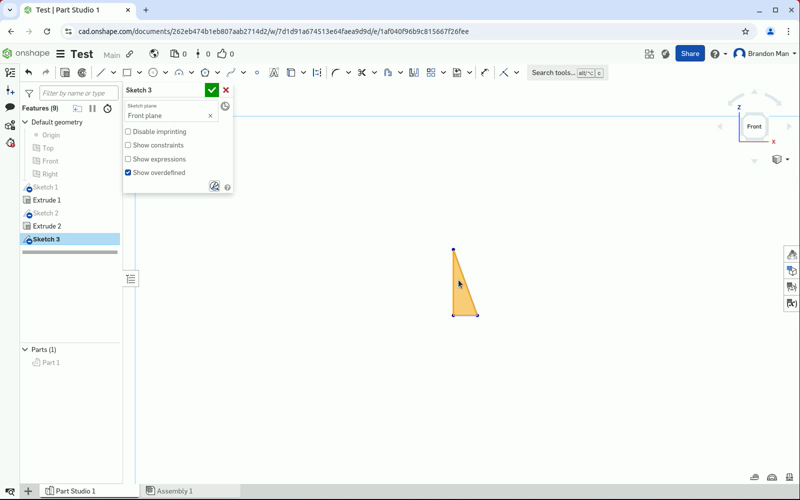
scroll(-6)
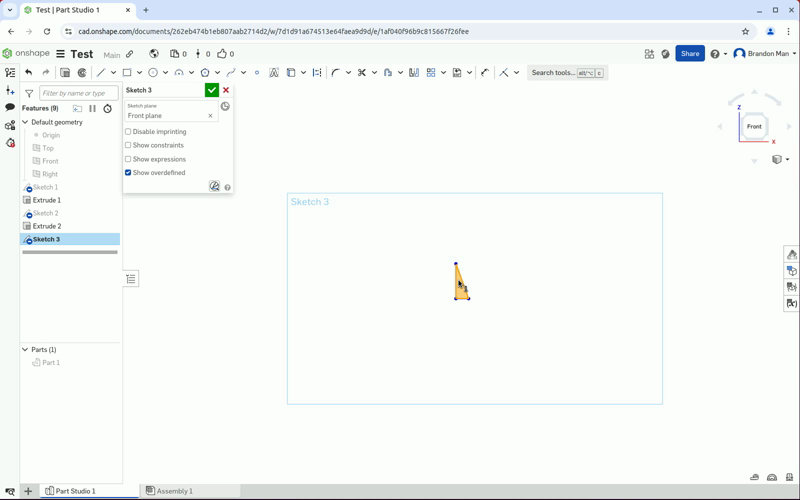
scroll(-6)
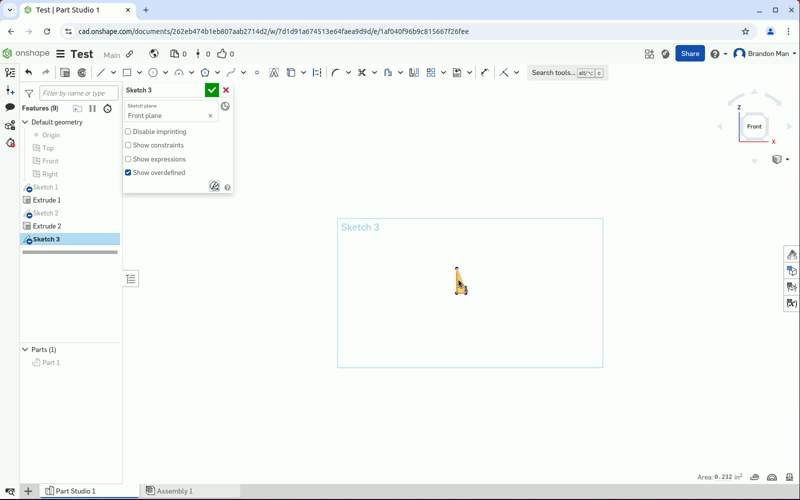
scroll(-6)
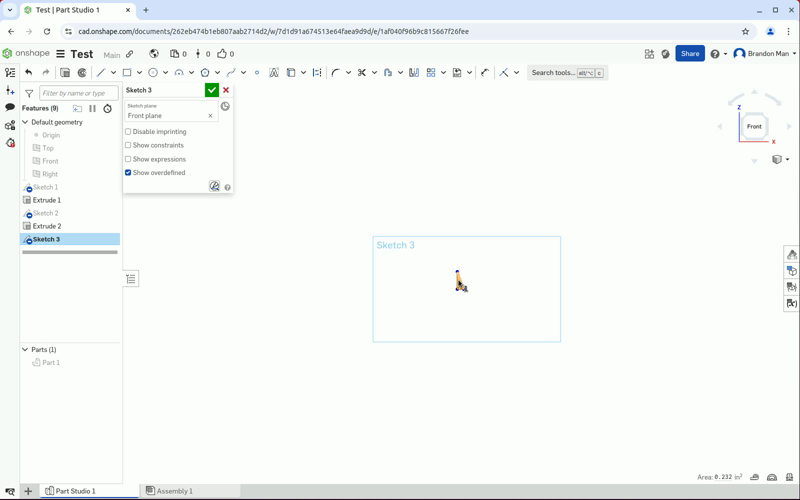
scroll(-6)
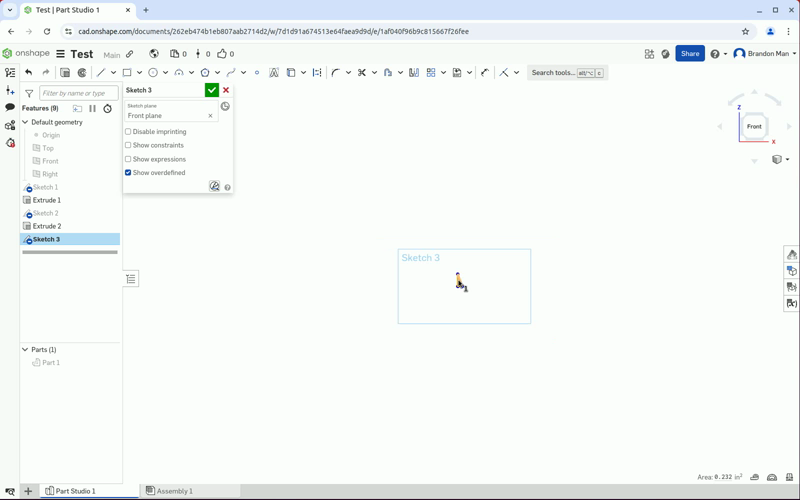
scroll(-6)
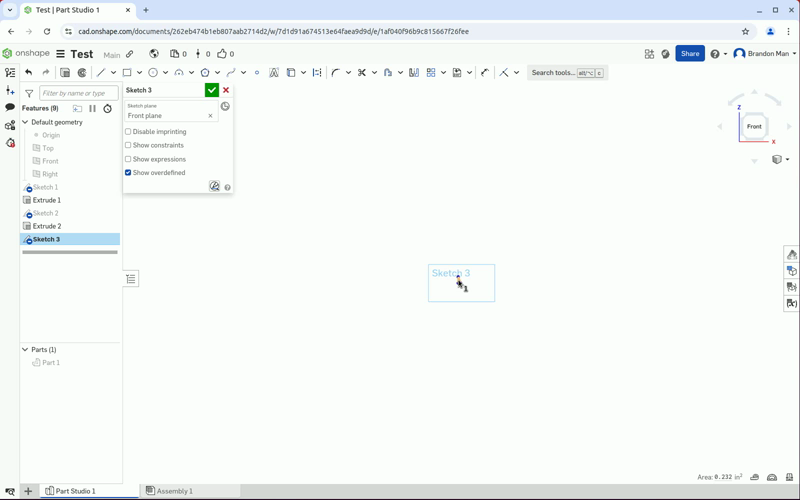
mouse_move(73, 352)
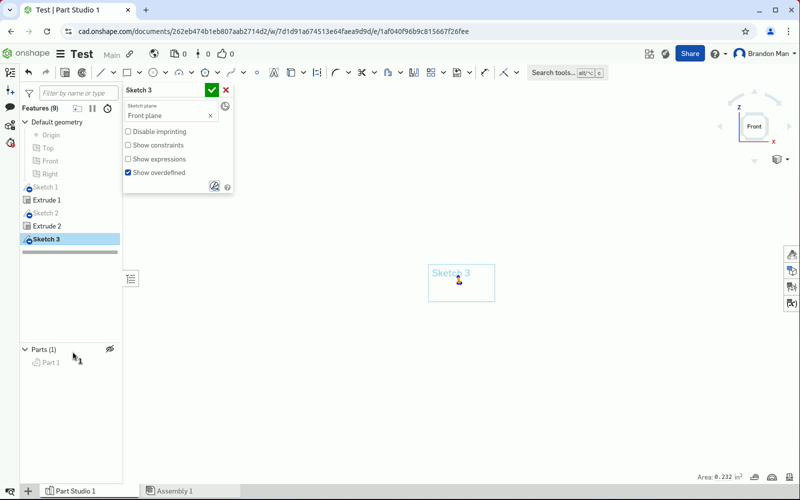
key(shift+y)
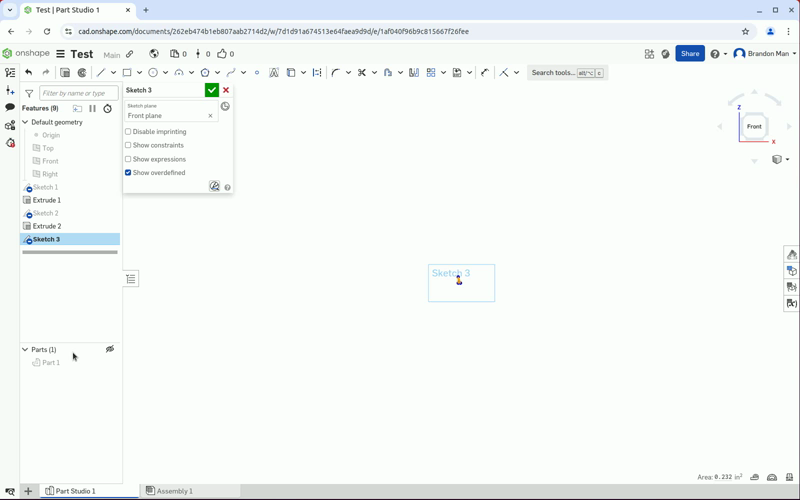
key(shift+e)
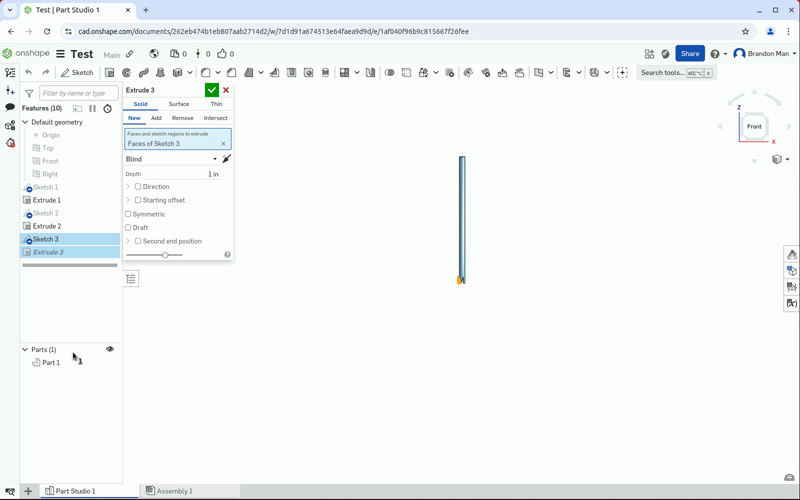
mouse_move(143, 106)
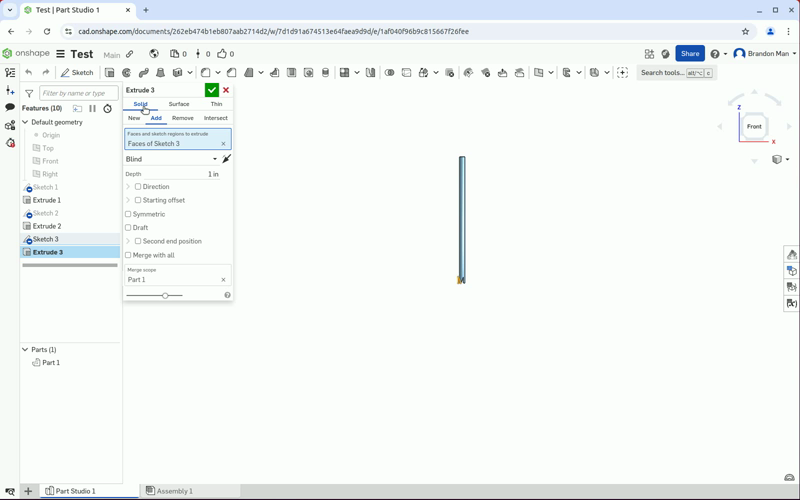
click(143, 106)
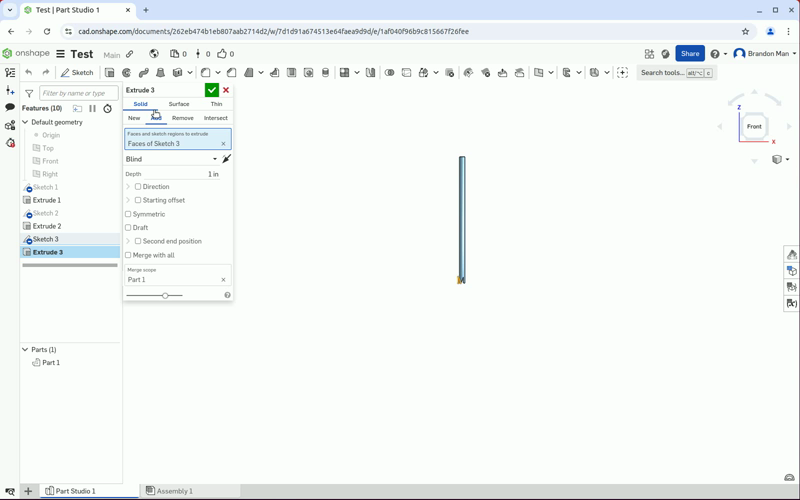
mouse_move(186, 120)
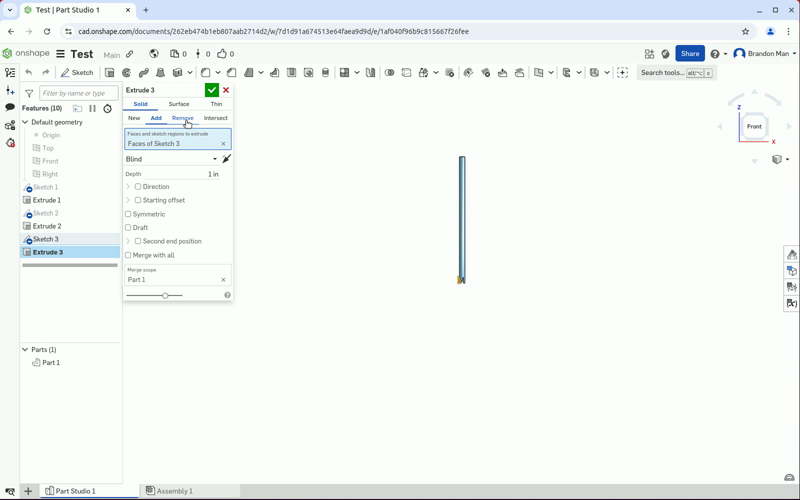
click(186, 120)
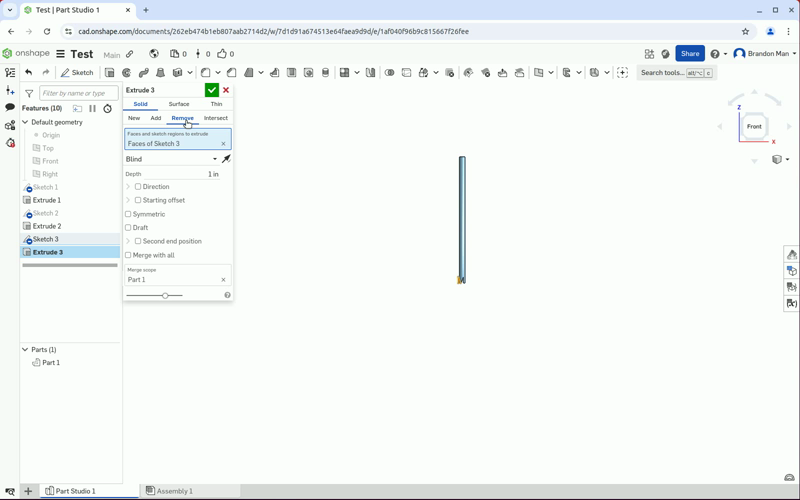
key(tab, 4)
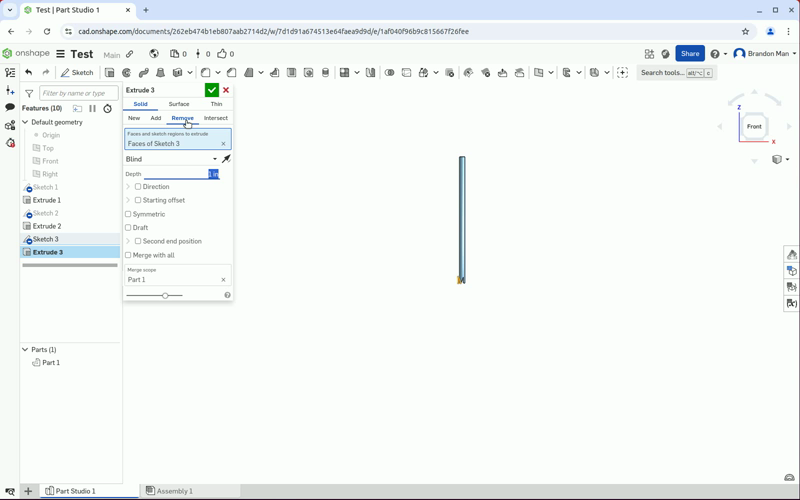
text(8.184)
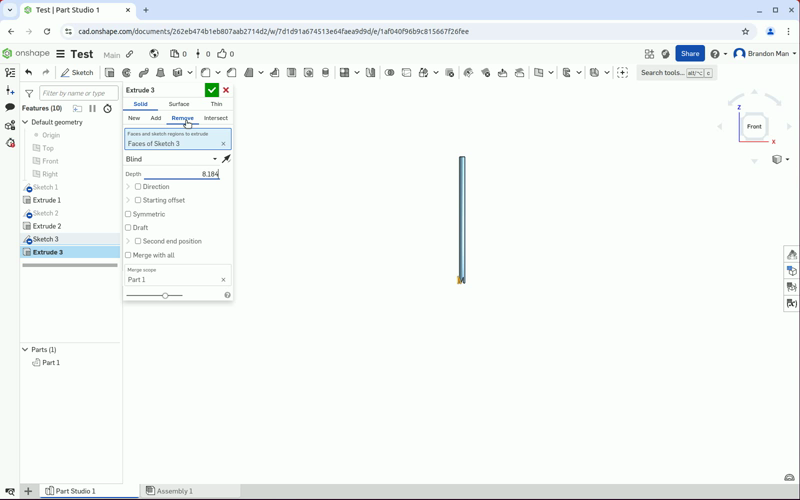
key(tab, 3)
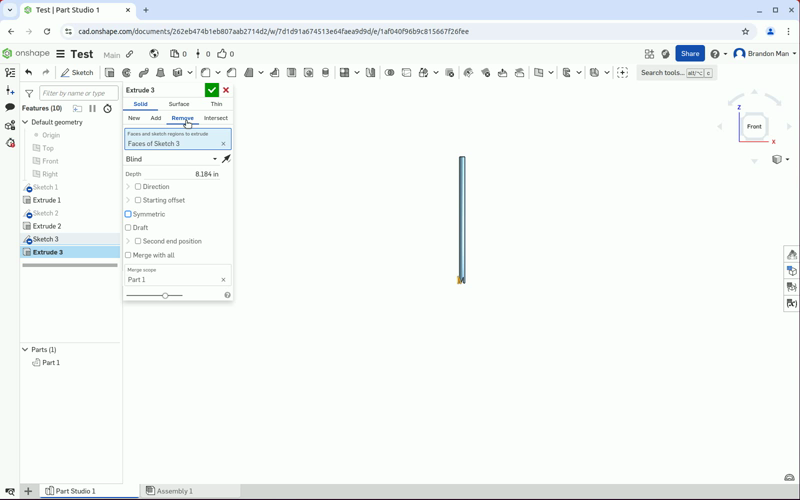
key(space)
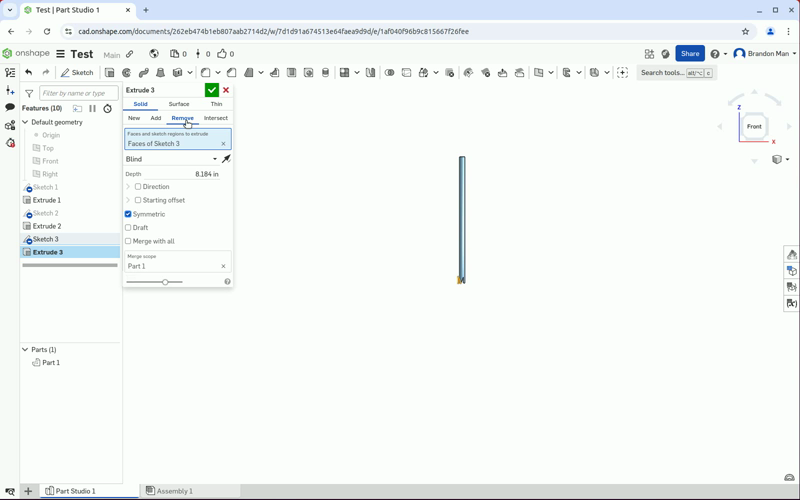
key(tab, 2)
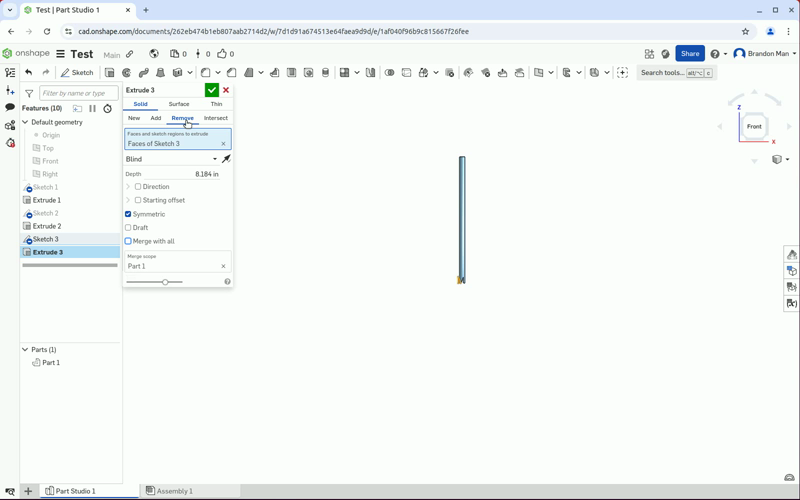
key(space)
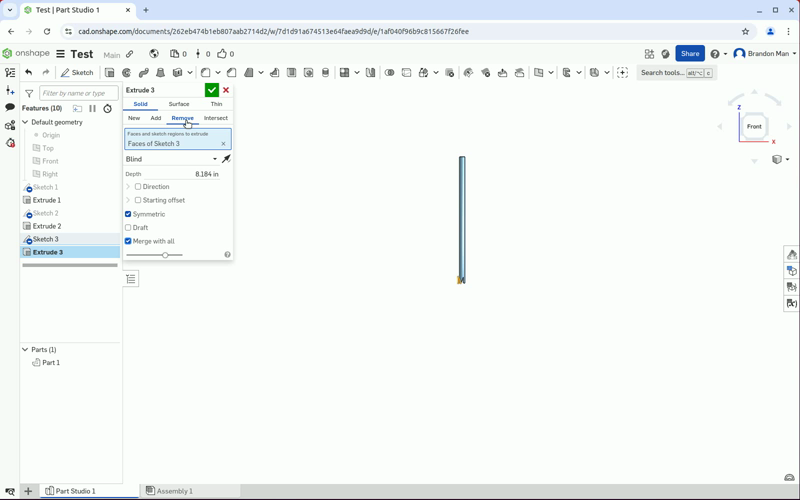
key(enter)
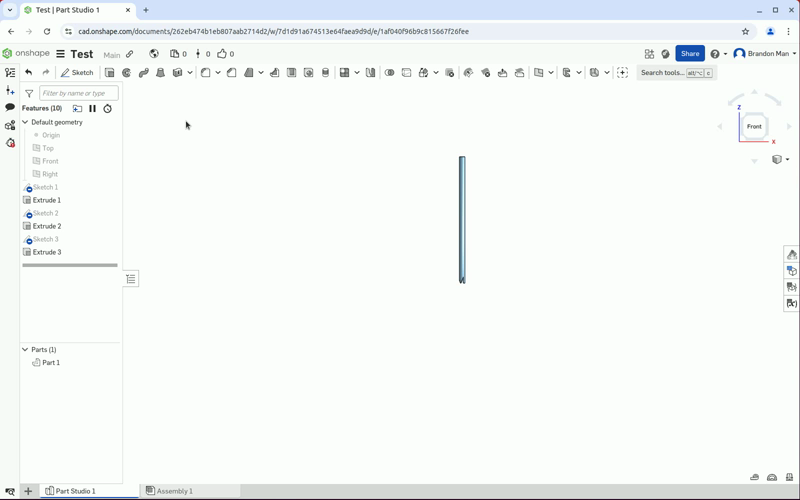
key(shift+h)
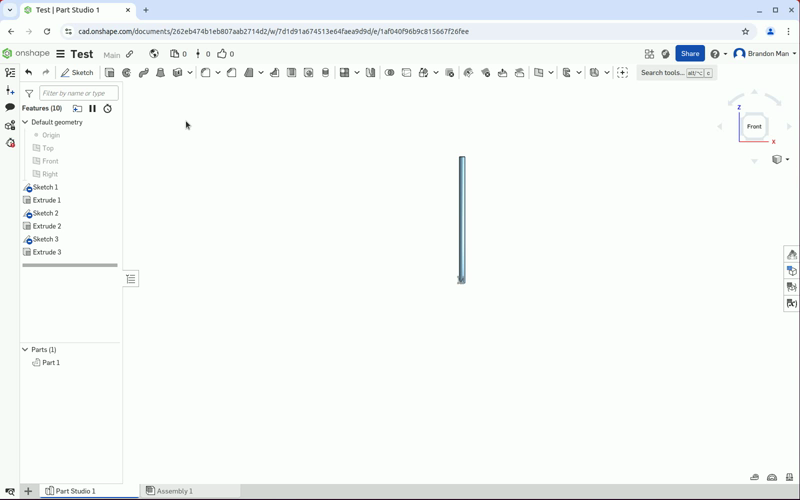
key(shift+h)
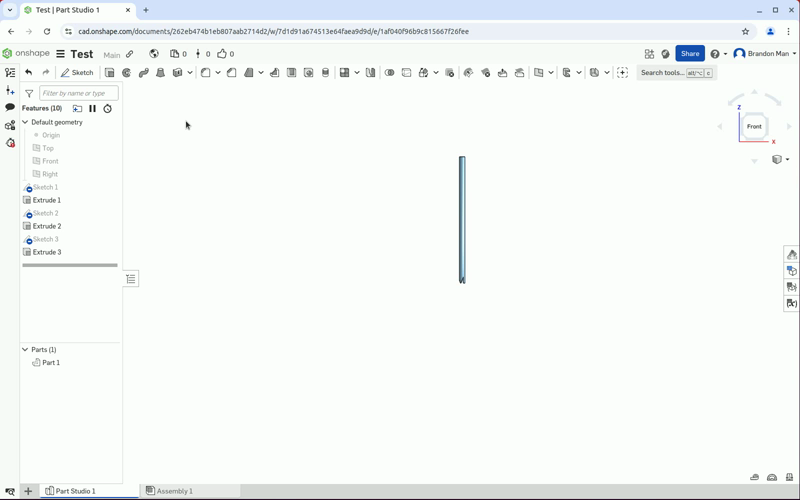
mouse_move(73, 189)
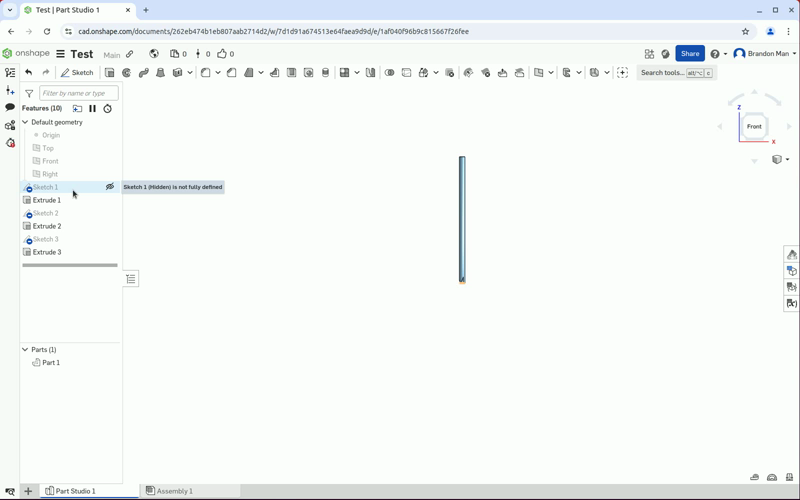
click(73, 189)
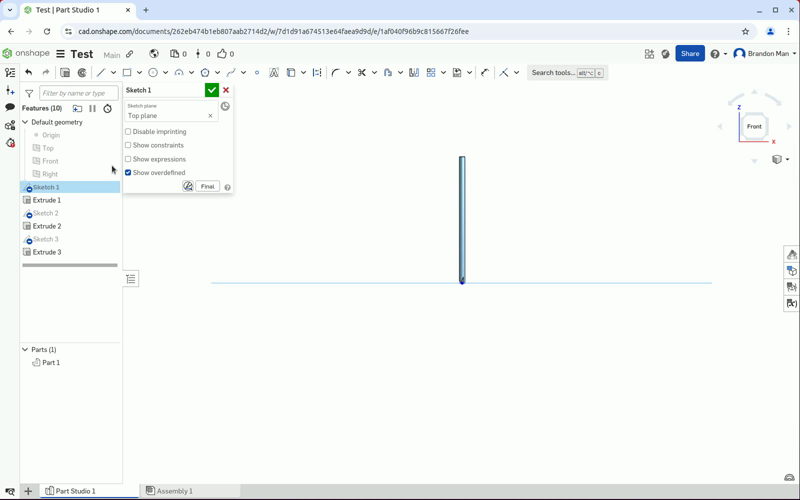
mouse_move(229, 92)
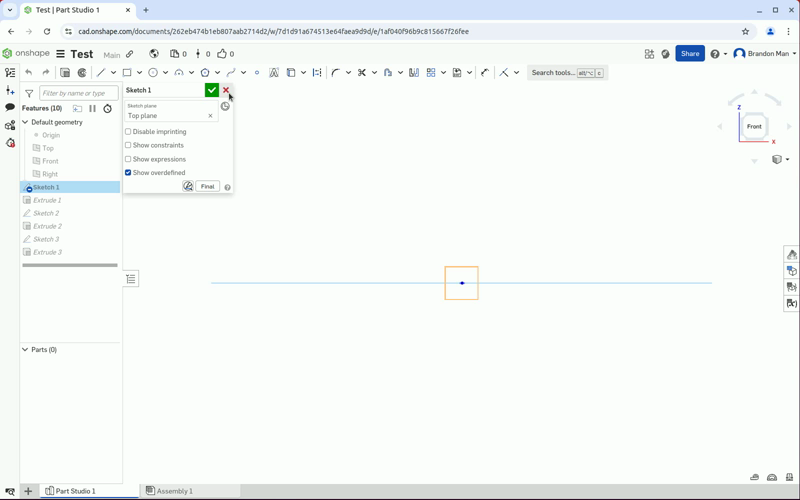
click(229, 92)
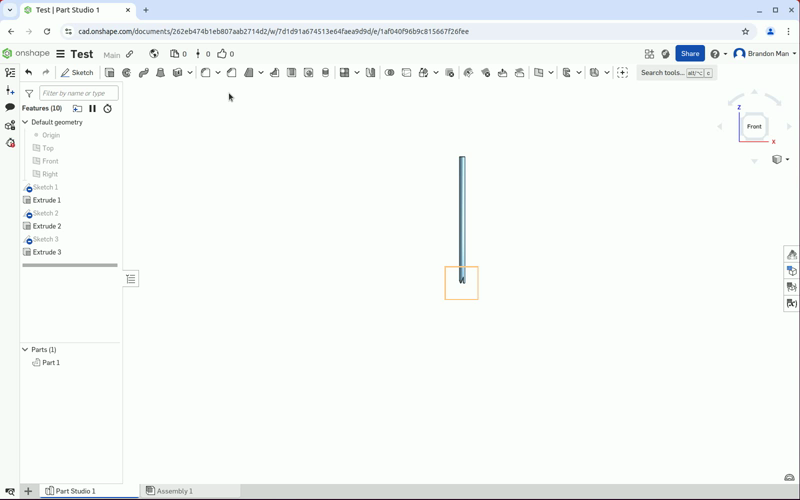
mouse_move(73, 352)
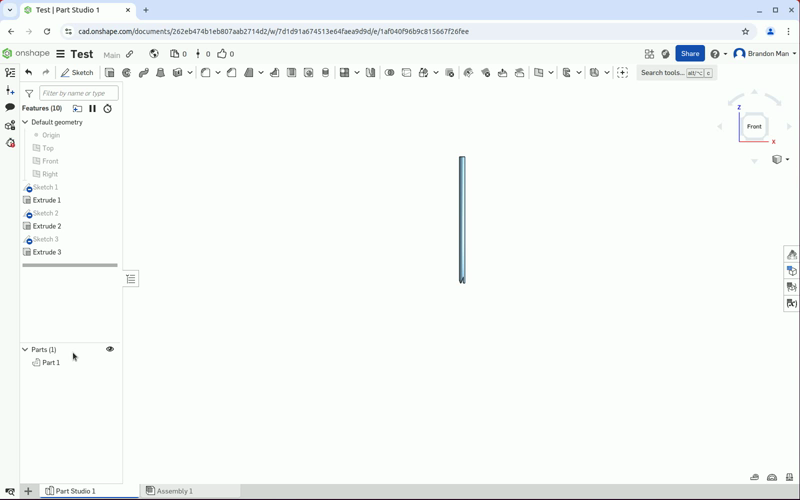
key(y)
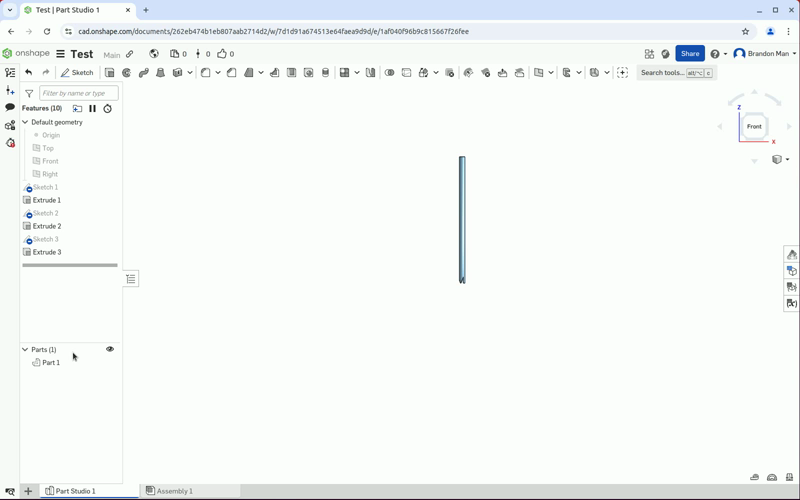
key(shift+p)
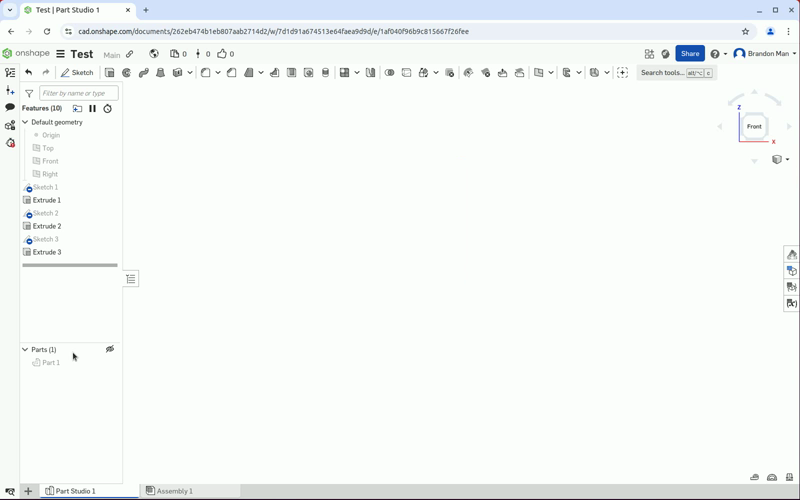
key(space)
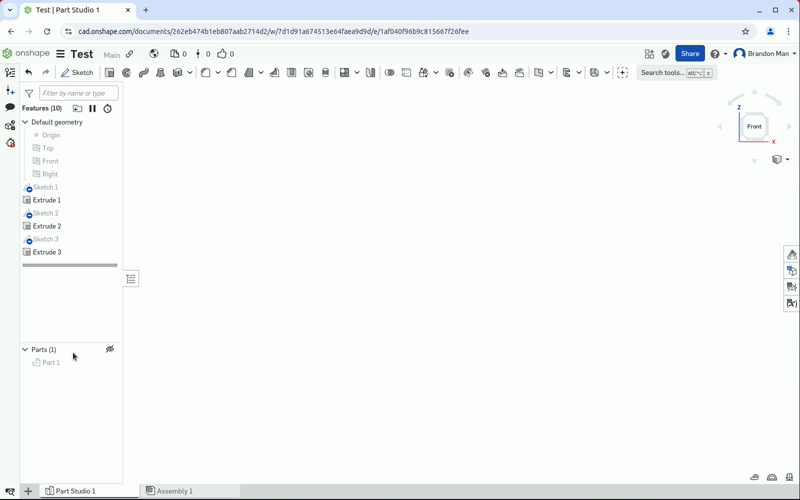
key_down(shift)
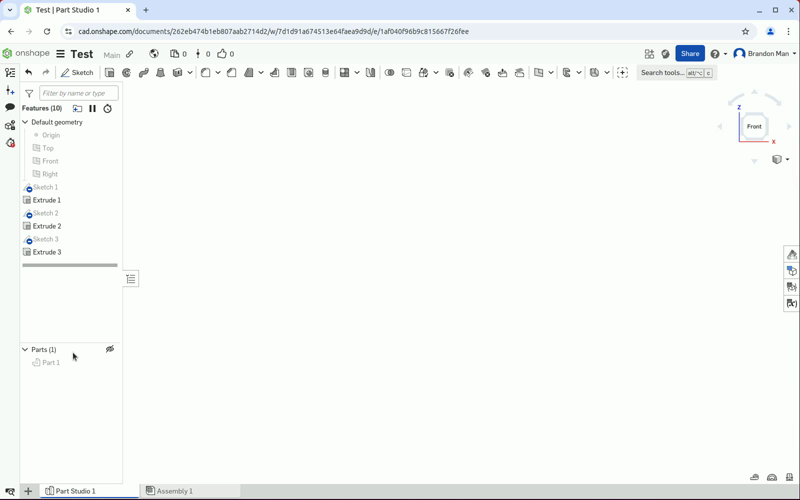
key(down)
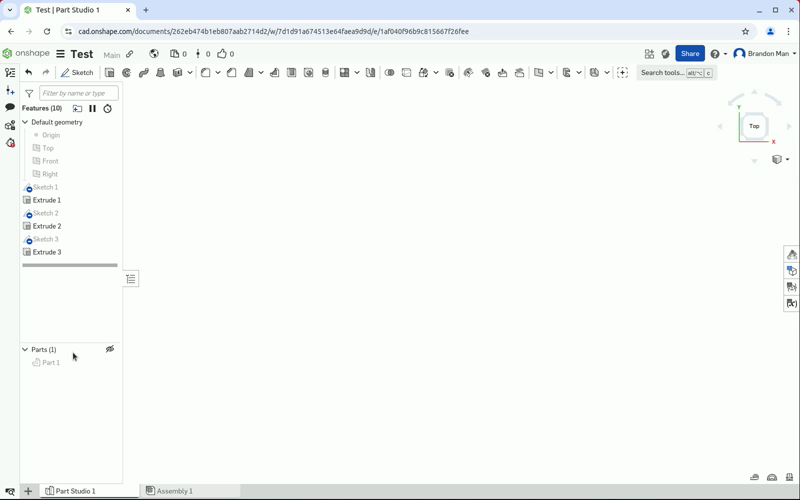
key_up(shift)
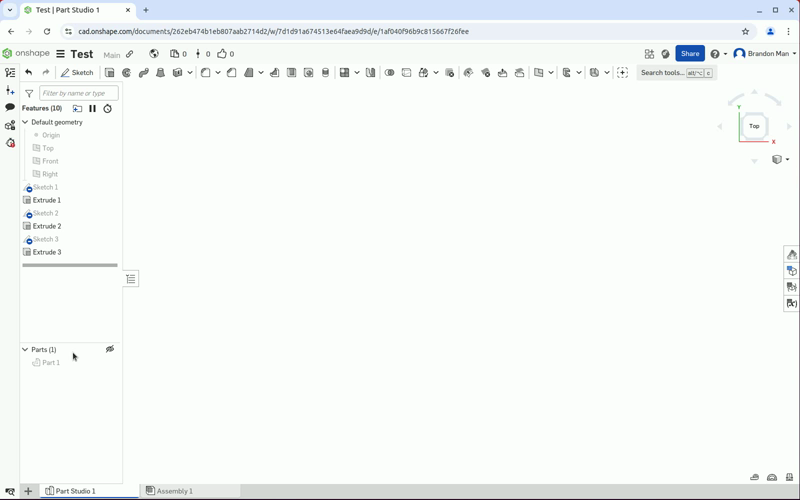
mouse_move(73, 352)
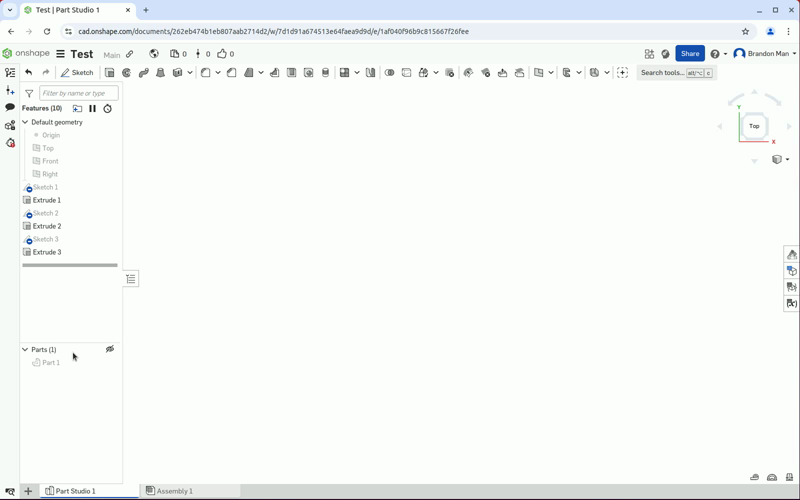
key(shift+y)
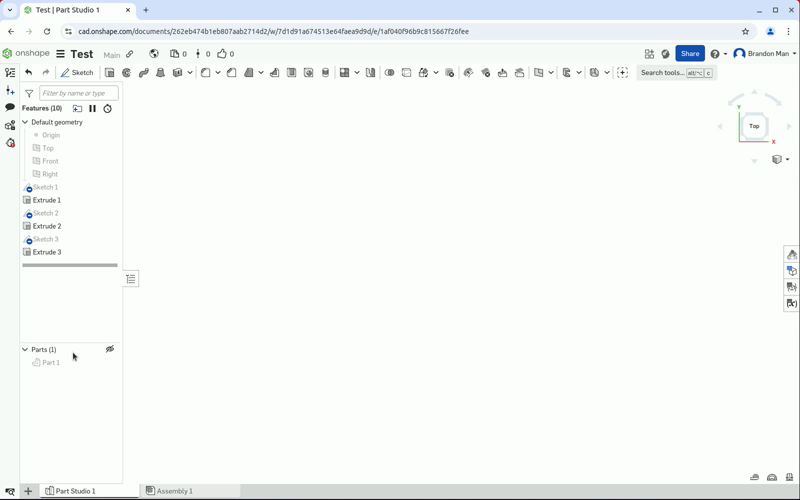
key(shift+s)
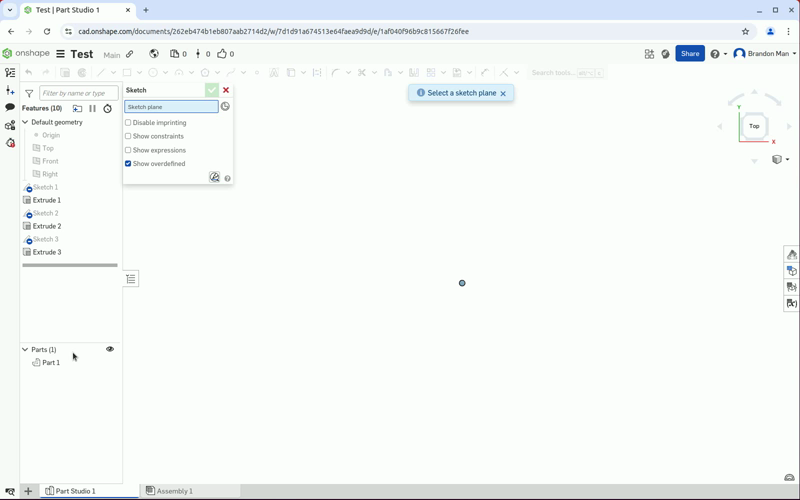
mouse_move(73, 150)
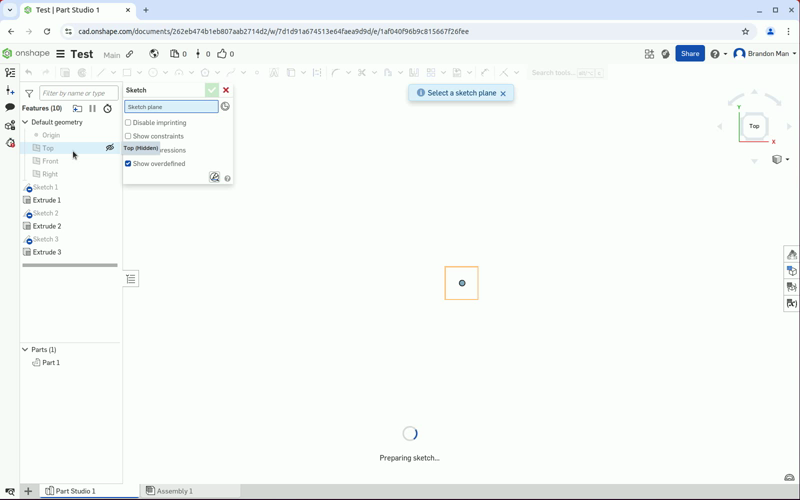
click(73, 150)
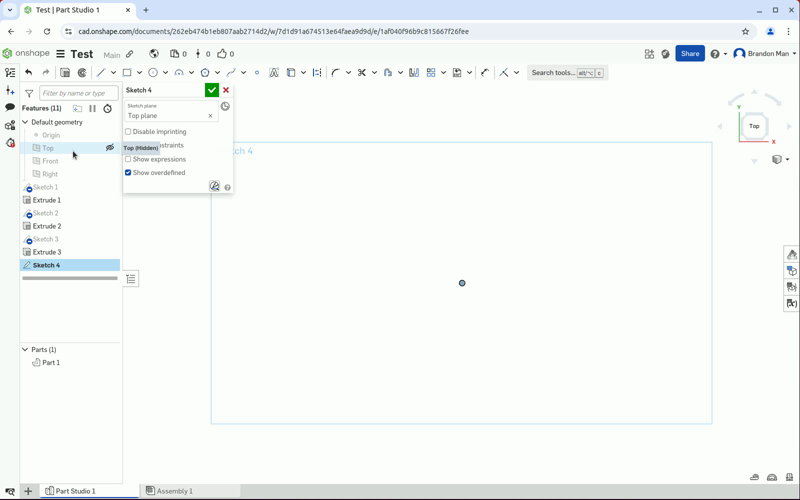
mouse_move(73, 352)
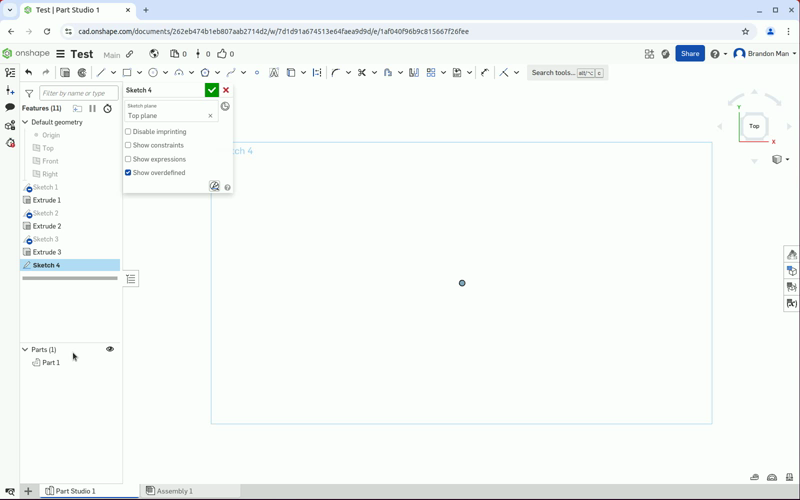
key(y)
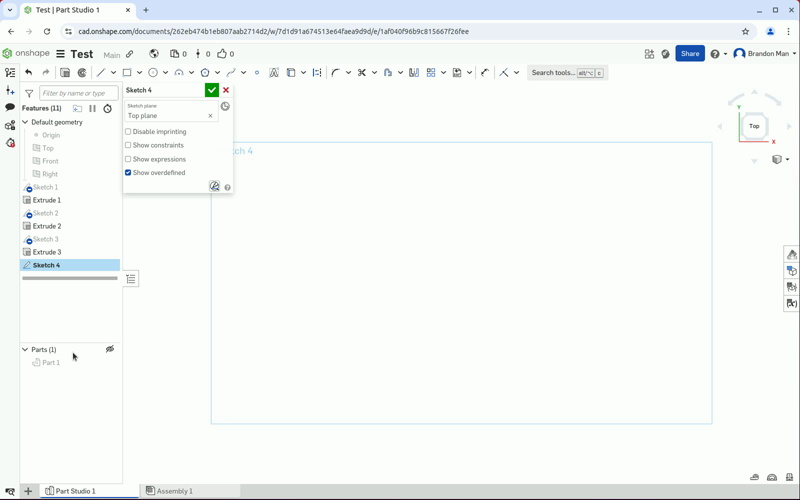
key(c)
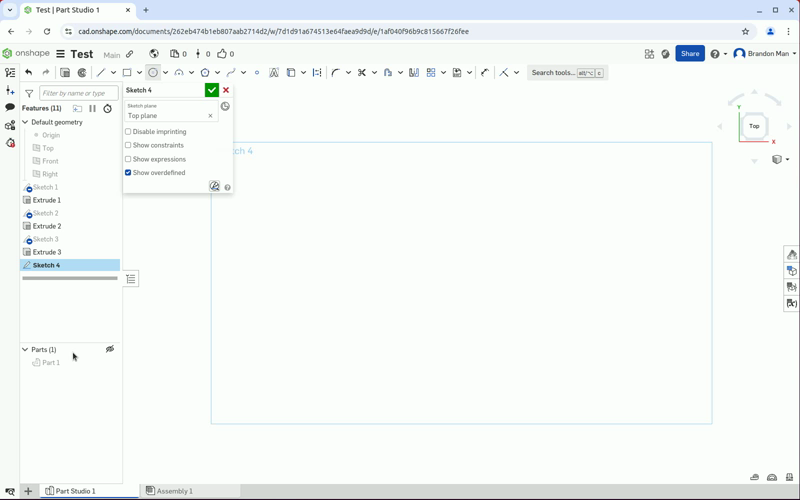
key_down(shift)
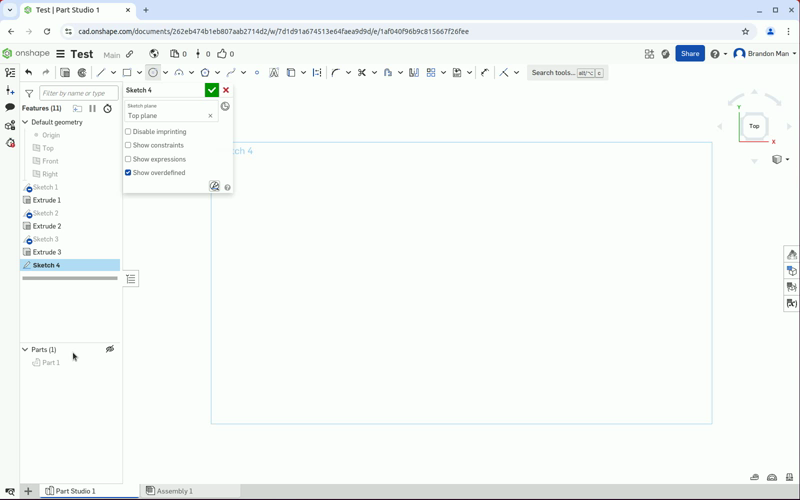
mouse_move(461, 282)
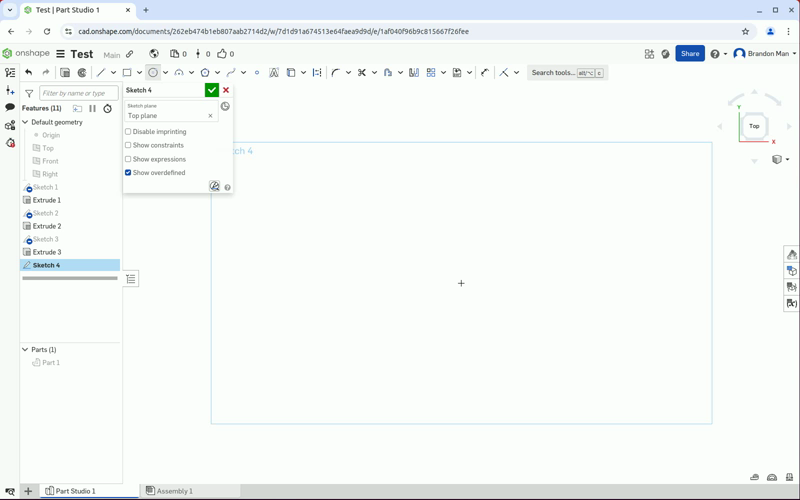
click(461, 282)
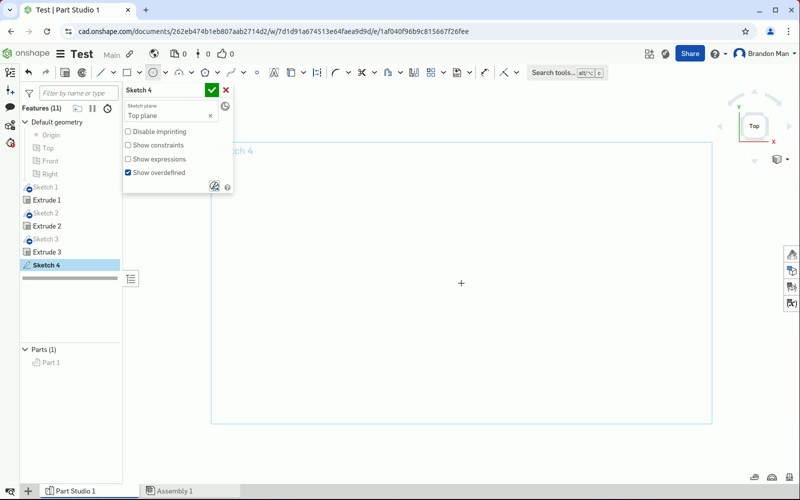
key_up(shift)
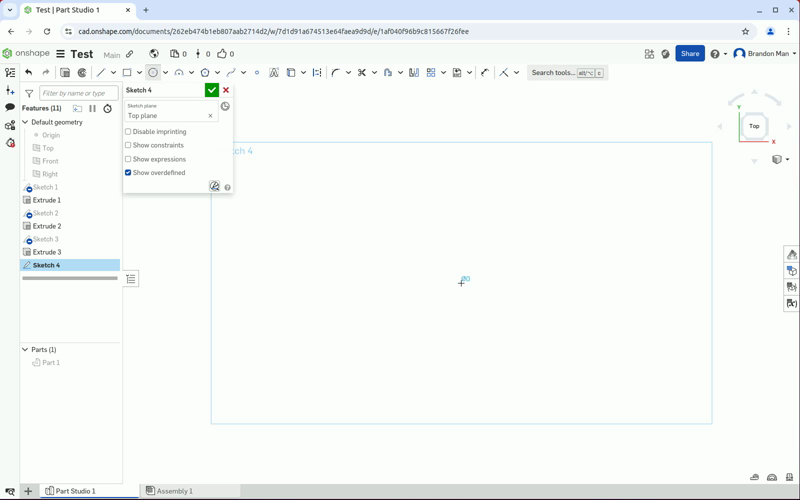
mouse_move(472, 282)
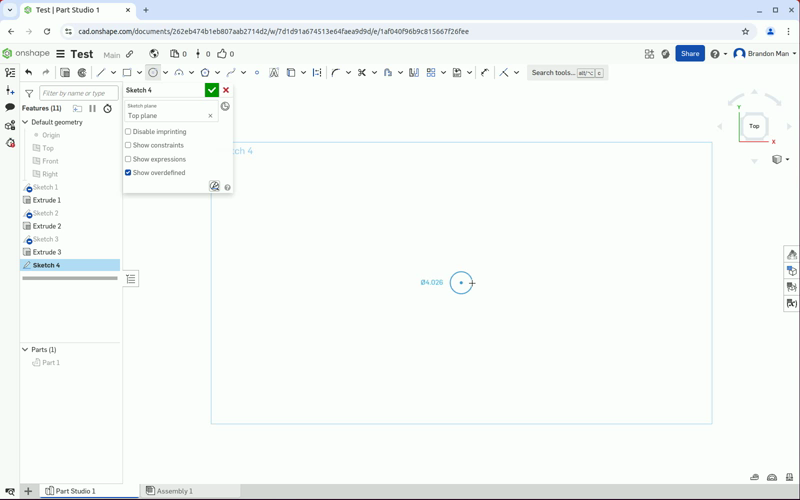
click(472, 282)
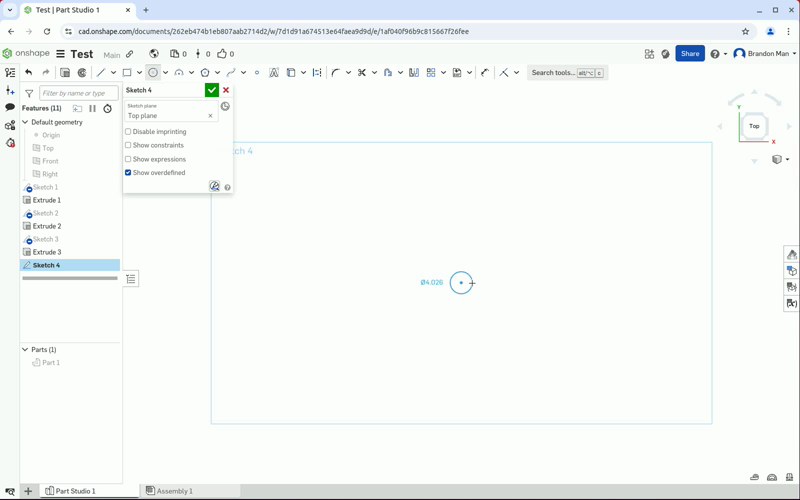
key(esc)
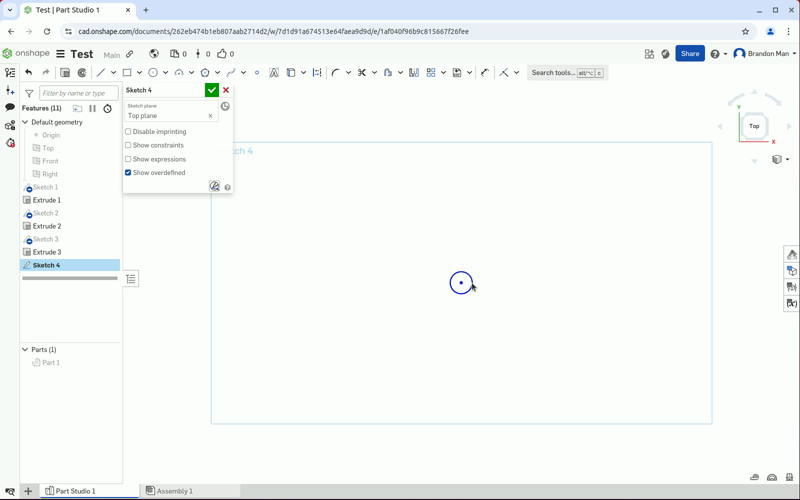
key(c)
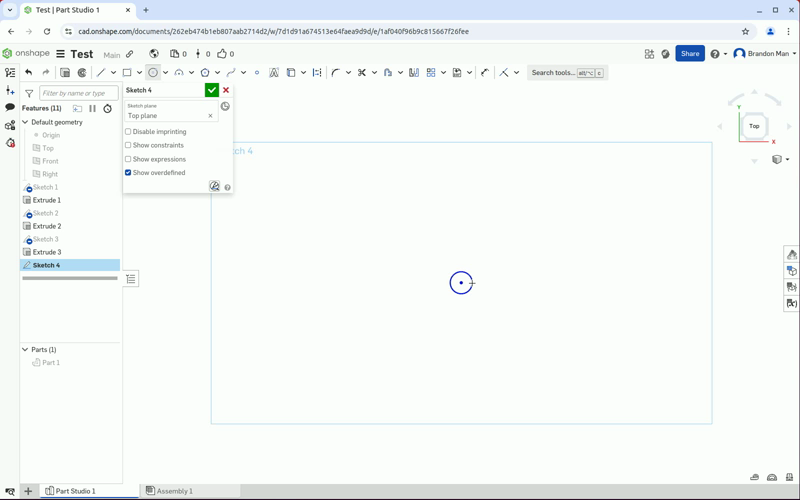
key_down(shift)
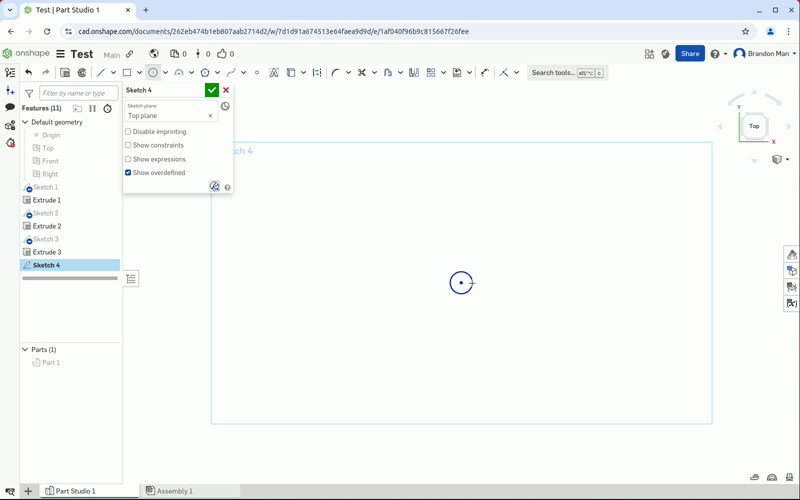
mouse_move(461, 282)
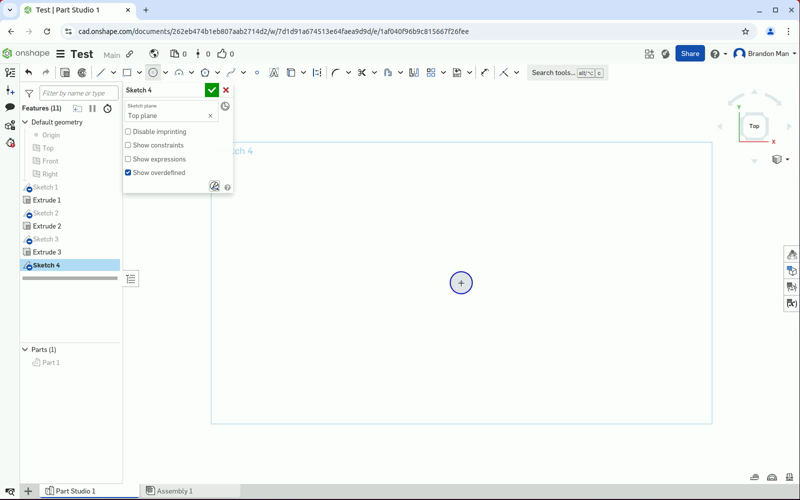
click(461, 282)
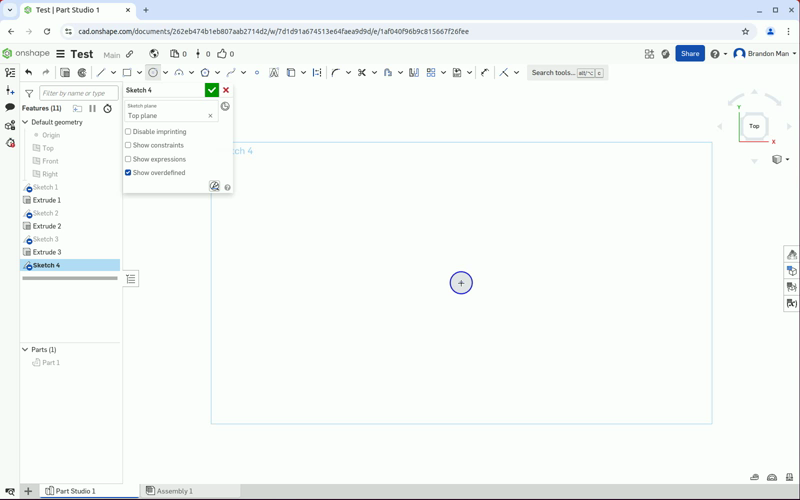
key_up(shift)
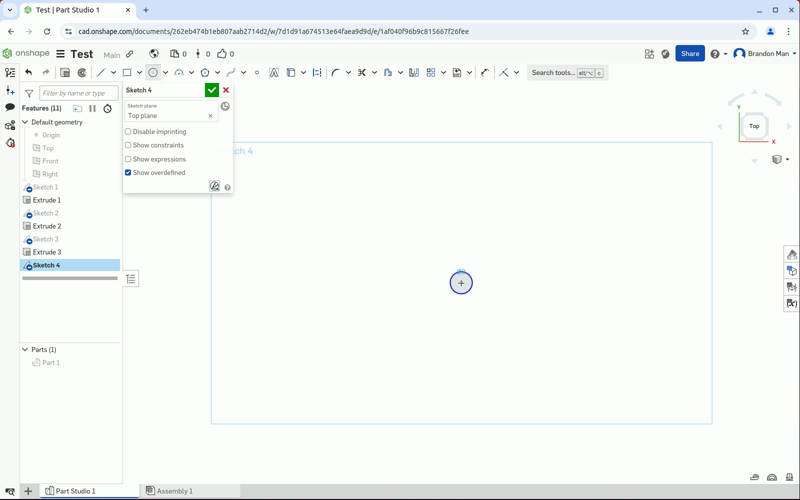
mouse_move(463, 282)
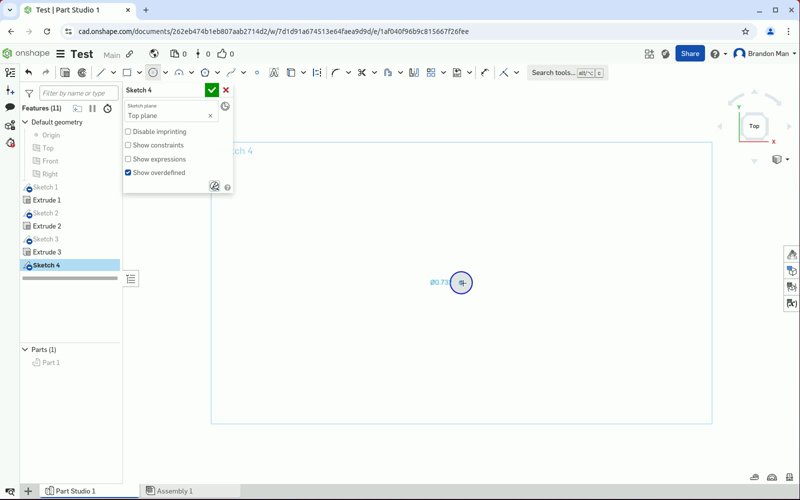
scroll(6)
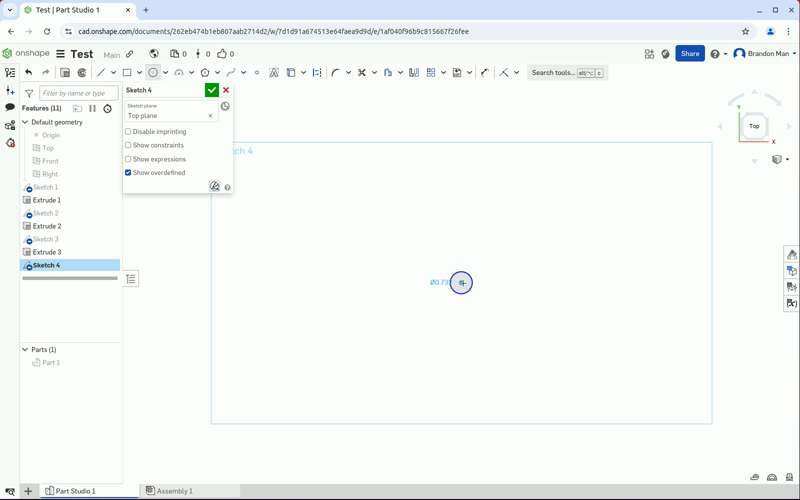
scroll(6)
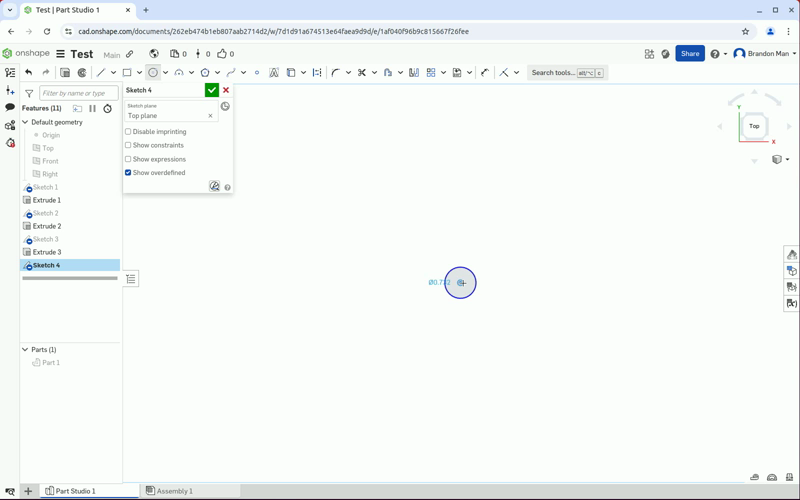
scroll(6)
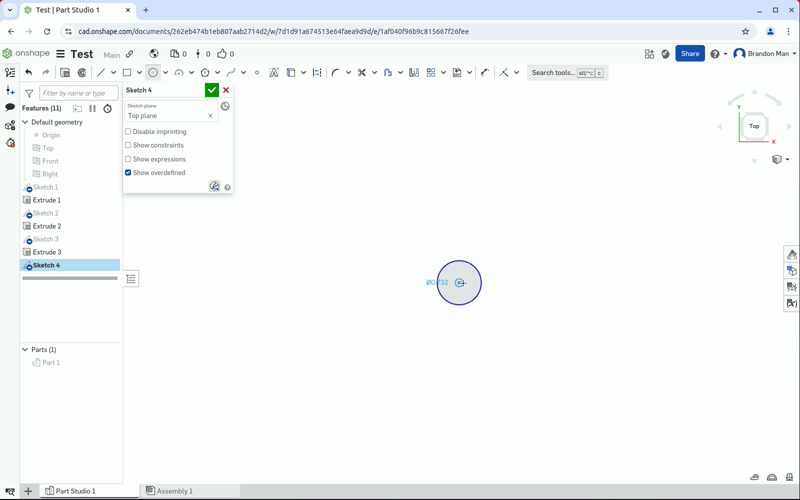
scroll(6)
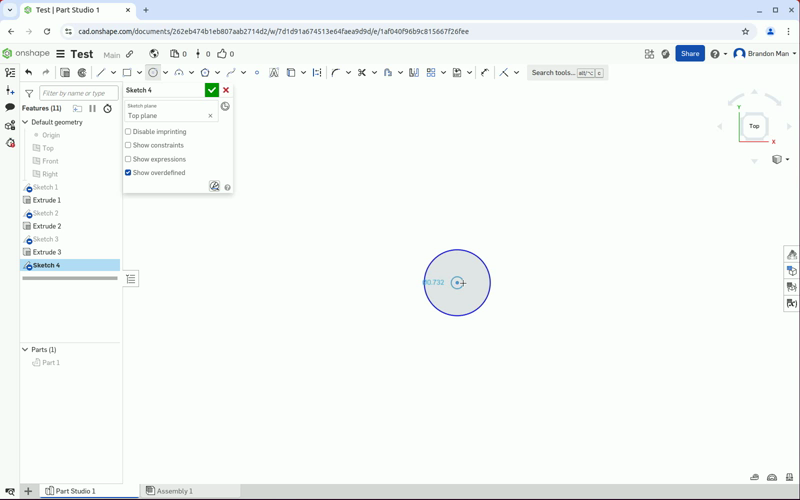
scroll(6)
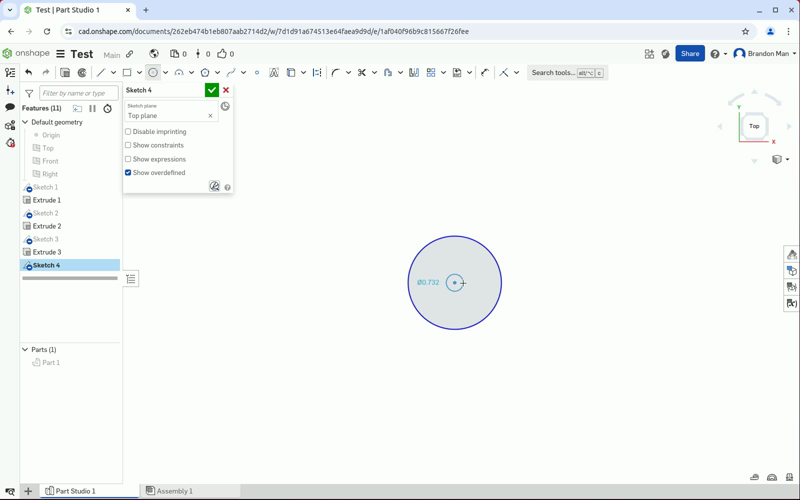
scroll(6)
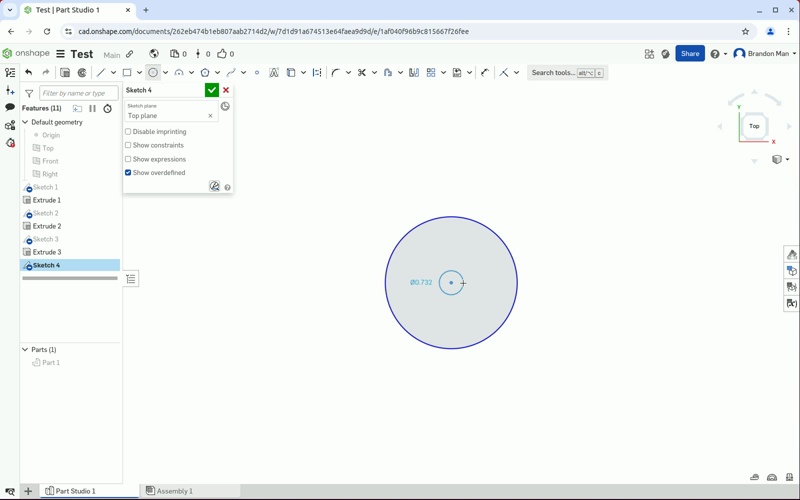
scroll(6)
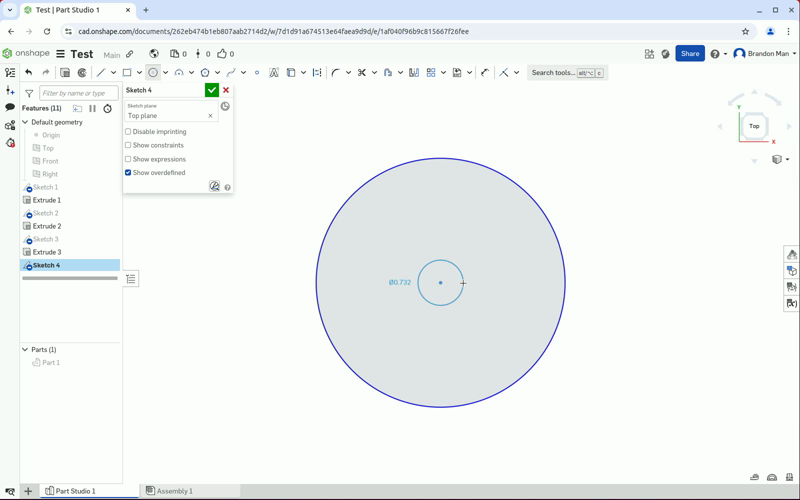
click(463, 282)
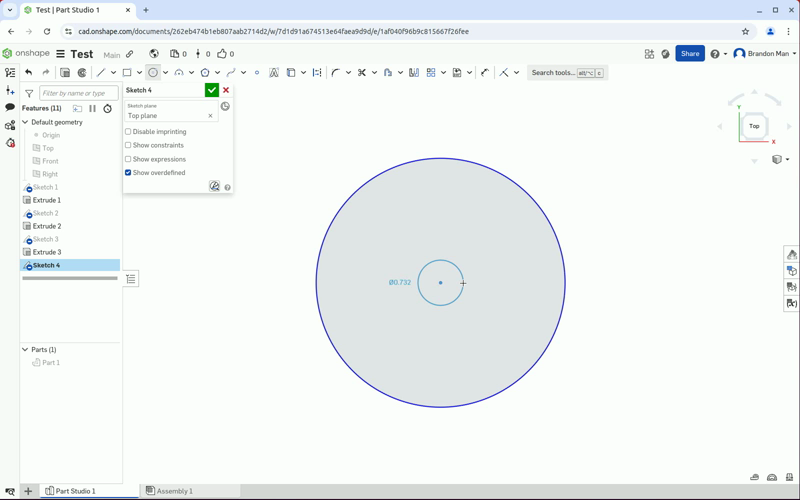
scroll(-6)
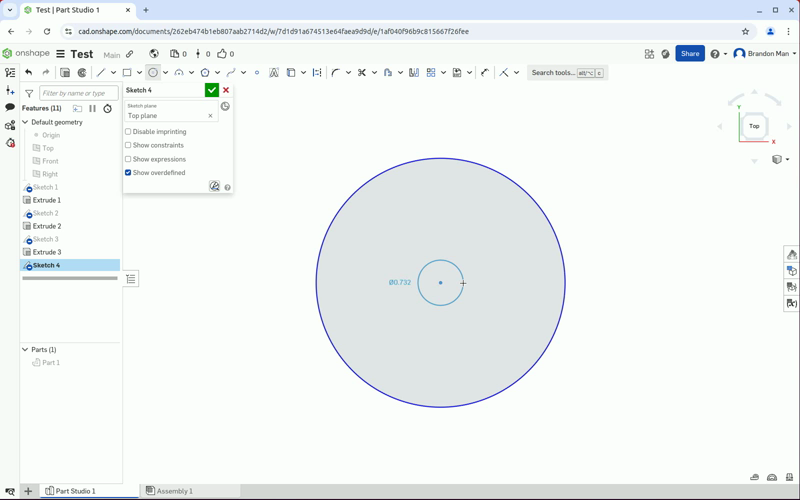
scroll(-6)
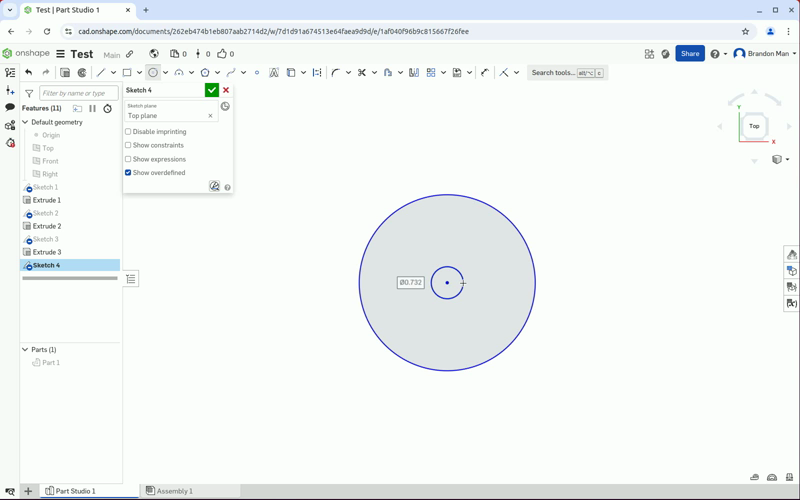
scroll(-6)
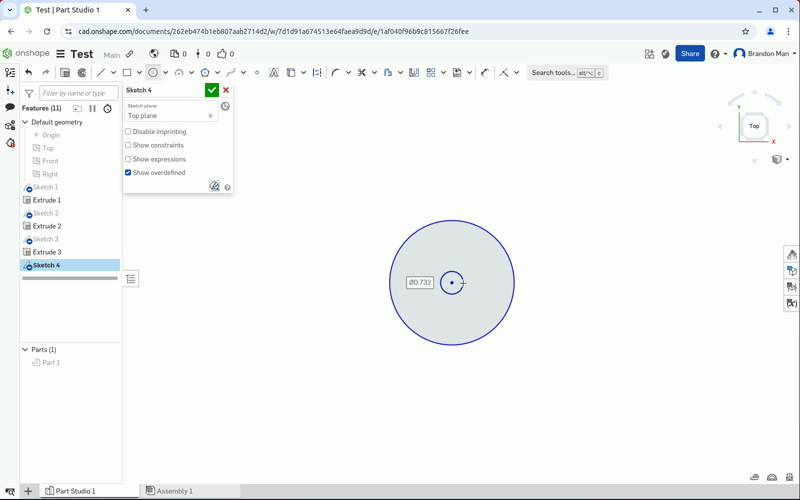
scroll(-6)
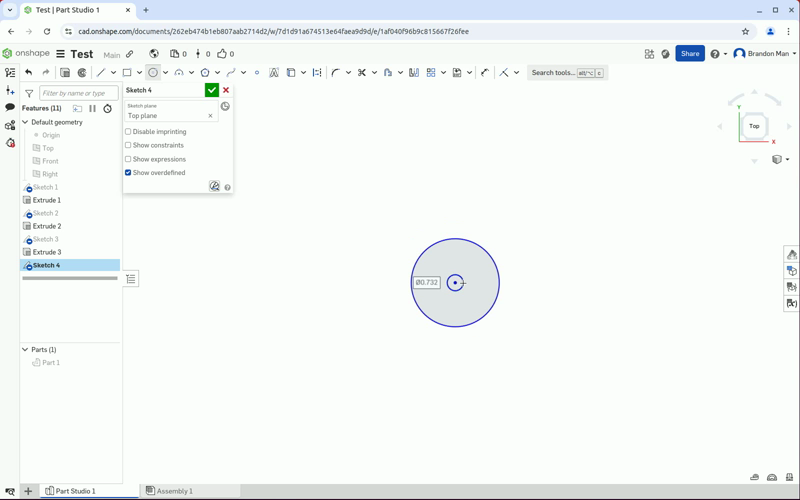
scroll(-6)
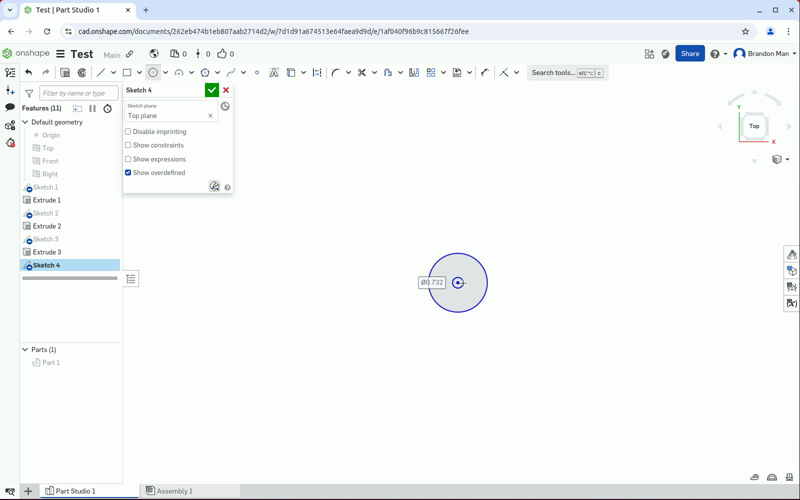
scroll(-6)
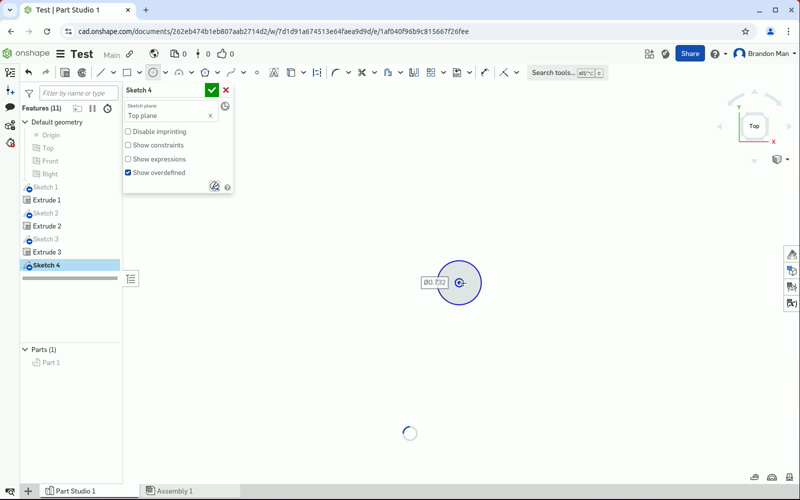
scroll(-6)
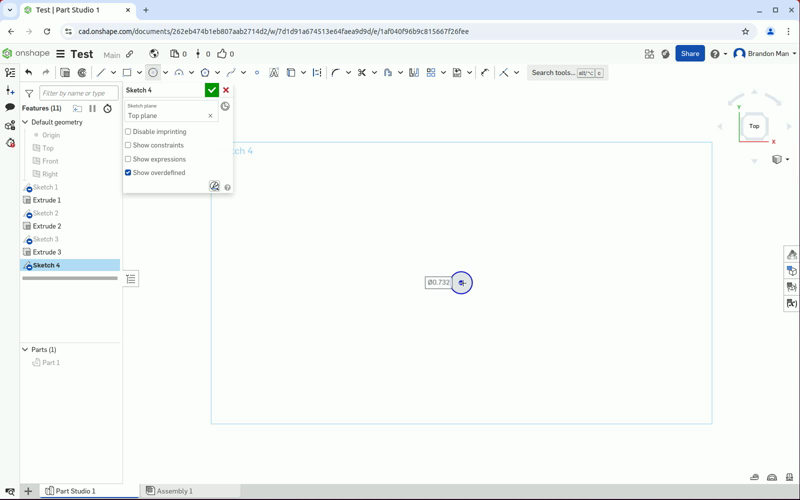
key(esc)
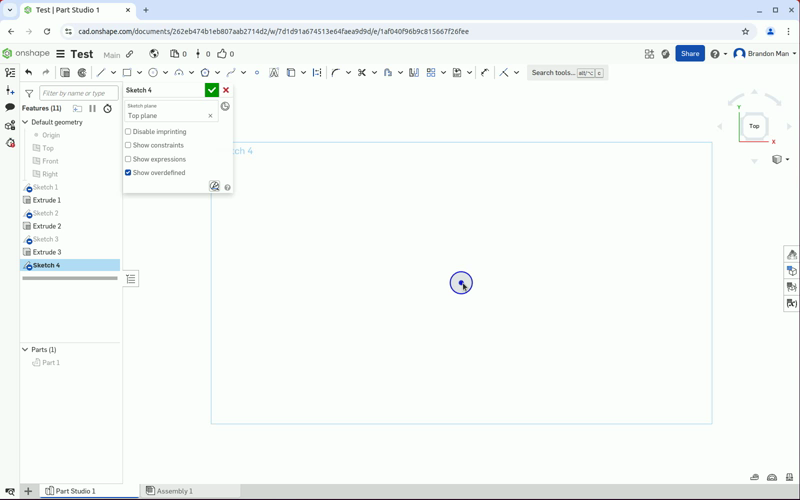
mouse_move(454, 275)
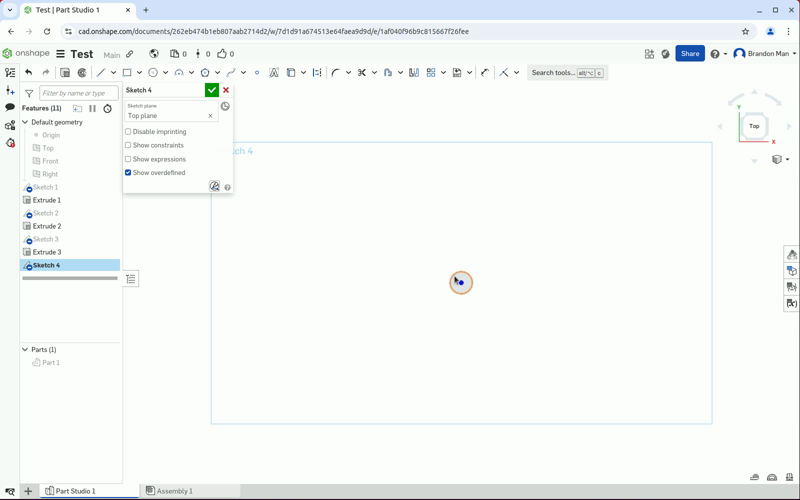
scroll(6)
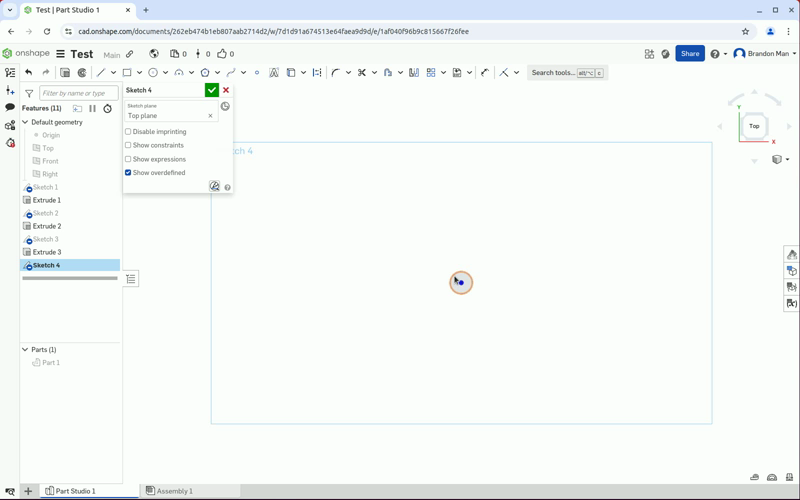
scroll(6)
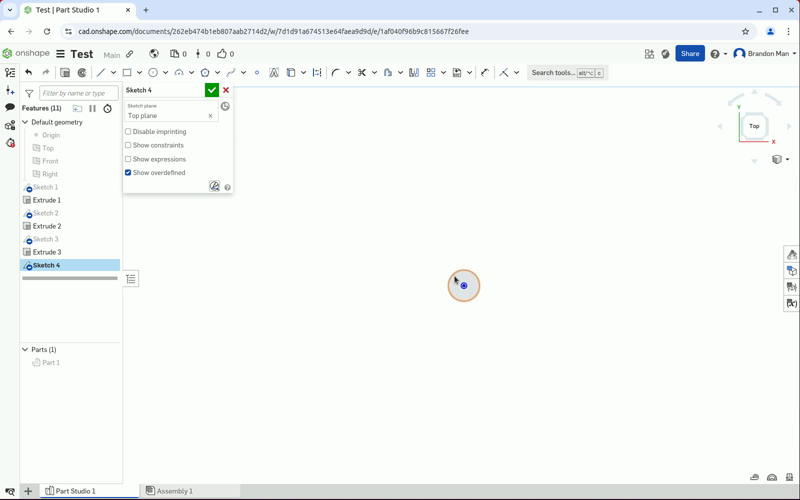
scroll(6)
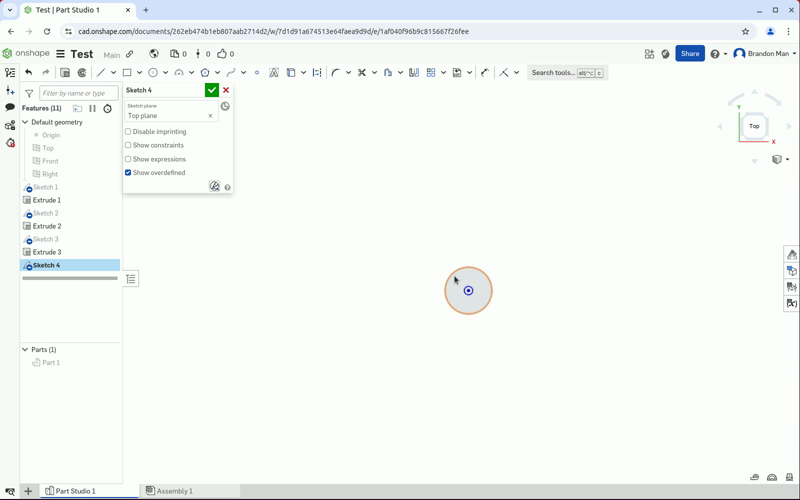
scroll(6)
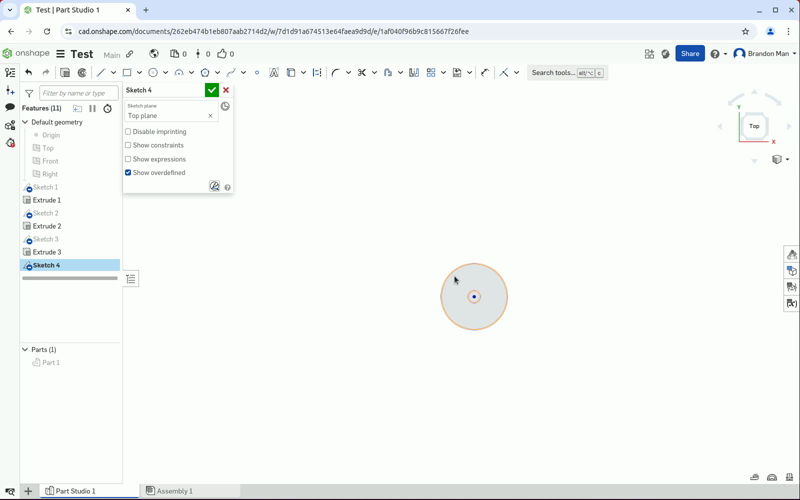
scroll(6)
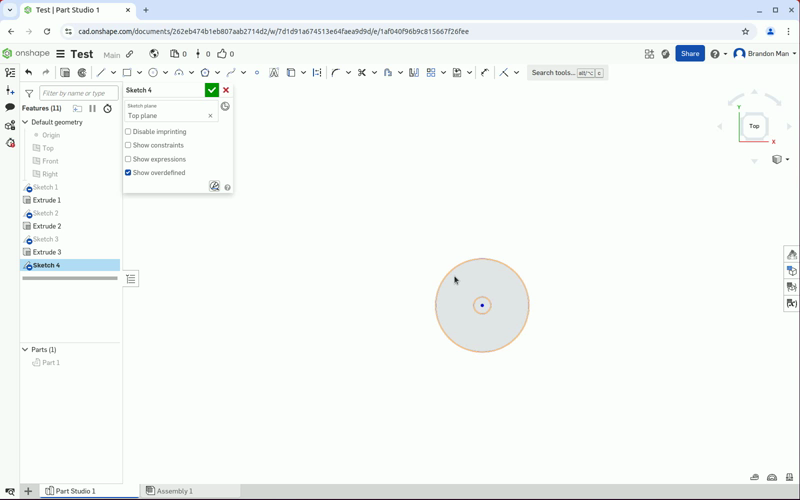
scroll(6)
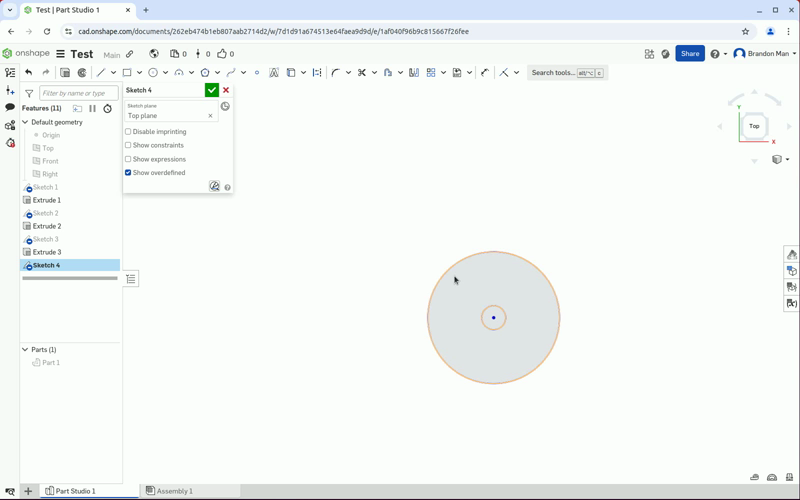
scroll(6)
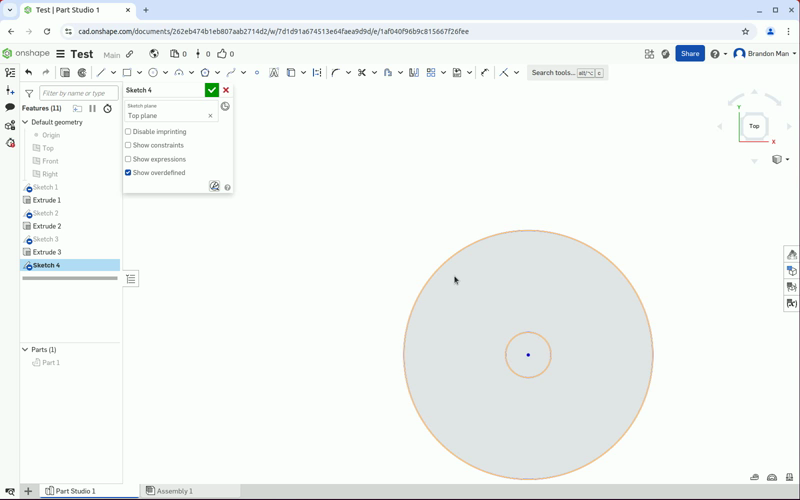
click(454, 275)
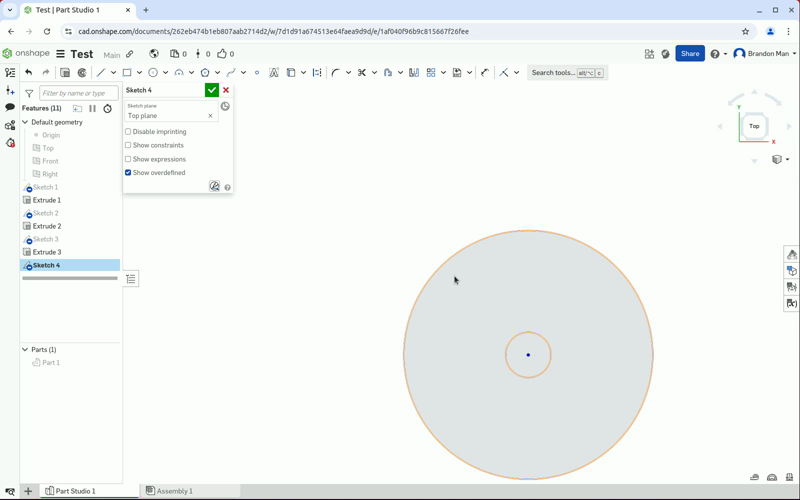
scroll(-6)
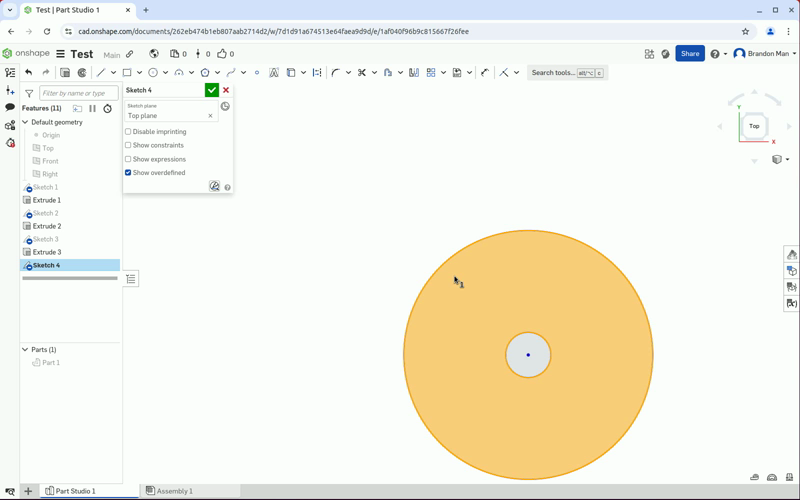
scroll(-6)
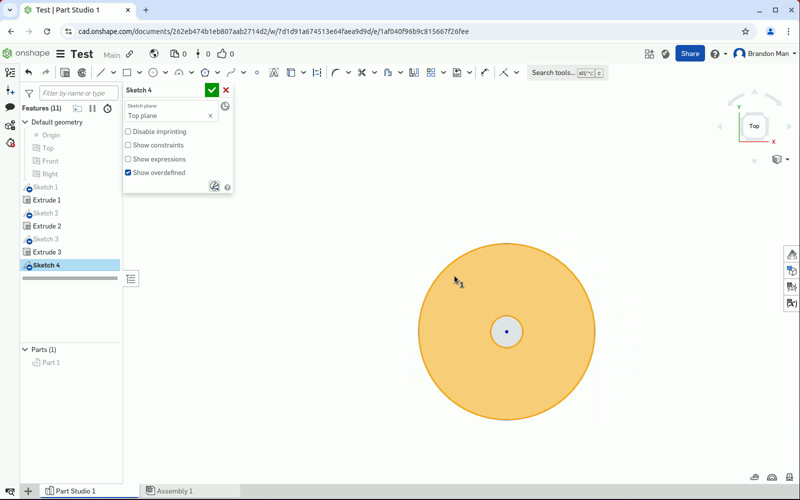
scroll(-6)
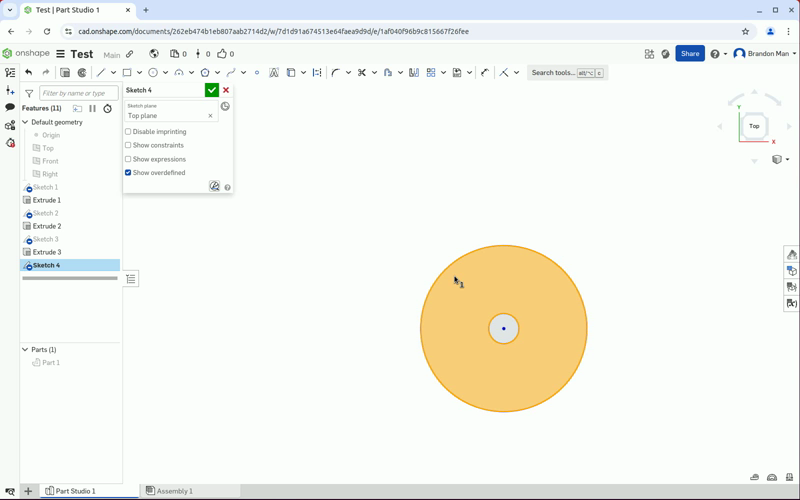
scroll(-6)
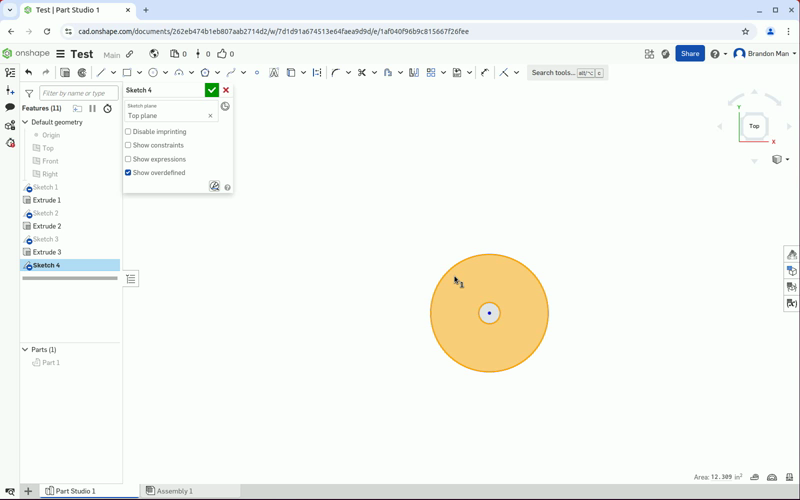
scroll(-6)
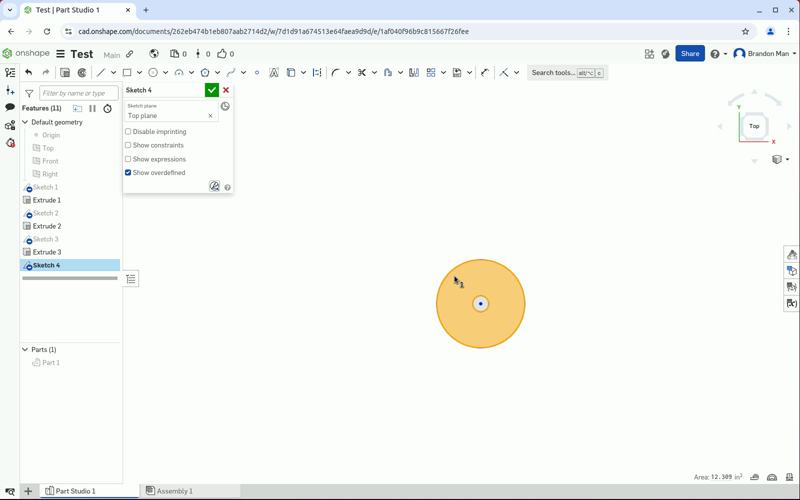
scroll(-6)
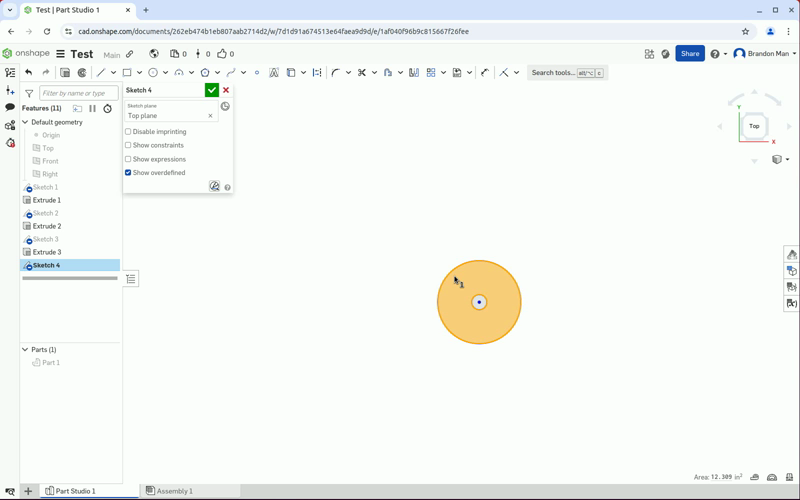
scroll(-6)
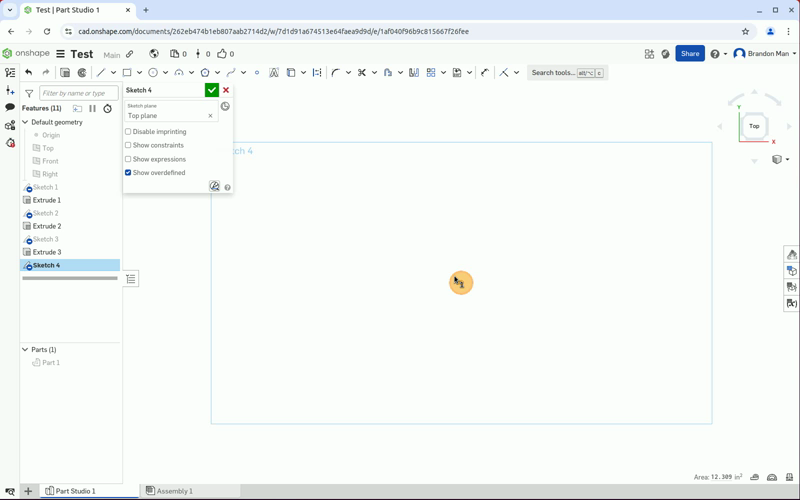
mouse_move(73, 352)
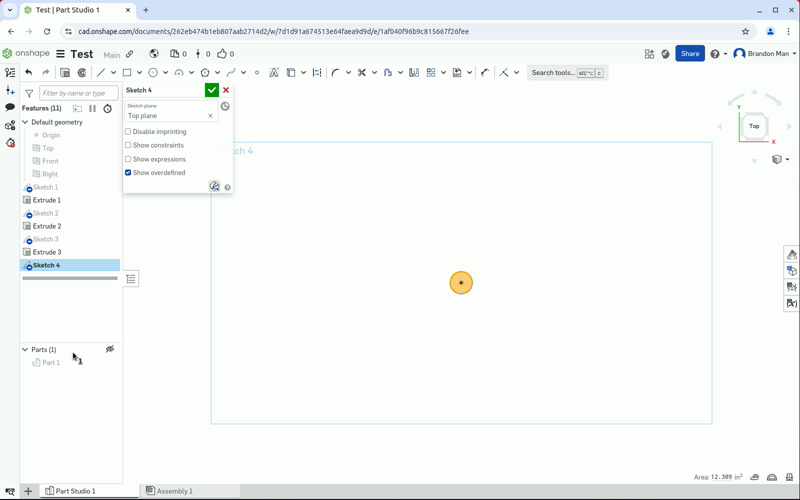
key(shift+y)
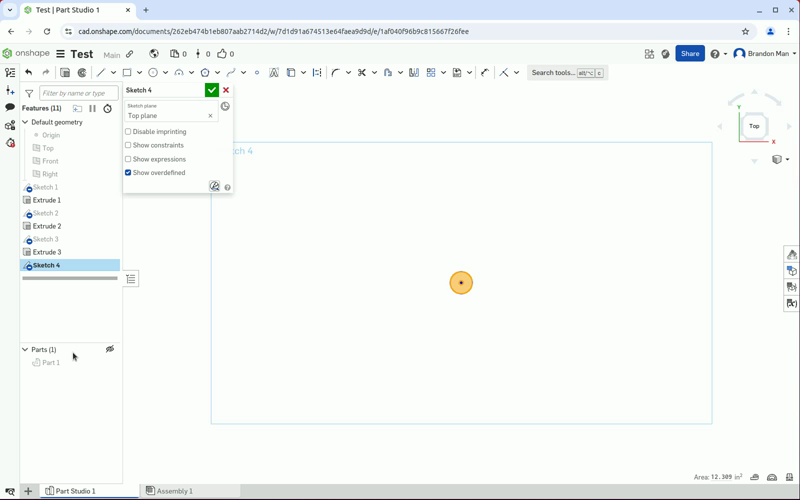
key(shift+e)
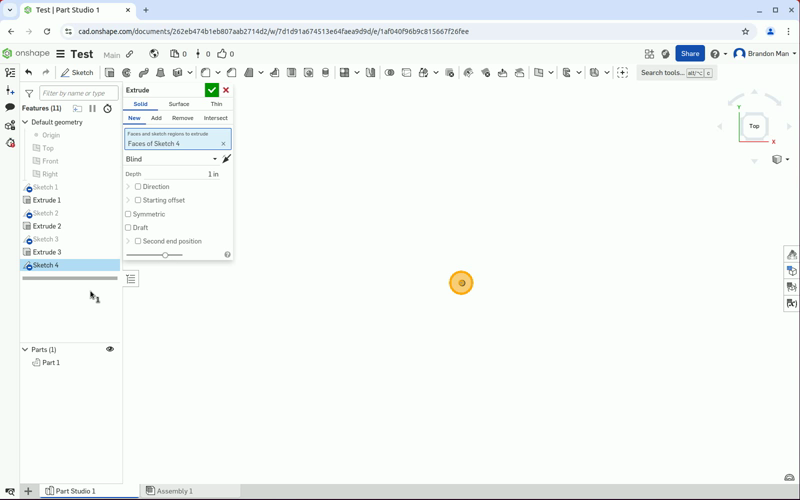
mouse_move(143, 106)
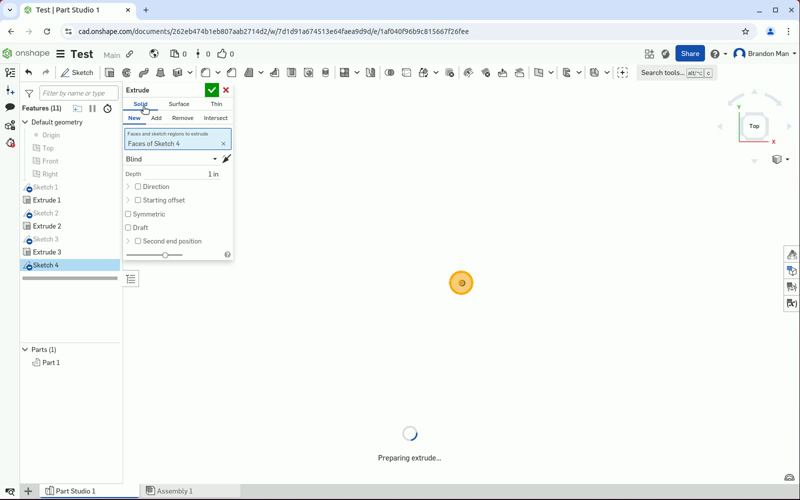
click(143, 106)
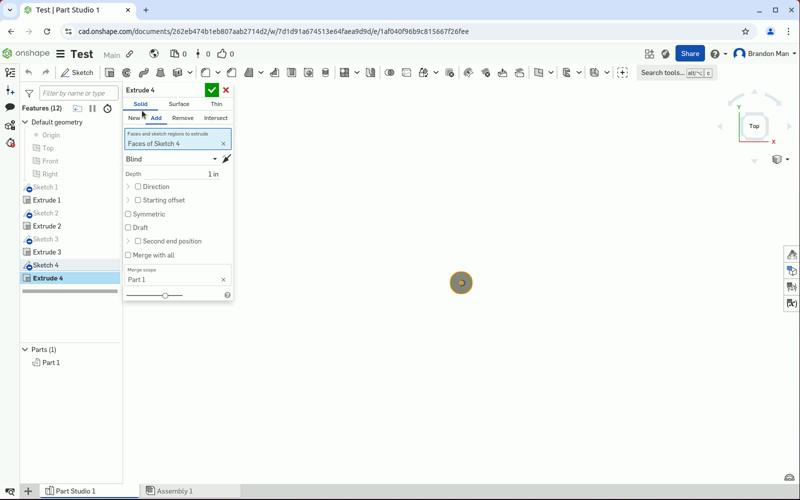
mouse_move(137, 120)
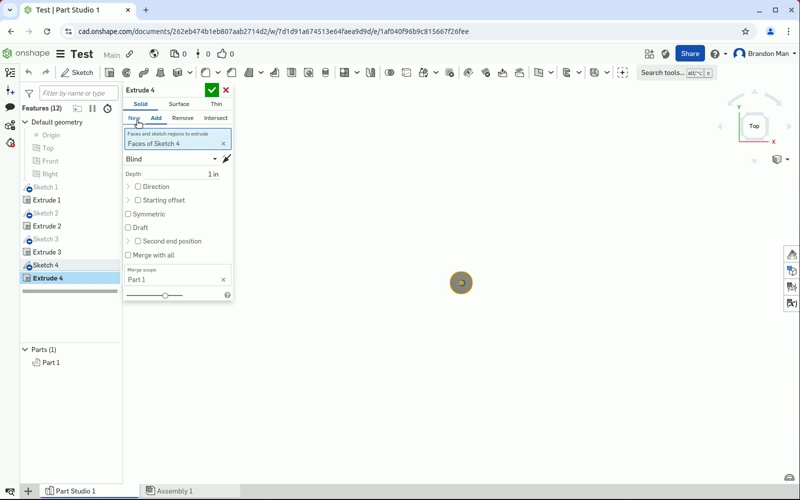
click(137, 120)
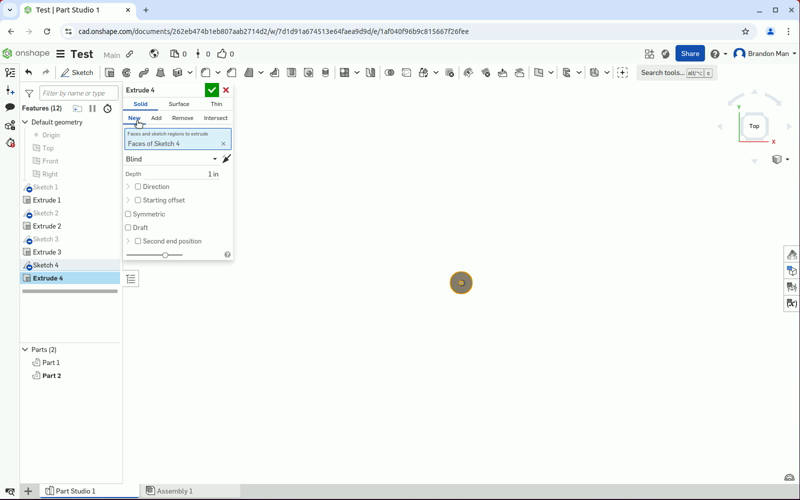
key(tab, 4)
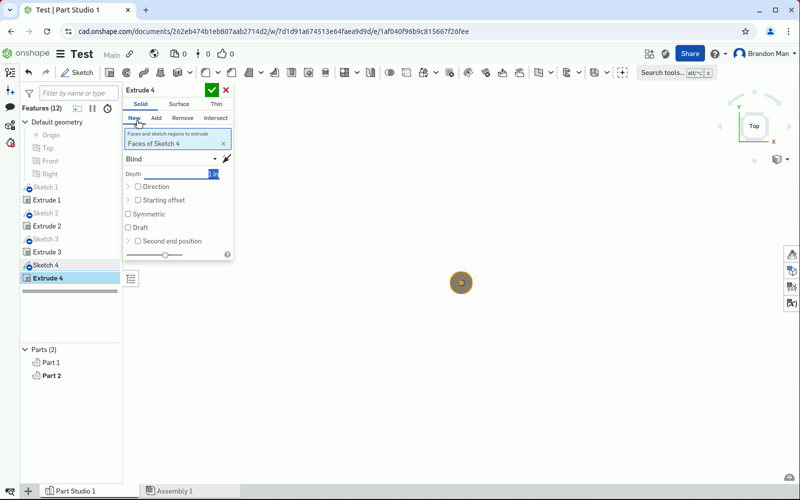
text(1.685)
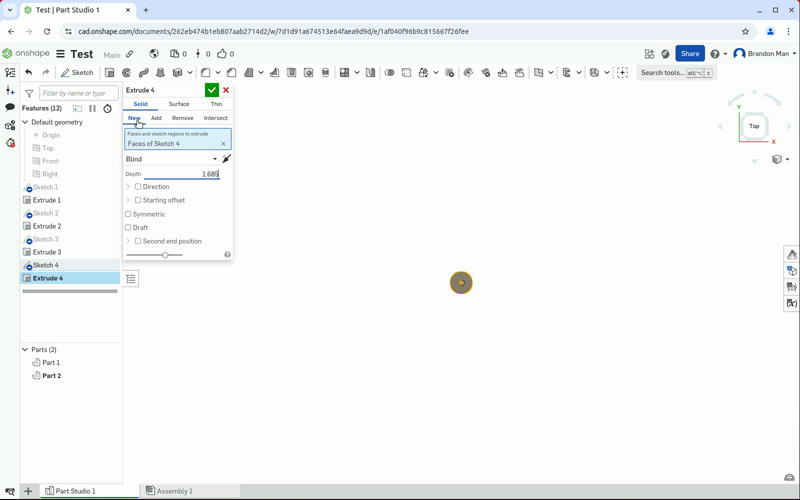
key(enter)
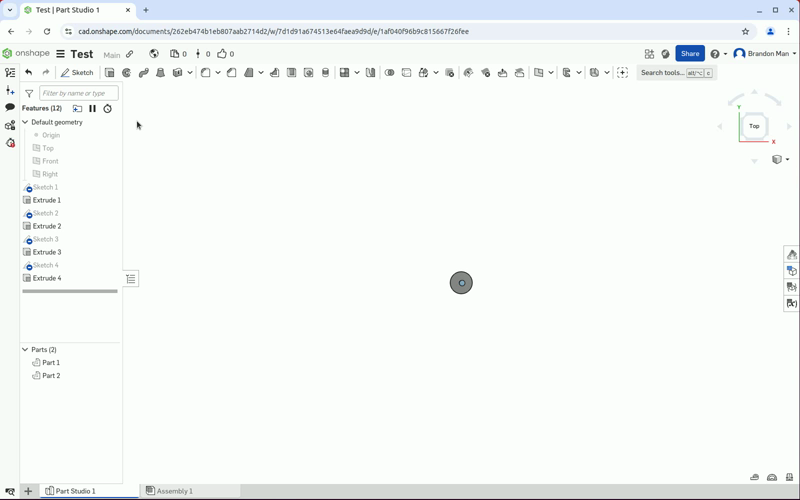
key(shift+h)
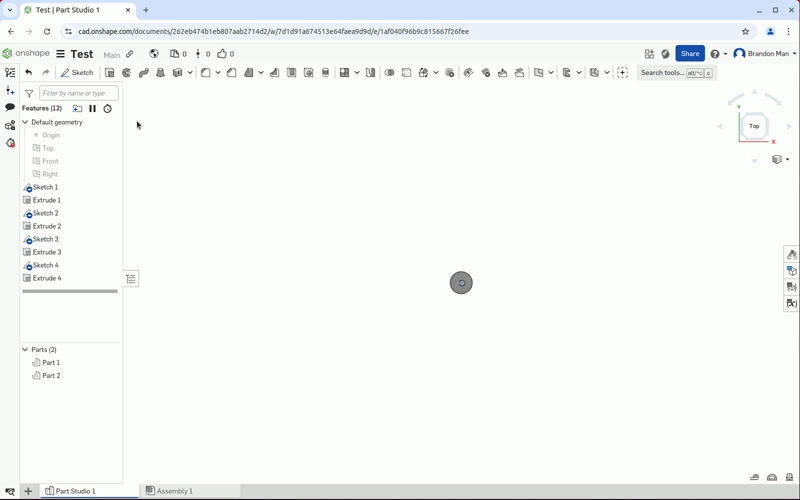
key(shift+h)
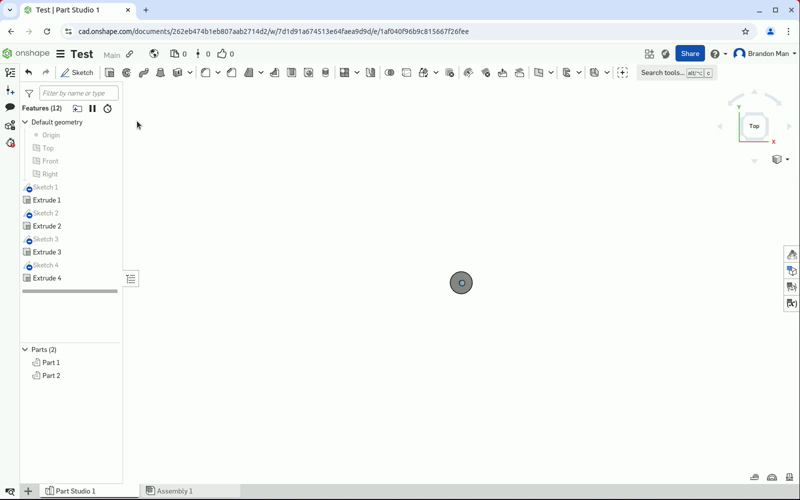
mouse_move(73, 189)
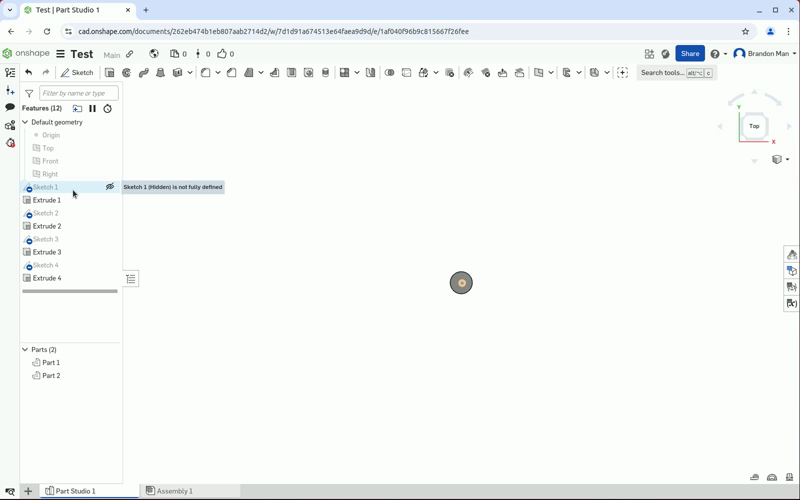
click(73, 189)
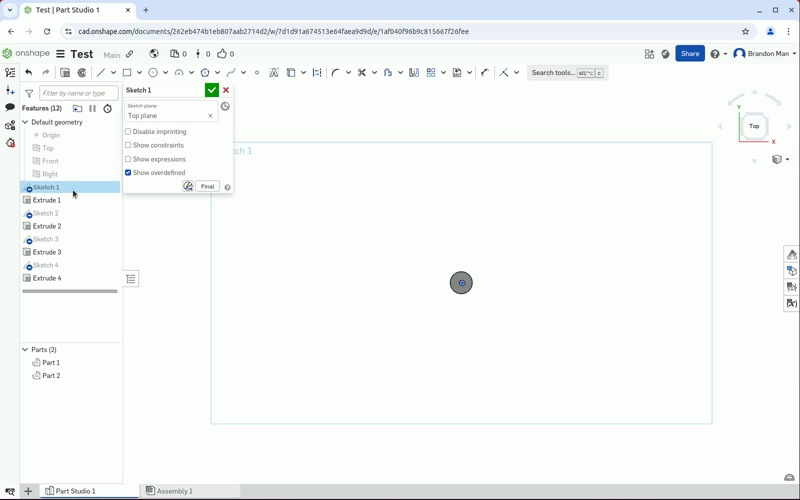
mouse_move(229, 92)
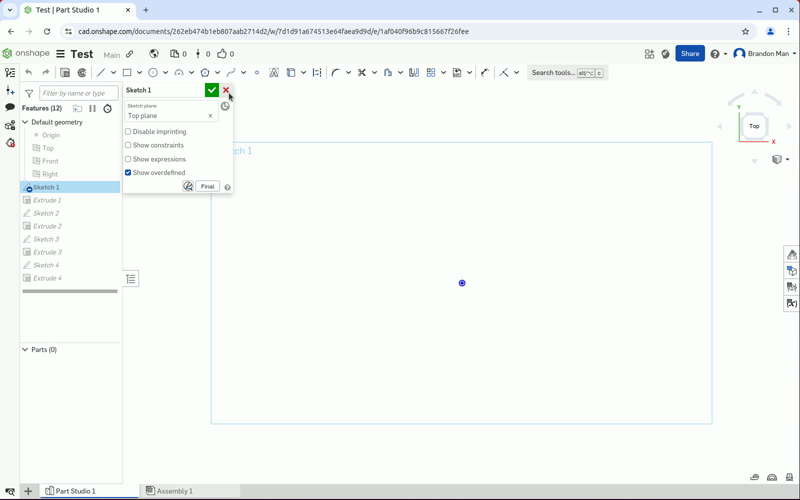
click(229, 92)
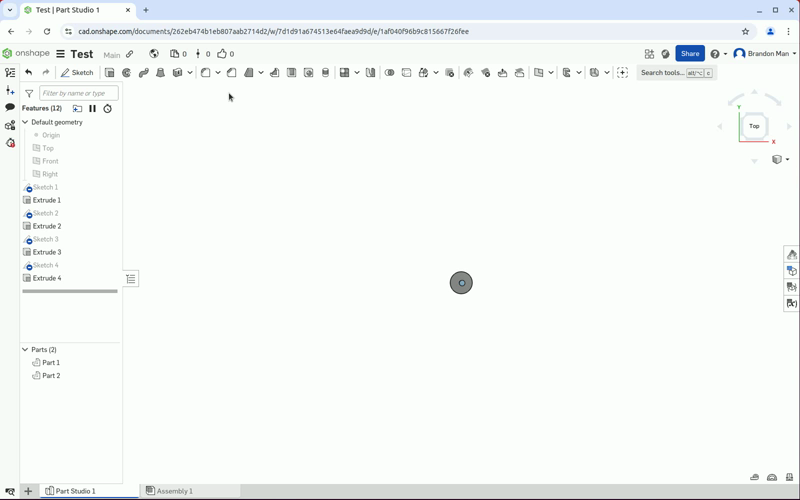
mouse_move(73, 352)
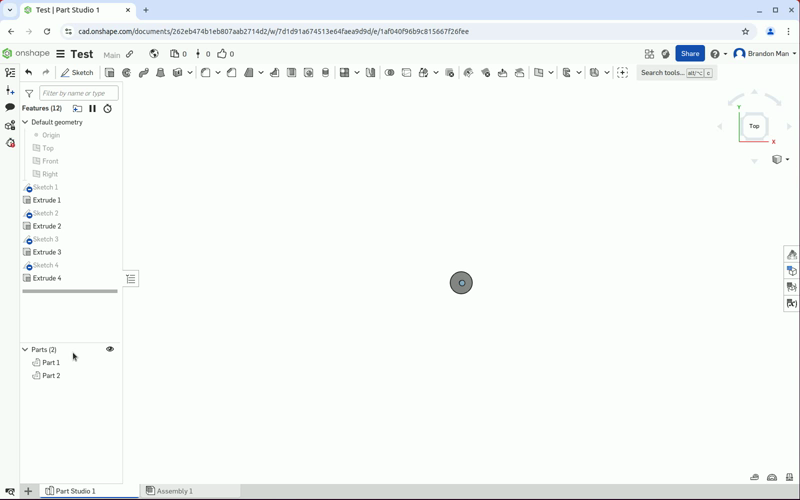
key(y)
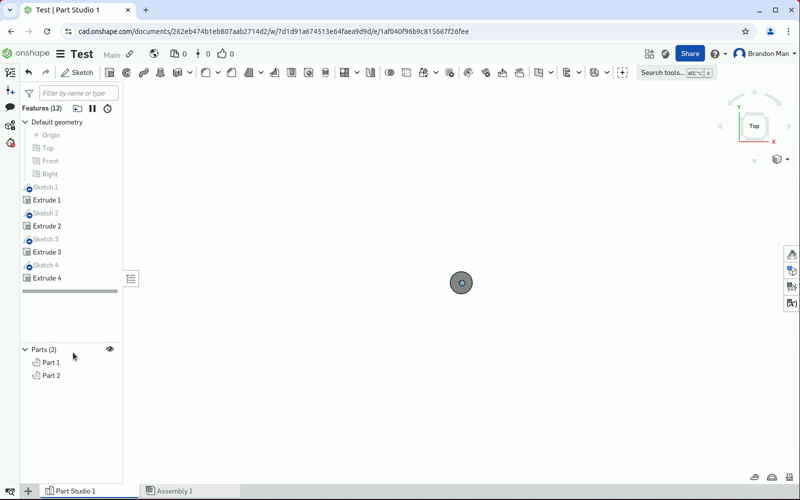
key(shift+p)
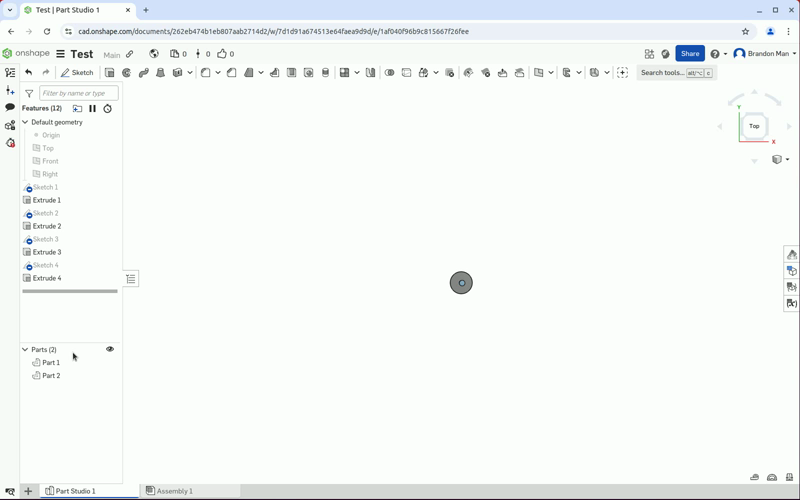
key(space)
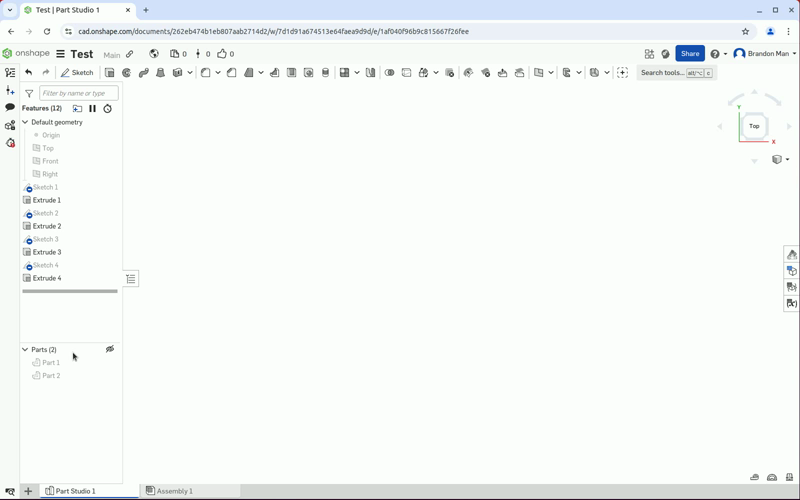
key_down(shift)
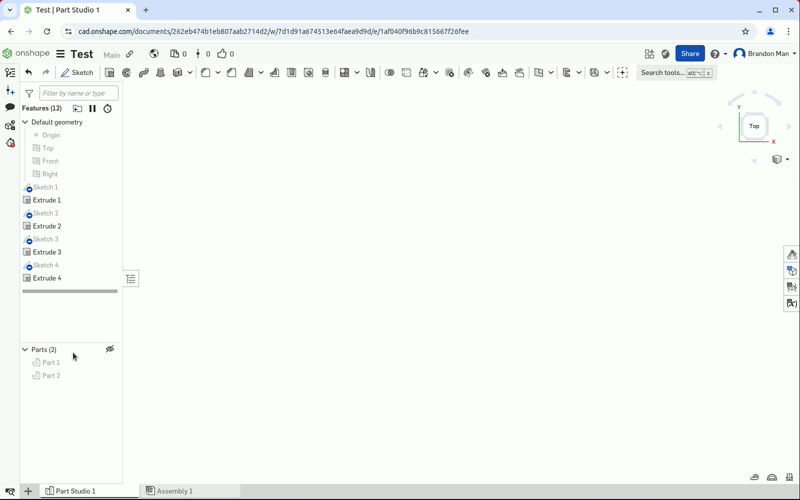
key(up)
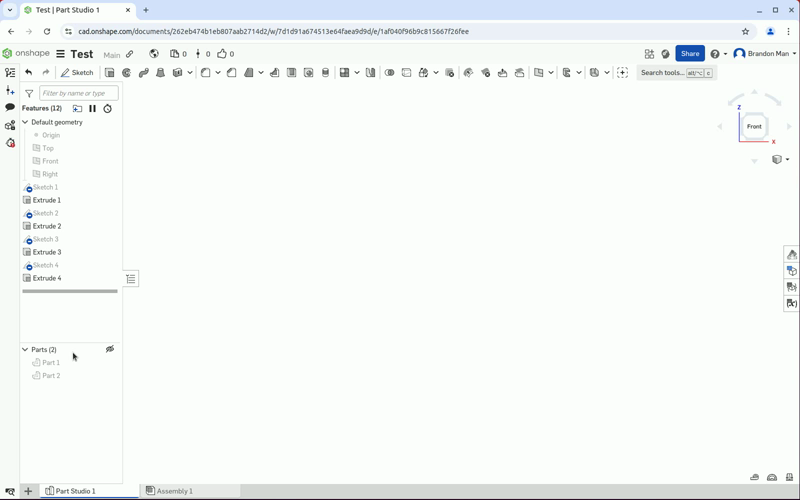
key_up(shift)
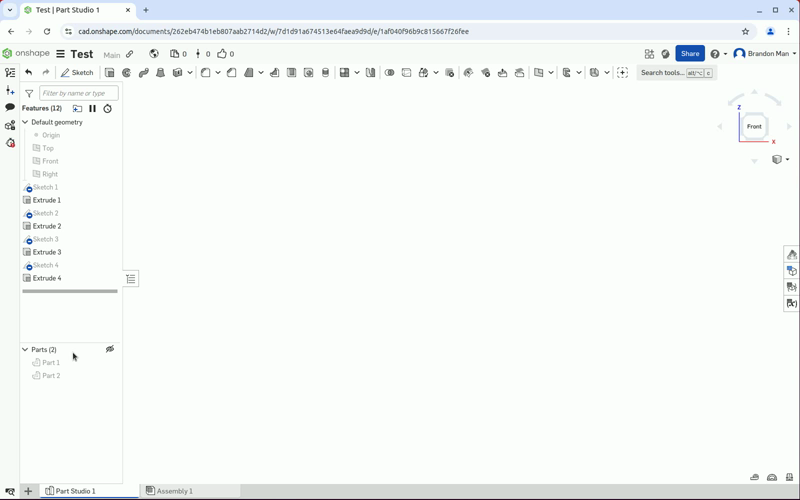
mouse_move(73, 352)
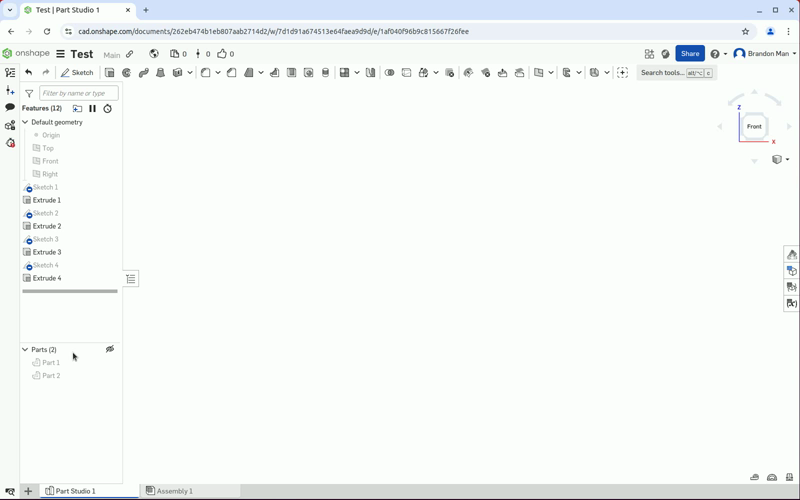
key(shift+y)
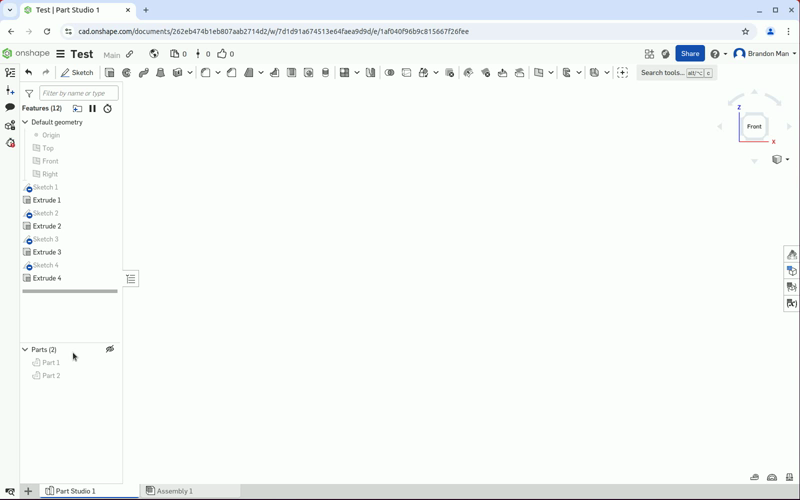
key(shift+s)
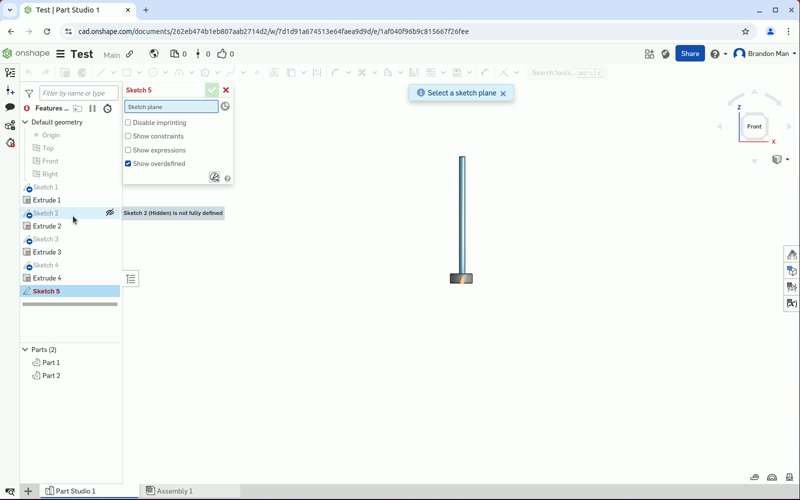
scroll(3)
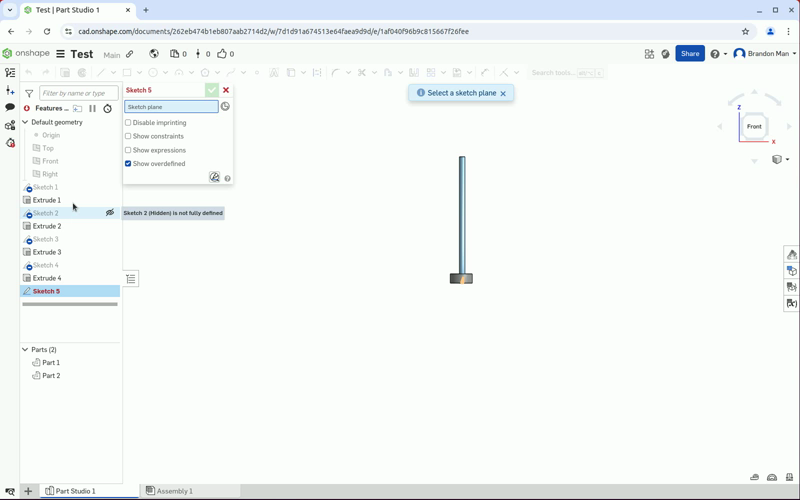
mouse_move(73, 163)
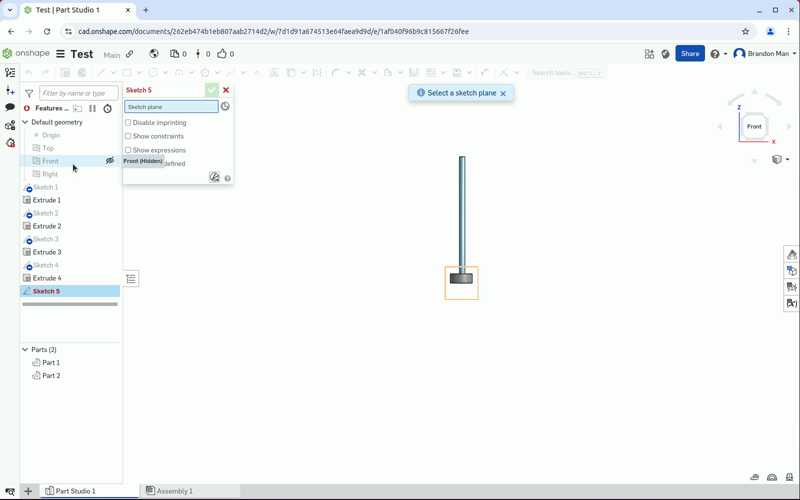
click(73, 163)
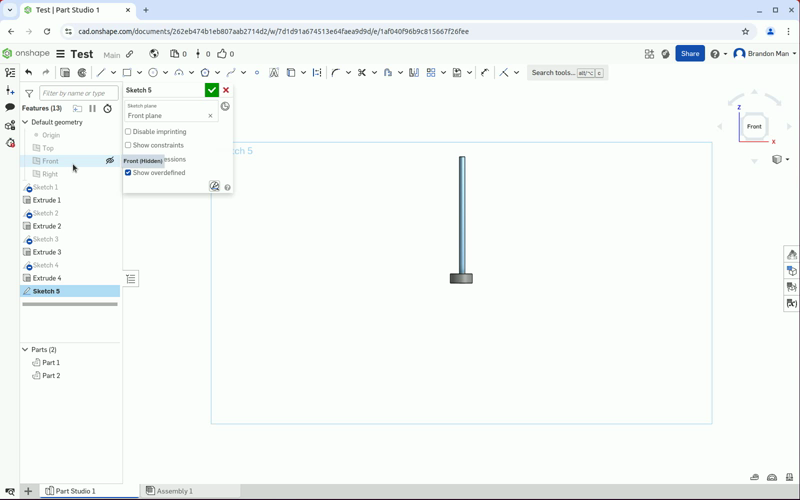
mouse_move(73, 352)
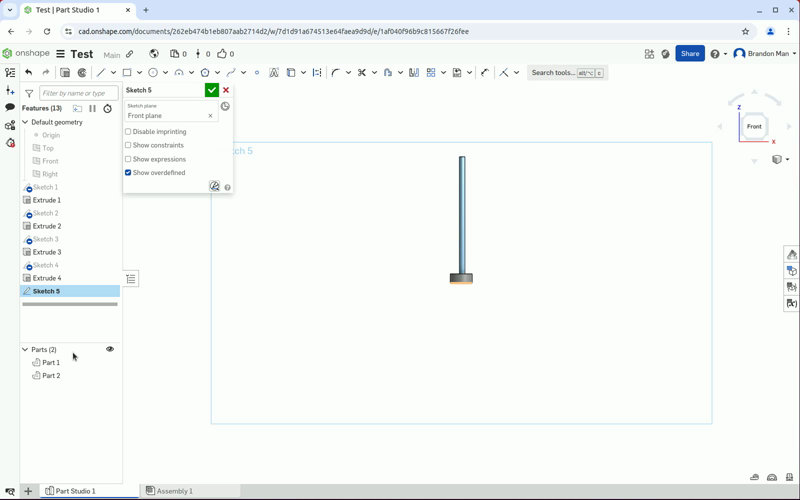
key(y)
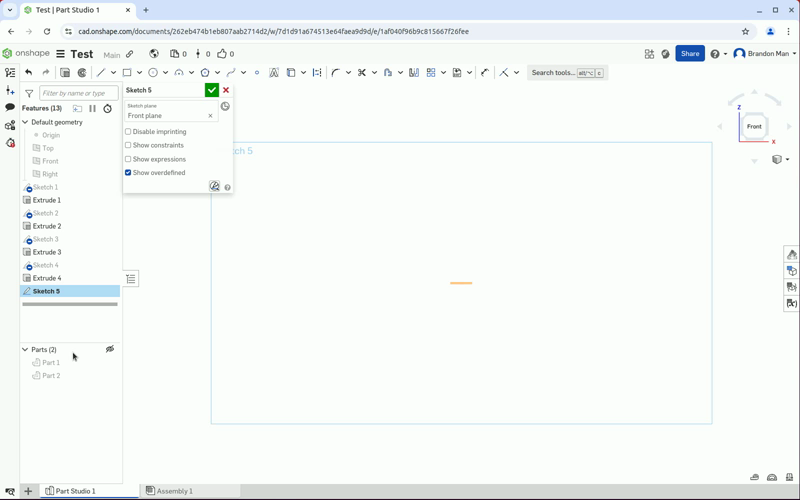
key(c)
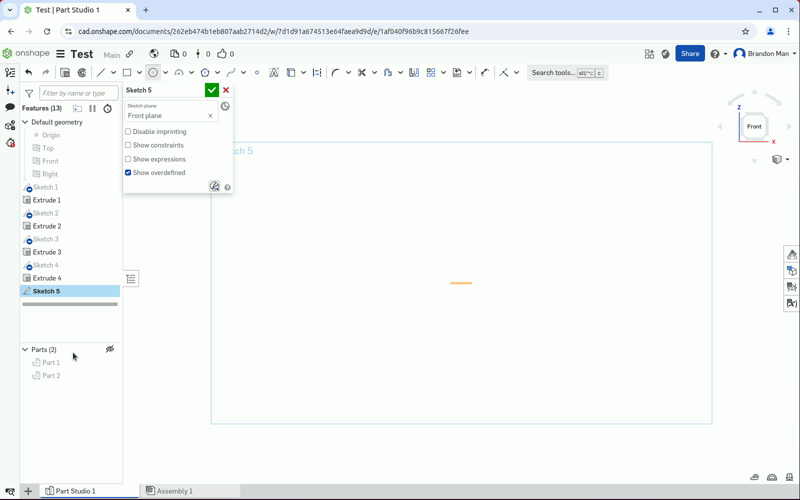
key_down(shift)
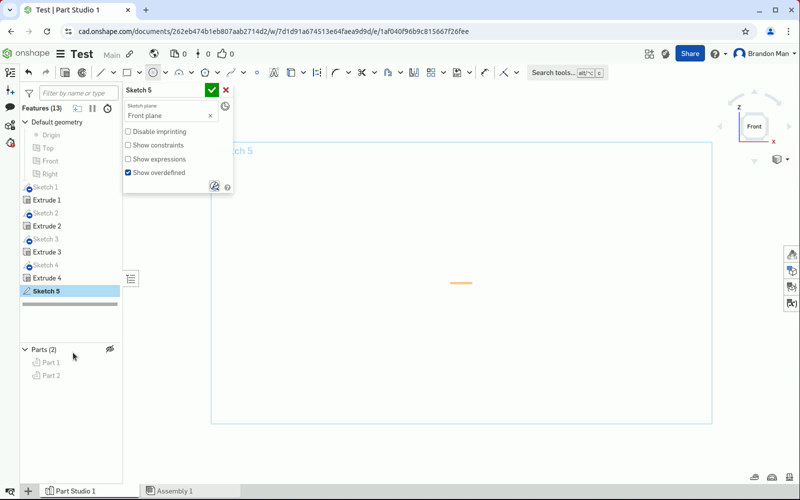
mouse_move(461, 279)
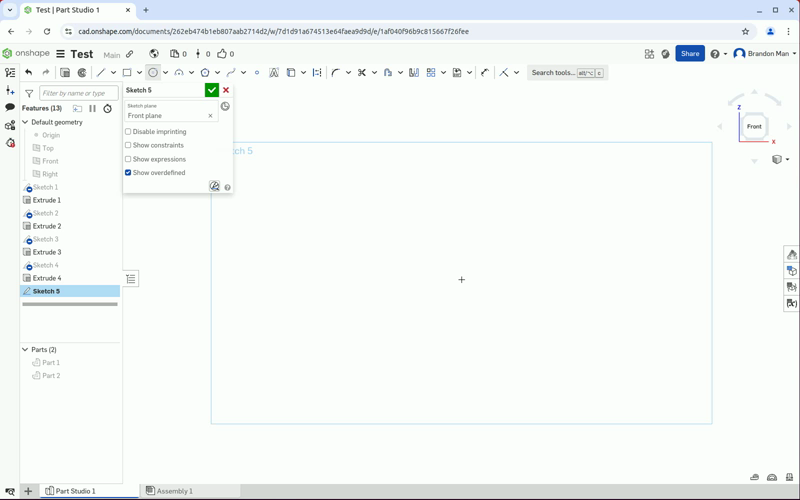
click(461, 279)
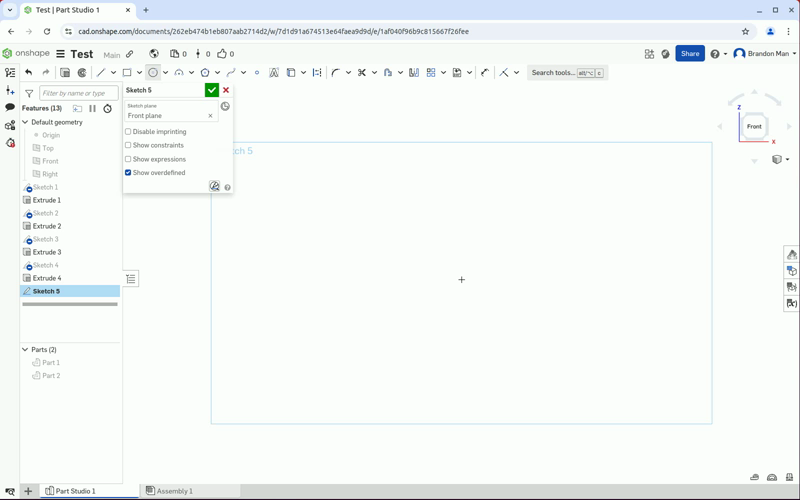
key_up(shift)
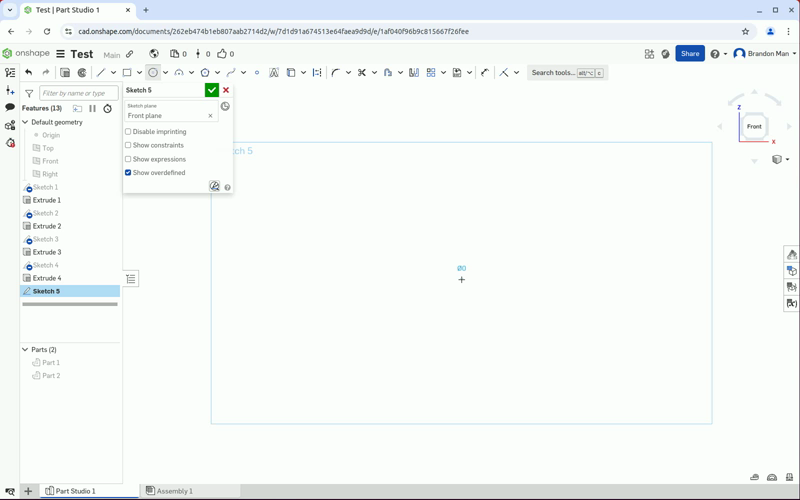
mouse_move(464, 279)
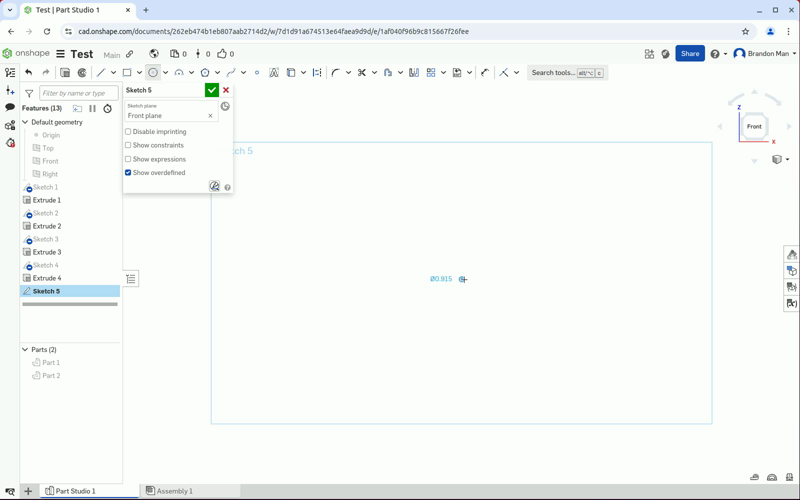
scroll(6)
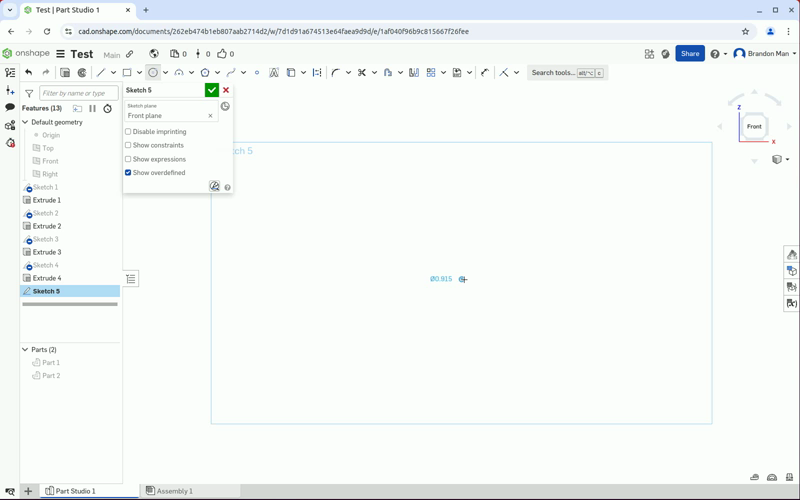
scroll(6)
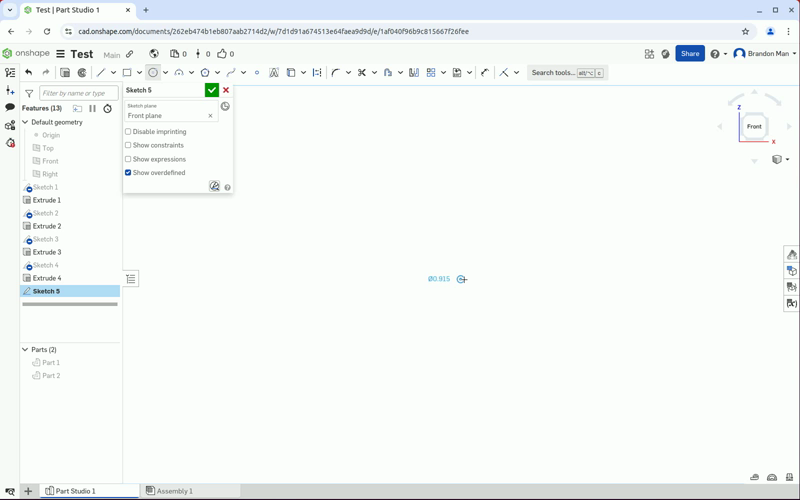
scroll(6)
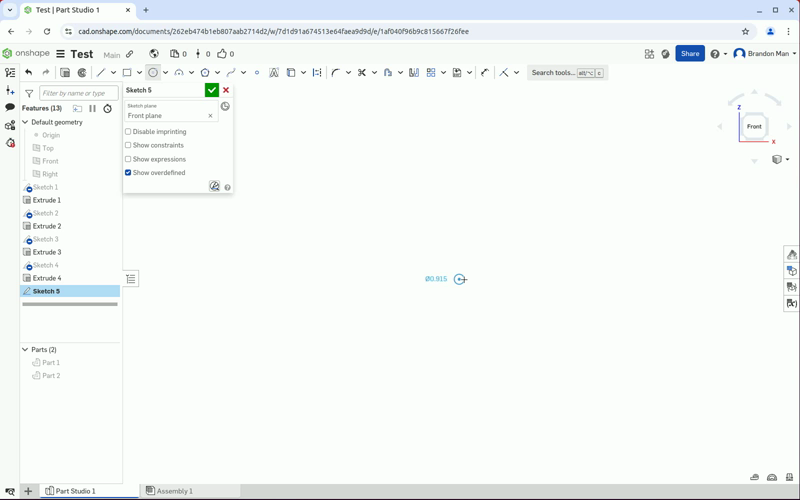
scroll(6)
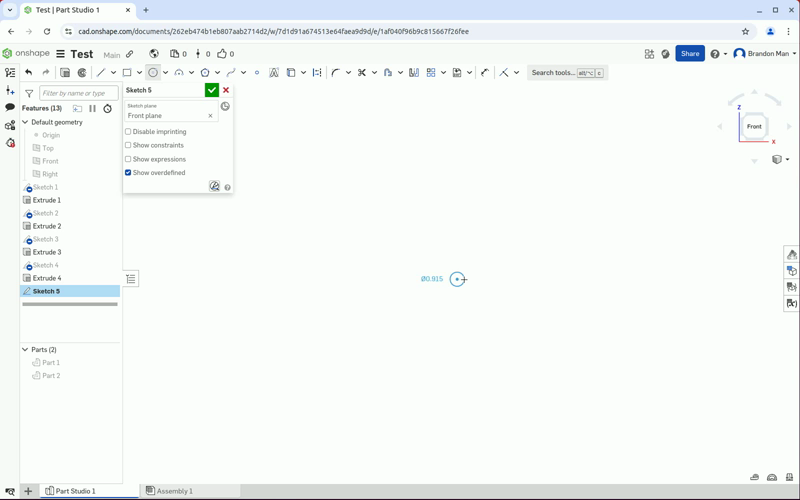
scroll(6)
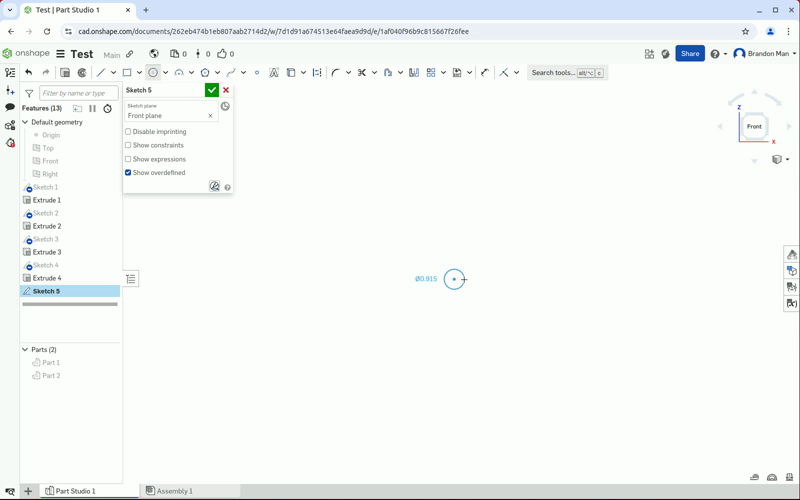
scroll(6)
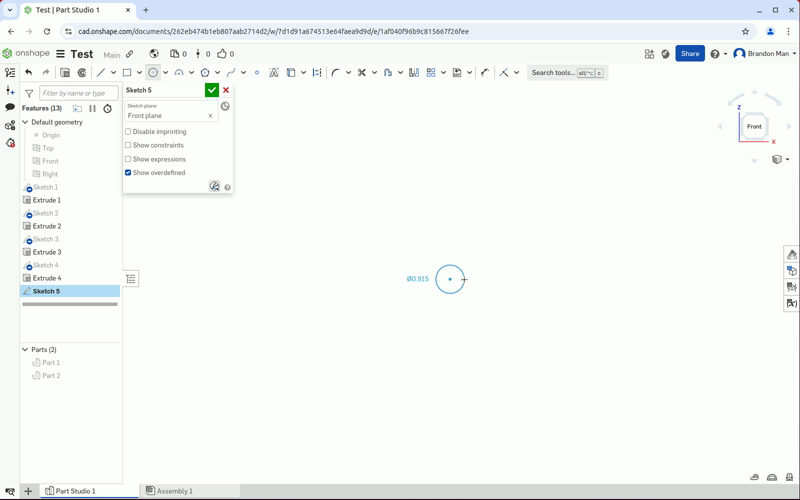
scroll(6)
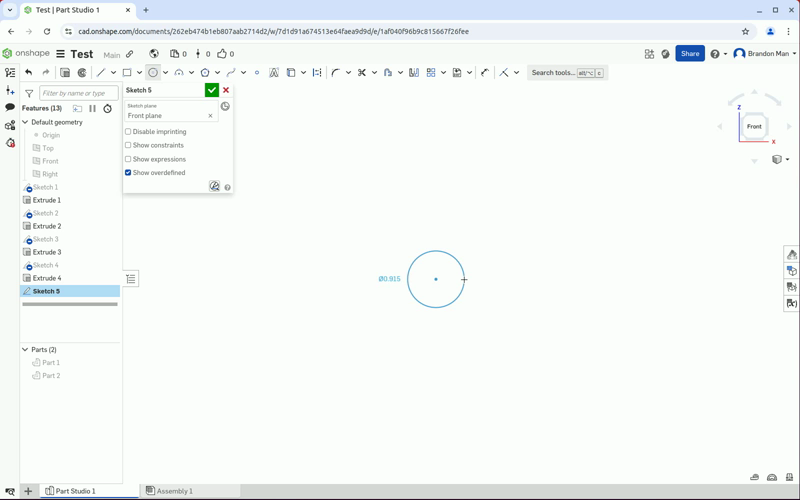
click(464, 279)
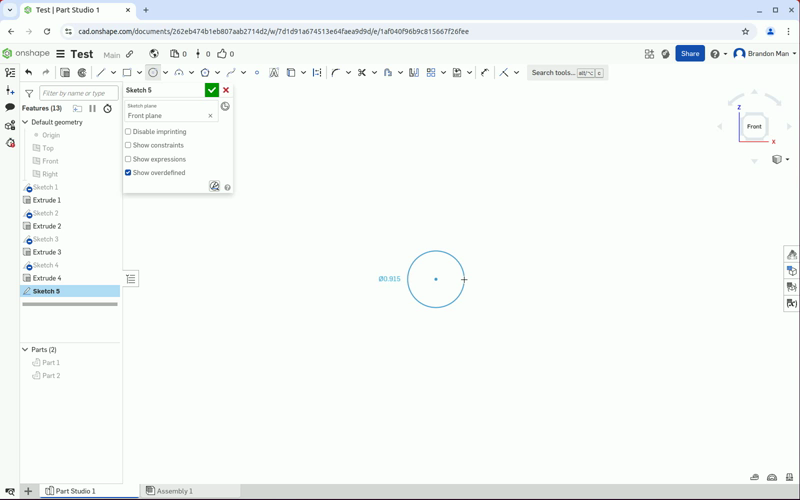
scroll(-6)
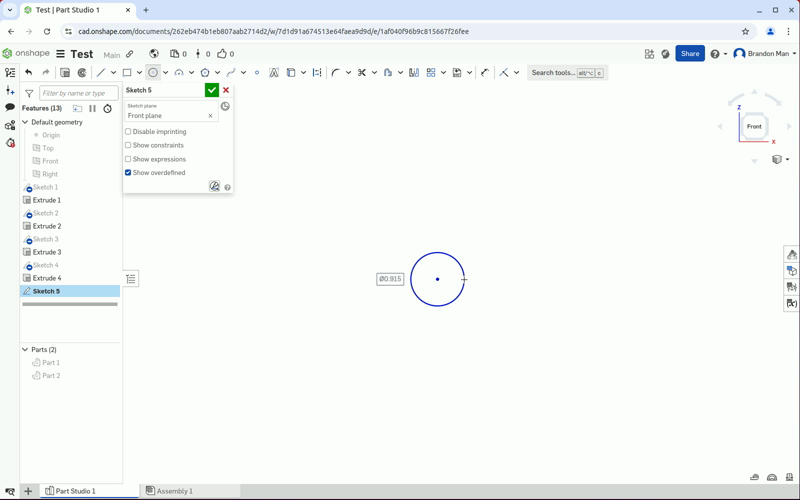
scroll(-6)
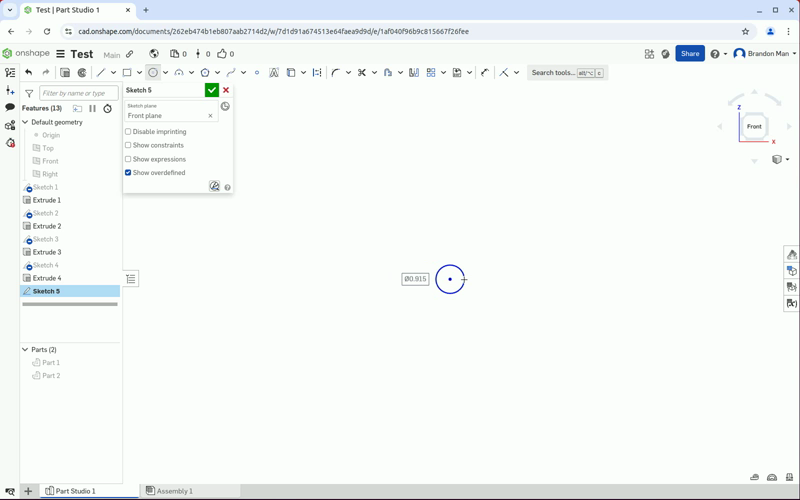
scroll(-6)
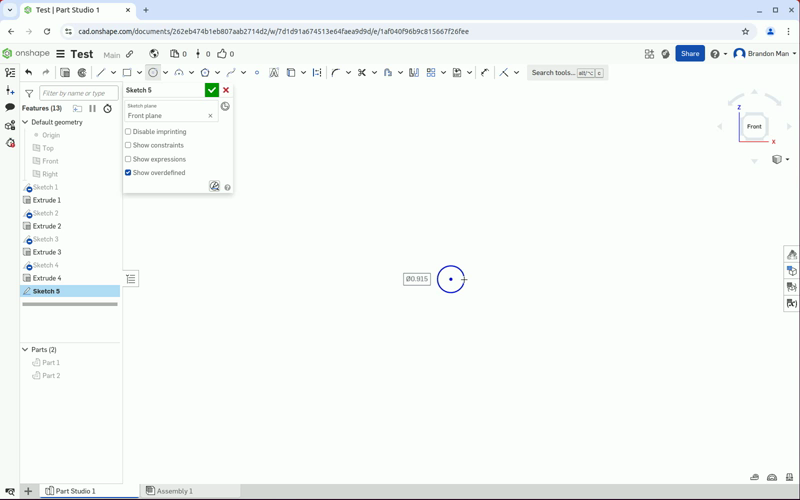
scroll(-6)
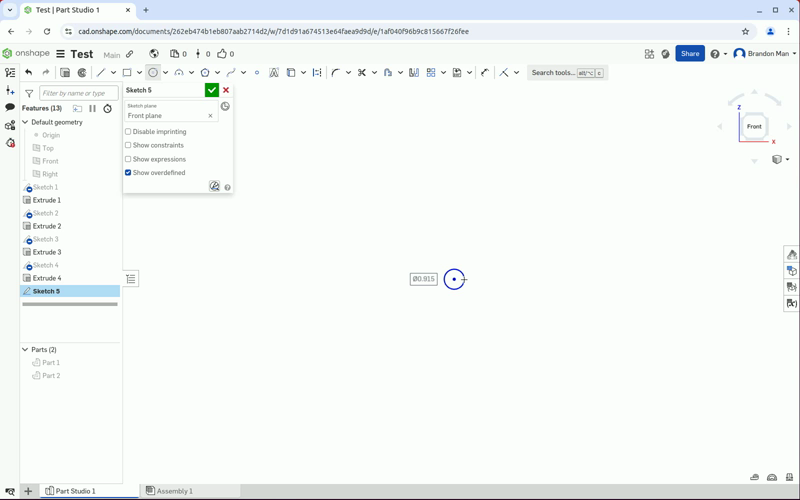
scroll(-6)
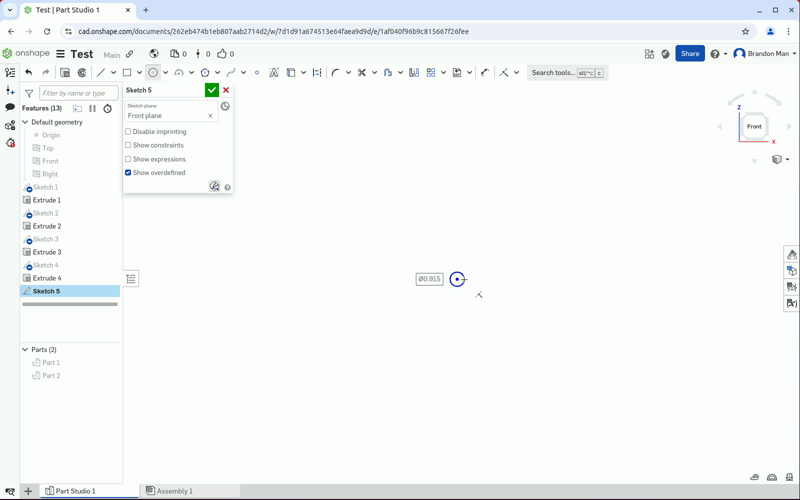
scroll(-6)
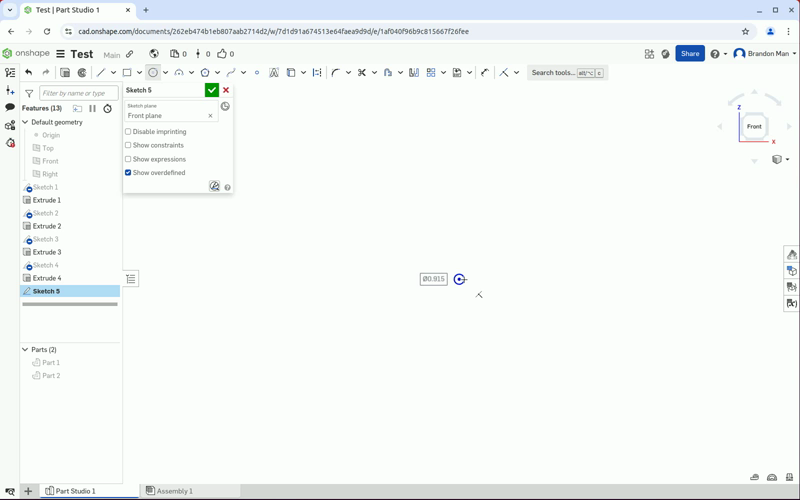
scroll(-6)
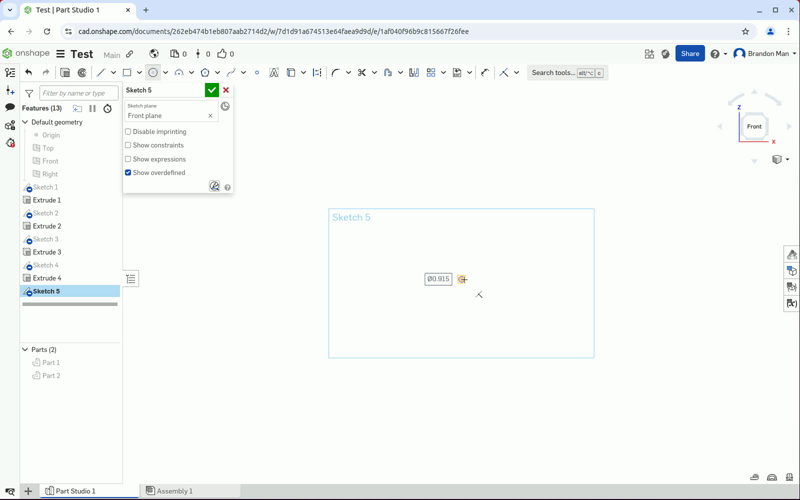
key(esc)
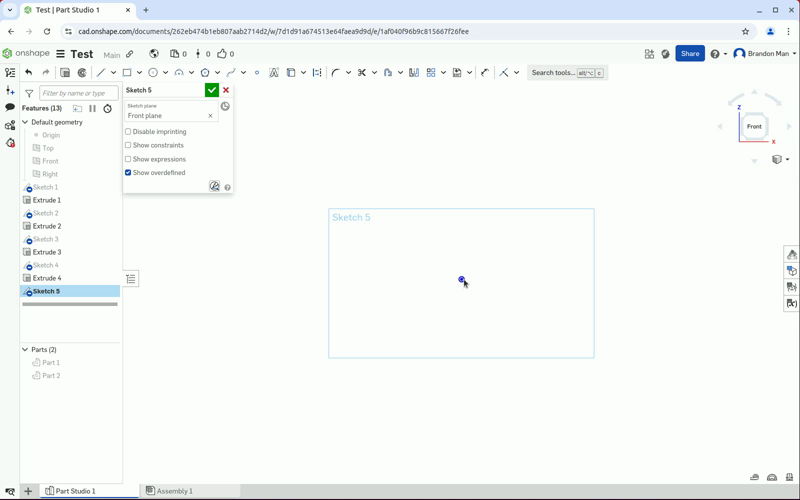
mouse_move(462, 280)
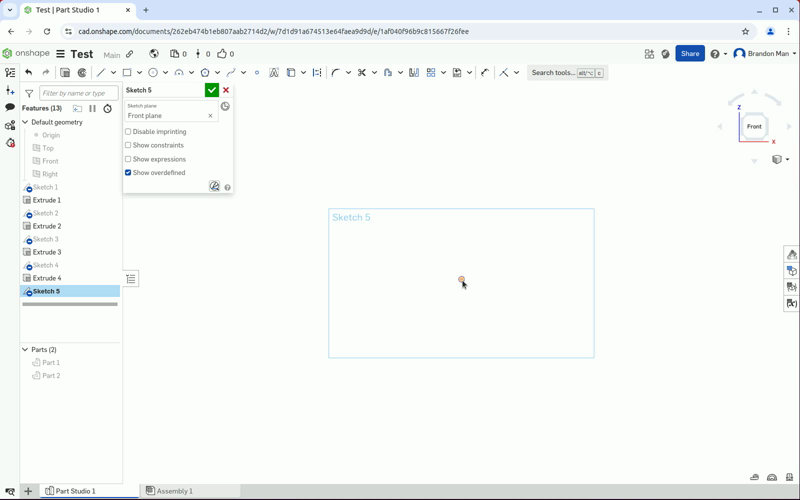
scroll(6)
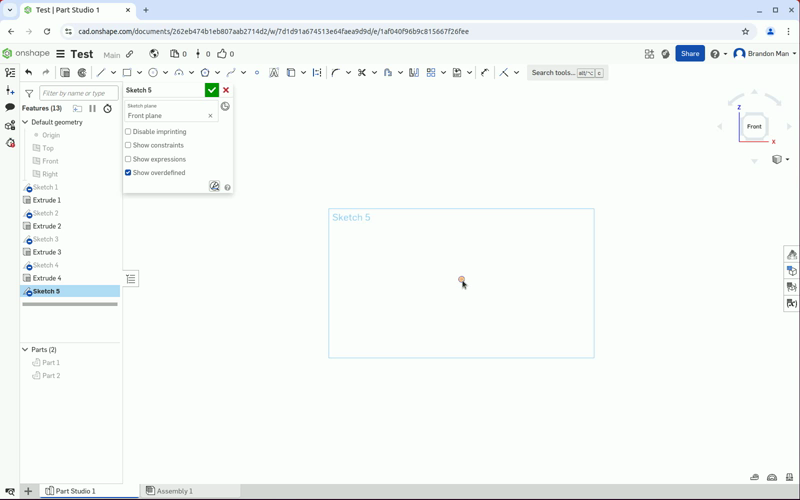
scroll(6)
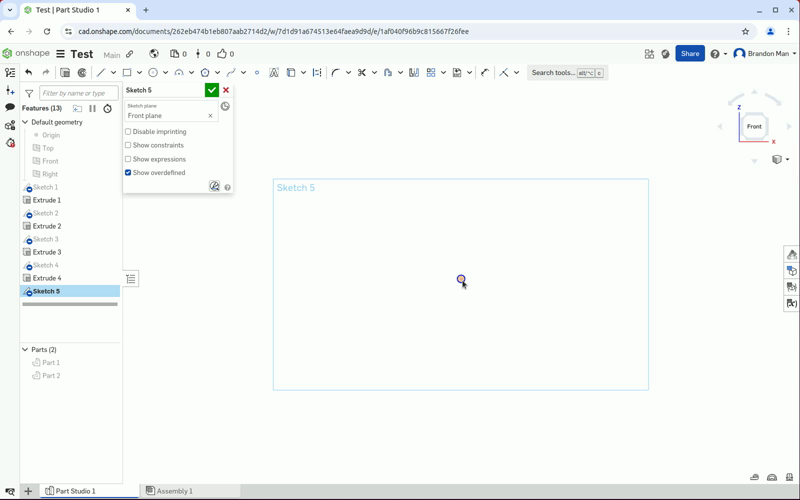
scroll(6)
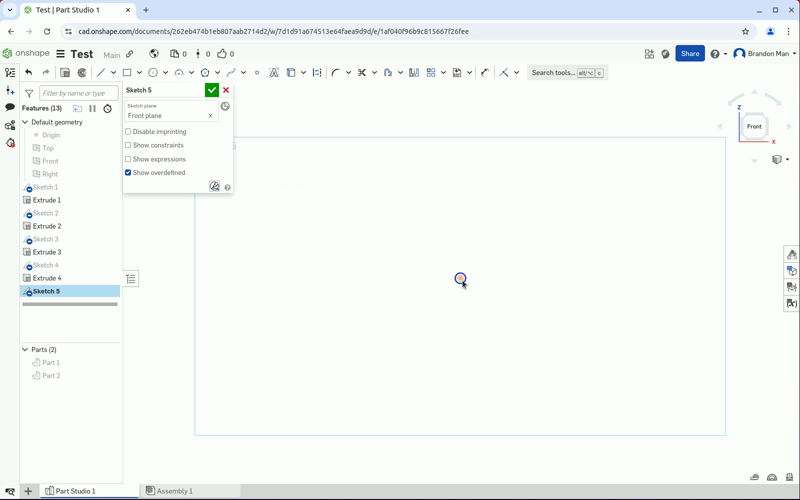
scroll(6)
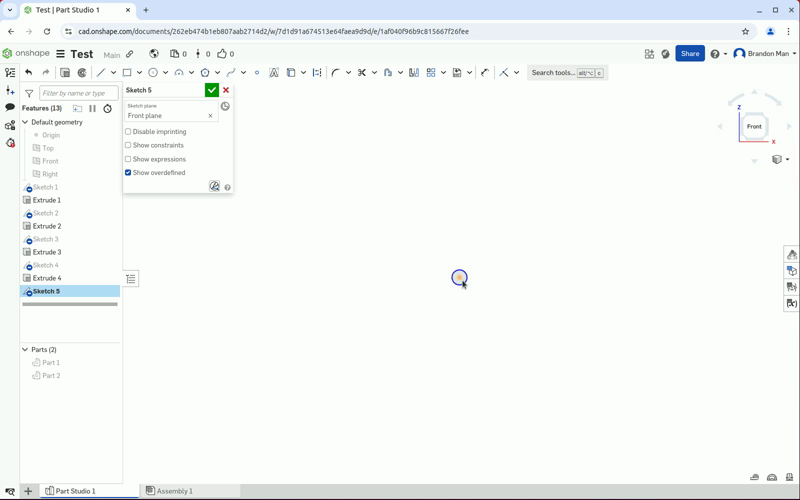
scroll(6)
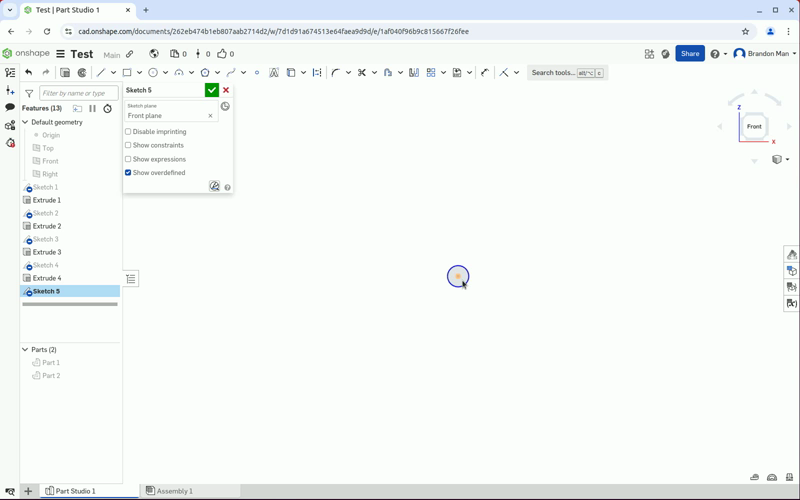
scroll(6)
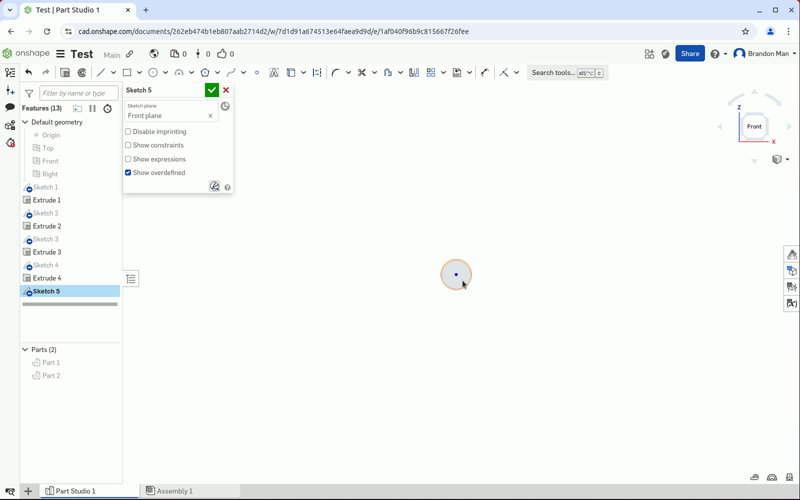
scroll(6)
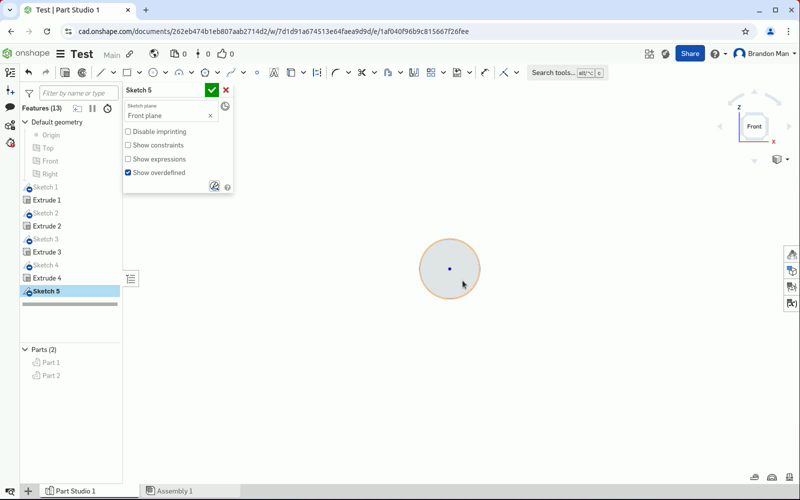
click(462, 280)
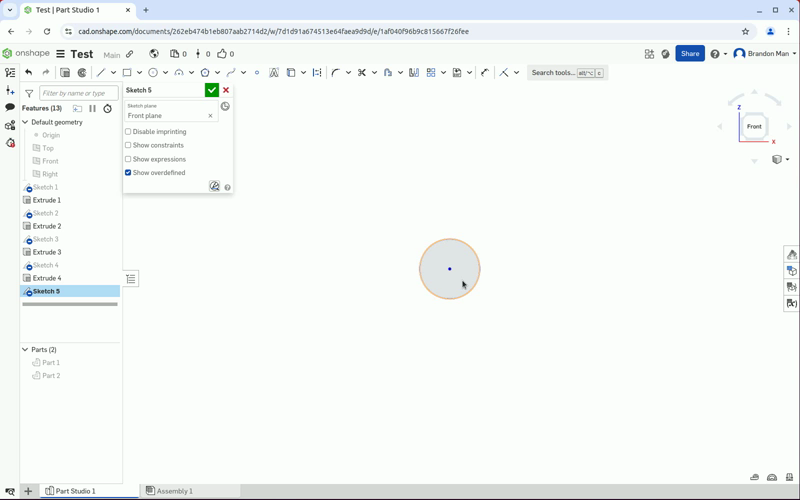
scroll(-6)
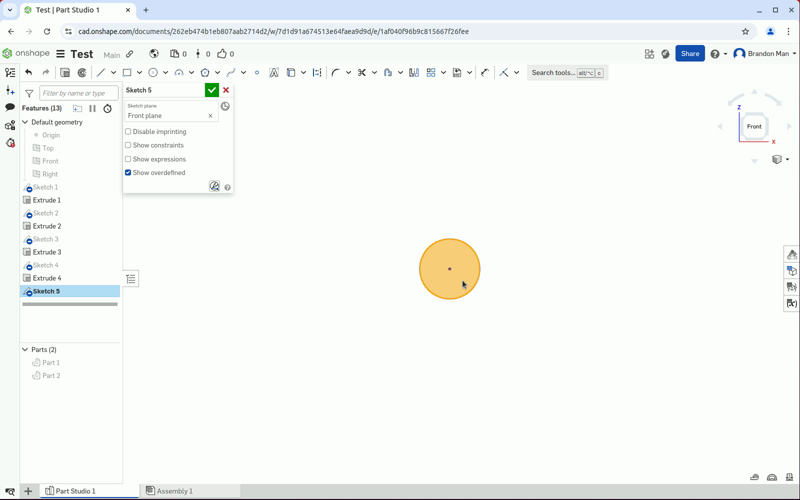
scroll(-6)
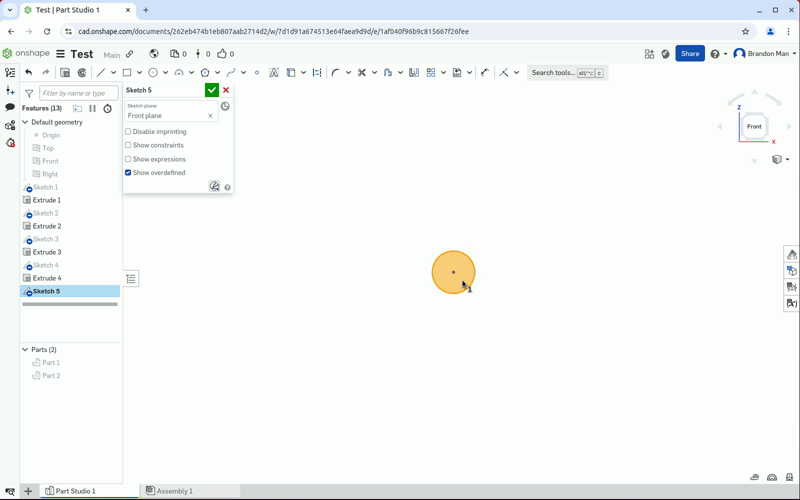
scroll(-6)
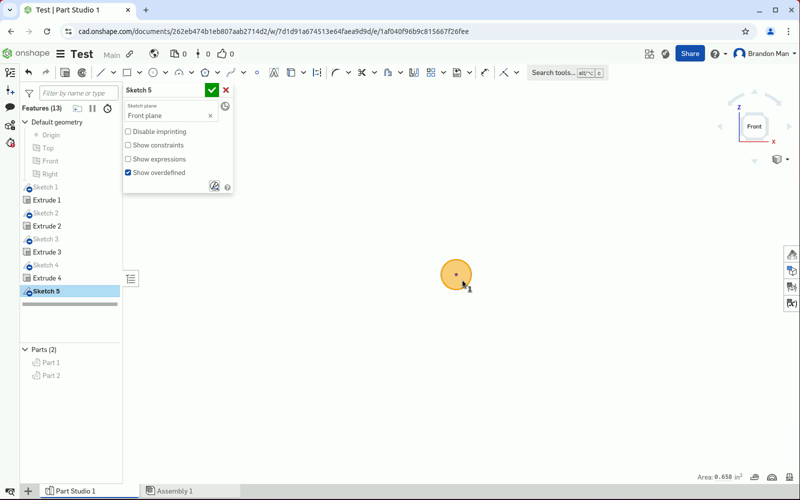
scroll(-6)
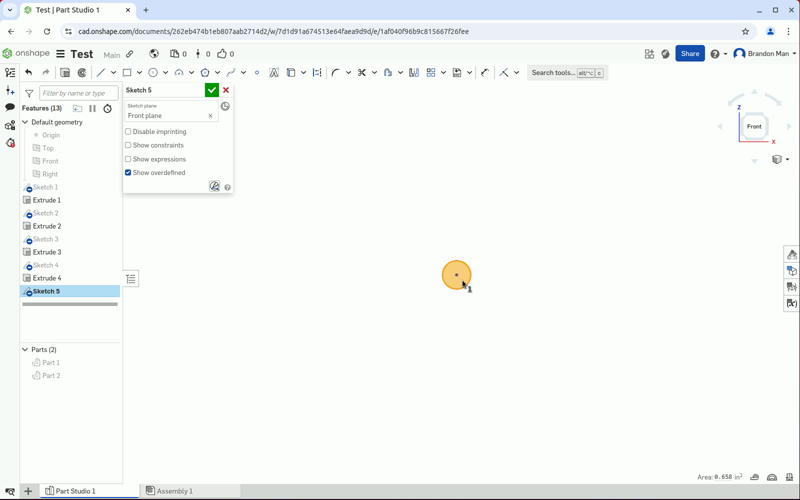
scroll(-6)
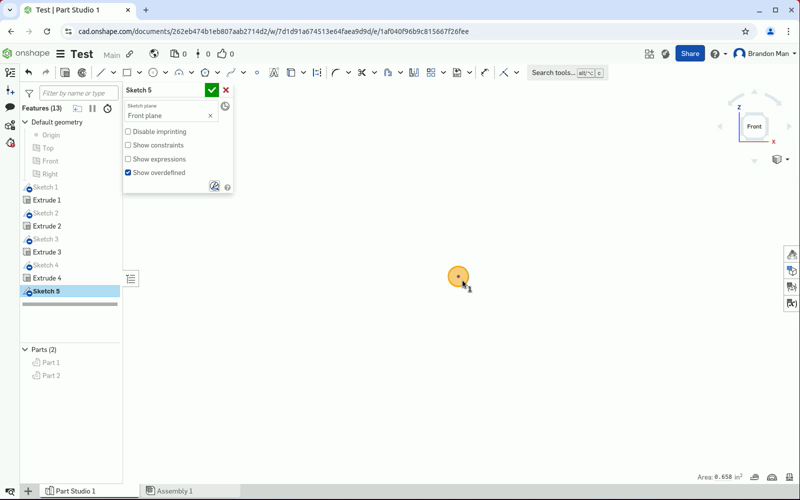
scroll(-6)
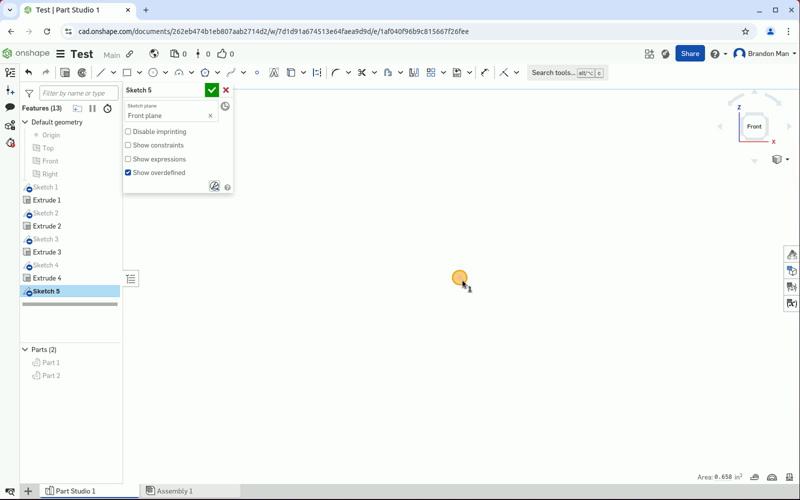
scroll(-6)
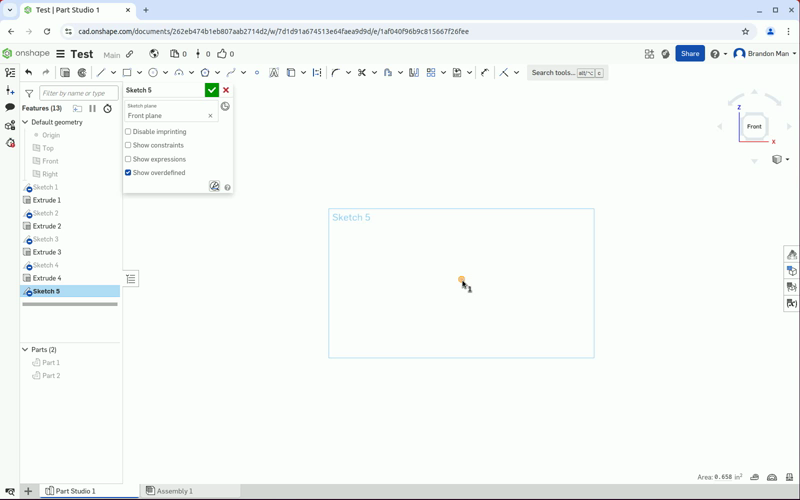
mouse_move(73, 352)
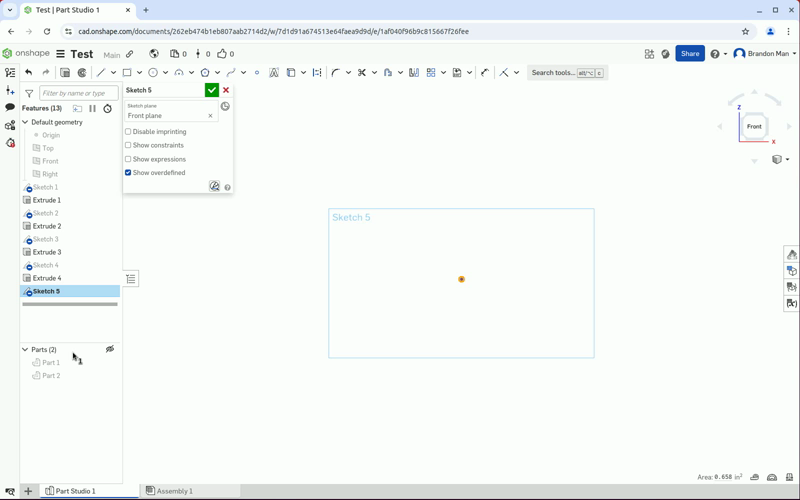
key(shift+y)
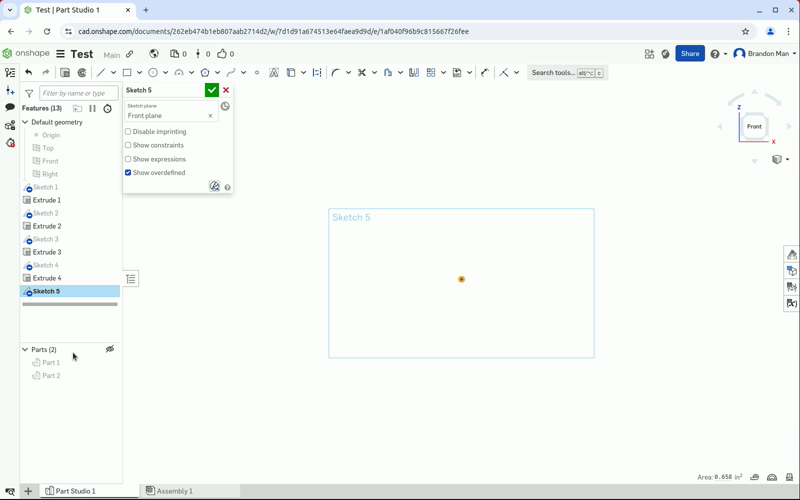
key(shift+e)
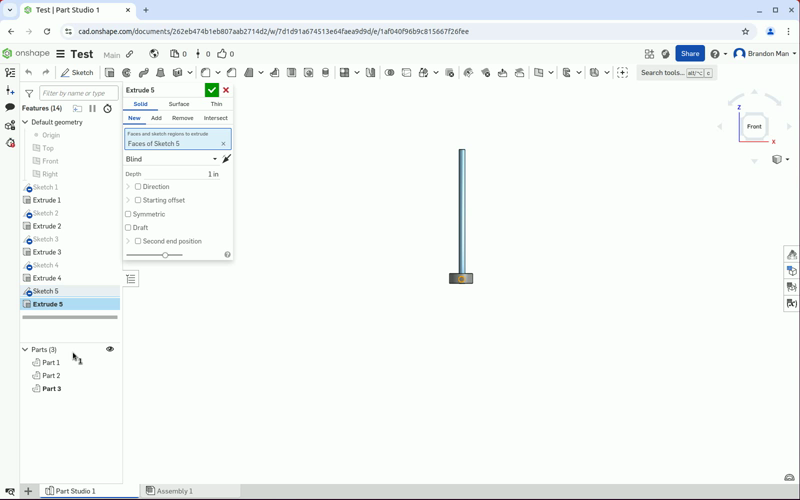
mouse_move(143, 106)
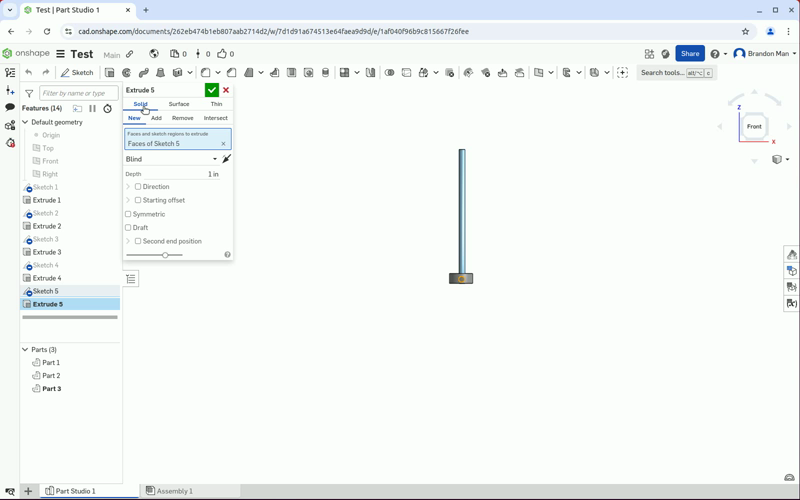
click(143, 106)
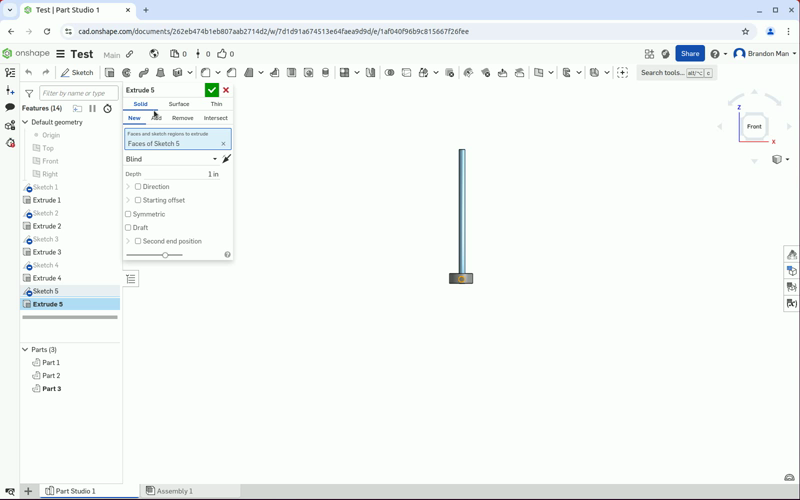
mouse_move(186, 120)
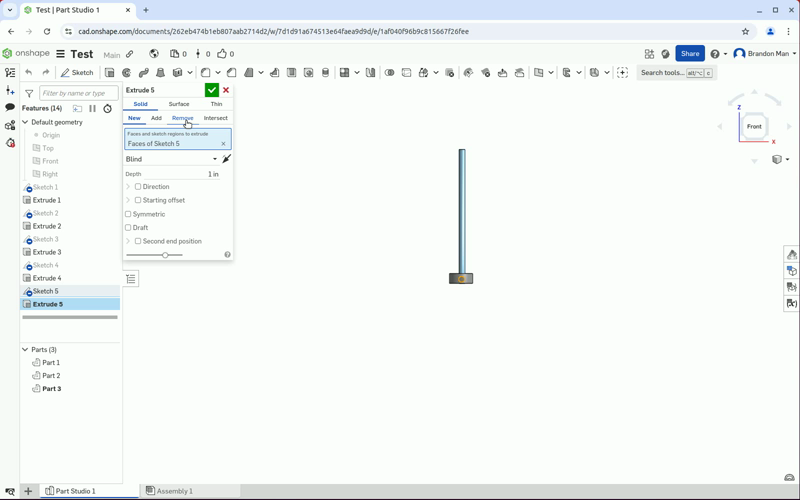
click(186, 120)
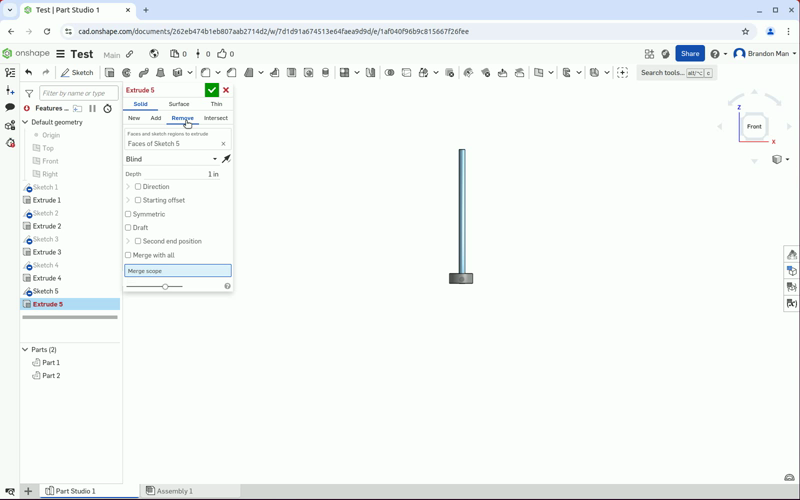
key(tab, 4)
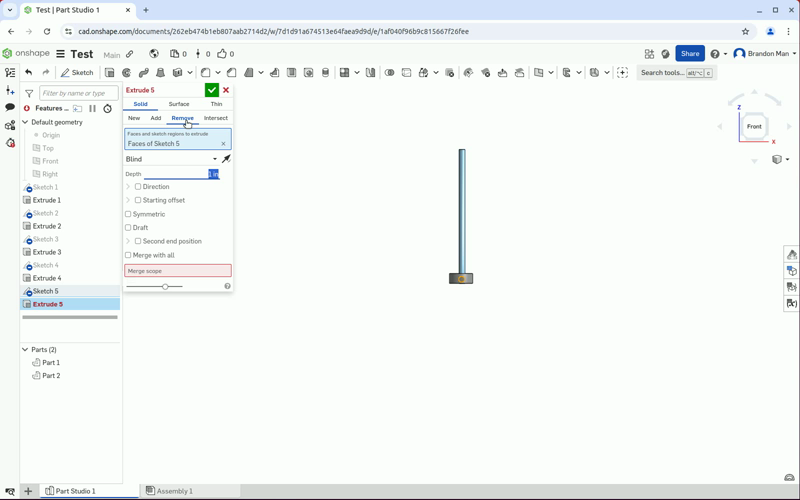
text(8.184)
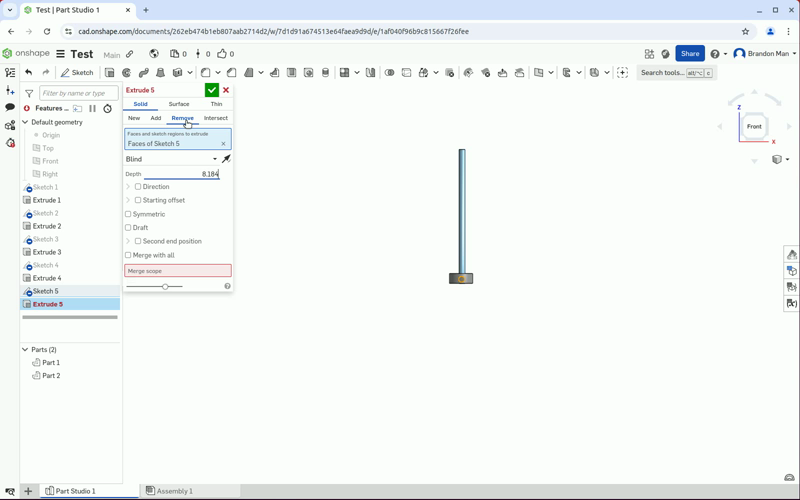
key(tab, 3)
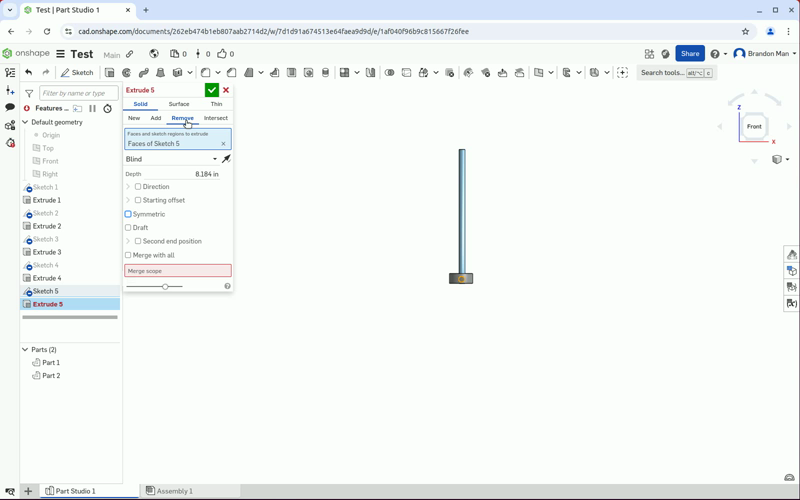
key(space)
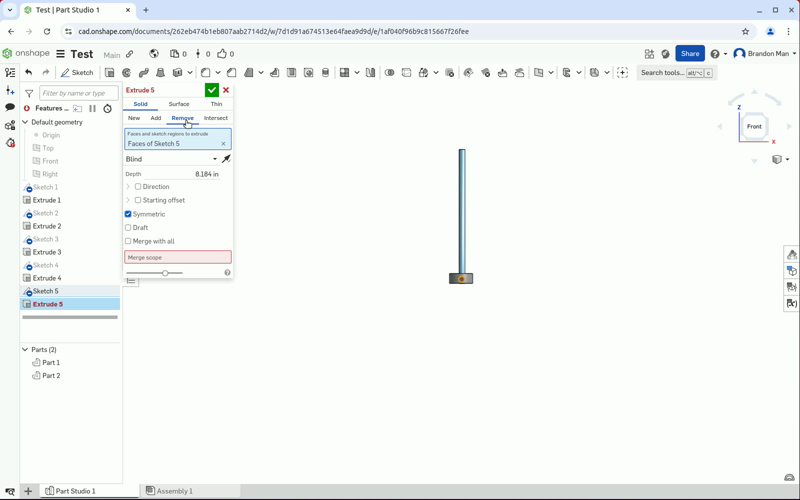
key(tab, 2)
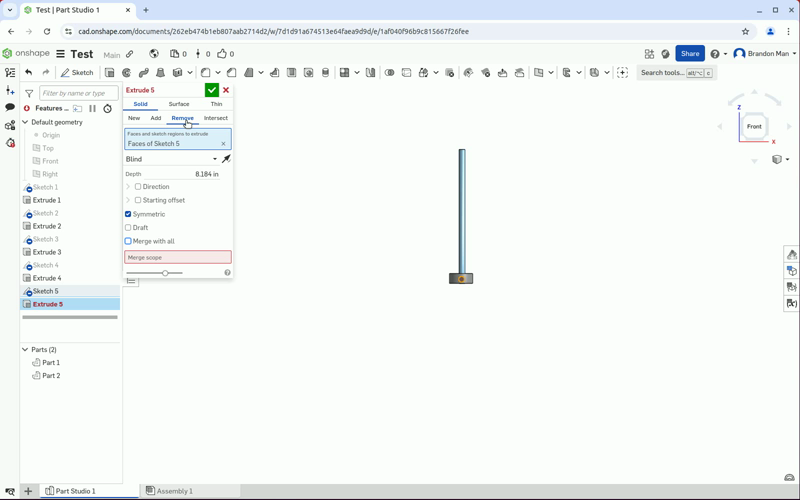
key(space)
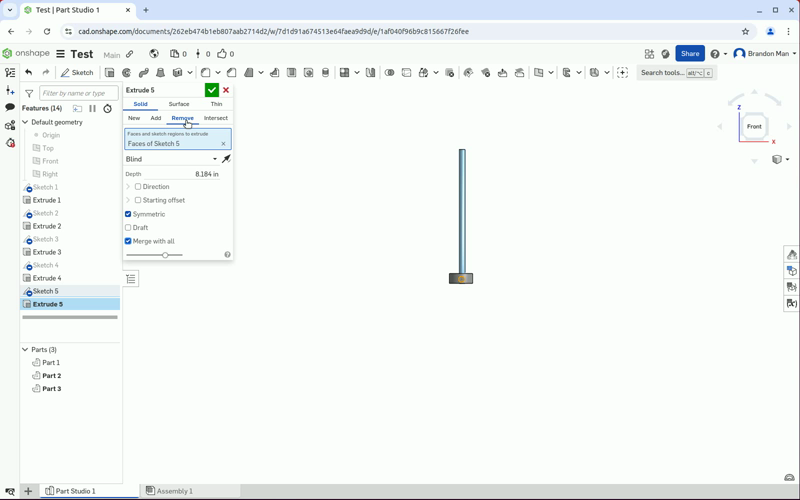
key(enter)
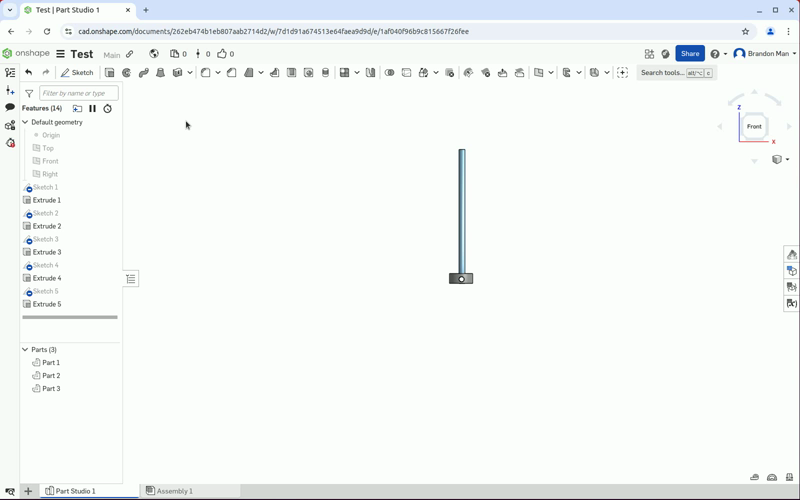
key(shift+h)
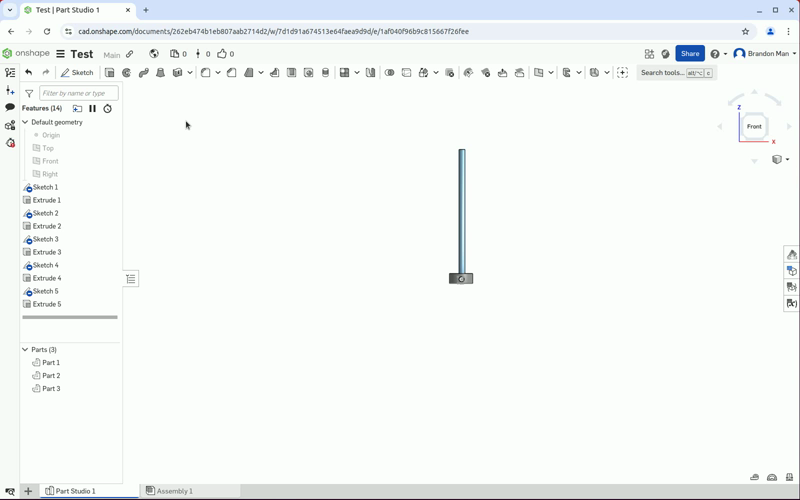
key(shift+h)
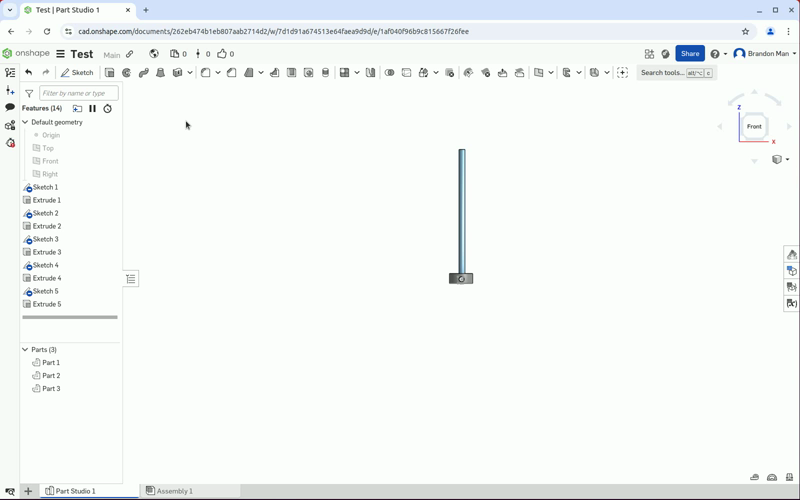
key(shift+7)
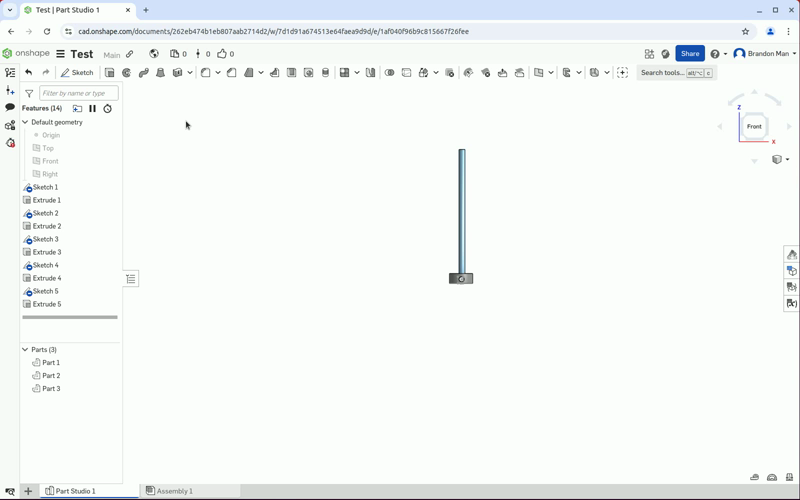
key(left, 2)
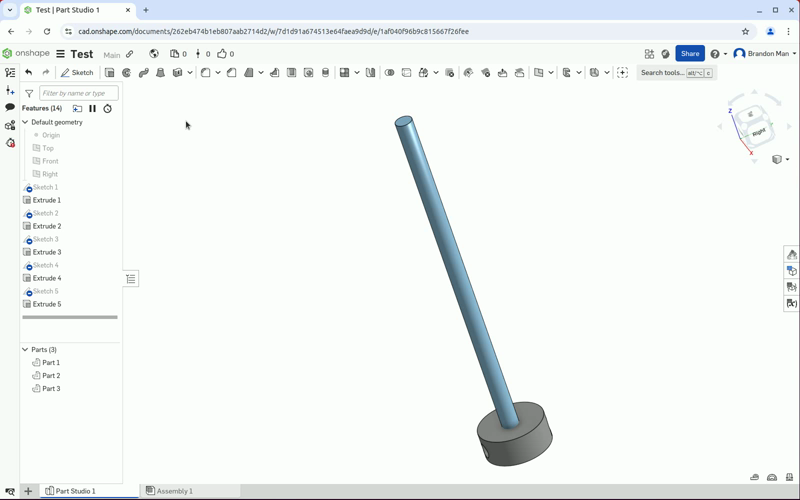
key(down, 2)
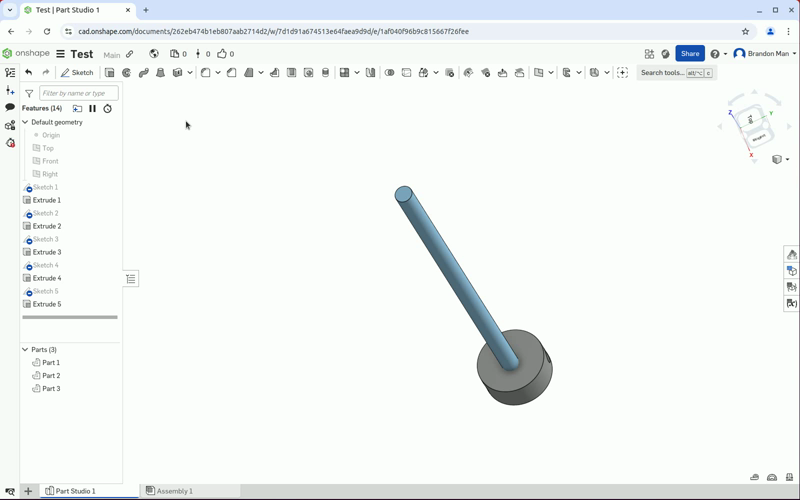
key(up, 2)
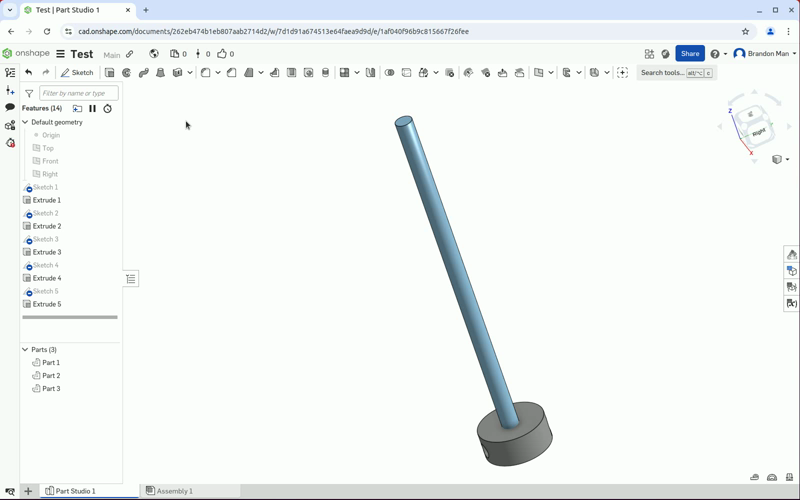
key(right, 2)
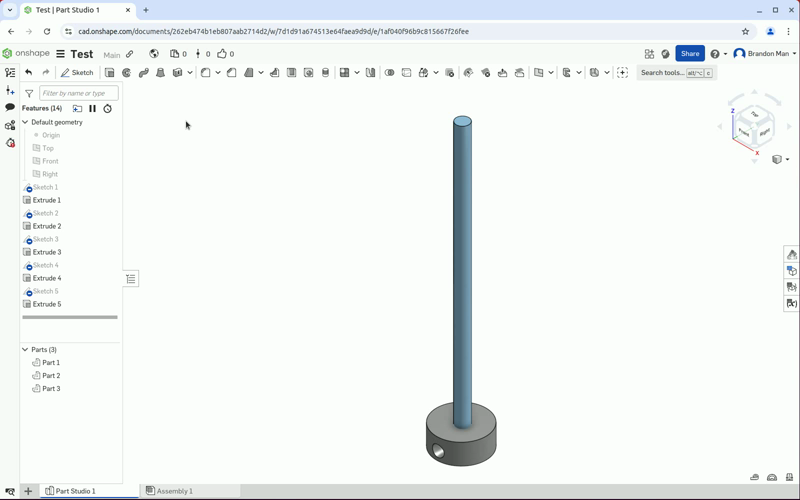
mouse_move(73, 189)
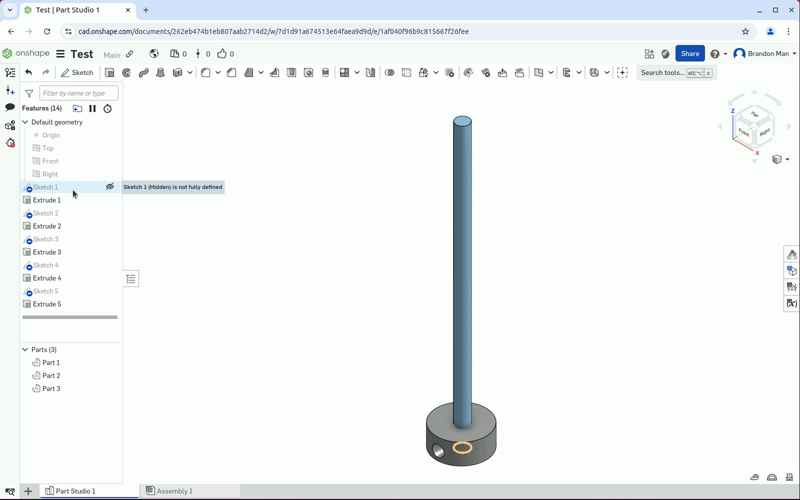
click(73, 189)